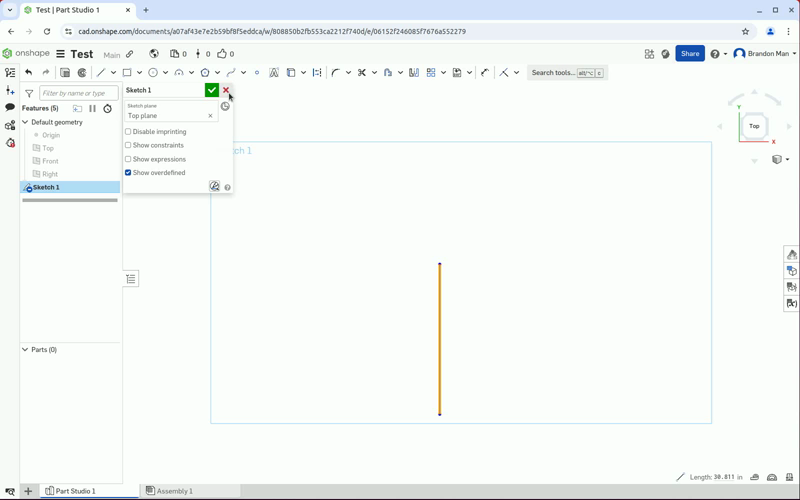
key(shift+h)
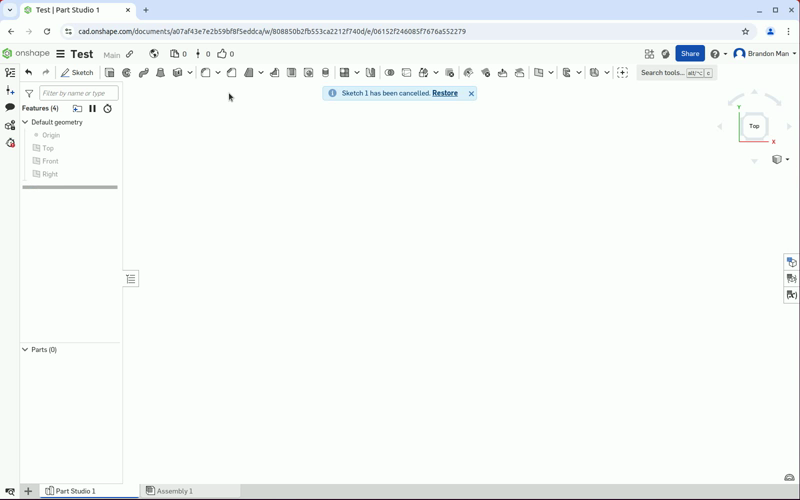
mouse_move(73, 352)
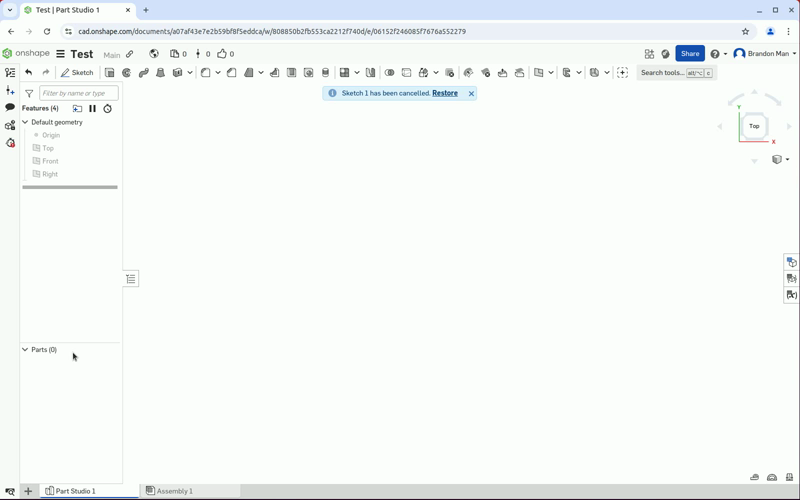
key(y)
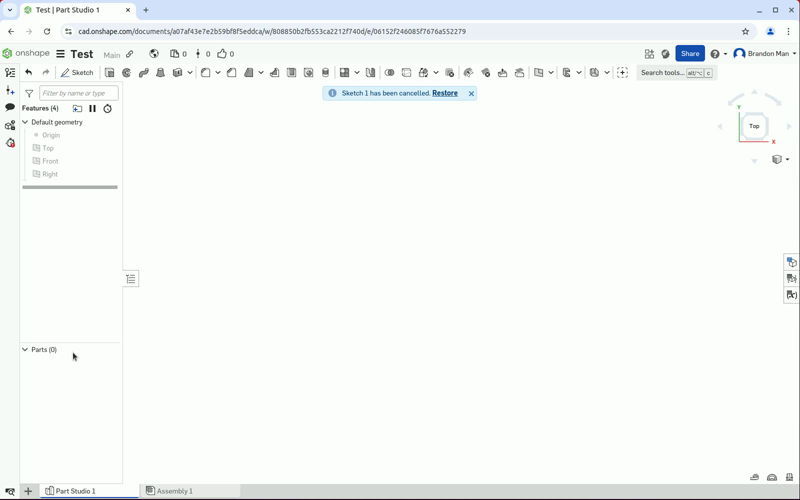
key(shift+p)
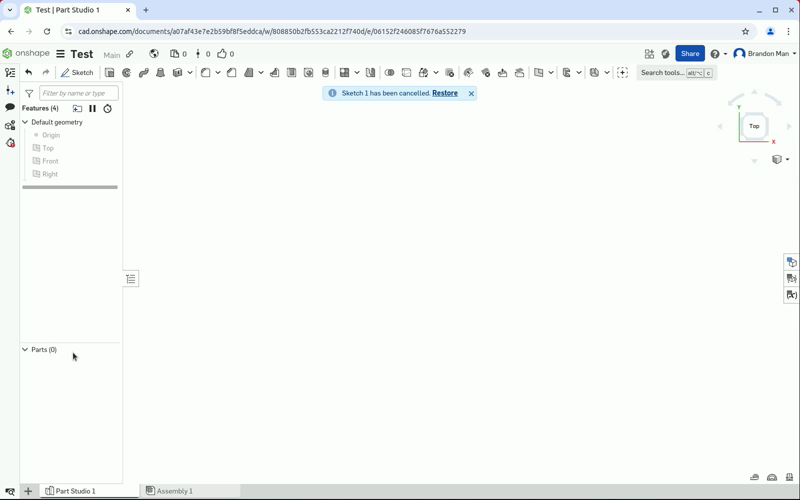
key(space)
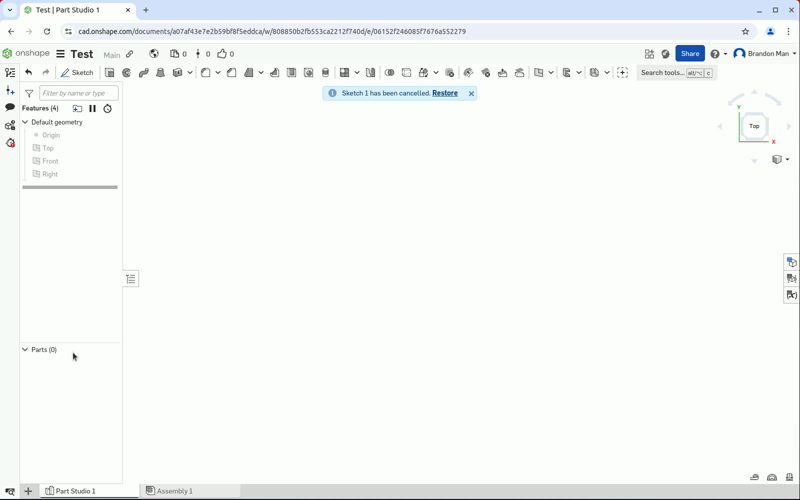
key_down(shift)
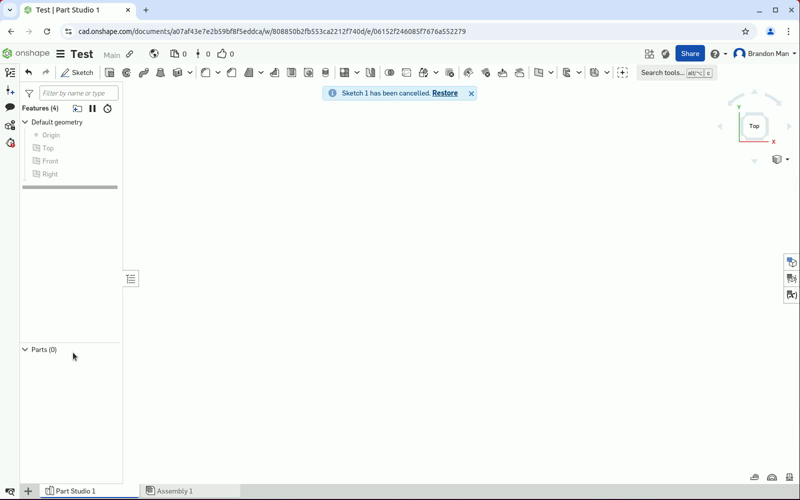
key(up)
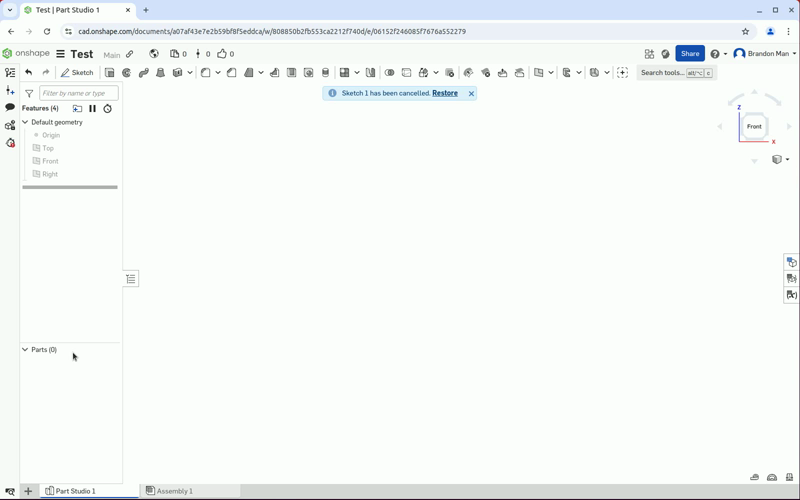
key_up(shift)
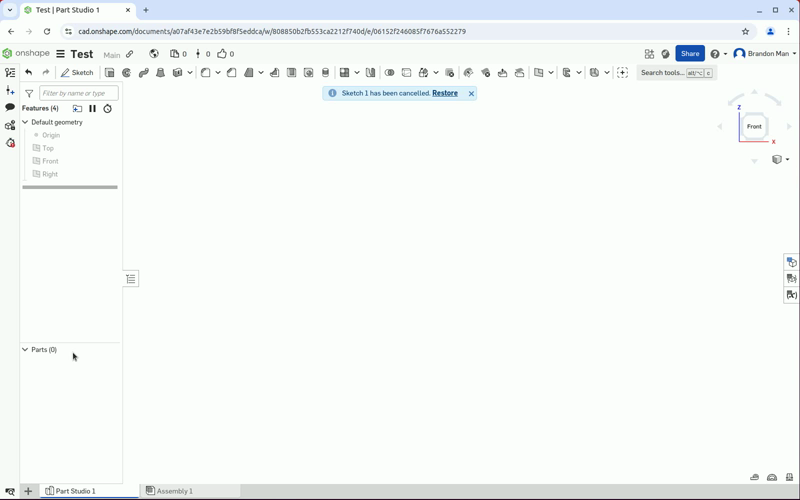
mouse_move(73, 352)
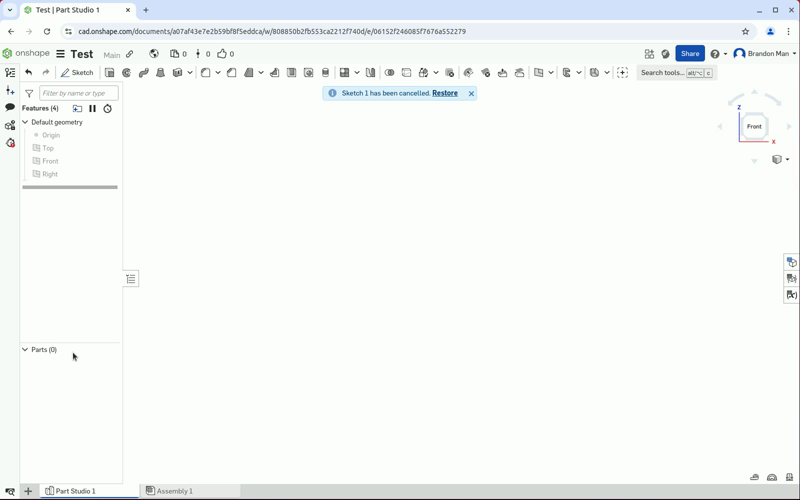
key(shift+y)
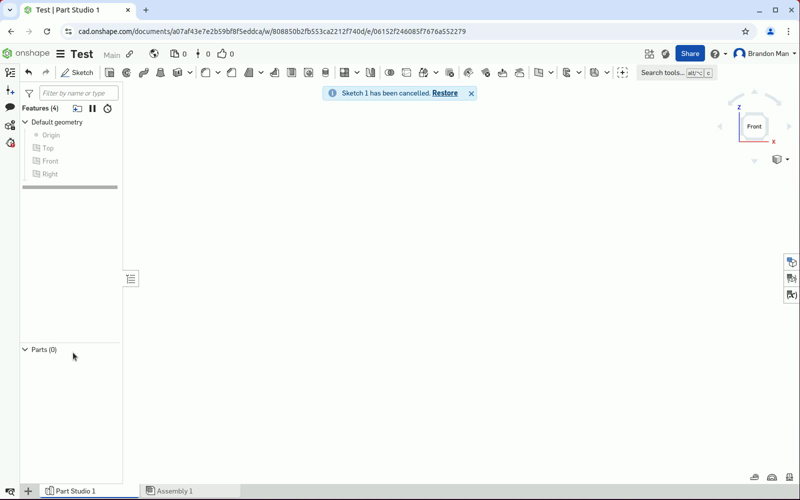
key(shift+s)
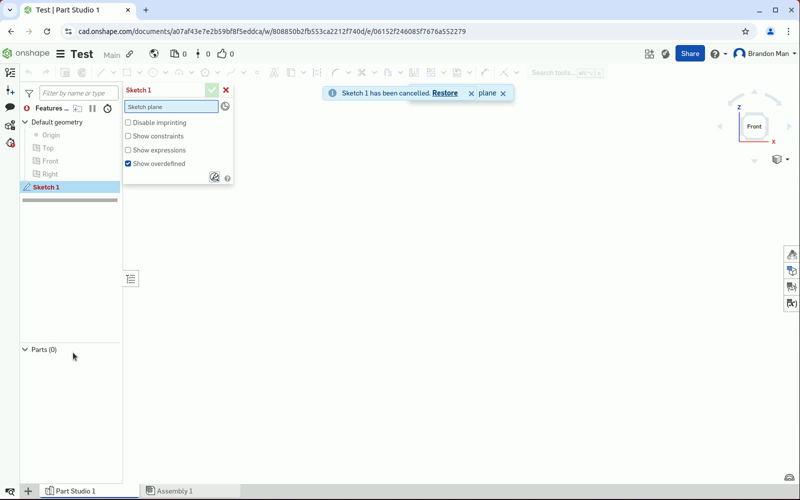
mouse_move(73, 163)
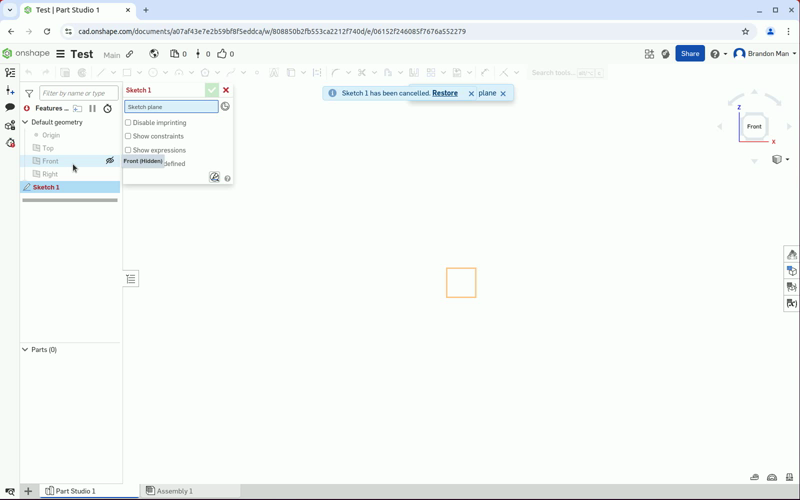
click(73, 163)
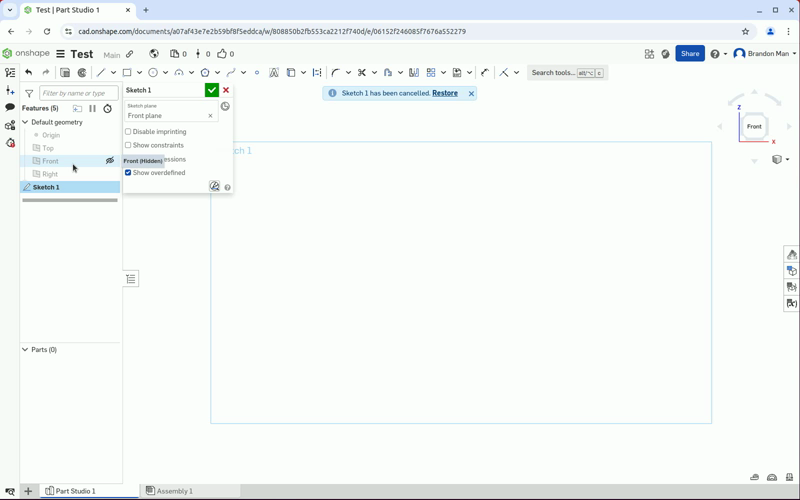
mouse_move(73, 352)
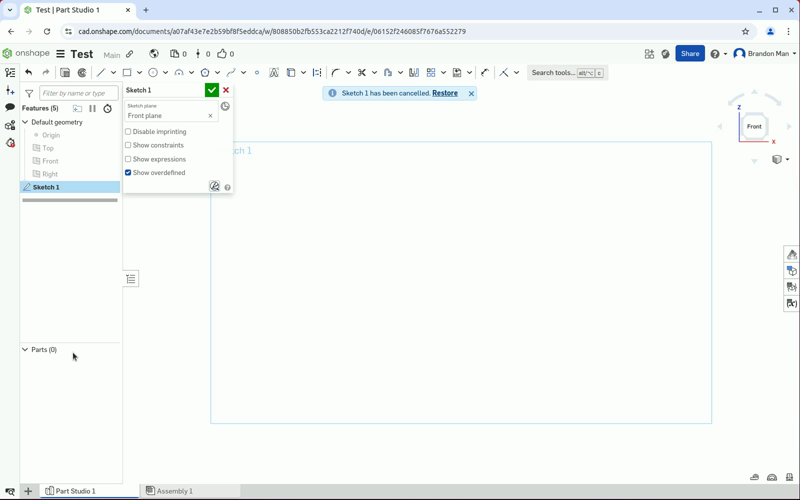
key(y)
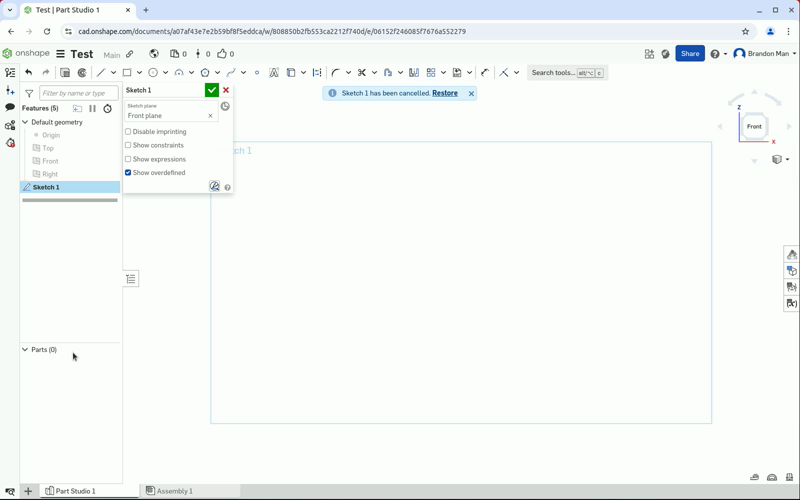
key(l)
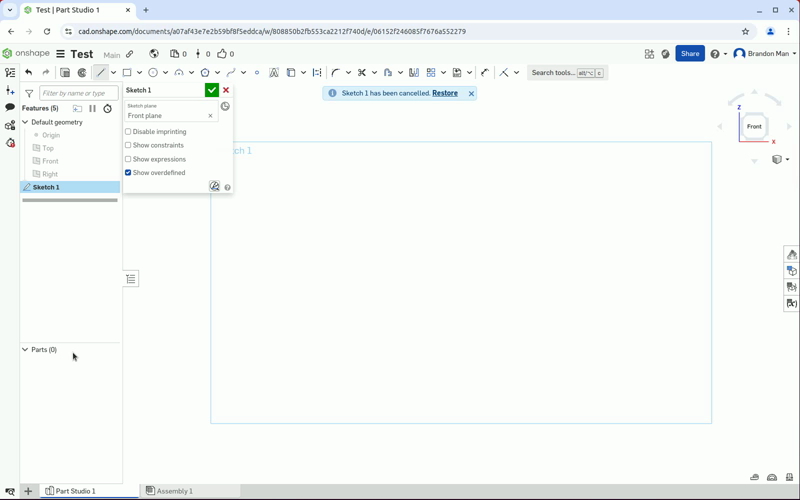
key_down(shift)
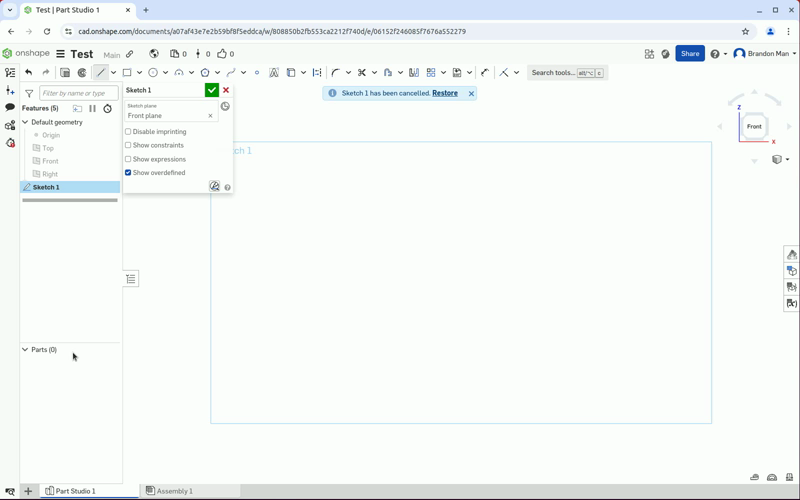
mouse_move(348, 303)
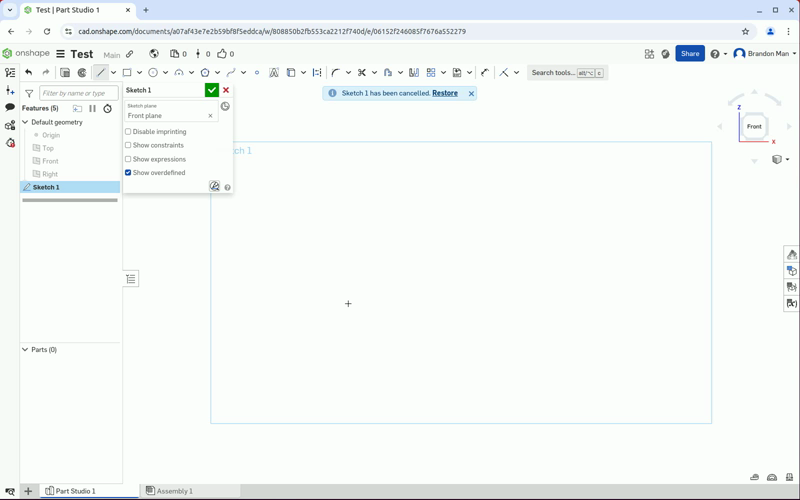
click(348, 303)
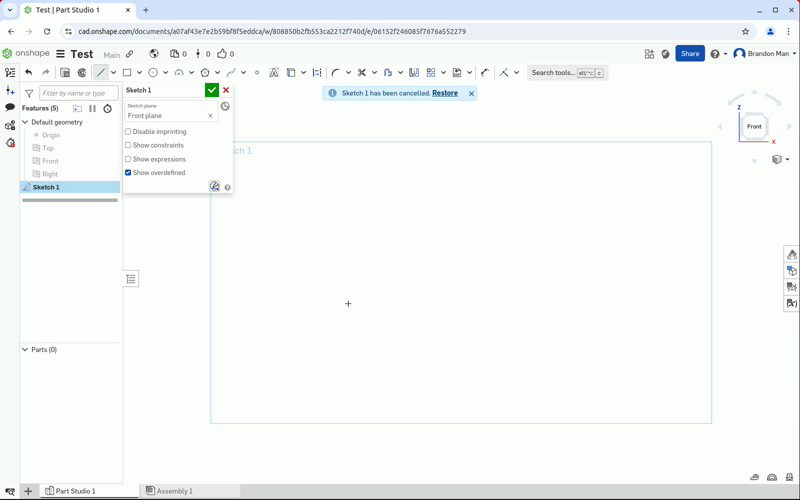
key_up(shift)
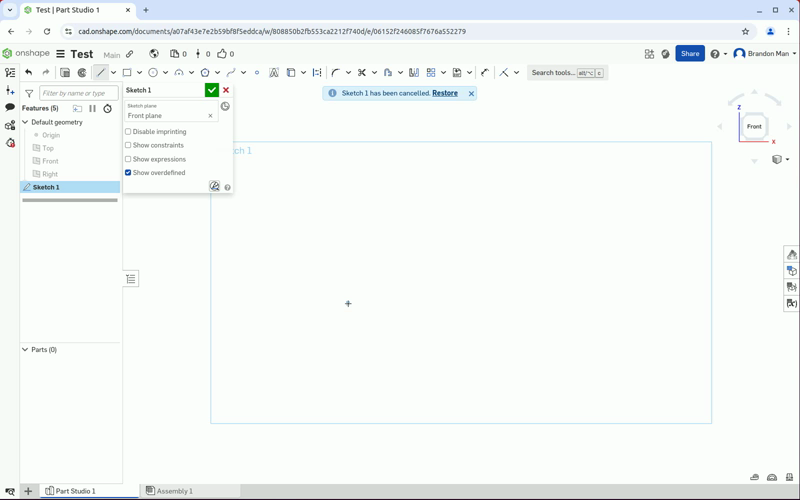
key_down(shift)
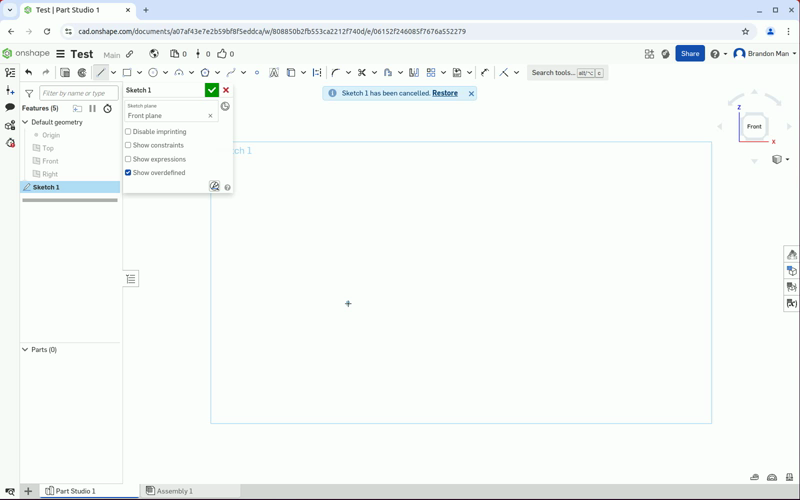
mouse_move(378, 303)
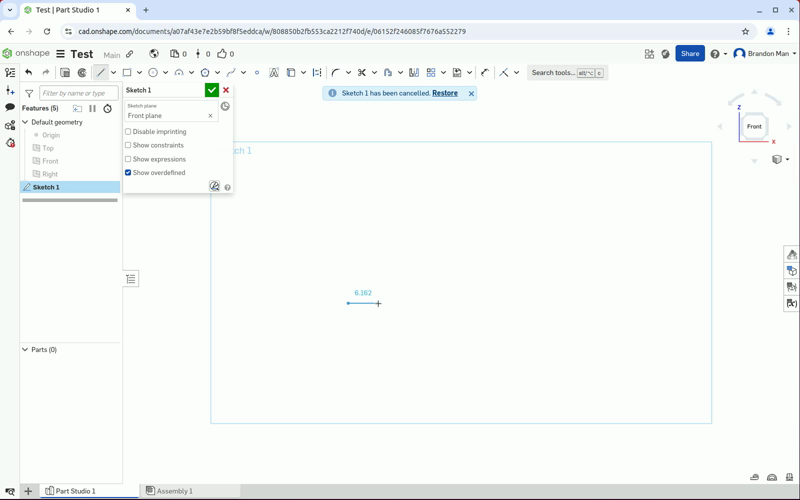
mouse_move(388, 303)
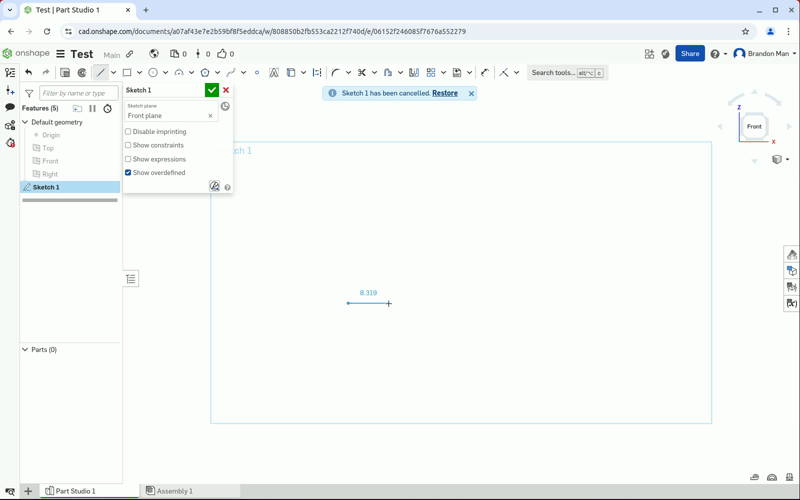
click(388, 303)
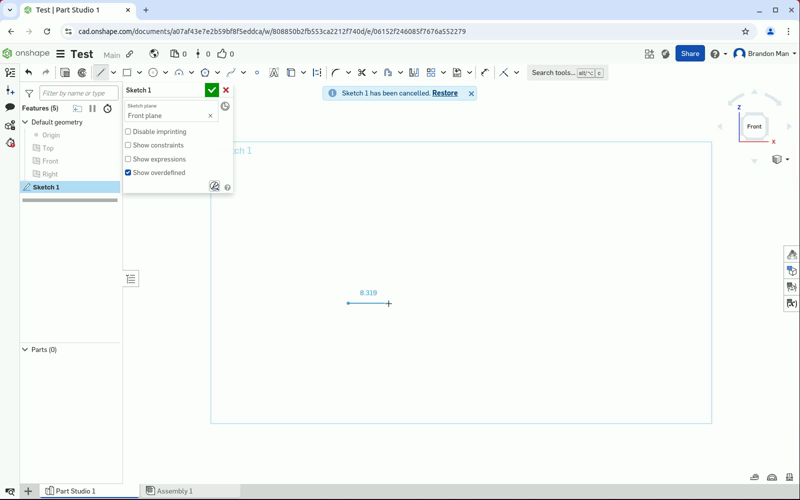
key_up(shift)
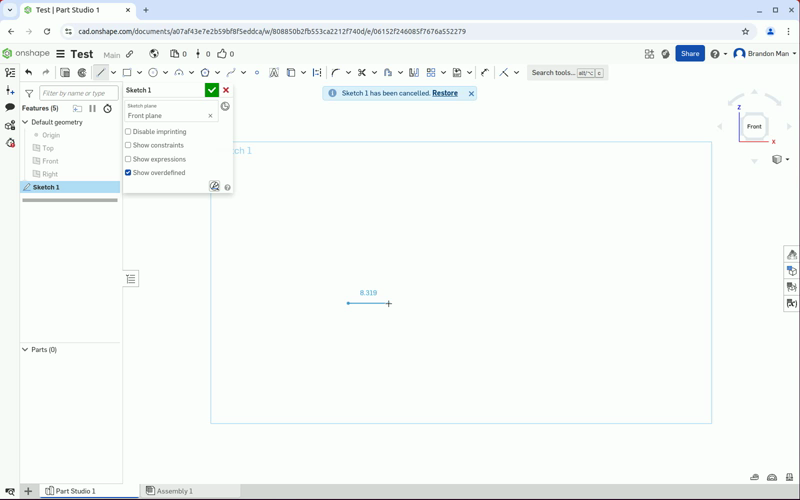
key_down(shift)
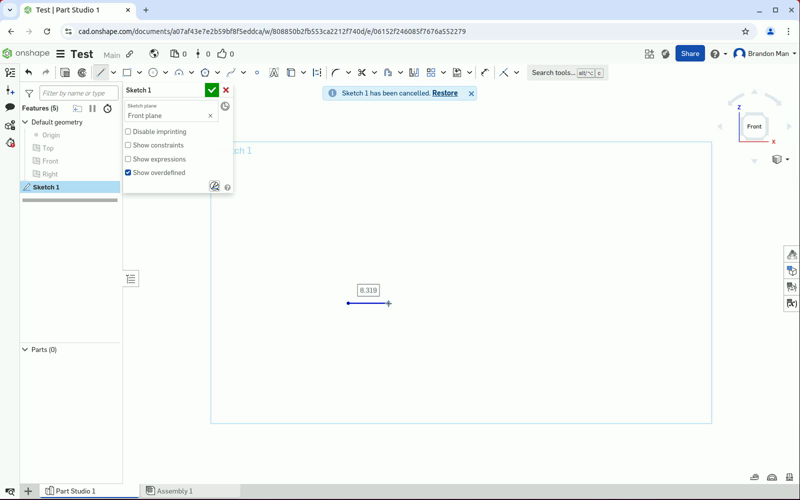
mouse_move(418, 303)
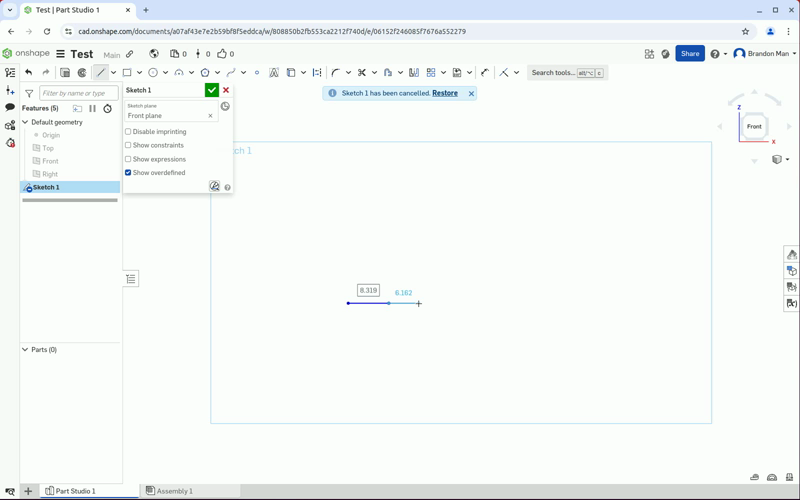
mouse_move(388, 262)
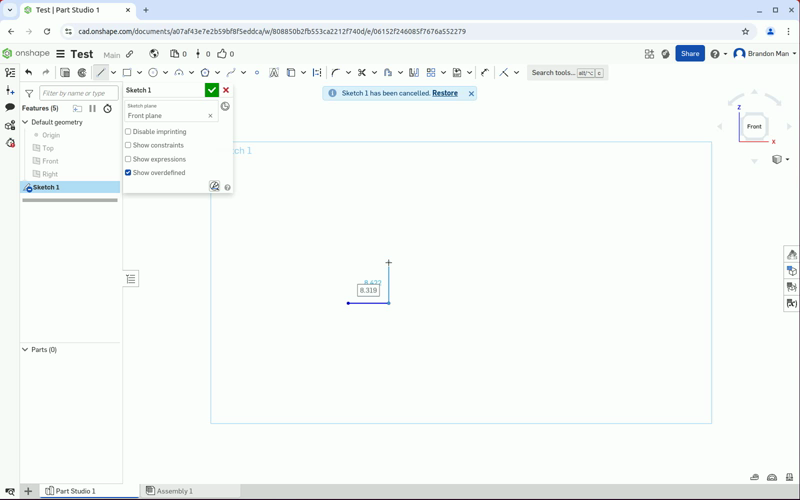
click(388, 262)
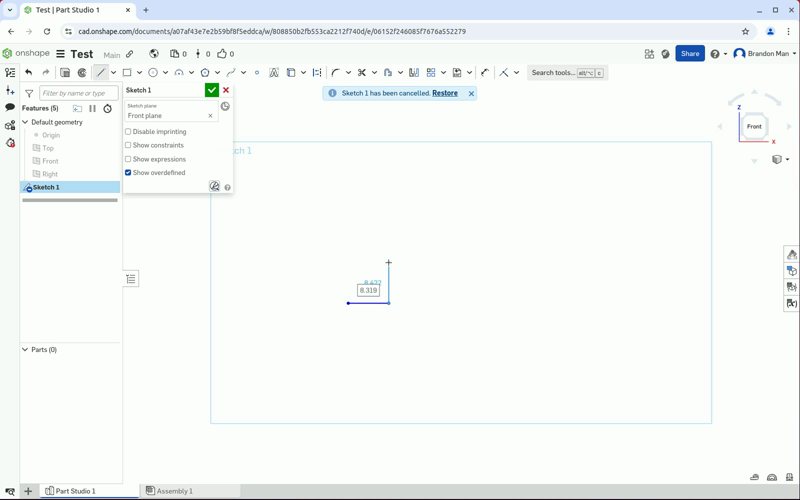
key_up(shift)
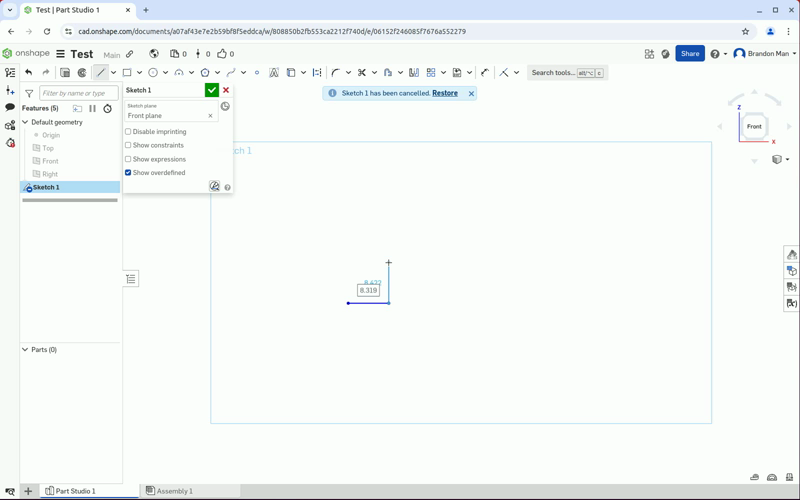
key_down(shift)
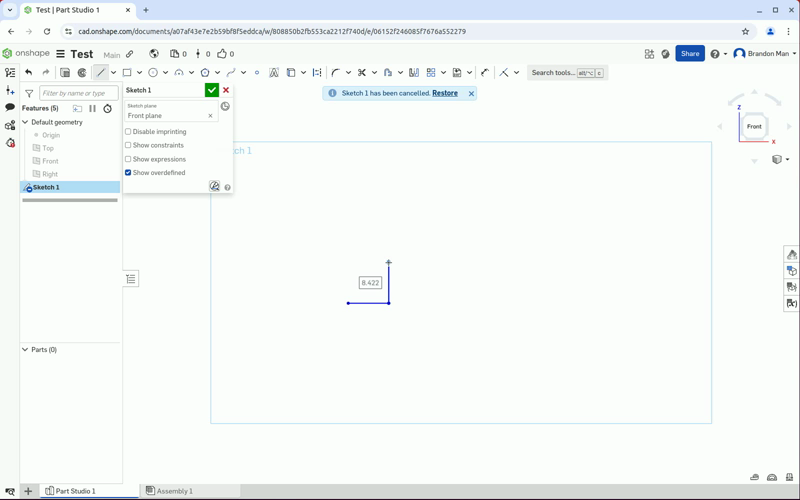
mouse_move(418, 262)
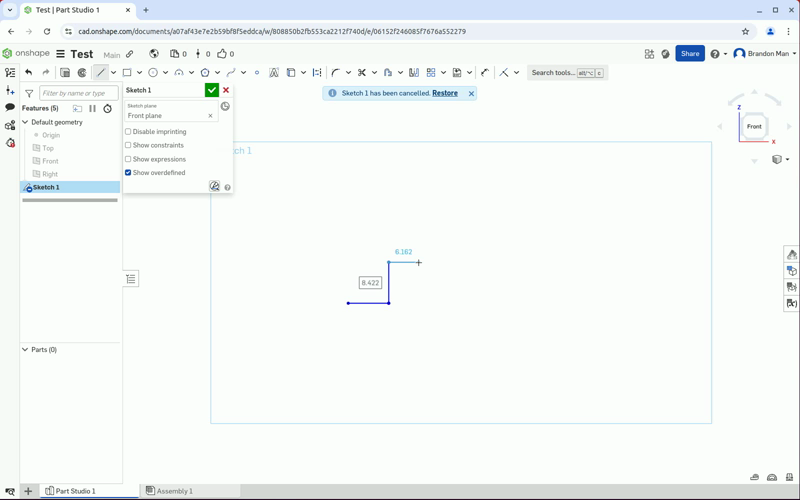
mouse_move(348, 262)
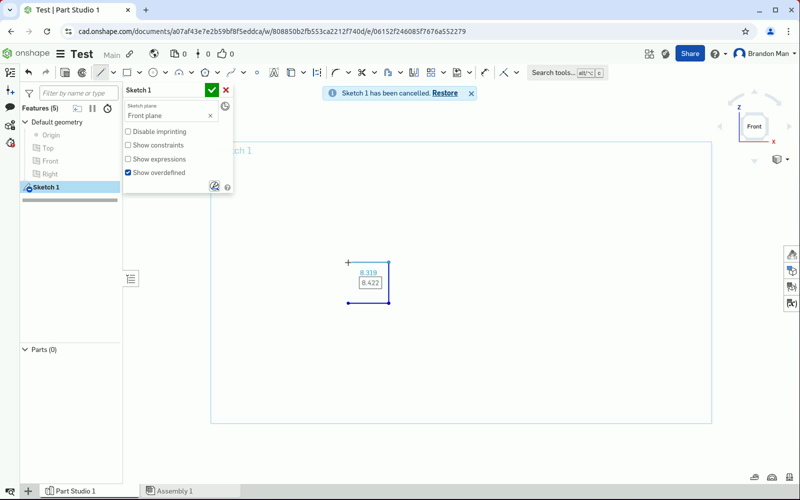
click(348, 262)
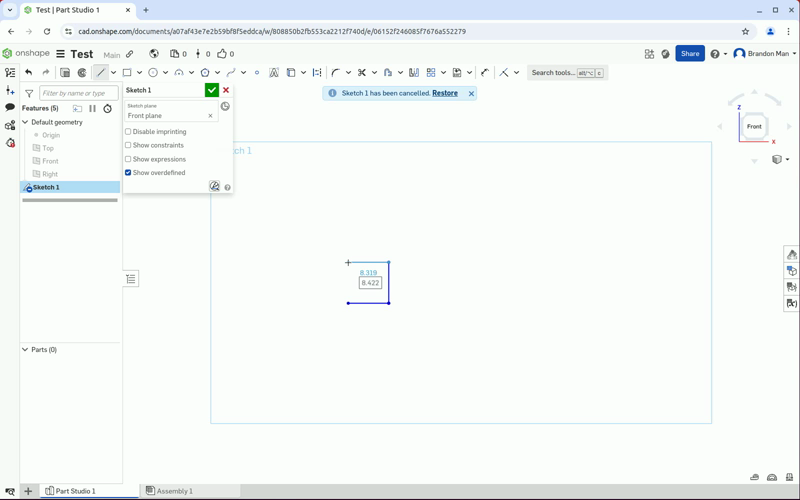
key_up(shift)
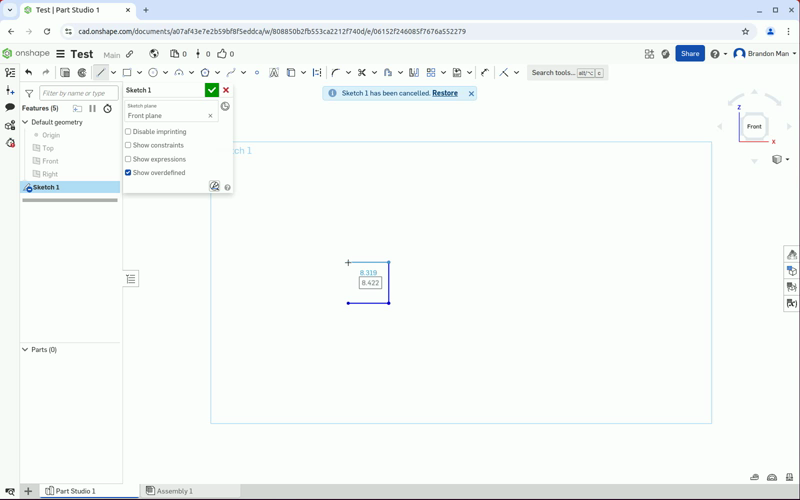
mouse_move(378, 262)
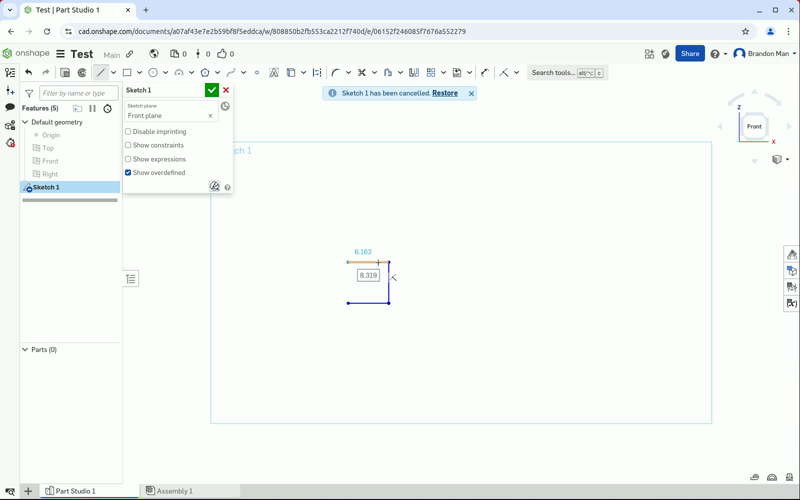
key_down(shift)
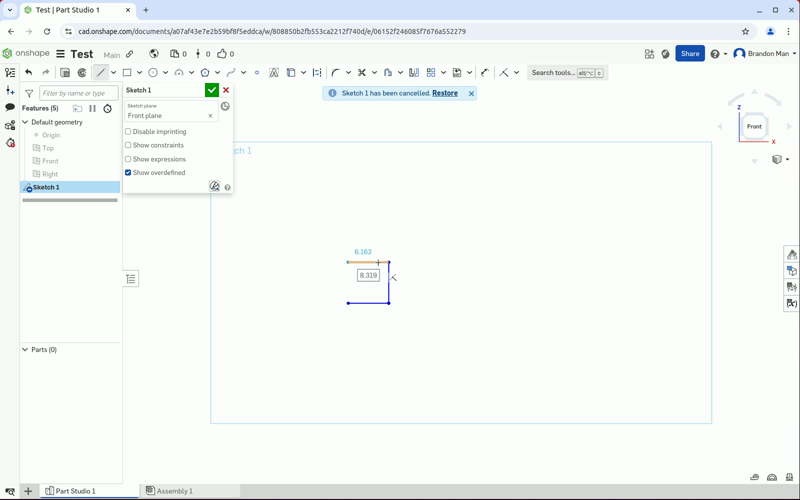
mouse_move(348, 303)
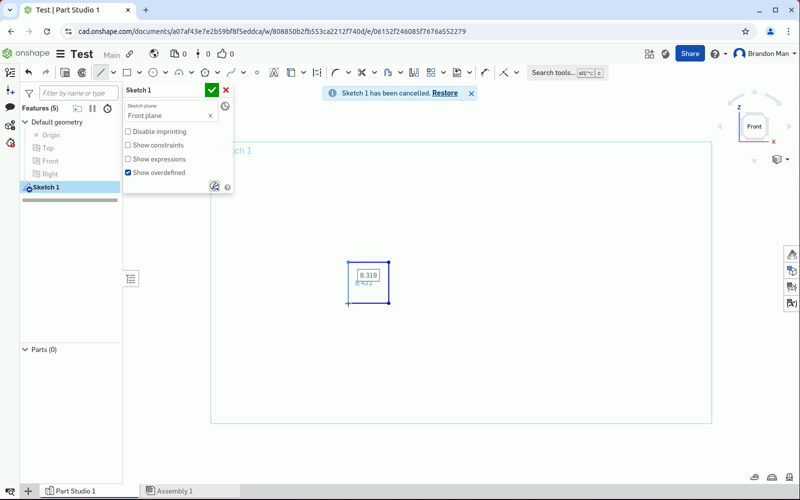
key_up(shift)
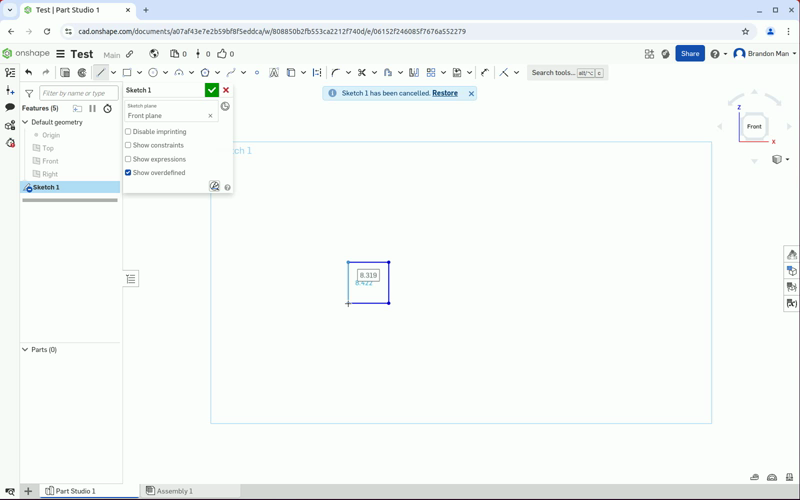
click(348, 303)
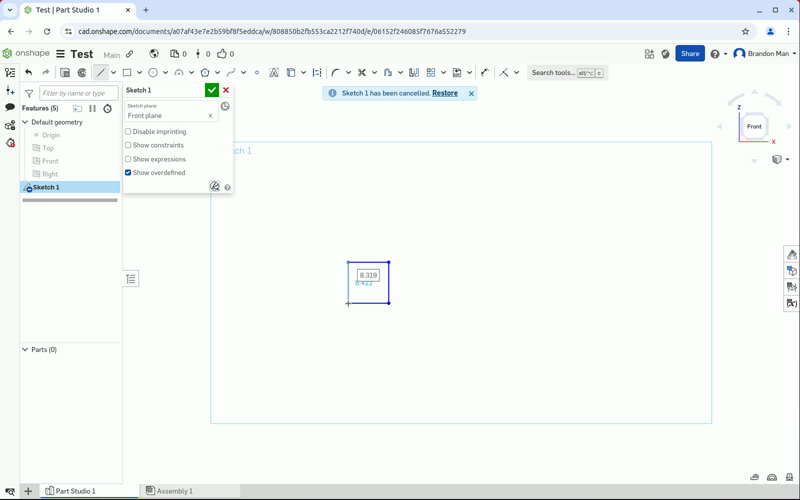
key(esc)
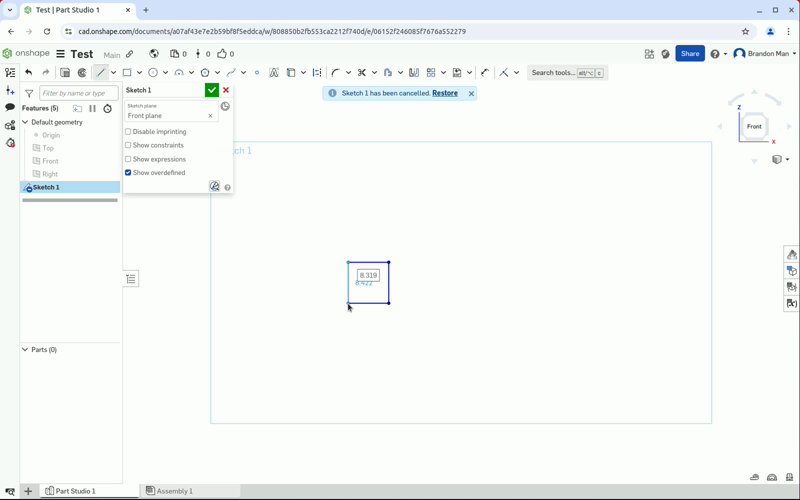
mouse_move(376, 292)
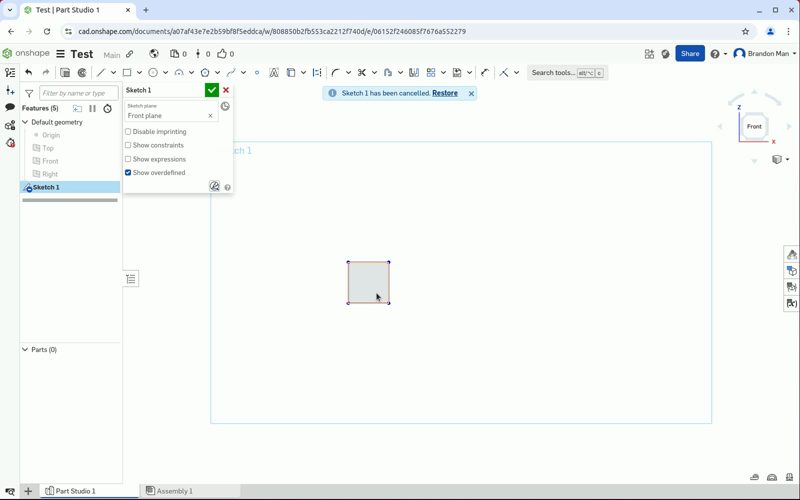
scroll(6)
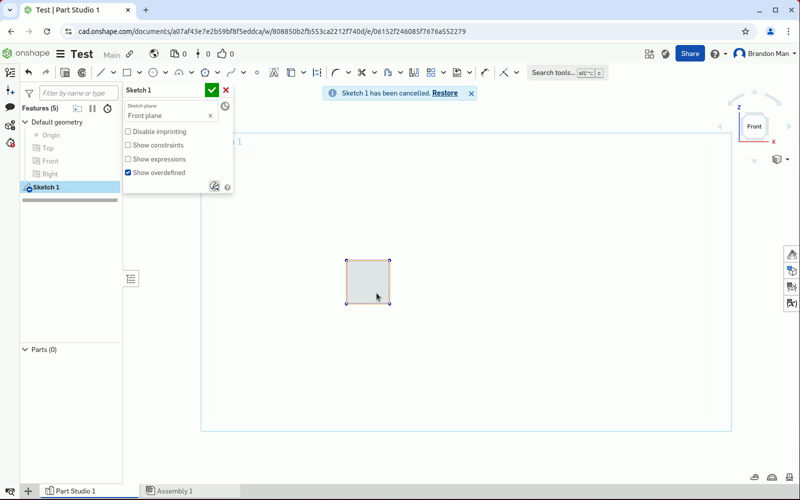
scroll(6)
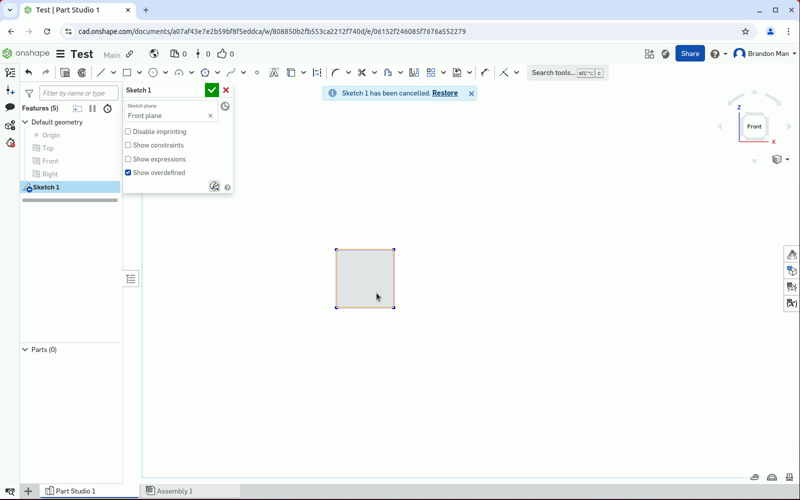
scroll(6)
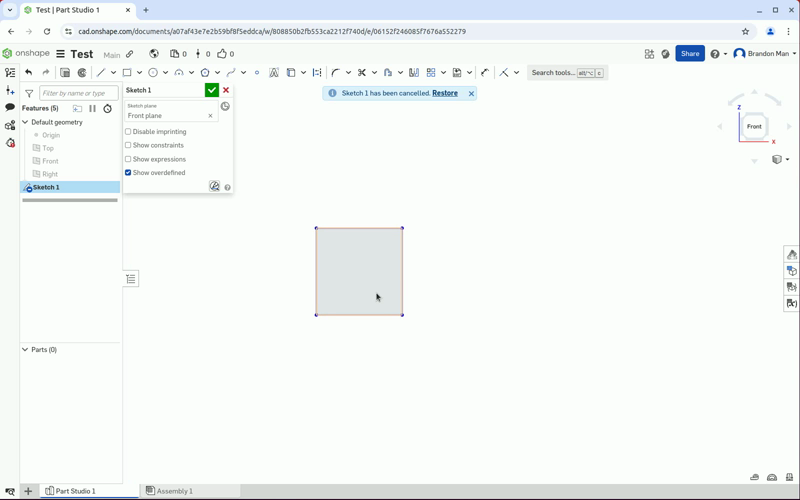
scroll(6)
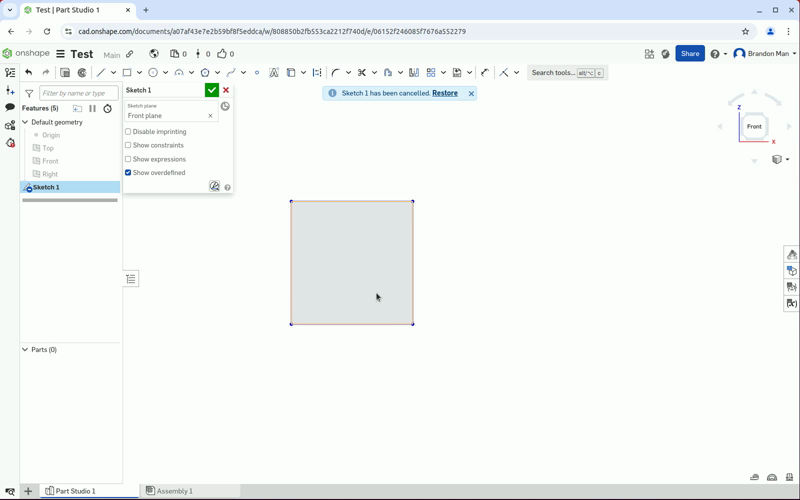
scroll(6)
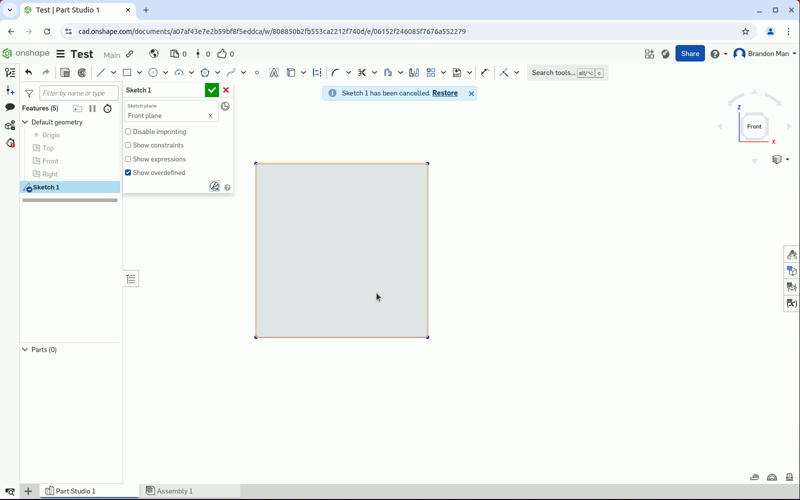
scroll(6)
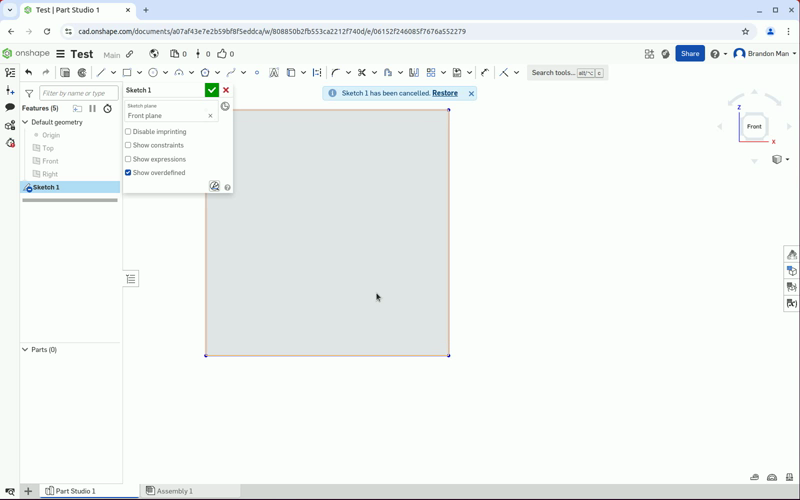
scroll(6)
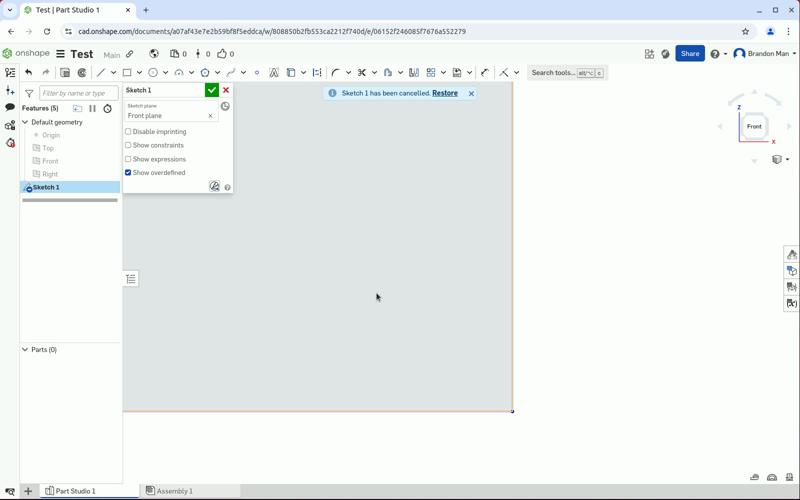
click(376, 292)
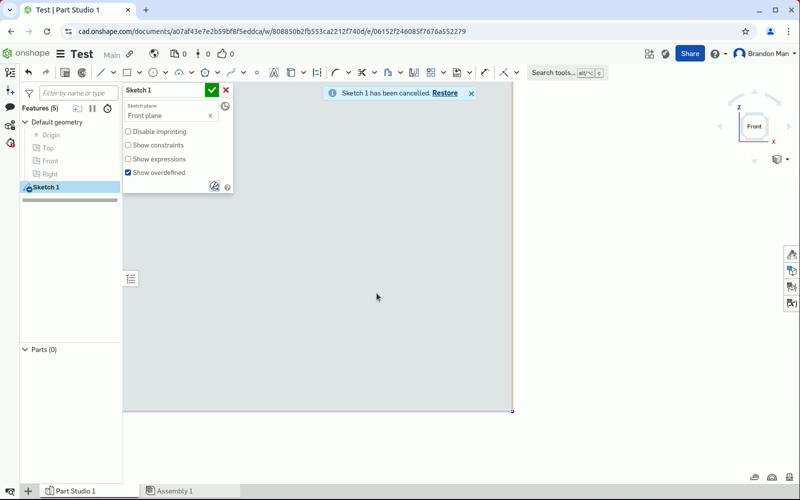
scroll(-6)
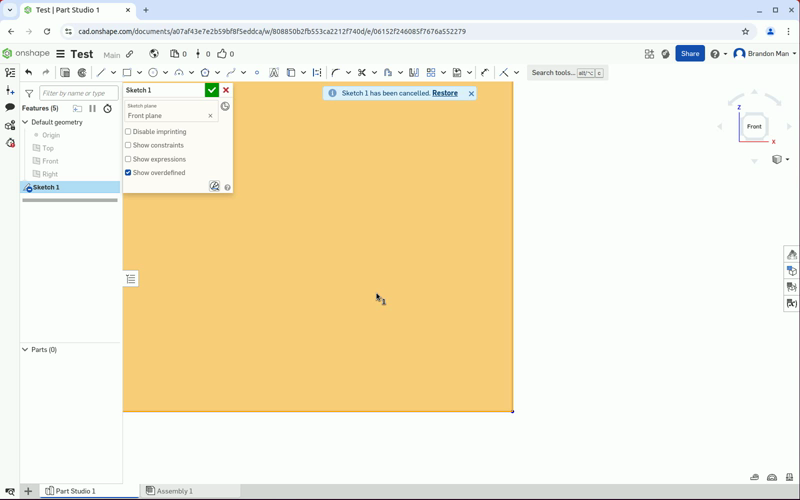
scroll(-6)
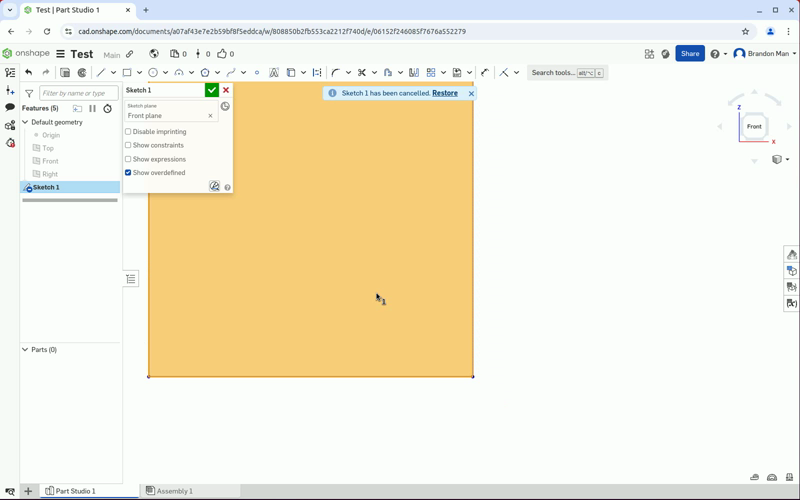
scroll(-6)
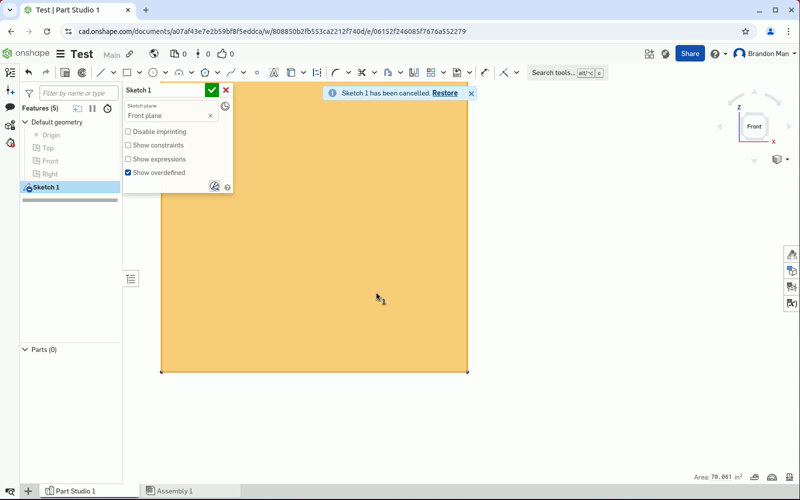
scroll(-6)
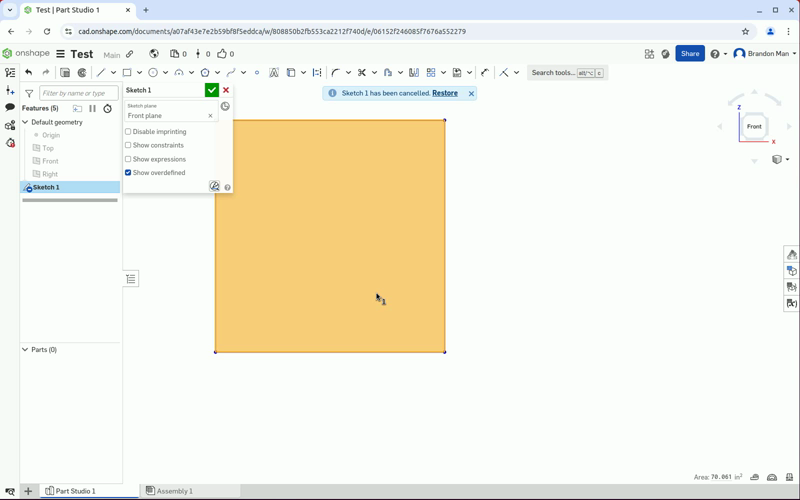
scroll(-6)
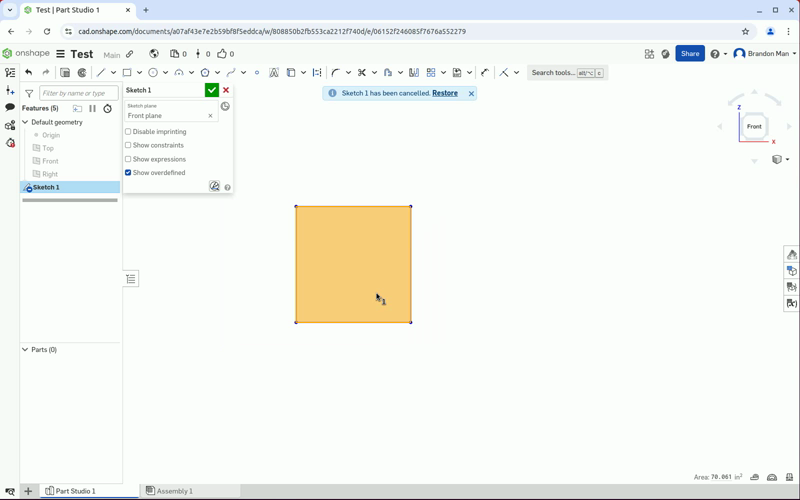
scroll(-6)
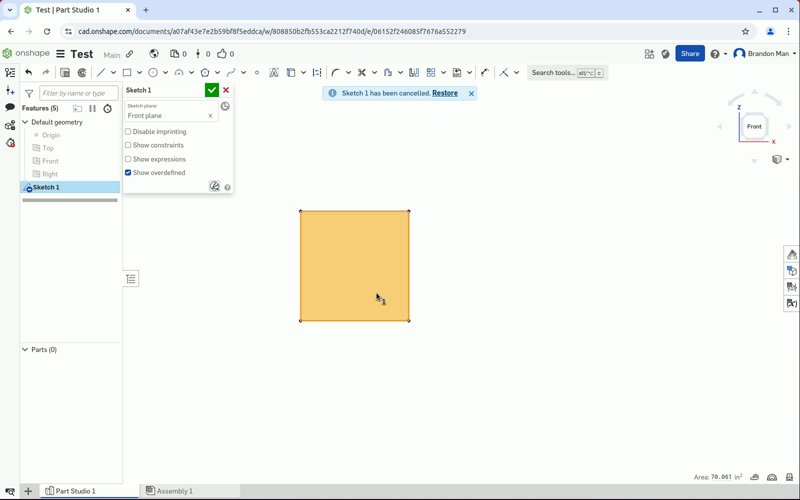
scroll(-6)
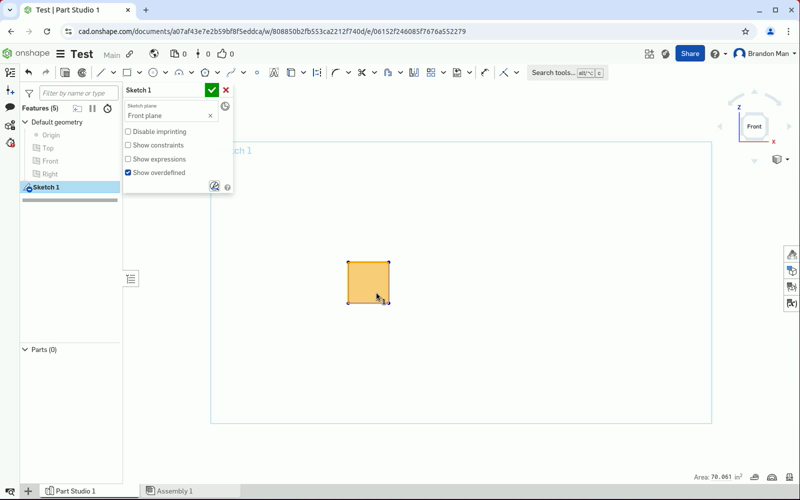
mouse_move(73, 352)
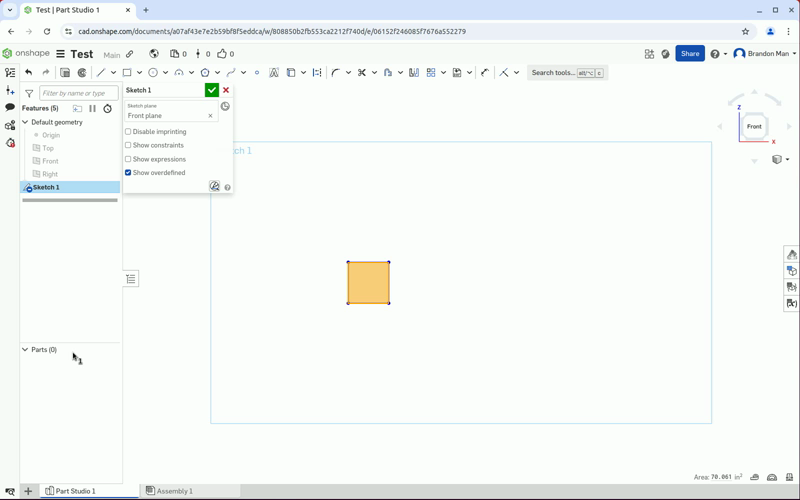
key(shift+y)
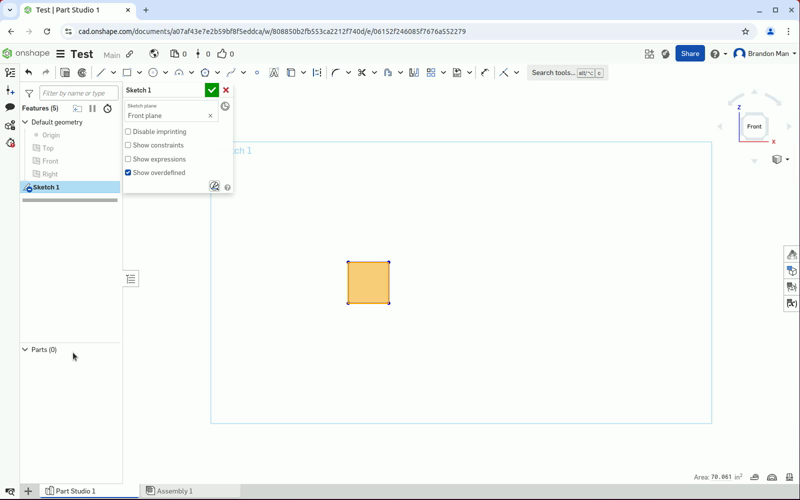
key(shift+e)
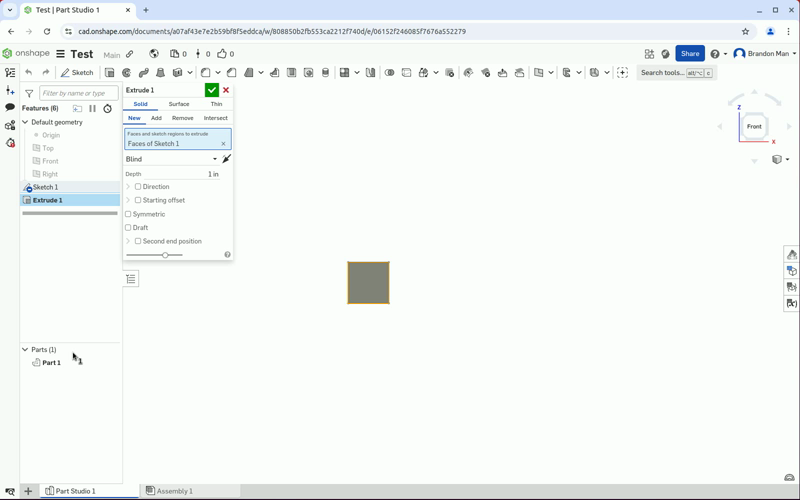
mouse_move(143, 106)
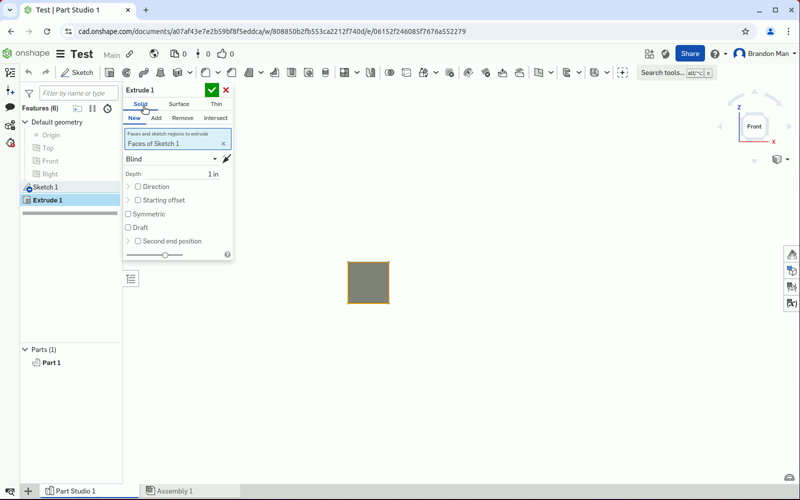
click(143, 106)
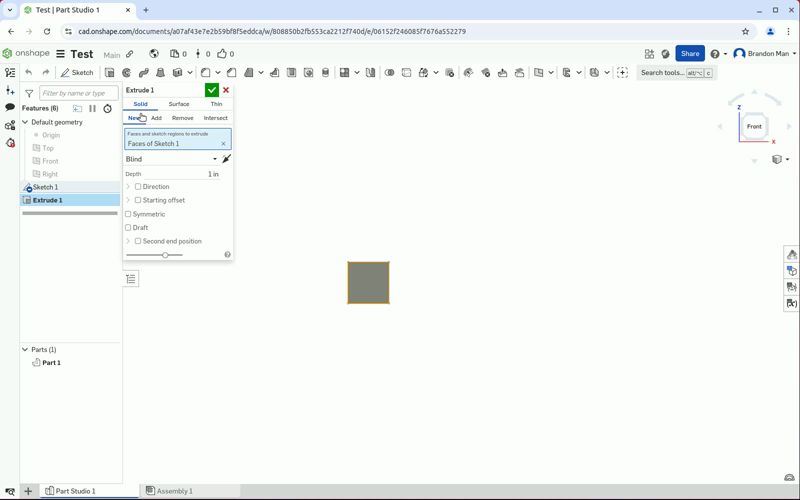
mouse_move(137, 120)
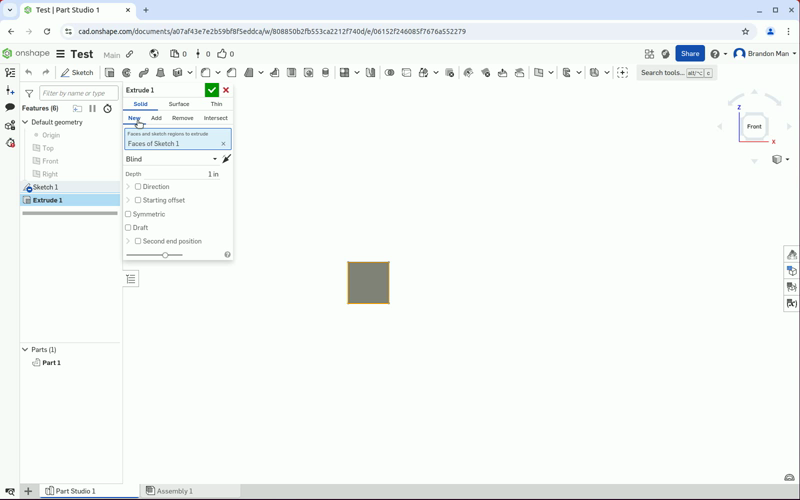
click(137, 120)
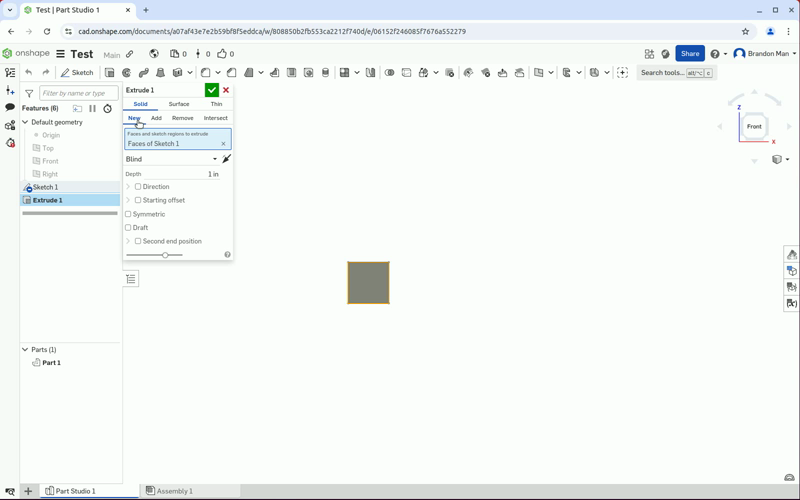
key(tab, 4)
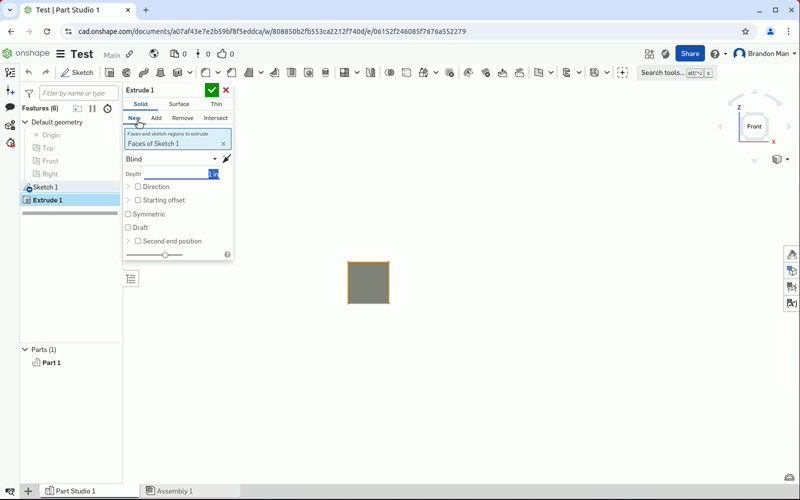
text(8.184)
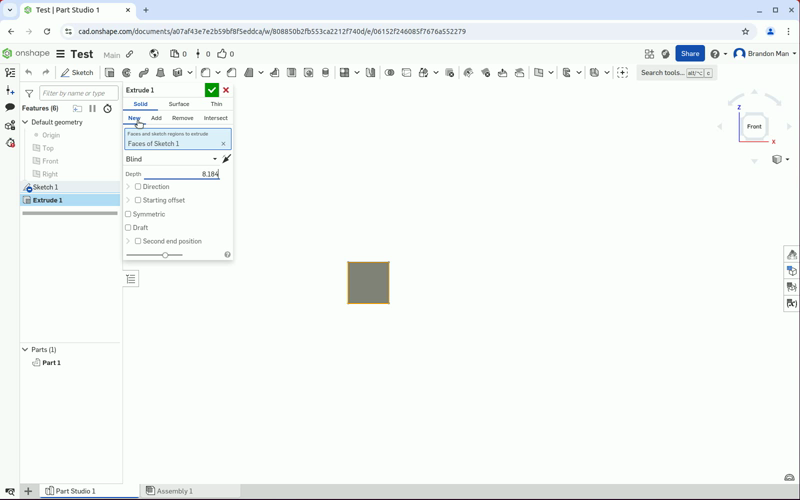
key(enter)
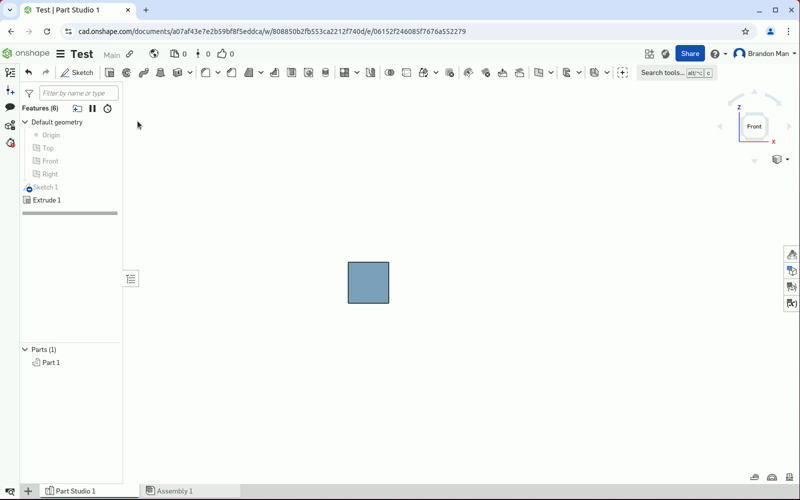
key(shift+h)
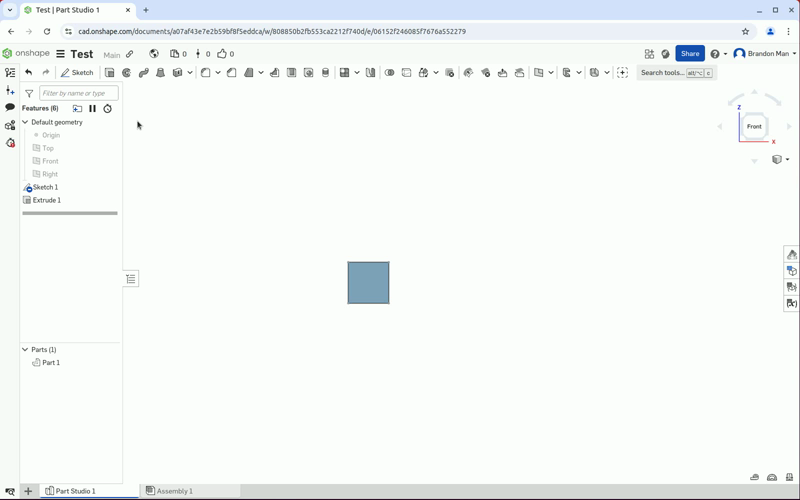
key(shift+h)
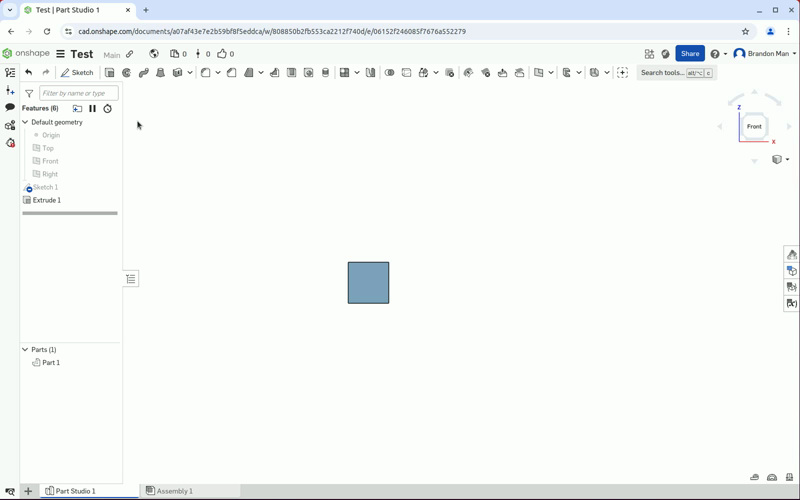
mouse_move(73, 189)
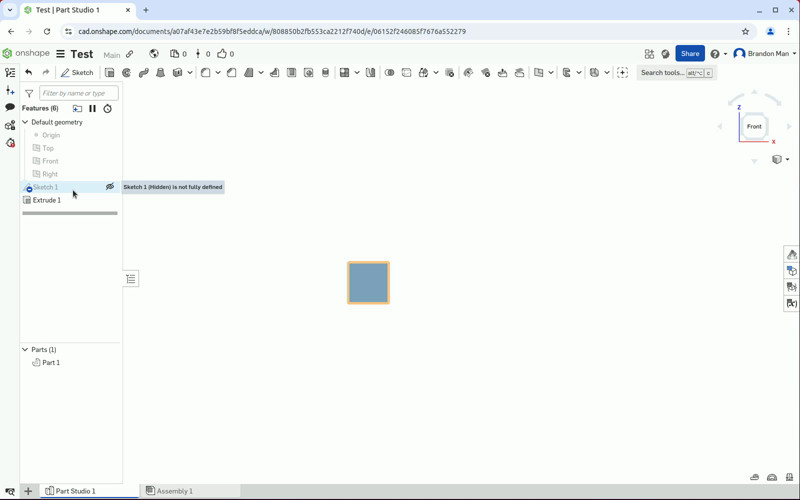
click(73, 189)
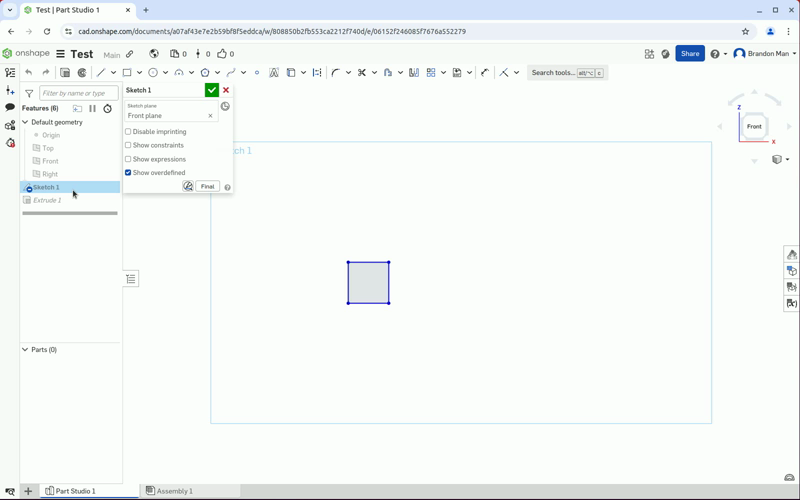
mouse_move(229, 92)
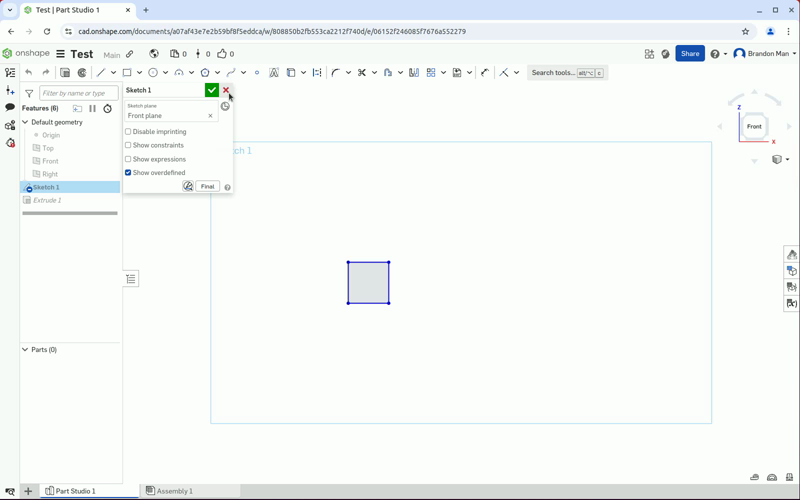
click(229, 92)
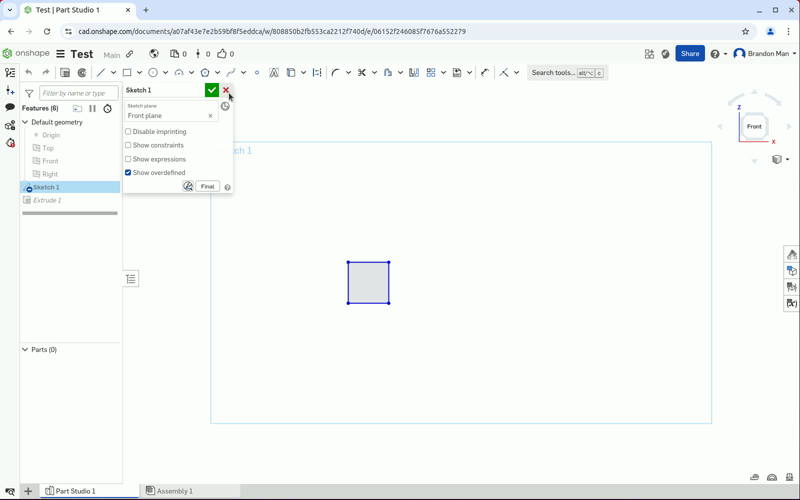
key(shift+s)
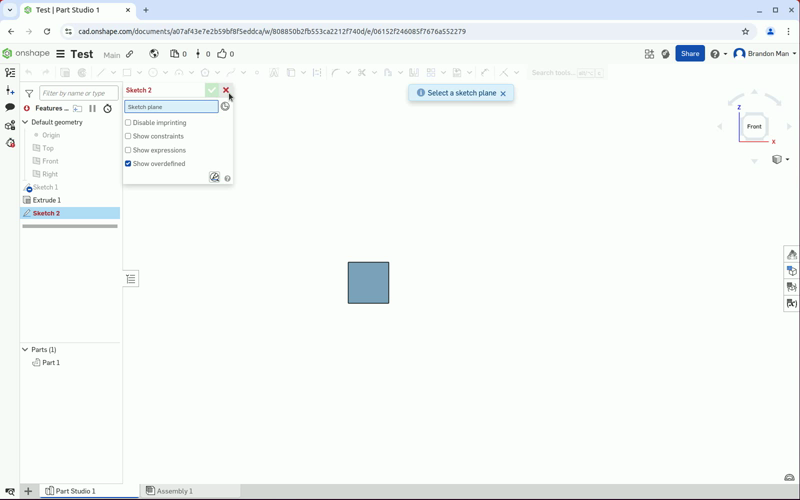
mouse_move(73, 163)
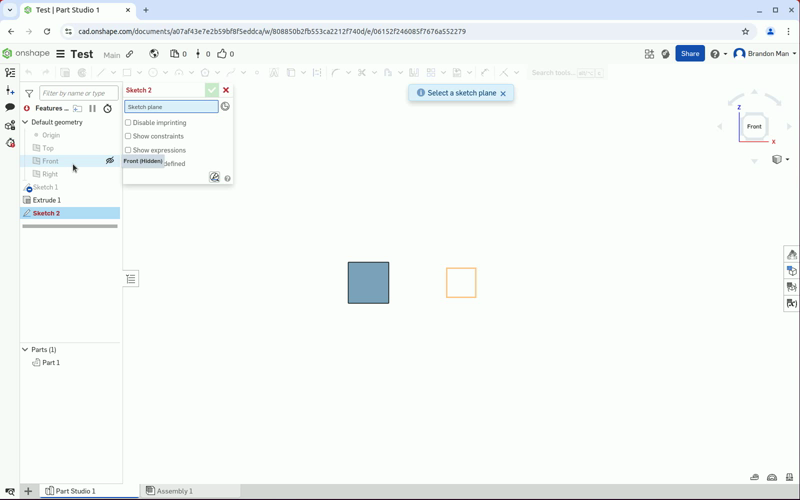
click(73, 163)
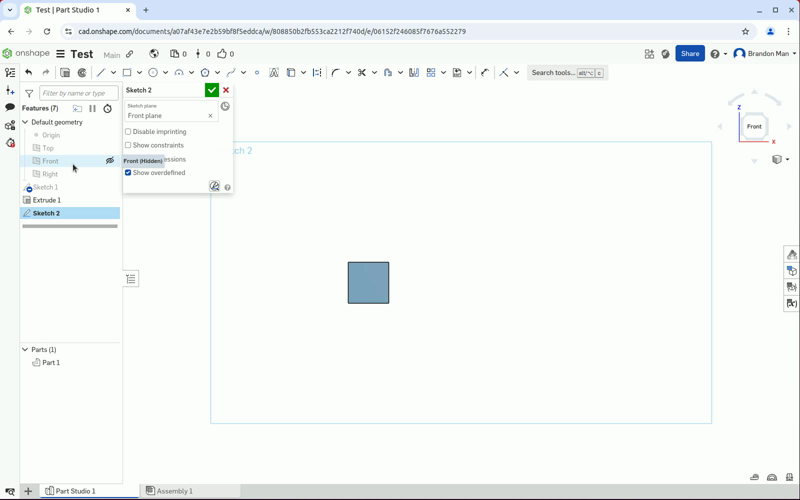
mouse_move(73, 352)
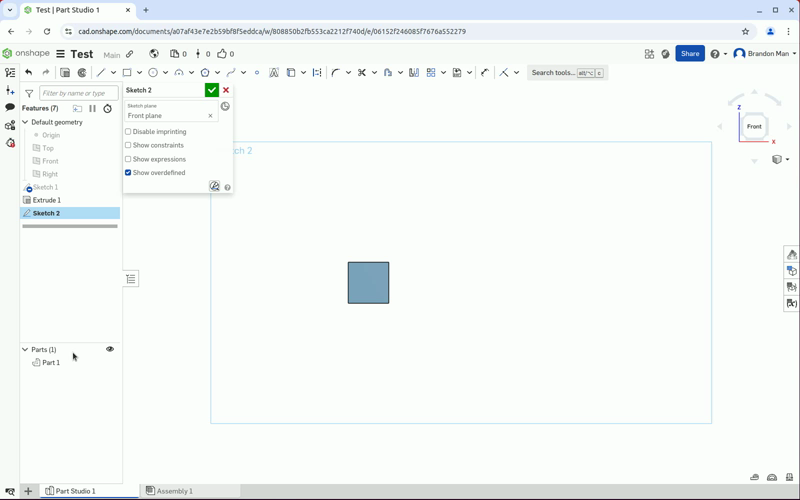
key(y)
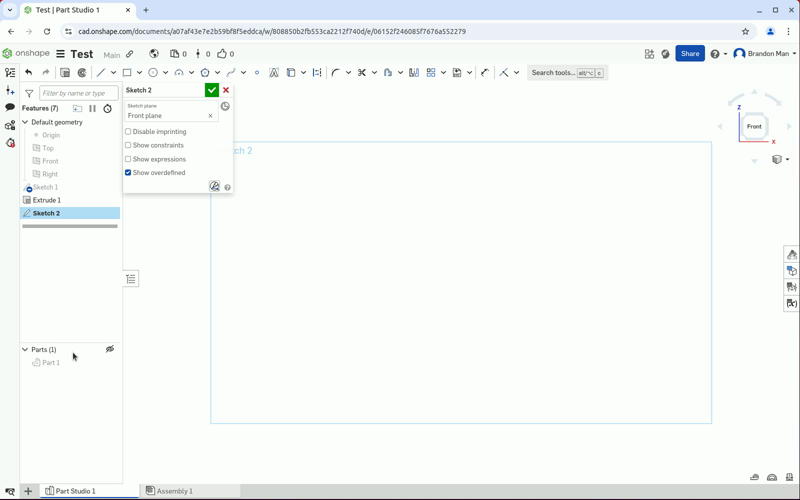
key(l)
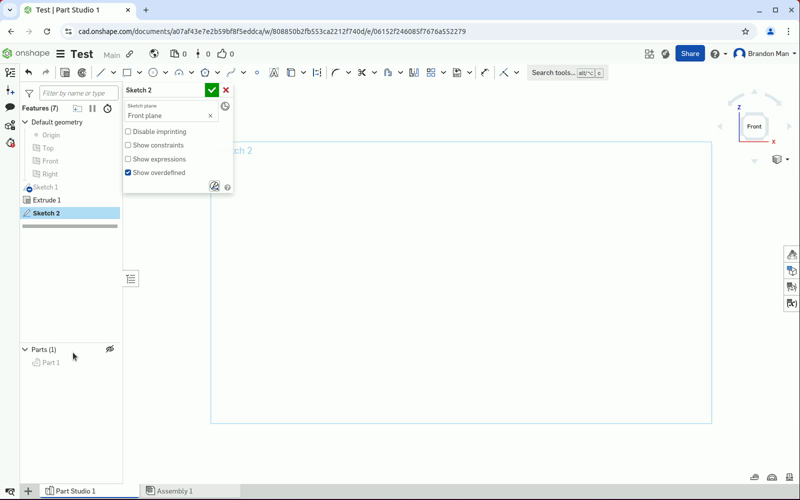
key_down(shift)
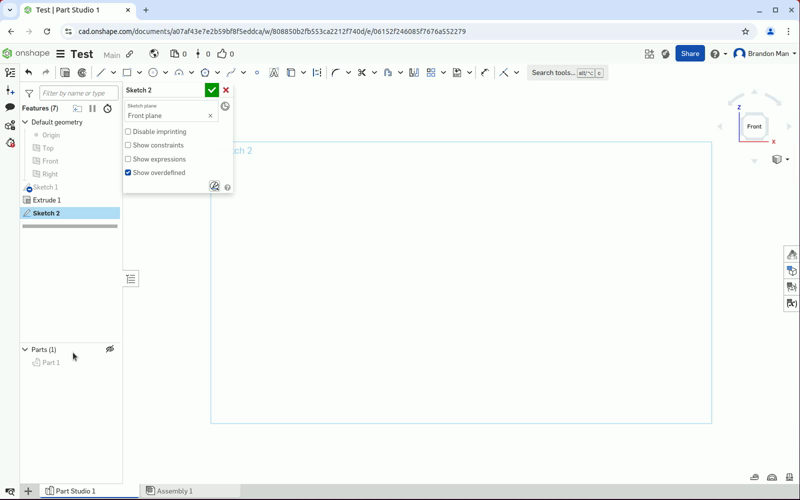
mouse_move(388, 303)
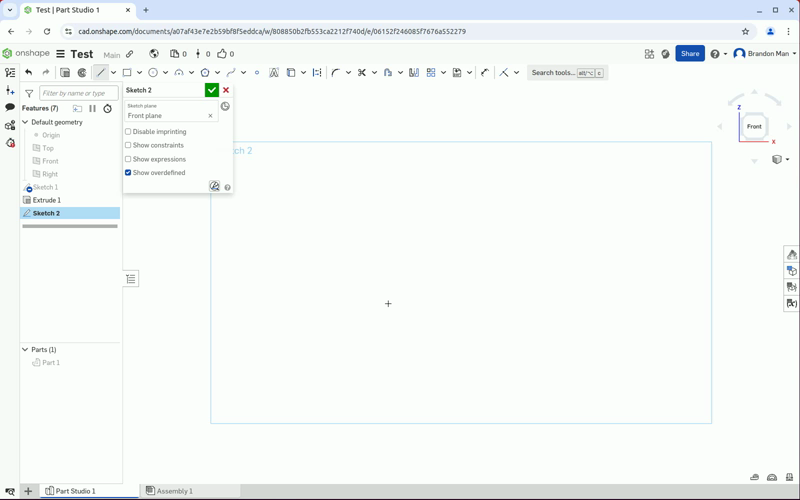
click(388, 303)
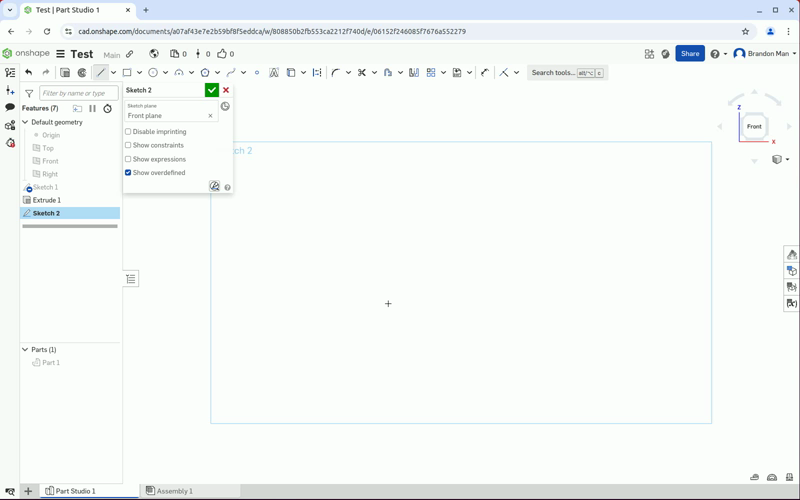
key_up(shift)
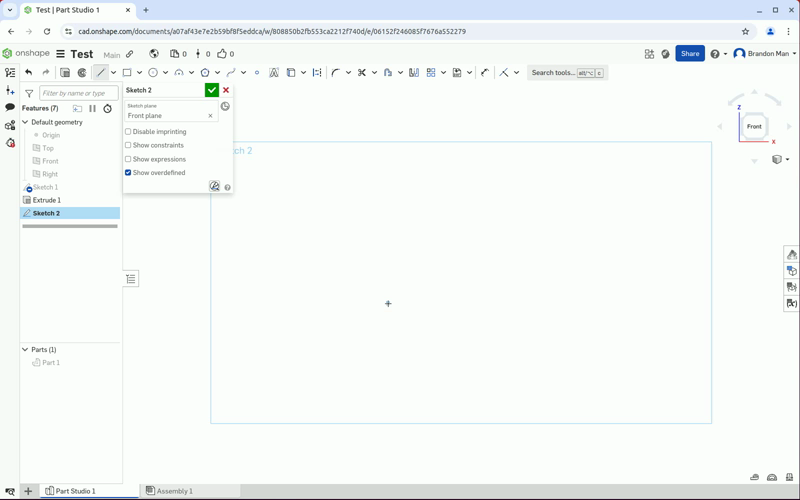
key_down(shift)
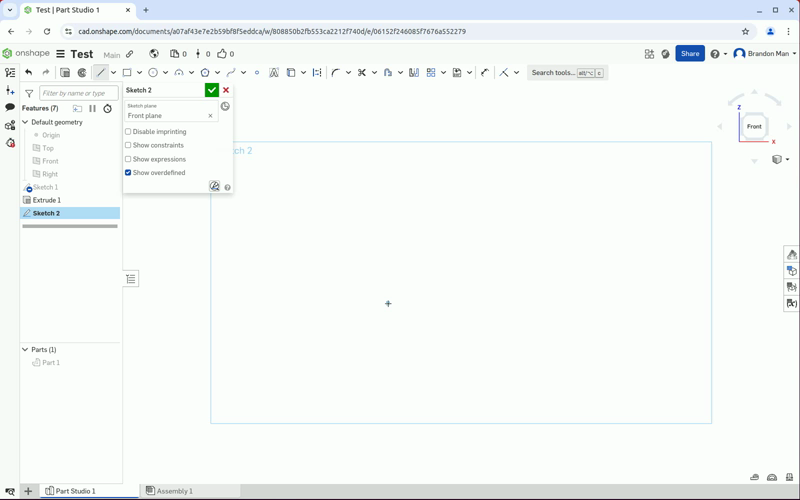
mouse_move(418, 303)
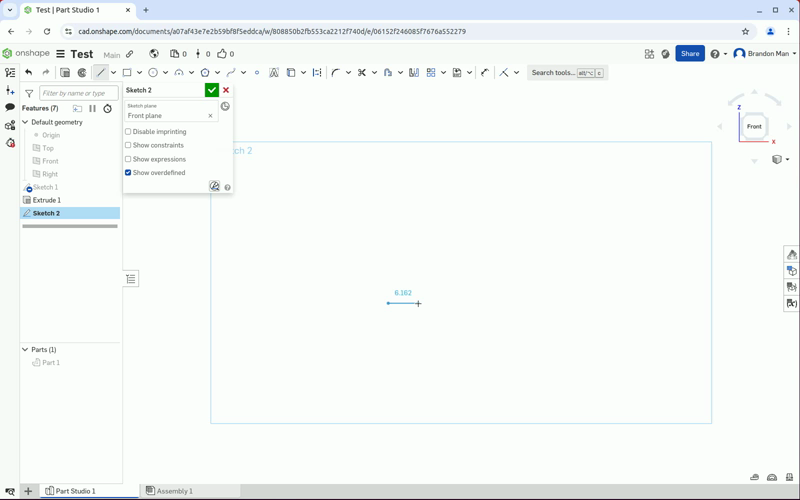
mouse_move(428, 303)
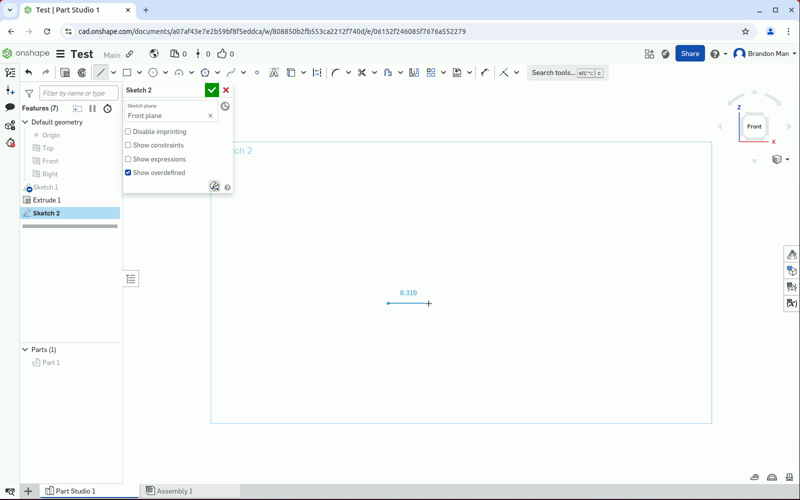
click(428, 303)
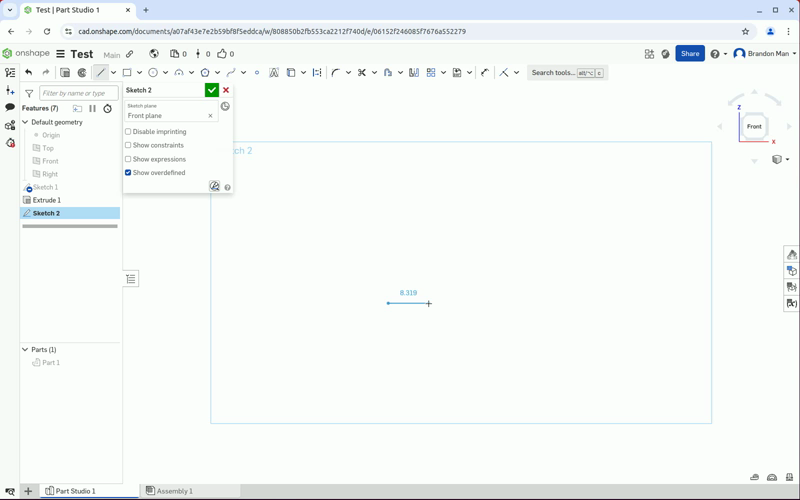
key_up(shift)
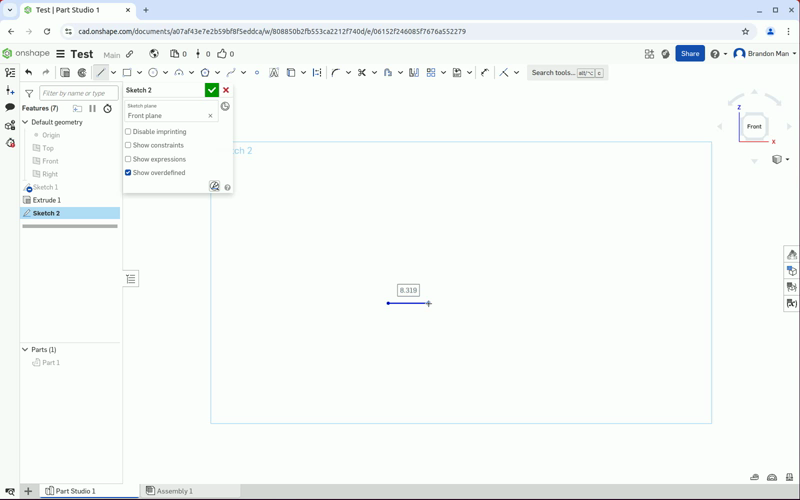
key_down(shift)
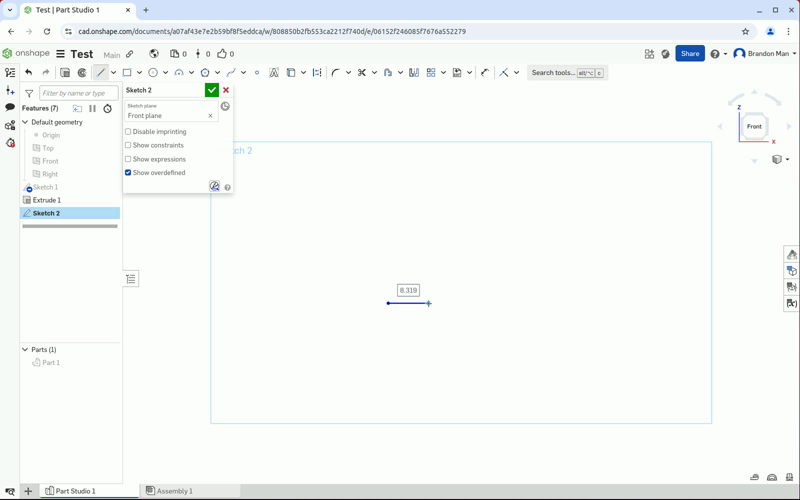
mouse_move(458, 303)
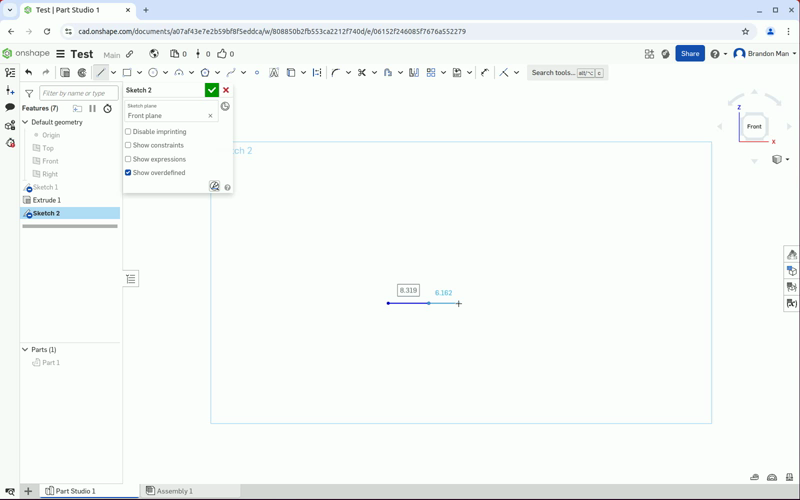
mouse_move(428, 262)
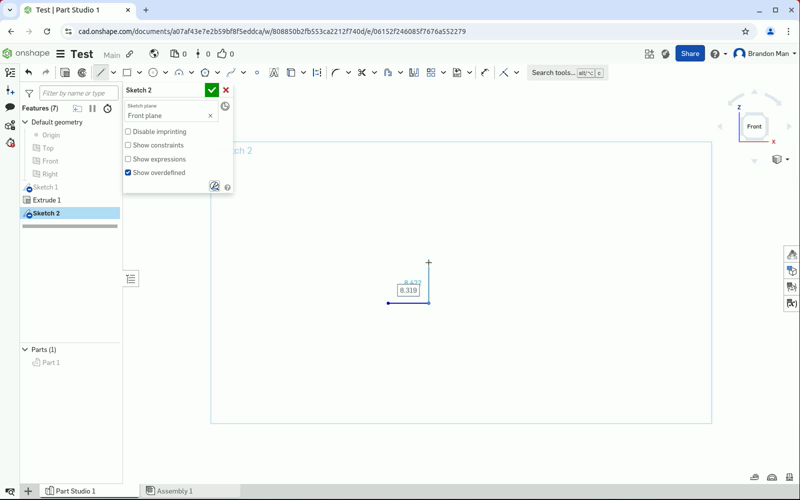
click(428, 262)
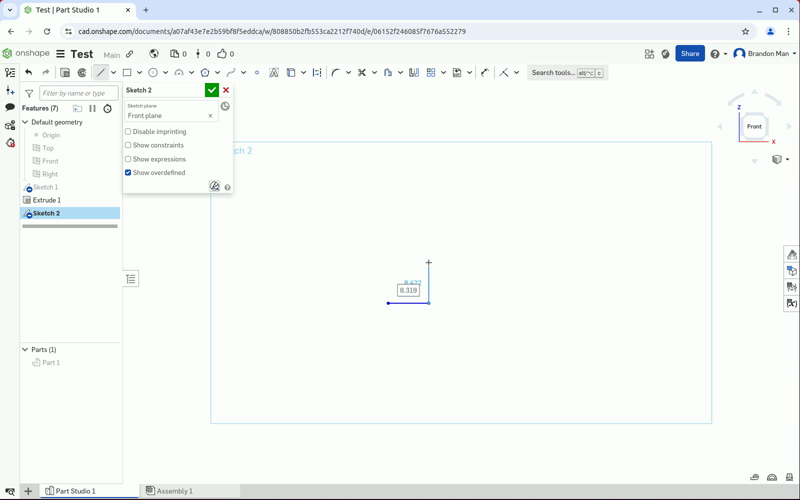
key_up(shift)
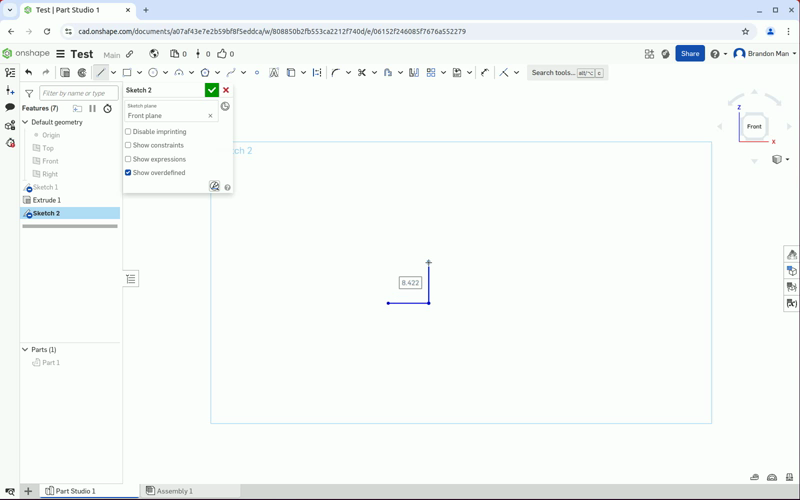
key_down(shift)
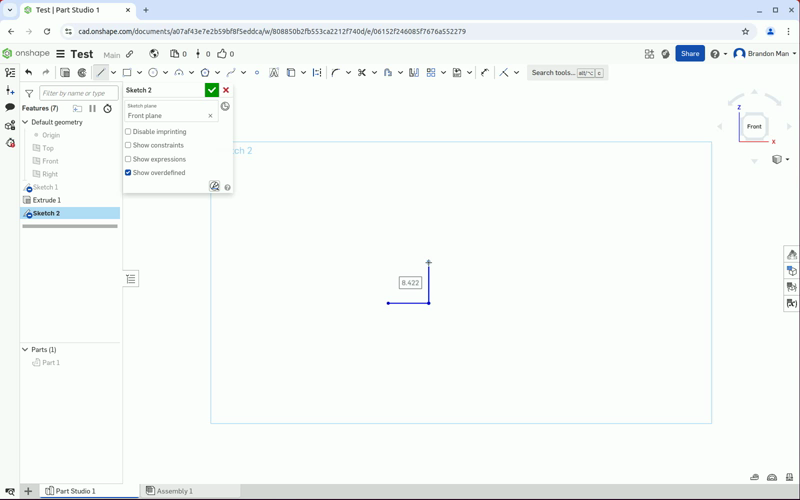
mouse_move(458, 262)
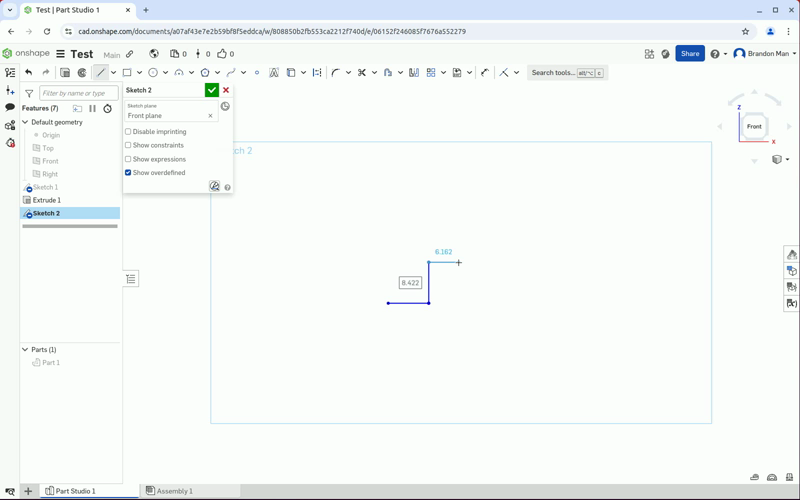
mouse_move(388, 262)
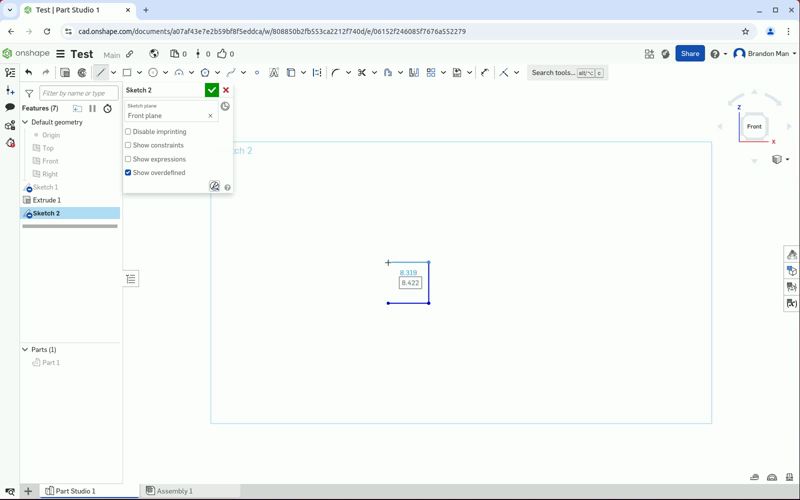
click(388, 262)
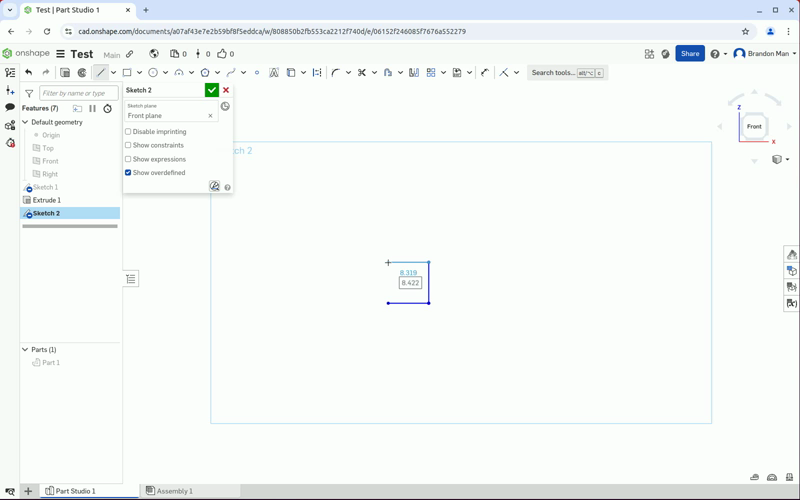
key_up(shift)
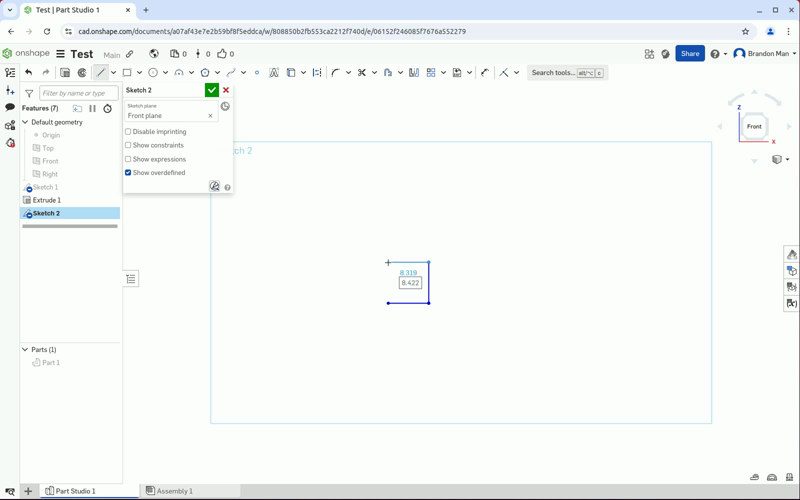
mouse_move(418, 262)
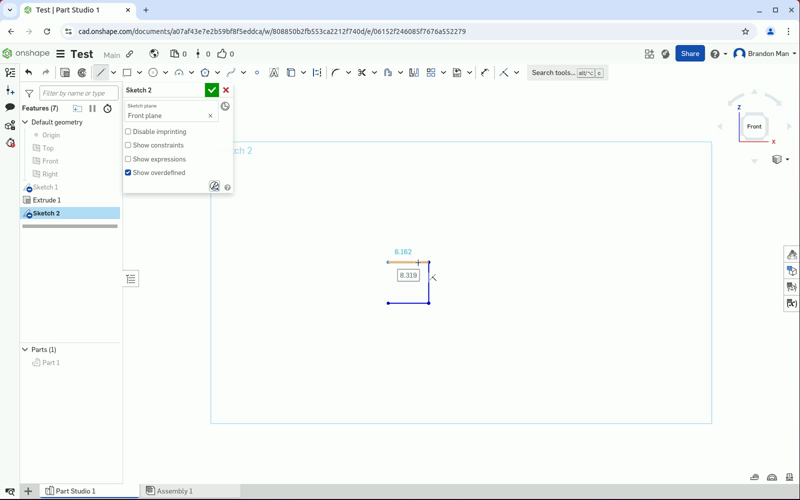
key_down(shift)
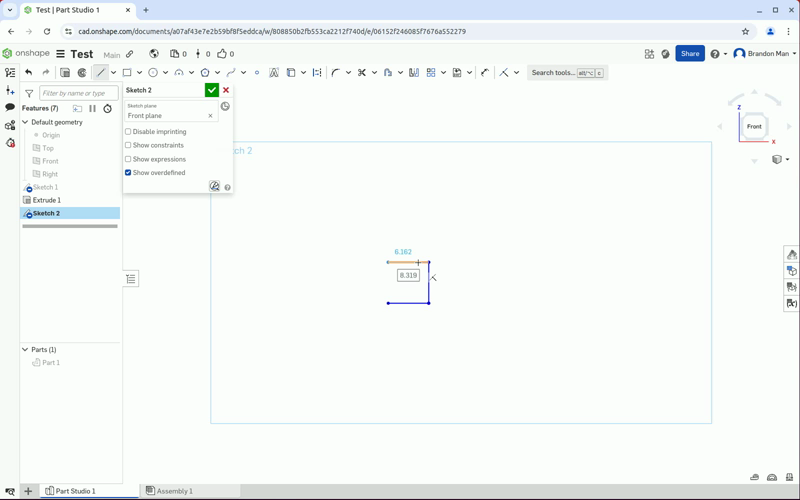
mouse_move(388, 303)
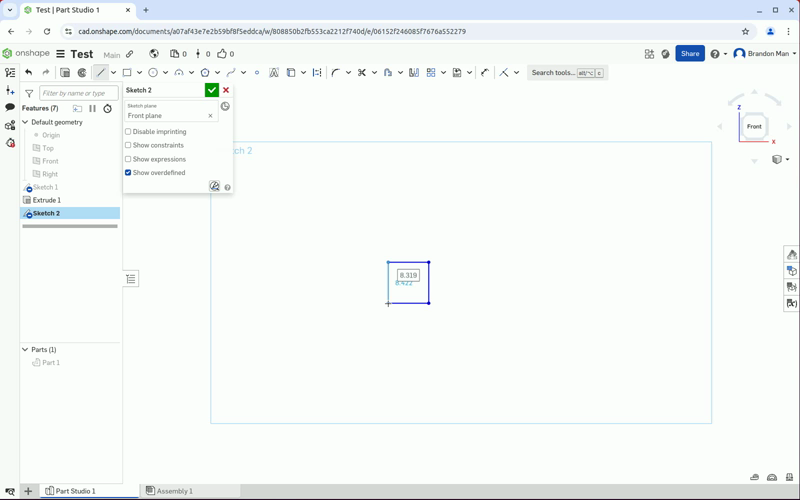
key_up(shift)
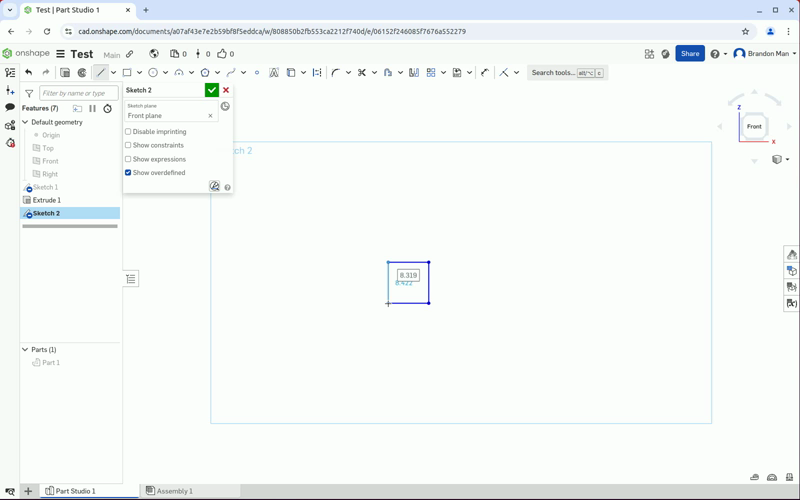
click(388, 303)
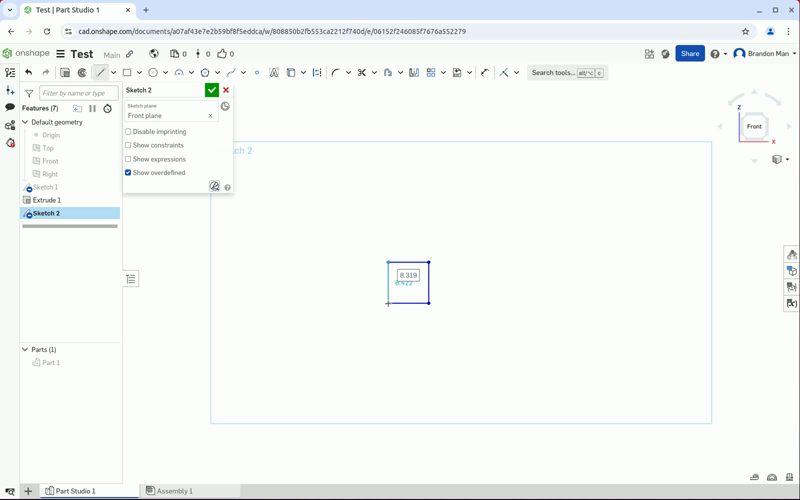
key(esc)
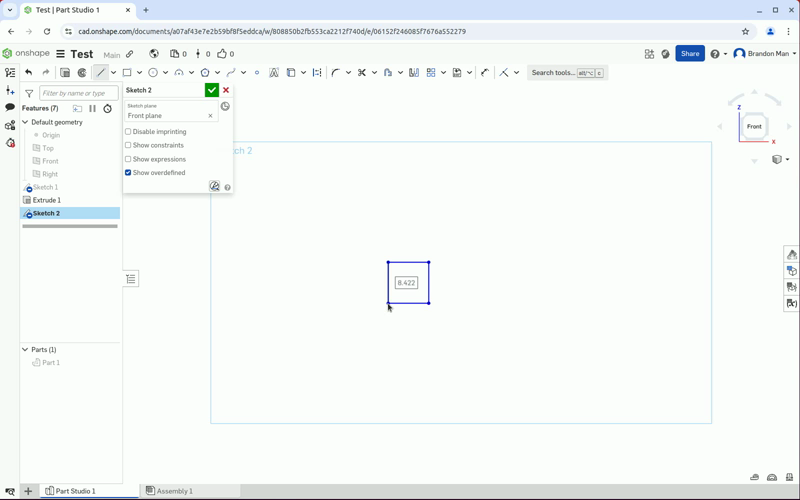
mouse_move(416, 264)
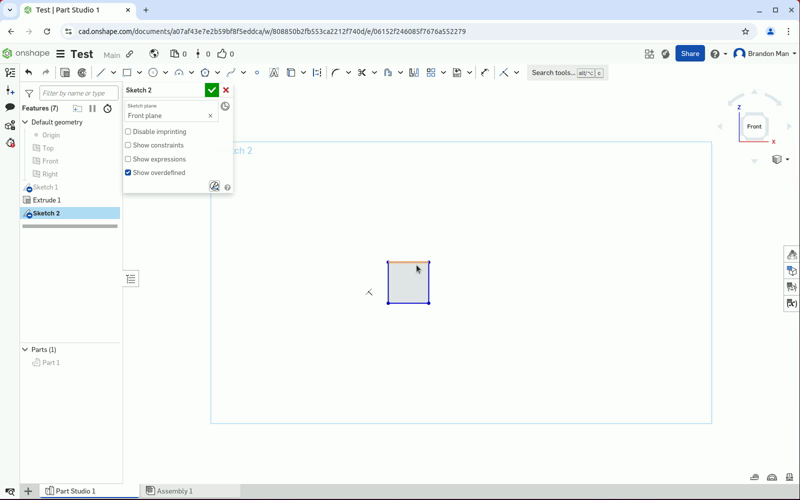
scroll(6)
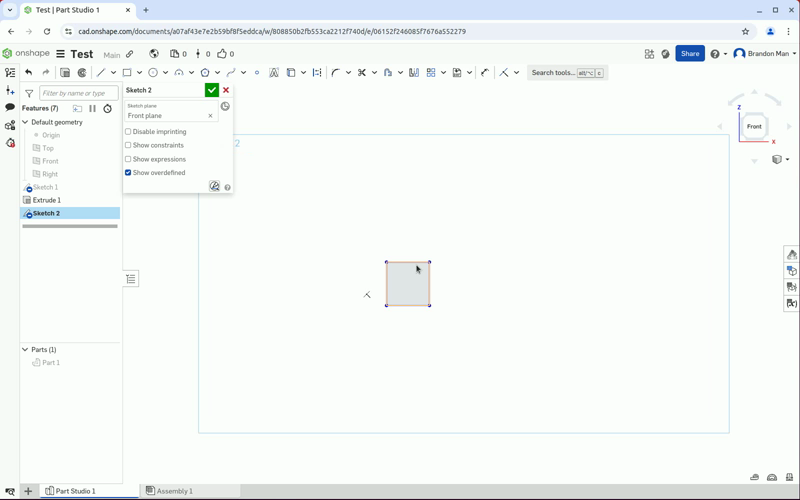
scroll(6)
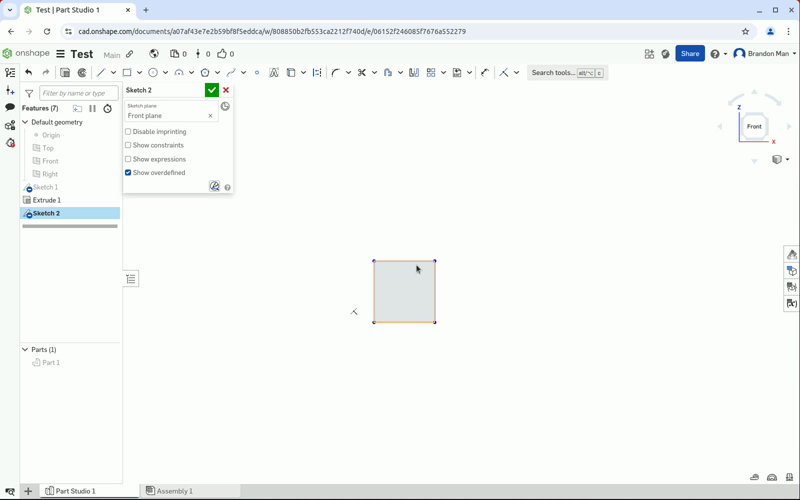
scroll(6)
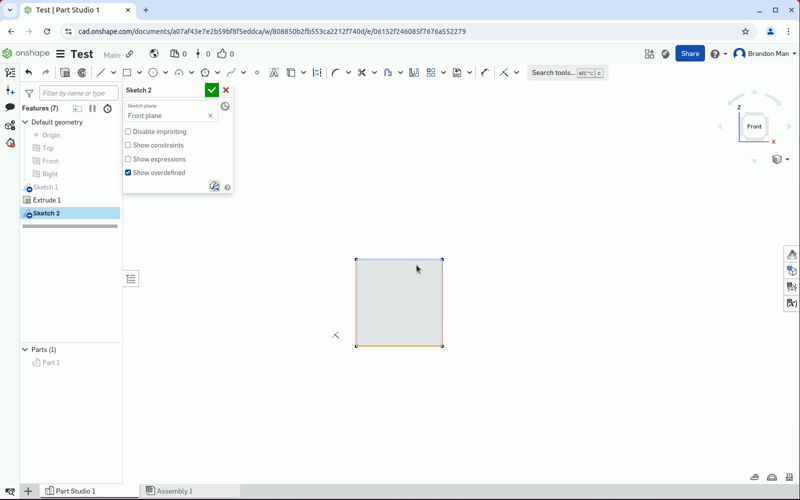
scroll(6)
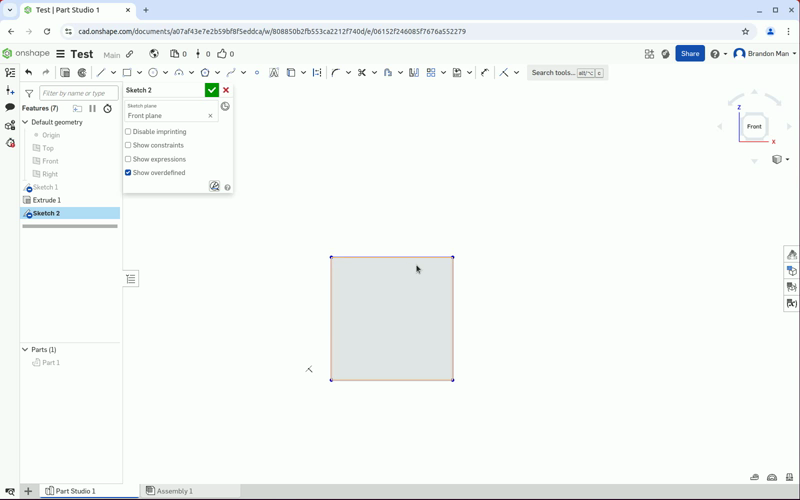
scroll(6)
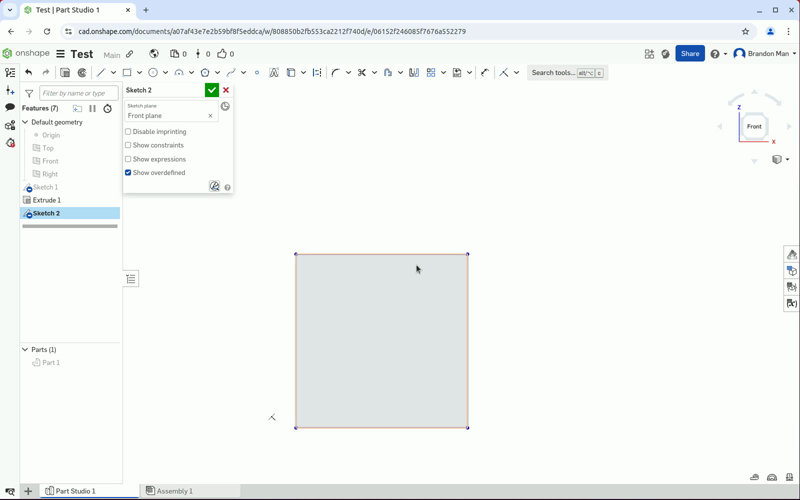
scroll(6)
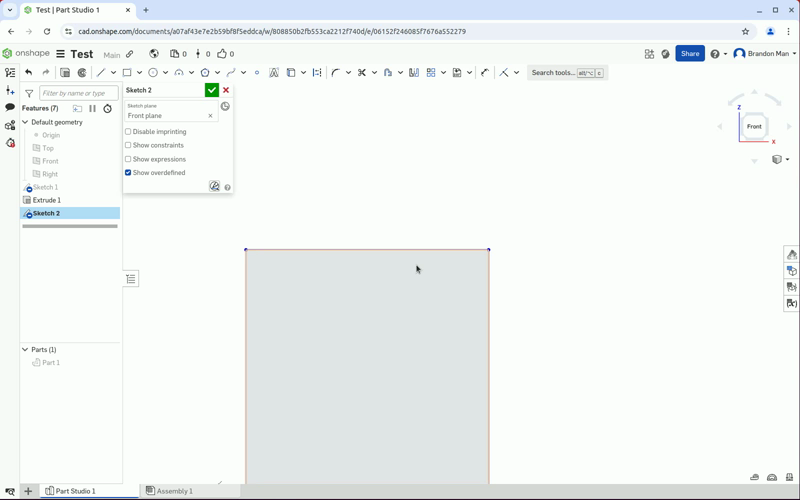
scroll(6)
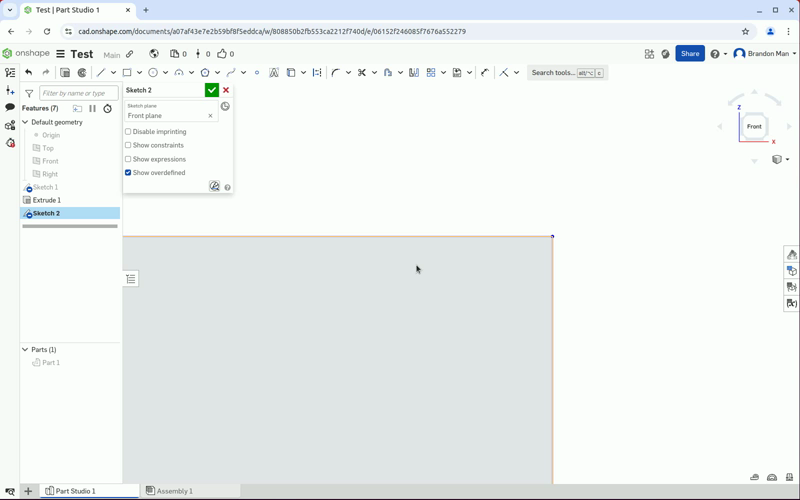
click(416, 264)
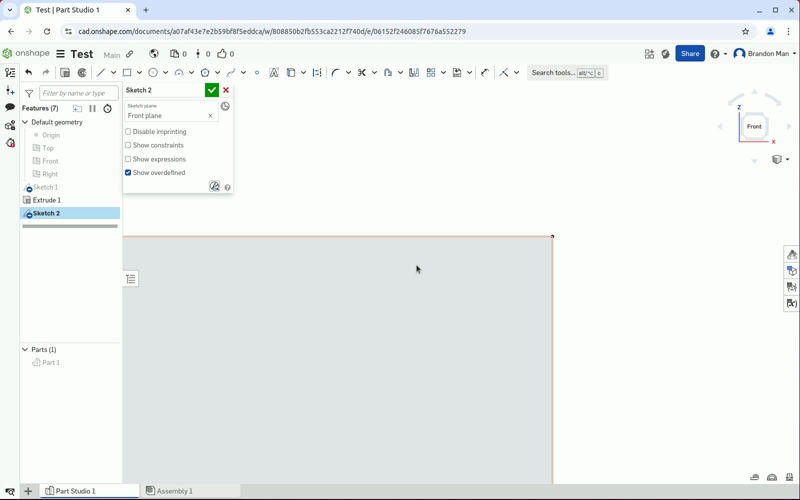
scroll(-6)
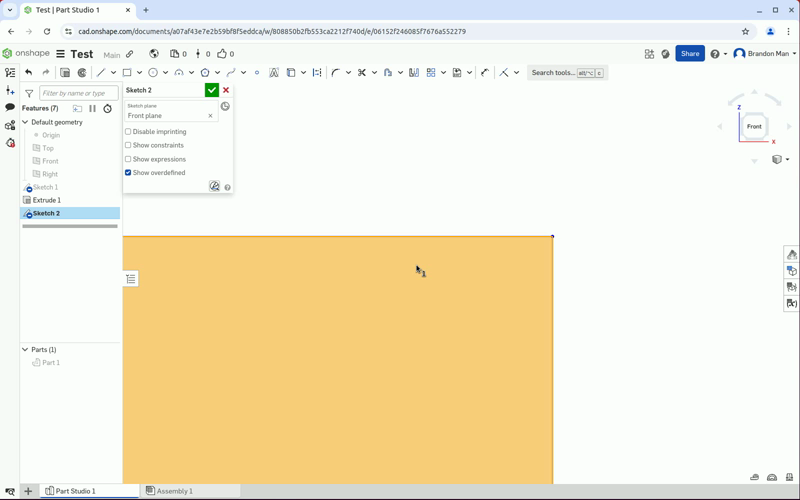
scroll(-6)
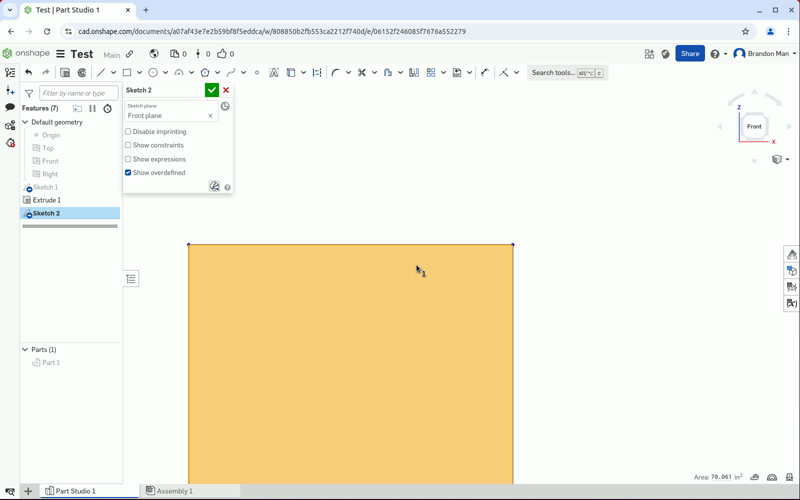
scroll(-6)
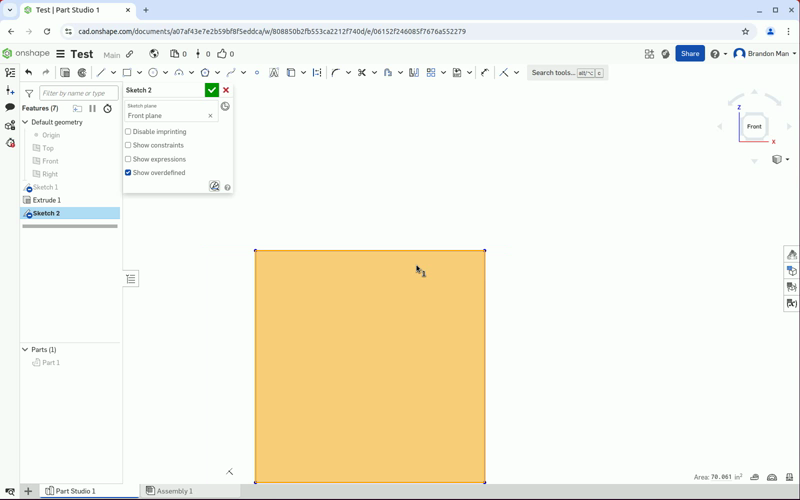
scroll(-6)
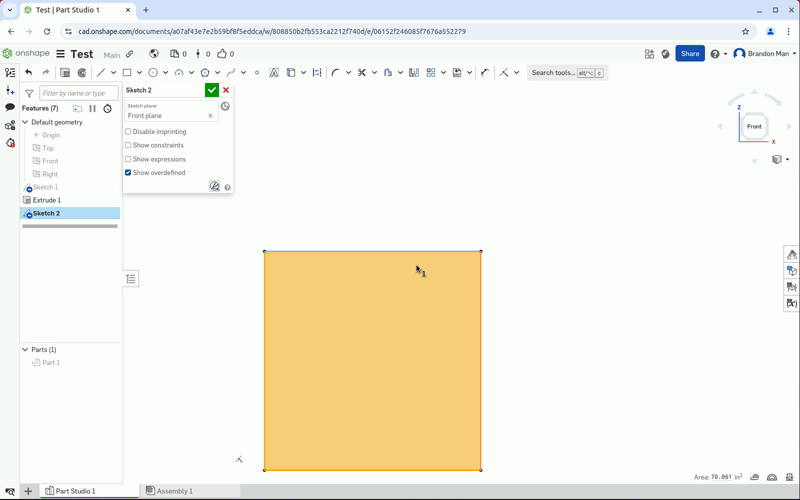
scroll(-6)
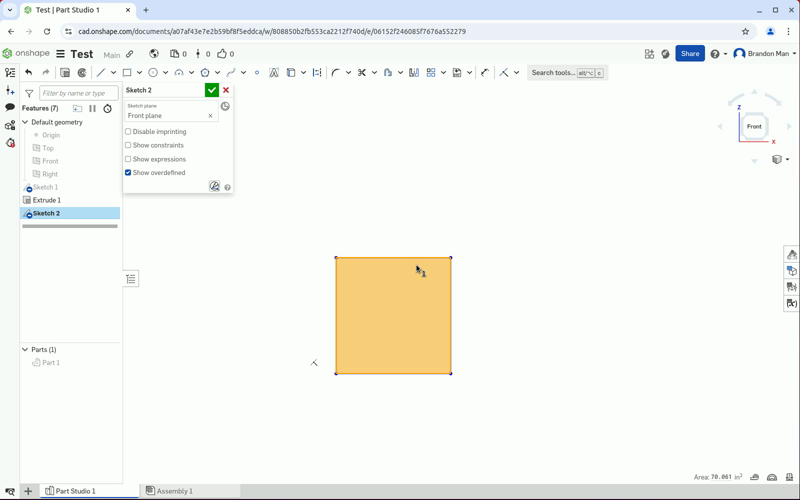
scroll(-6)
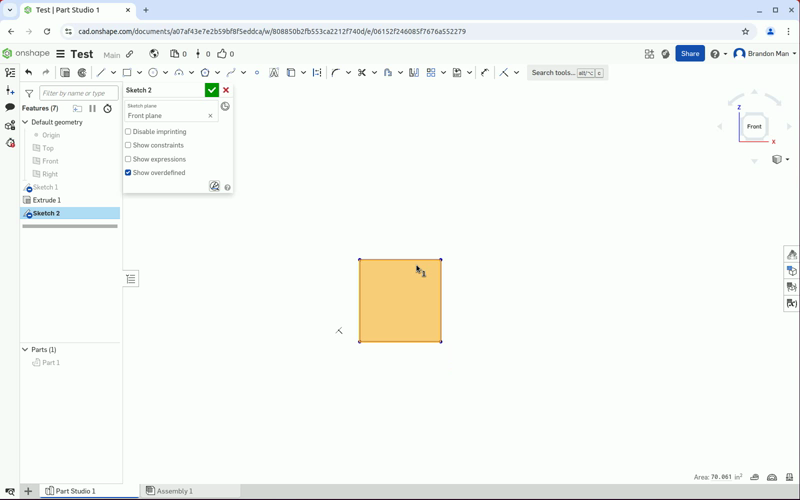
scroll(-6)
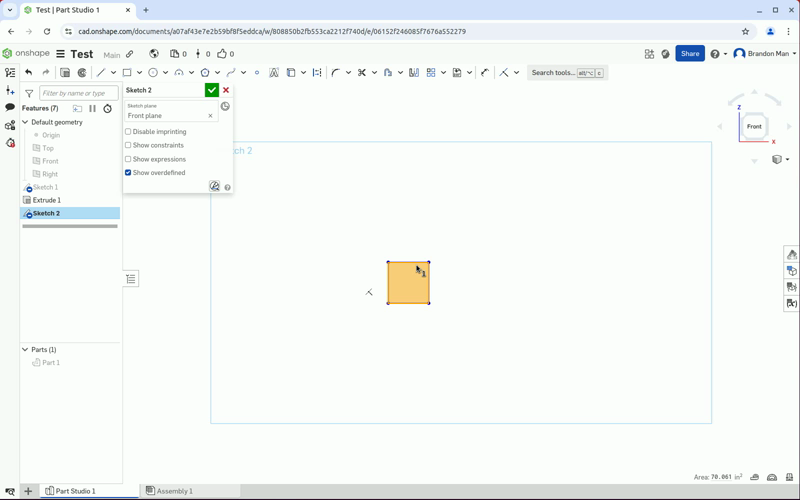
mouse_move(73, 352)
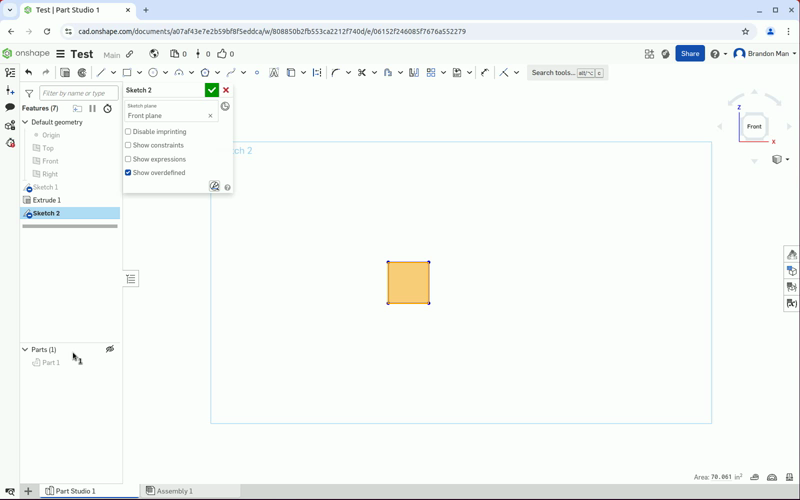
key(shift+y)
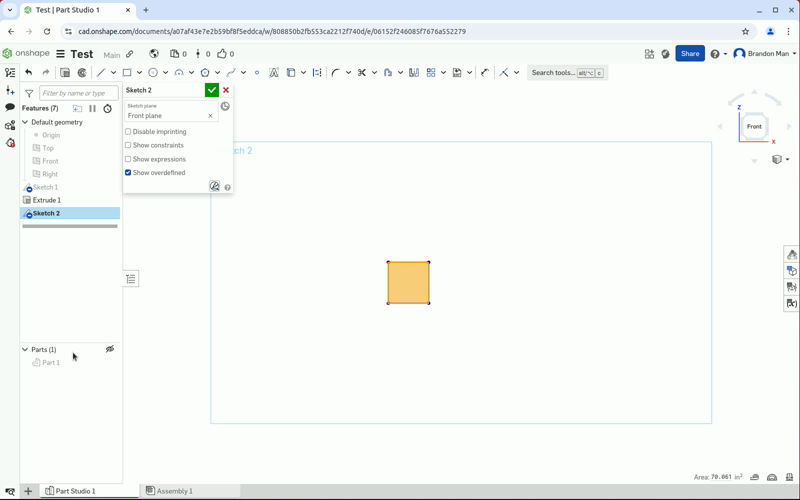
key(shift+e)
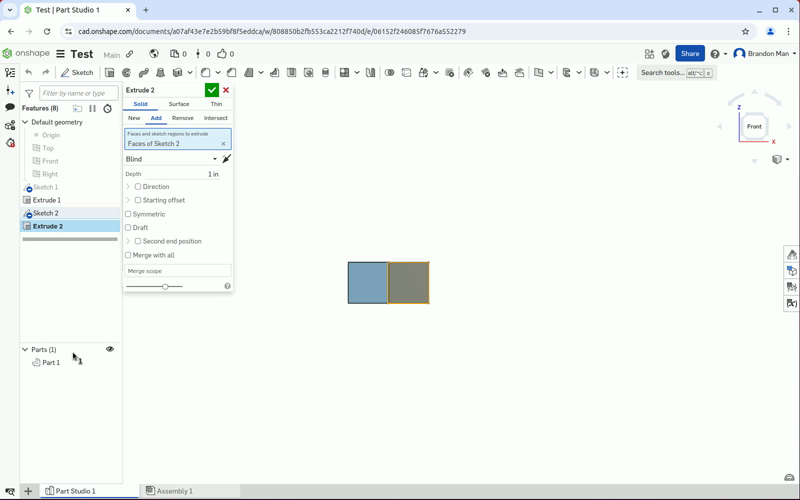
mouse_move(143, 106)
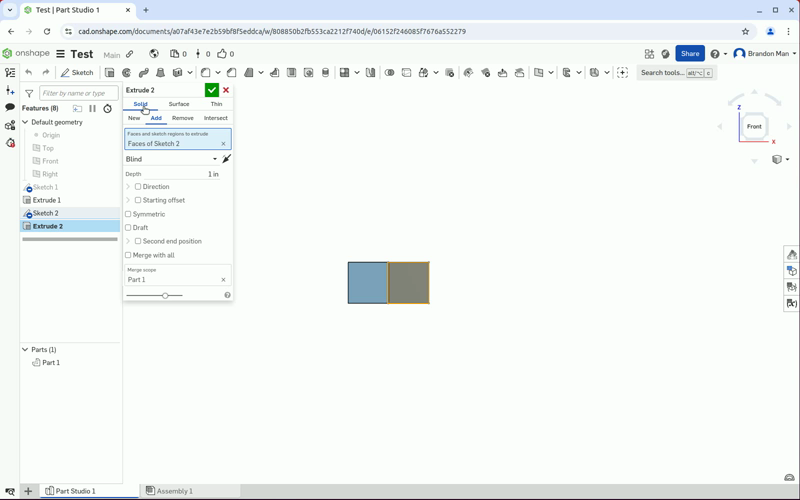
click(143, 106)
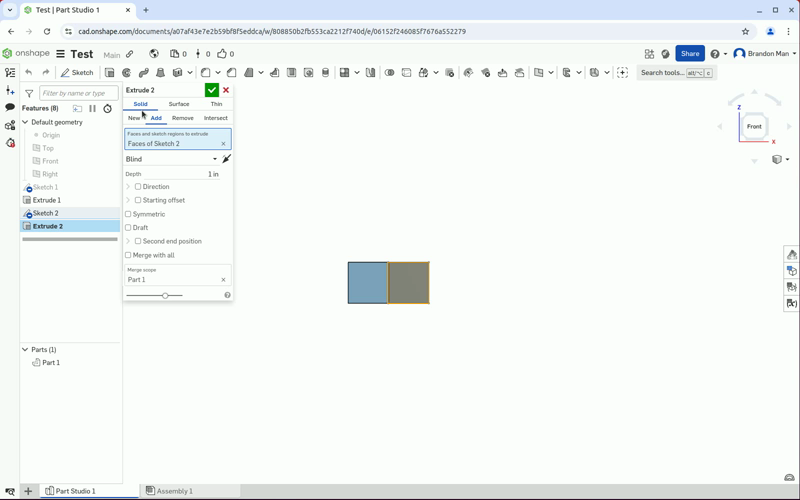
mouse_move(137, 120)
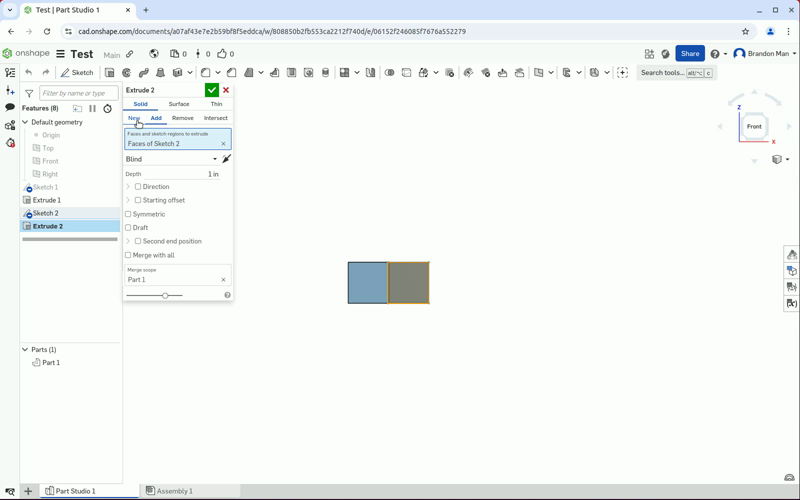
click(137, 120)
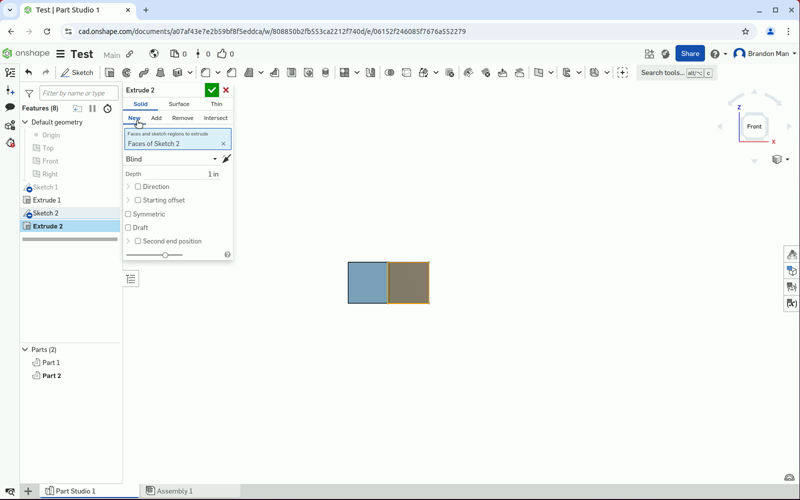
key(tab, 4)
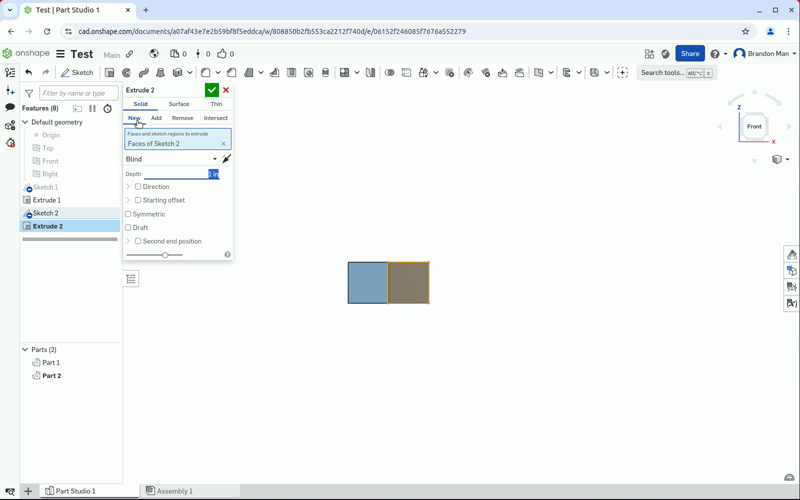
text(8.184)
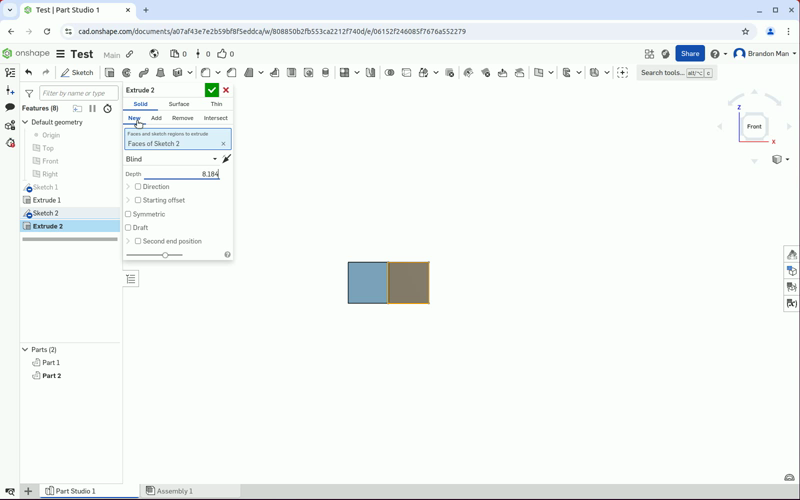
key(enter)
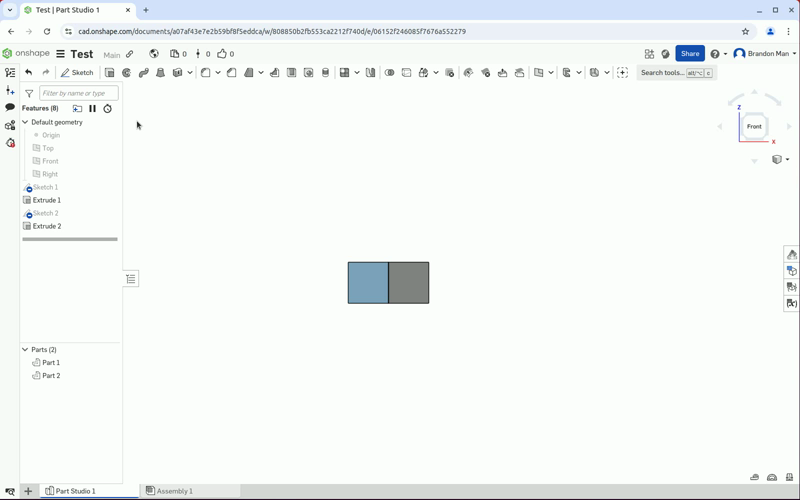
key(shift+h)
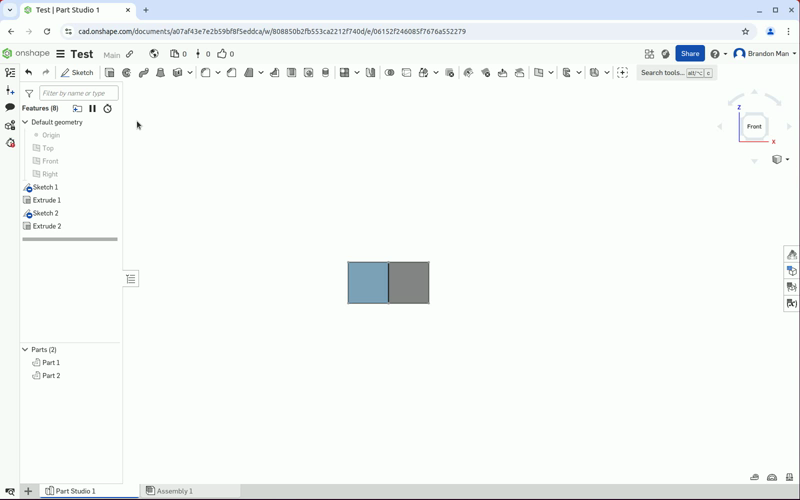
key(shift+h)
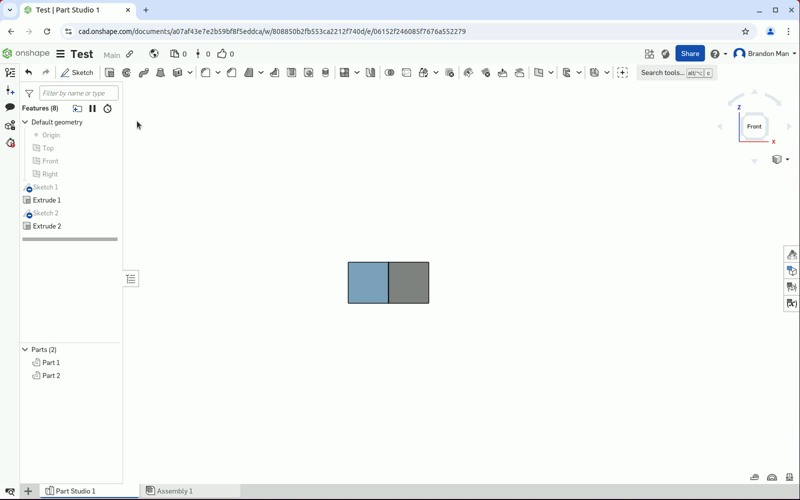
mouse_move(73, 189)
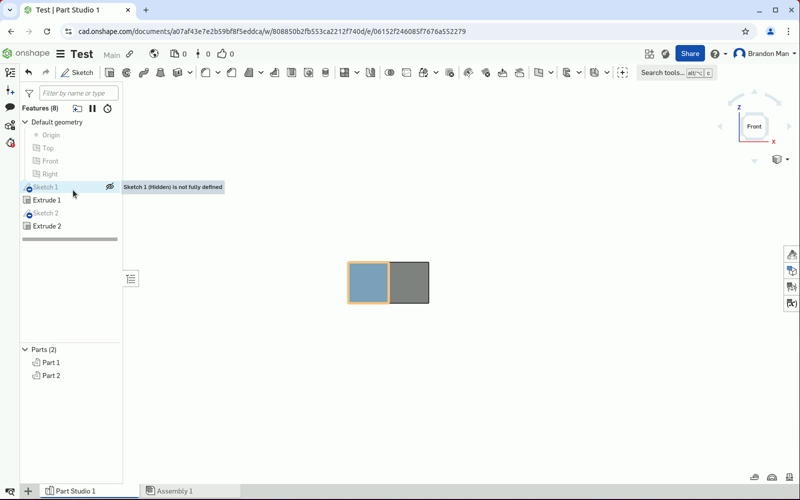
click(73, 189)
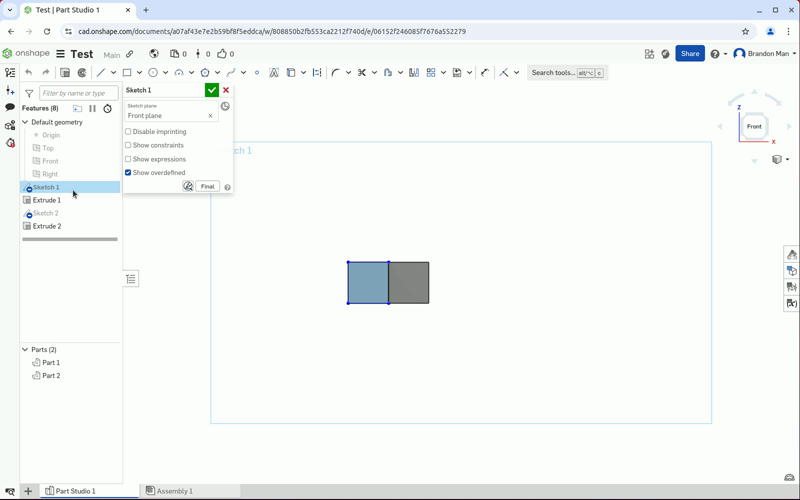
mouse_move(229, 92)
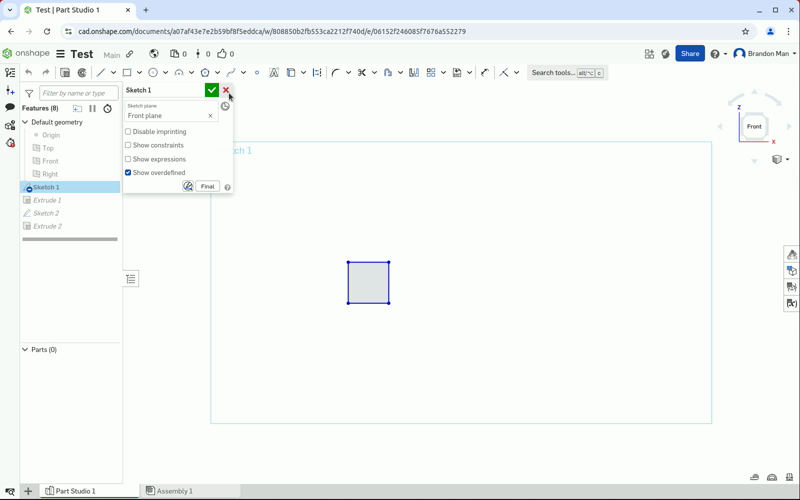
click(229, 92)
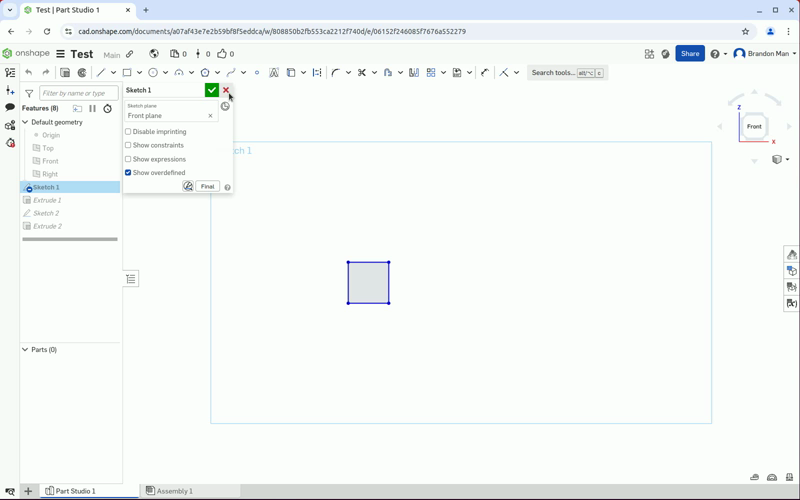
key(shift+s)
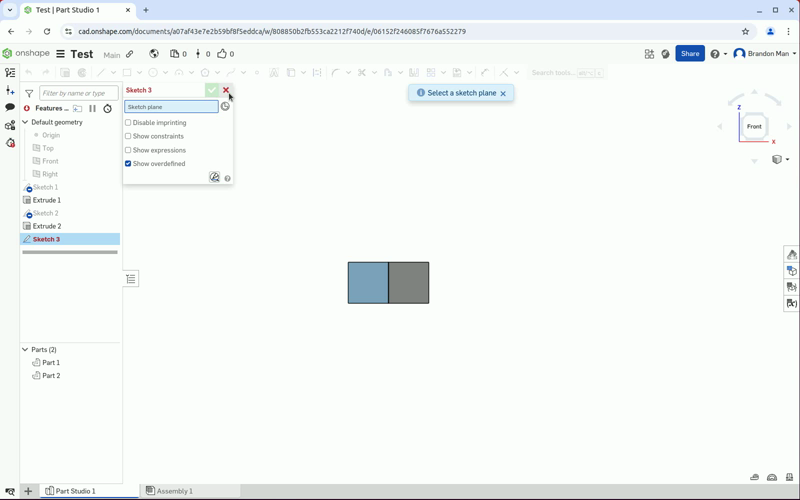
mouse_move(73, 163)
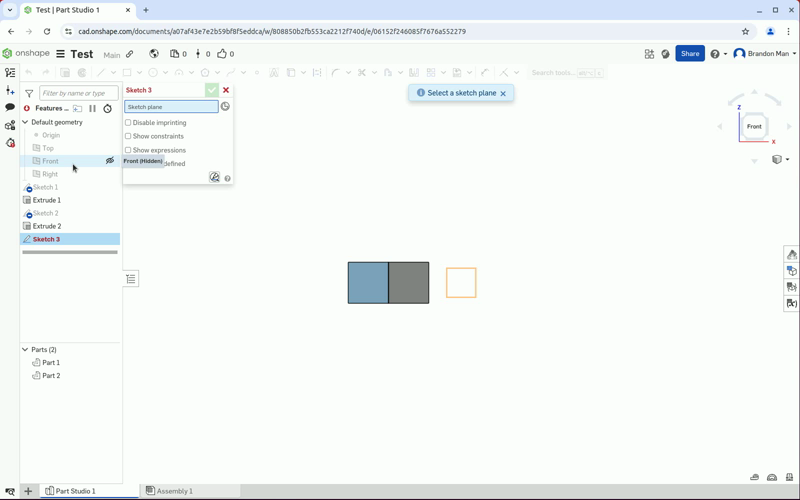
click(73, 163)
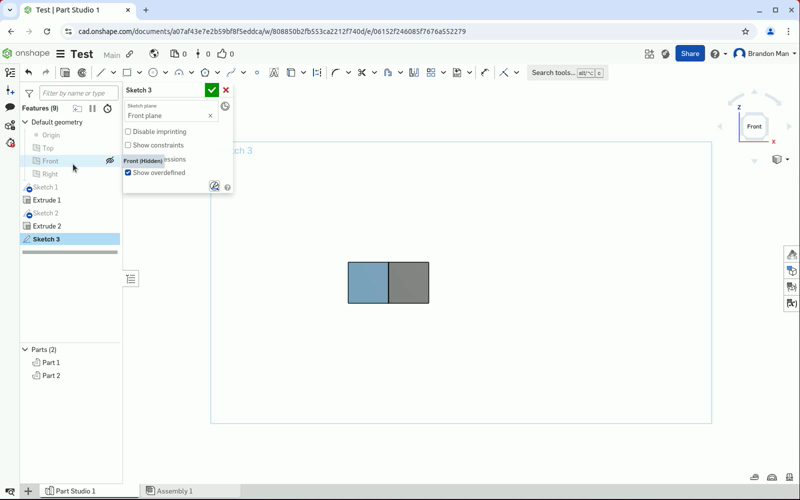
mouse_move(73, 352)
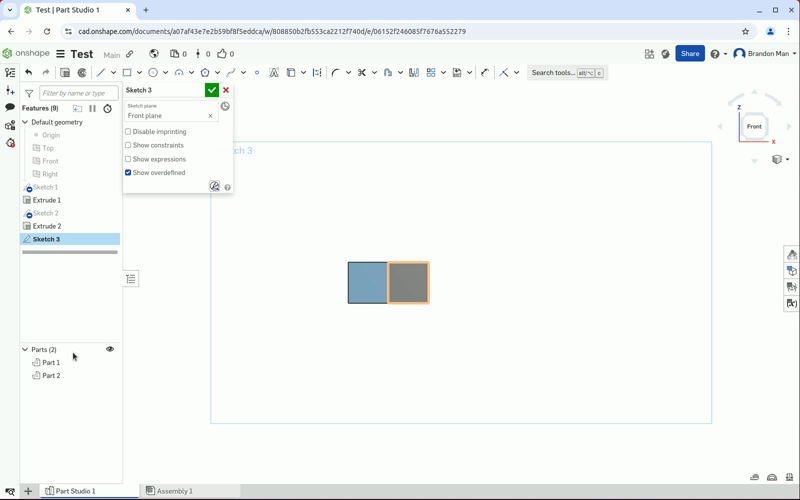
key(y)
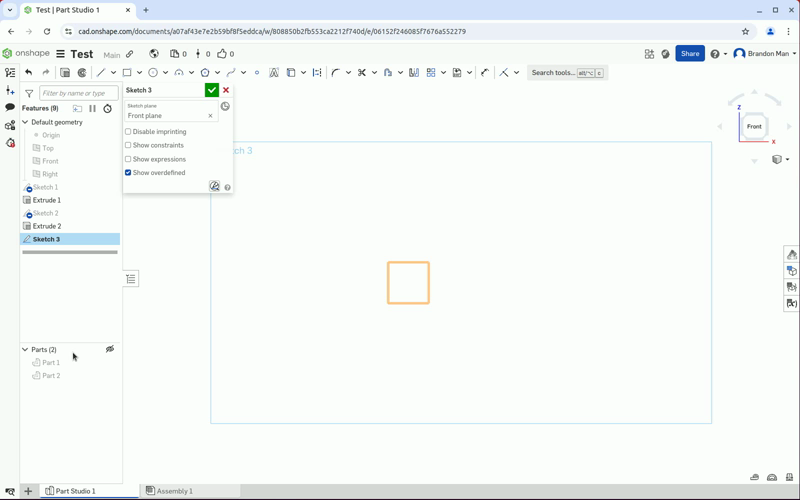
key(l)
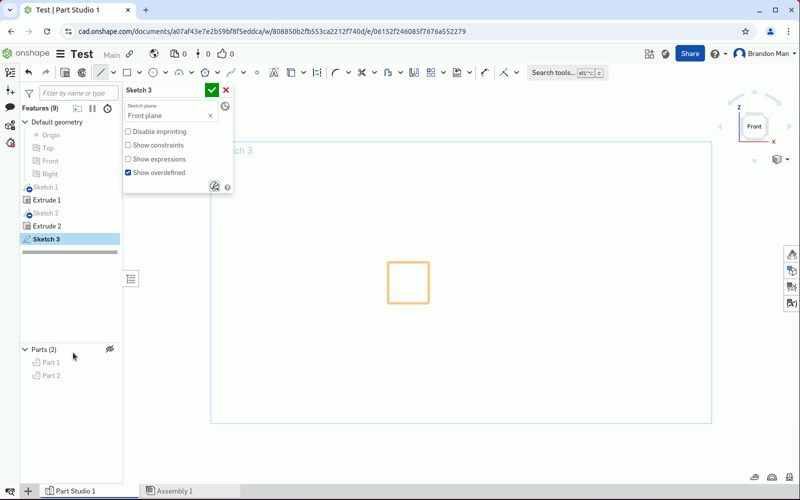
key_down(shift)
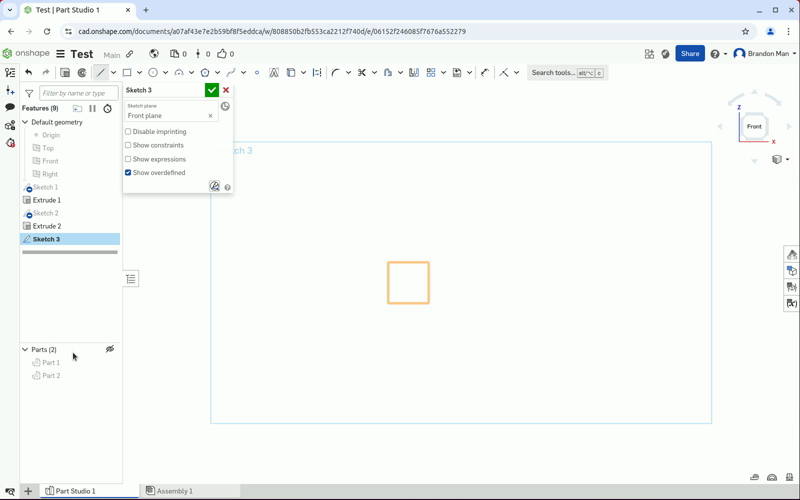
mouse_move(348, 264)
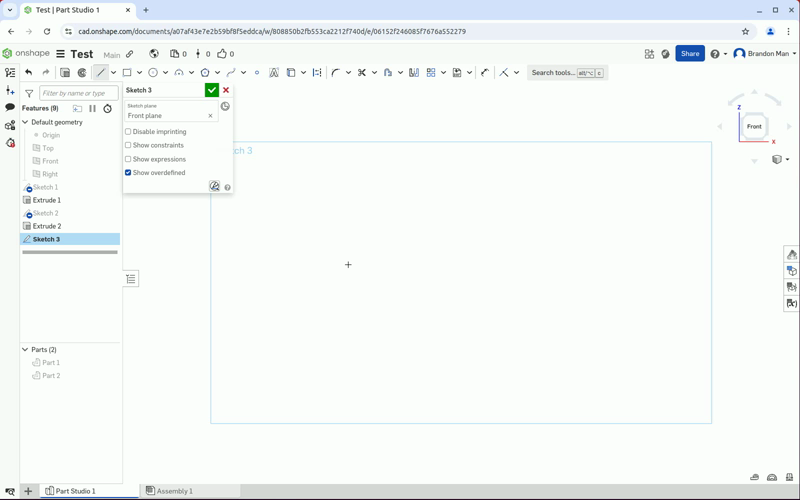
click(348, 264)
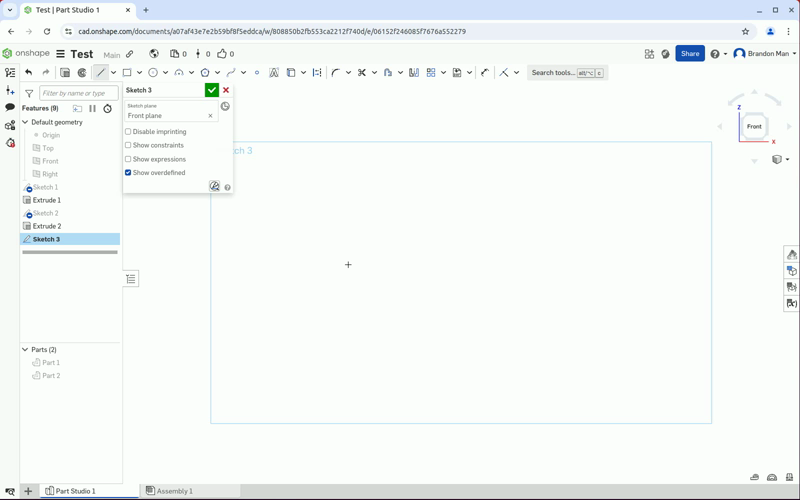
key_up(shift)
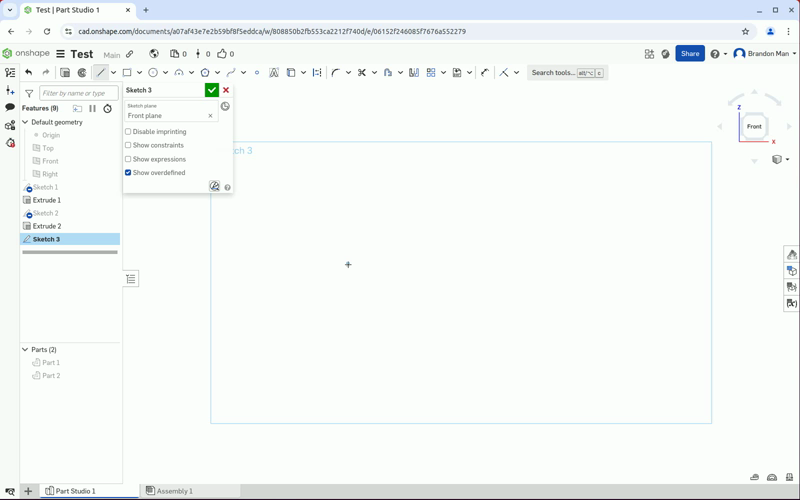
key_down(shift)
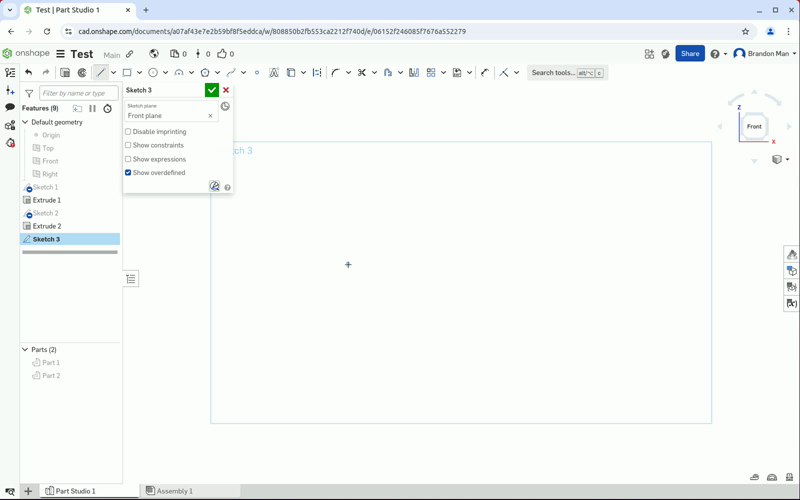
mouse_move(378, 264)
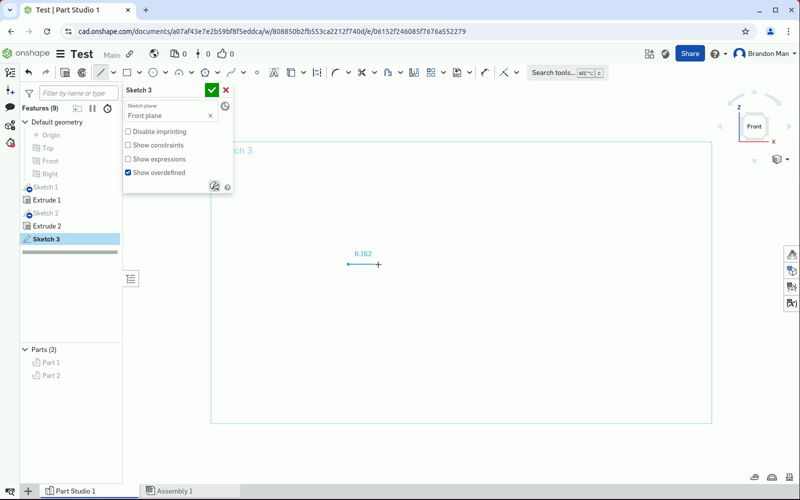
mouse_move(388, 264)
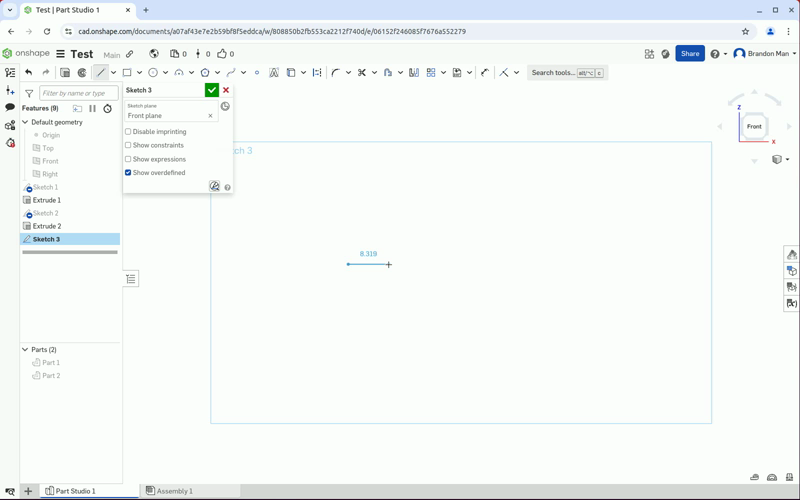
click(388, 264)
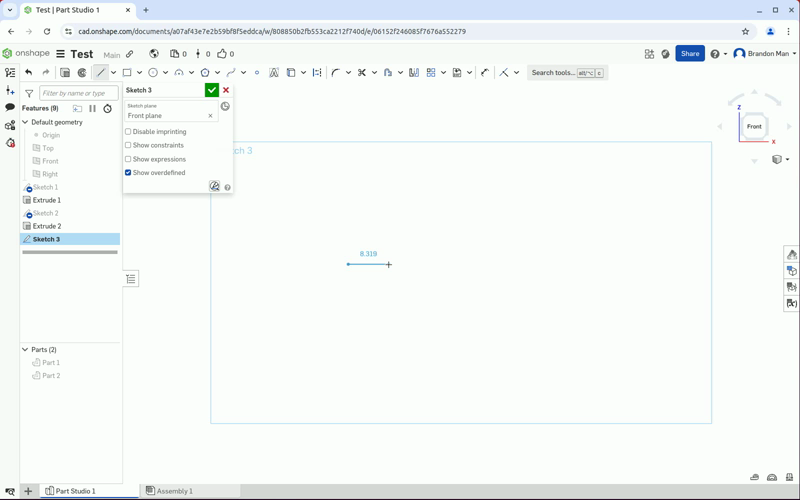
key_up(shift)
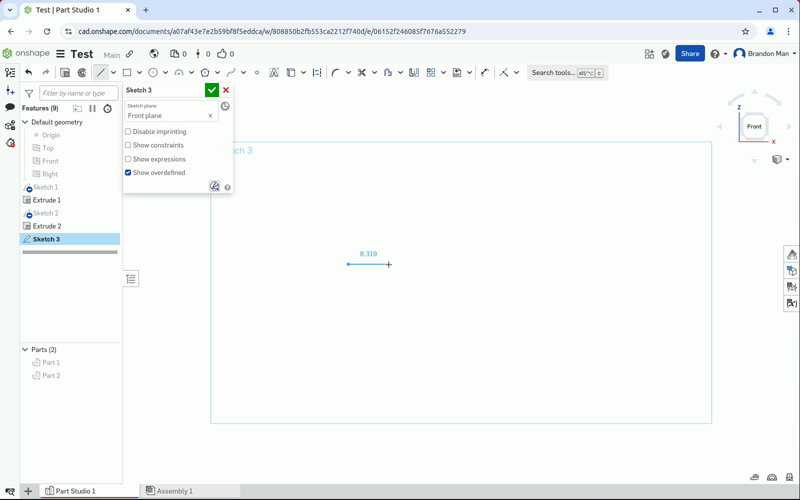
key_down(shift)
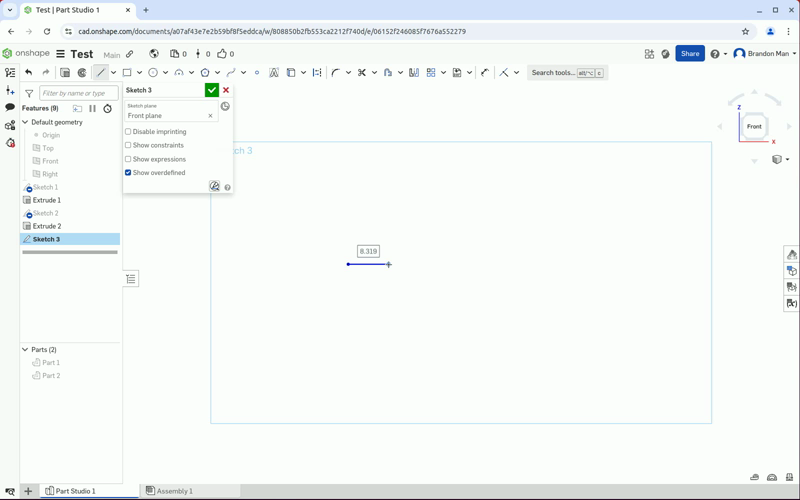
mouse_move(418, 264)
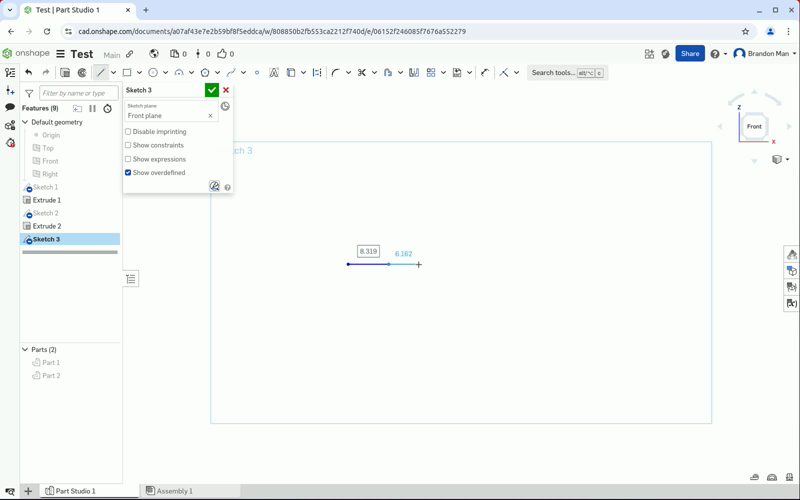
mouse_move(388, 223)
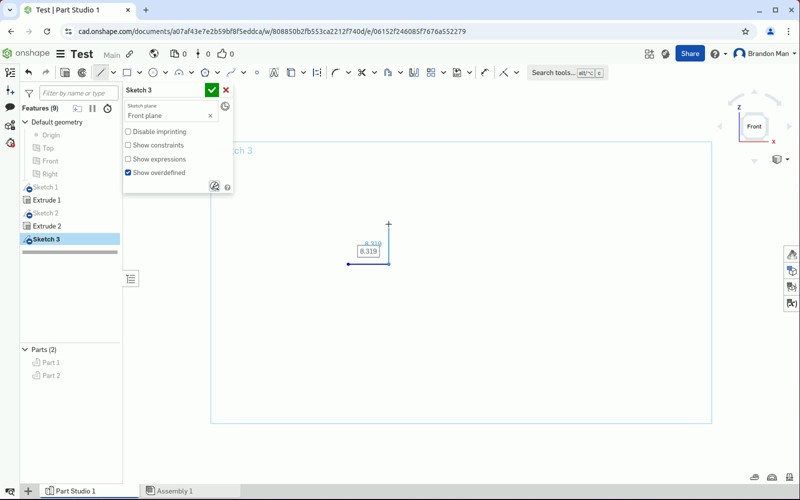
click(388, 223)
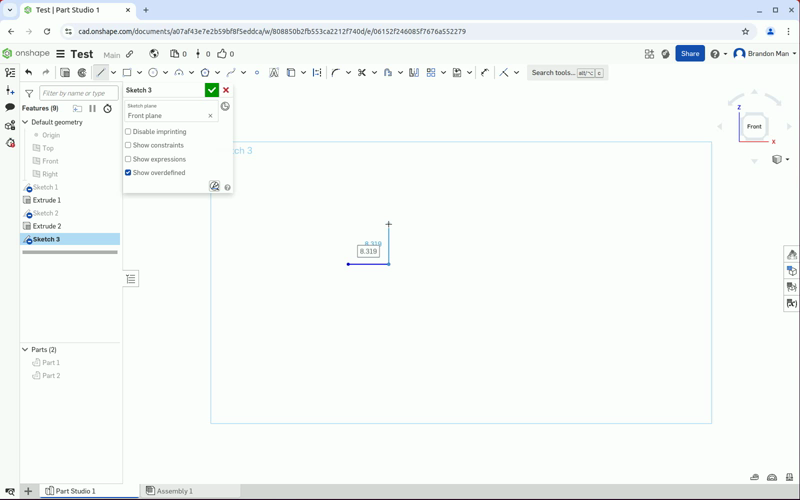
key_up(shift)
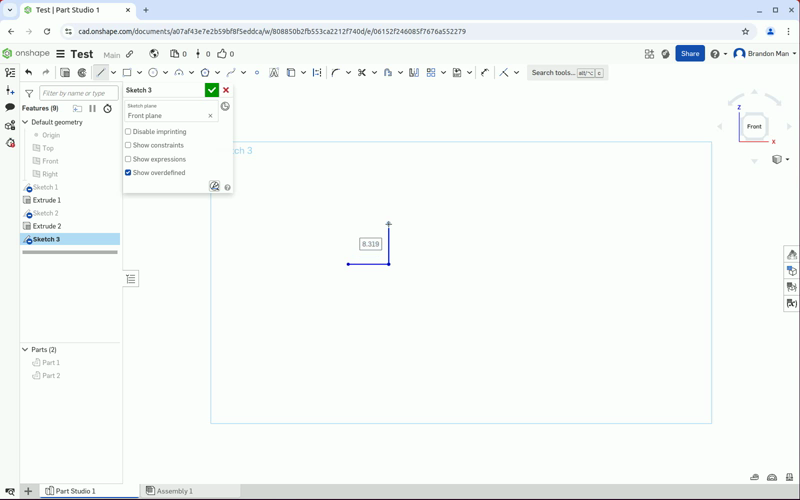
key_down(shift)
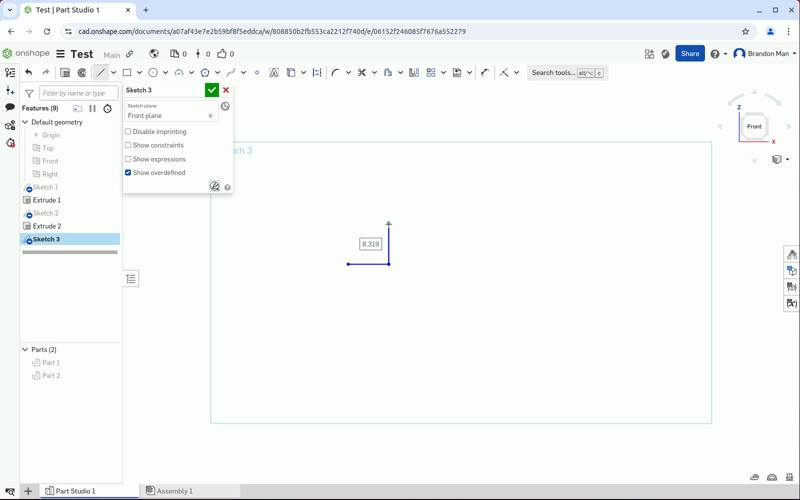
mouse_move(418, 223)
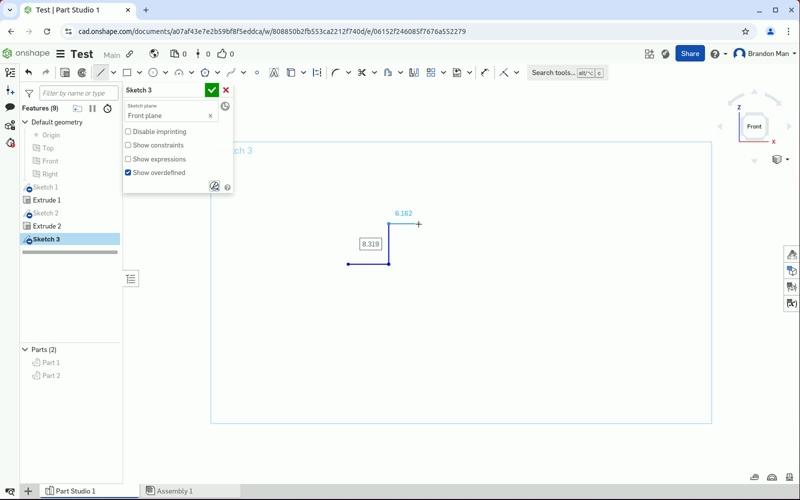
mouse_move(348, 223)
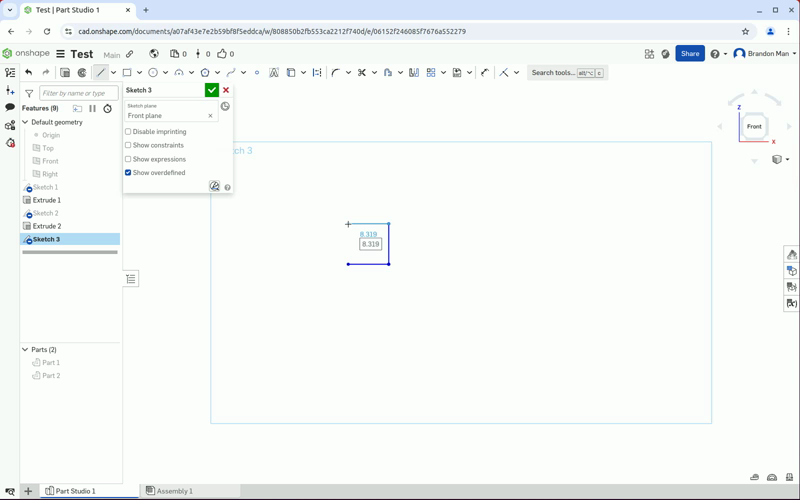
click(348, 223)
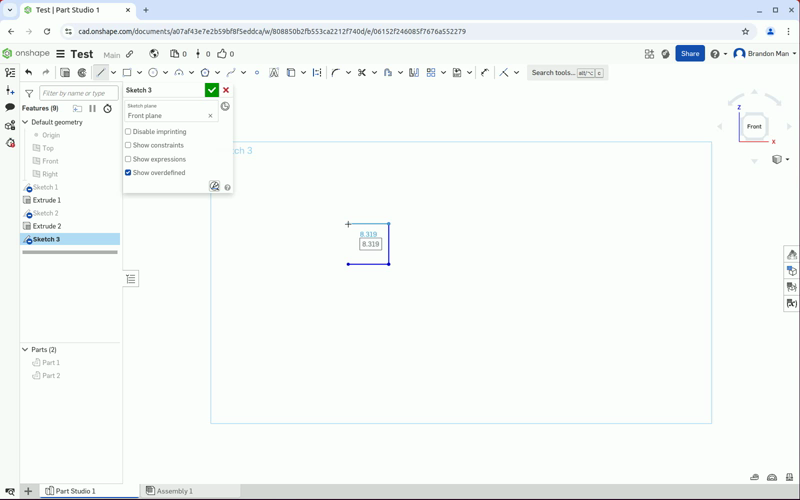
key_up(shift)
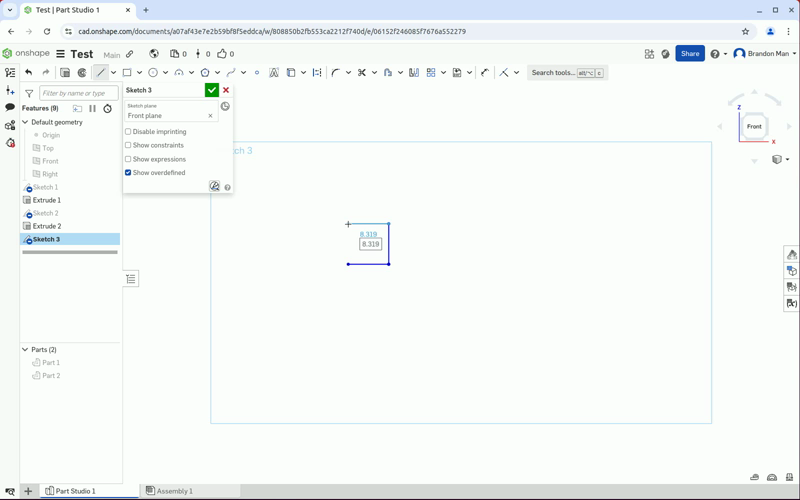
mouse_move(378, 223)
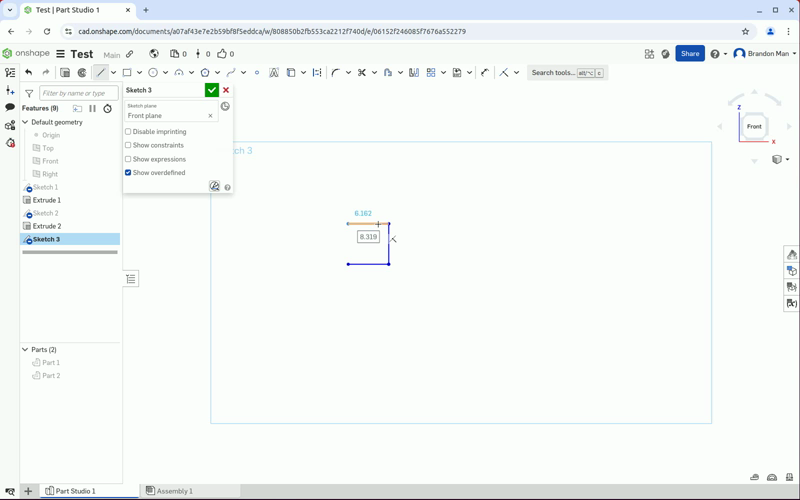
key_down(shift)
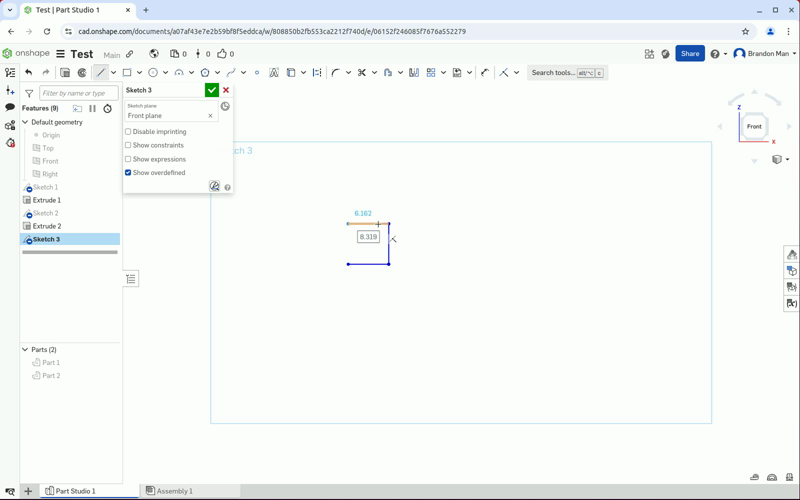
mouse_move(348, 264)
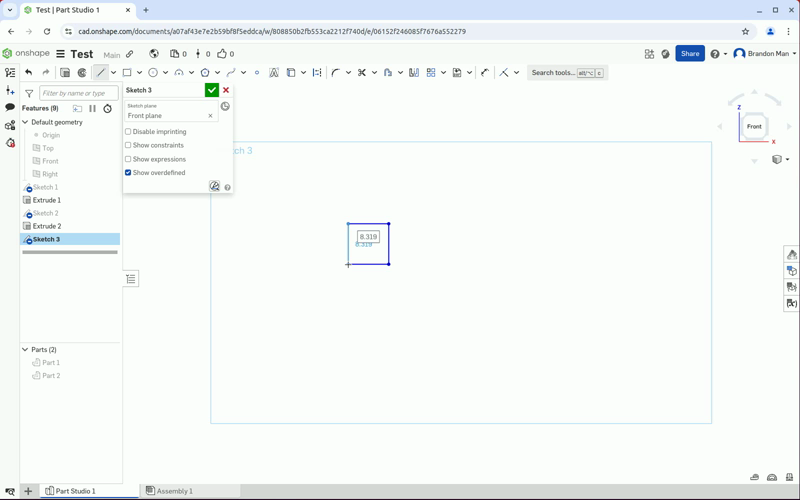
key_up(shift)
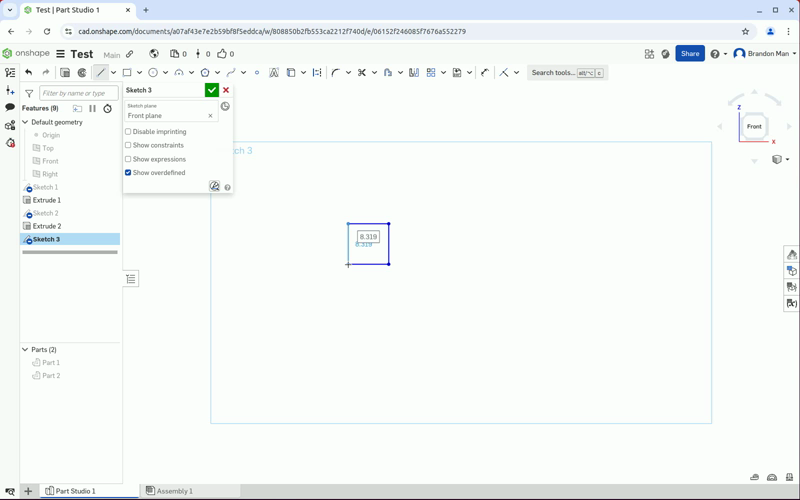
click(348, 264)
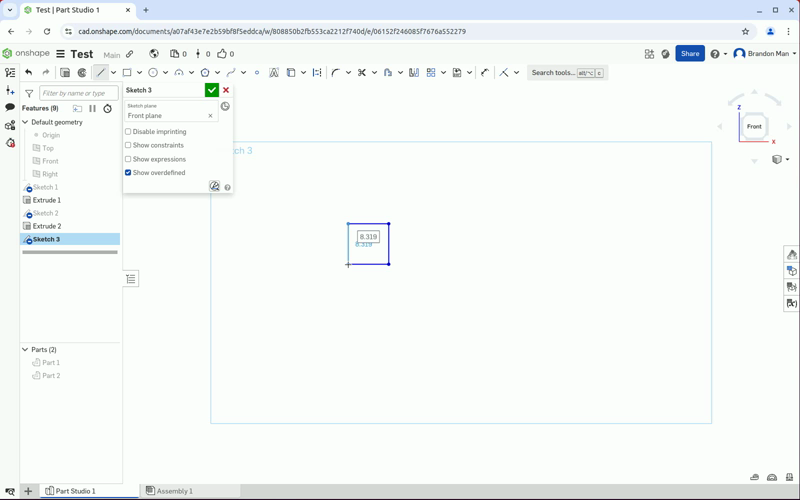
key(esc)
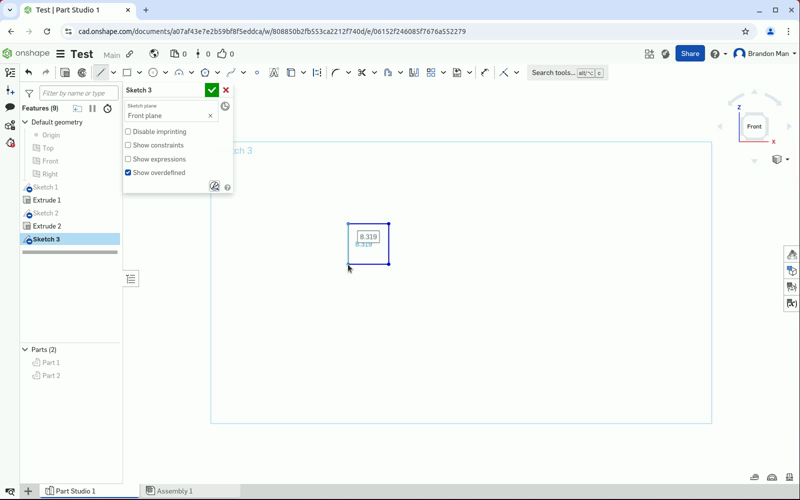
mouse_move(363, 244)
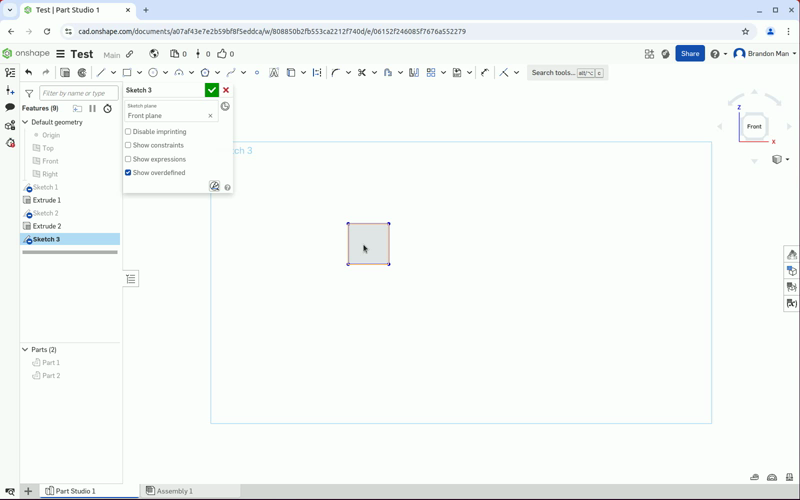
scroll(6)
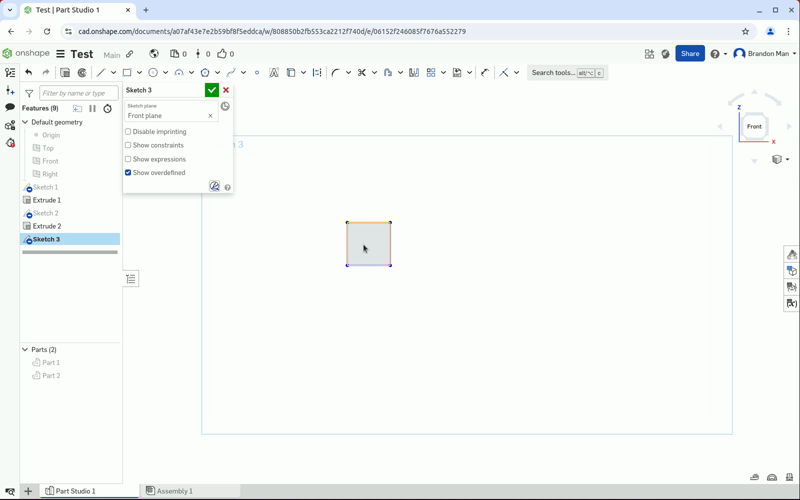
scroll(6)
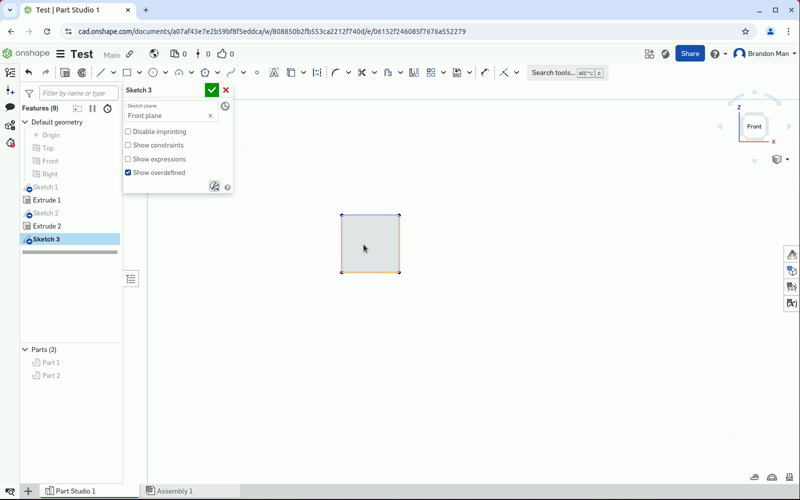
scroll(6)
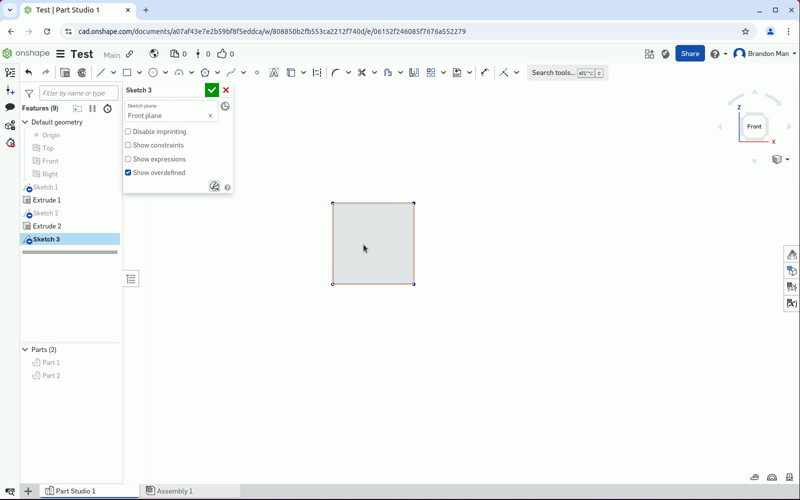
scroll(6)
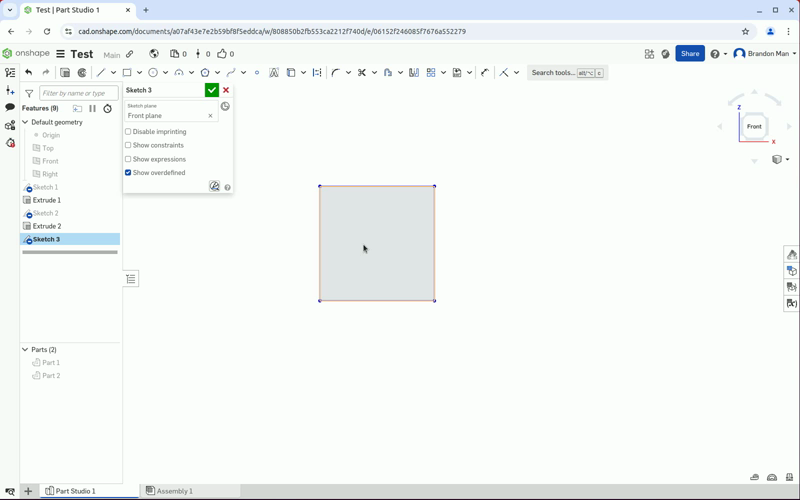
scroll(6)
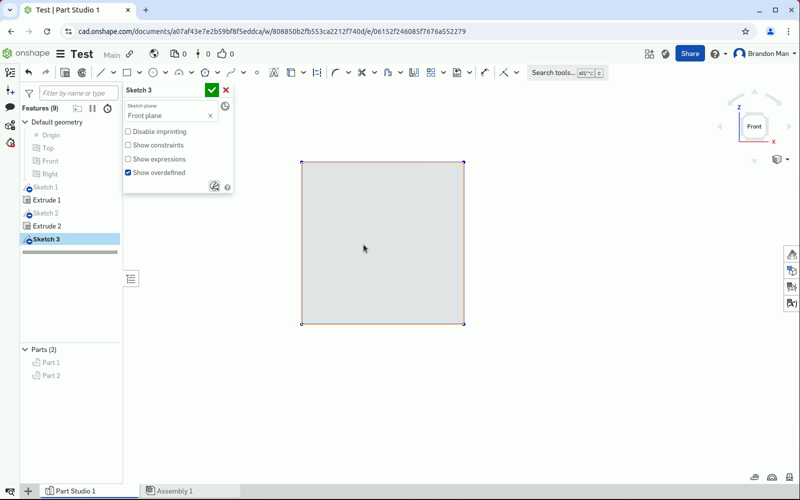
scroll(6)
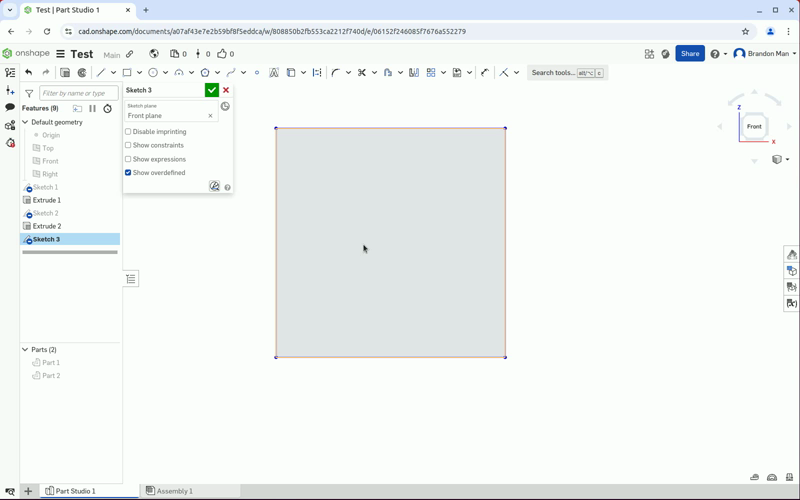
scroll(6)
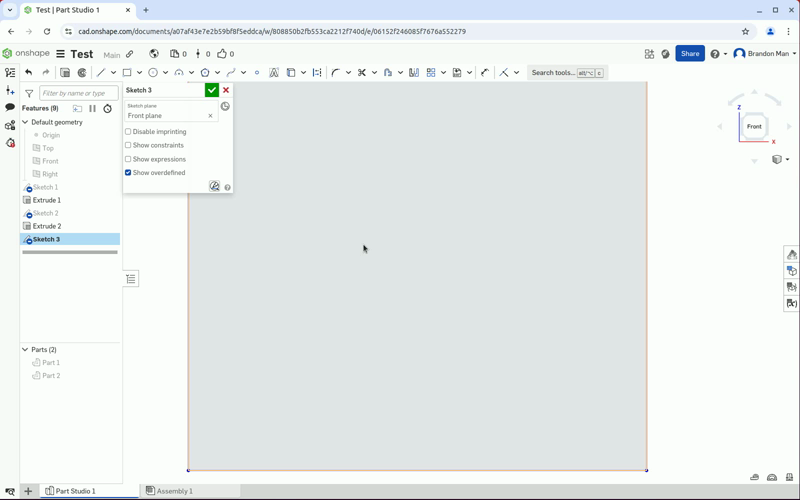
click(363, 244)
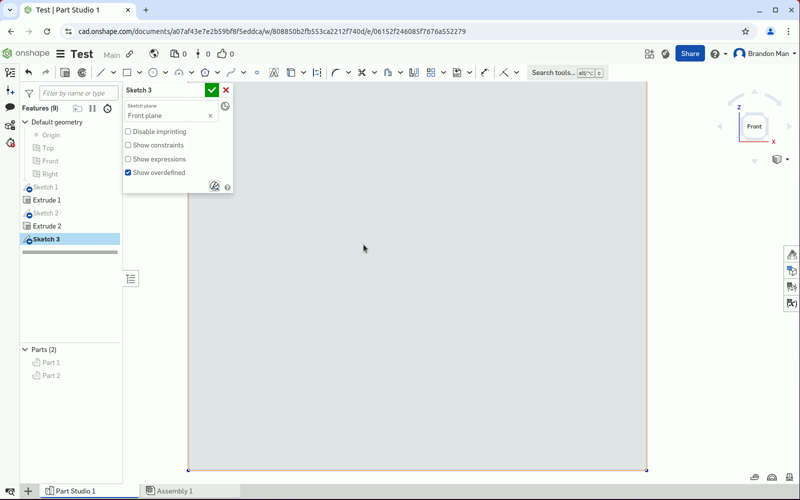
scroll(-6)
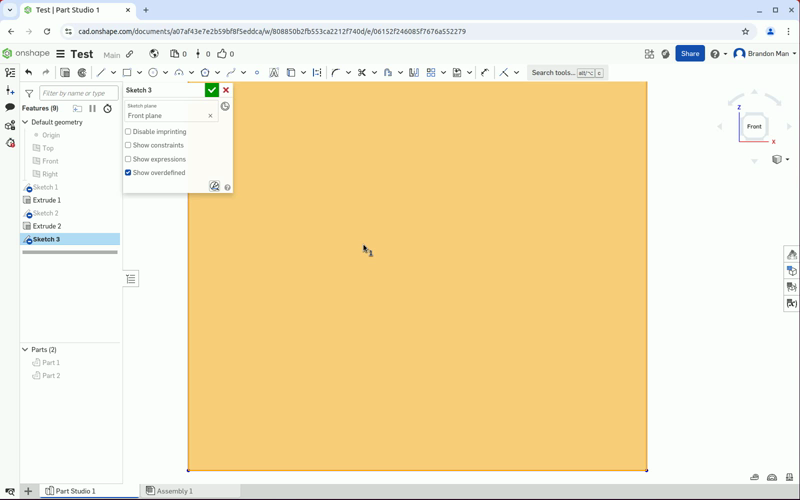
scroll(-6)
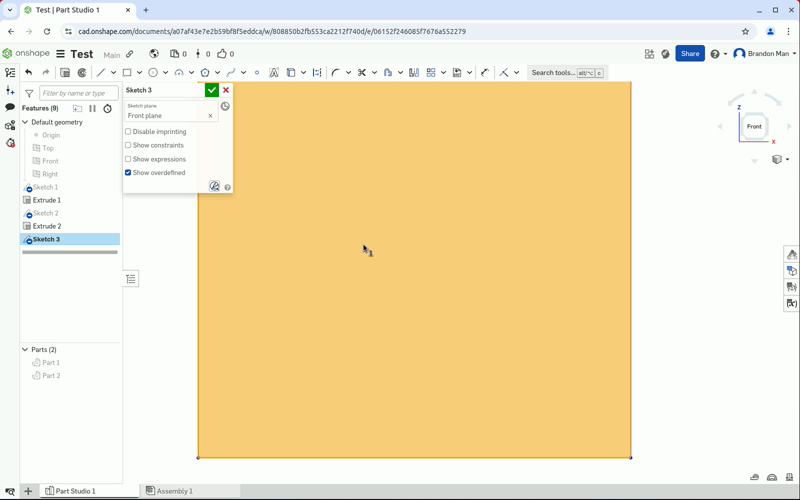
scroll(-6)
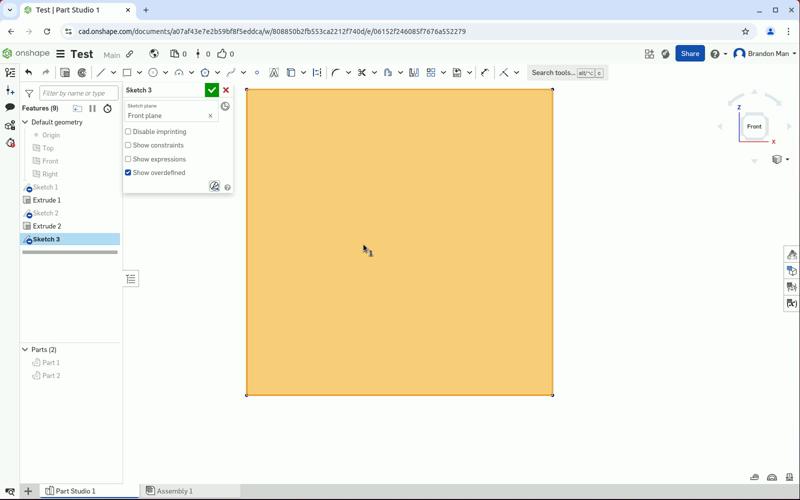
scroll(-6)
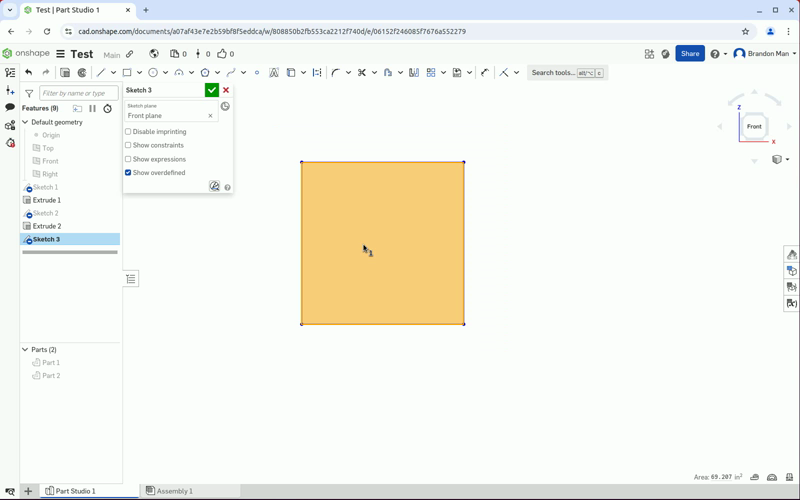
scroll(-6)
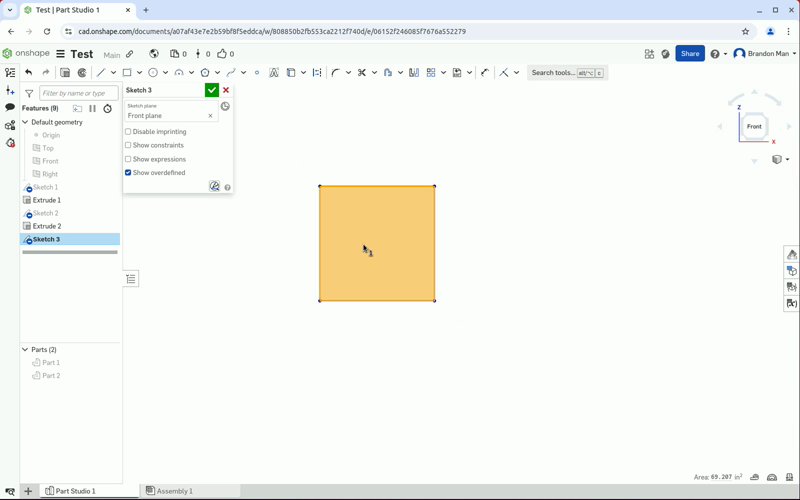
scroll(-6)
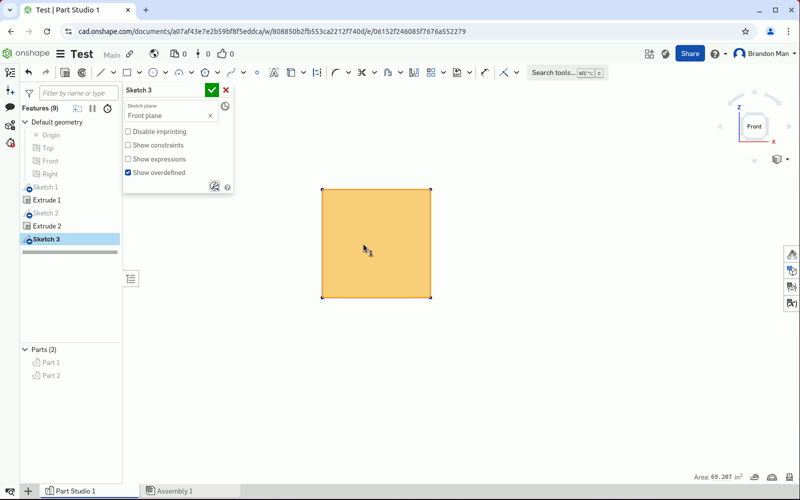
scroll(-6)
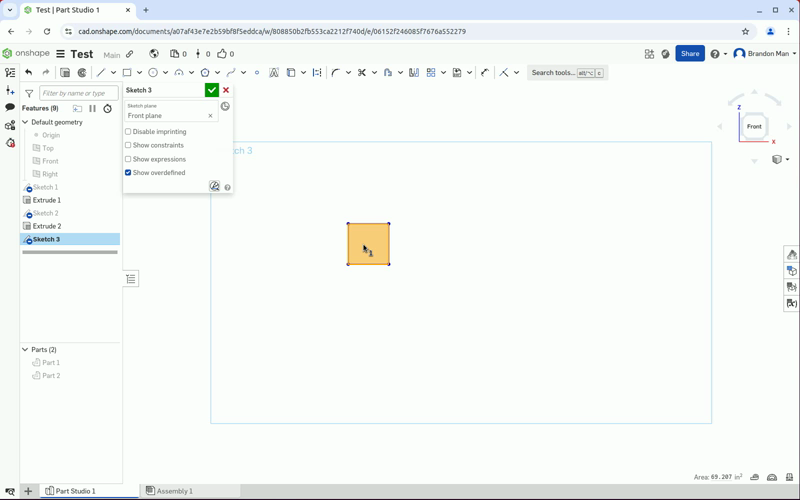
mouse_move(73, 352)
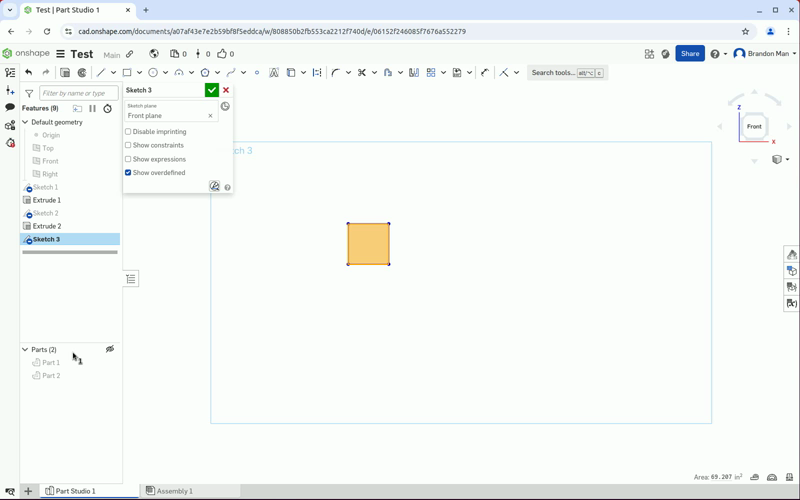
key(shift+y)
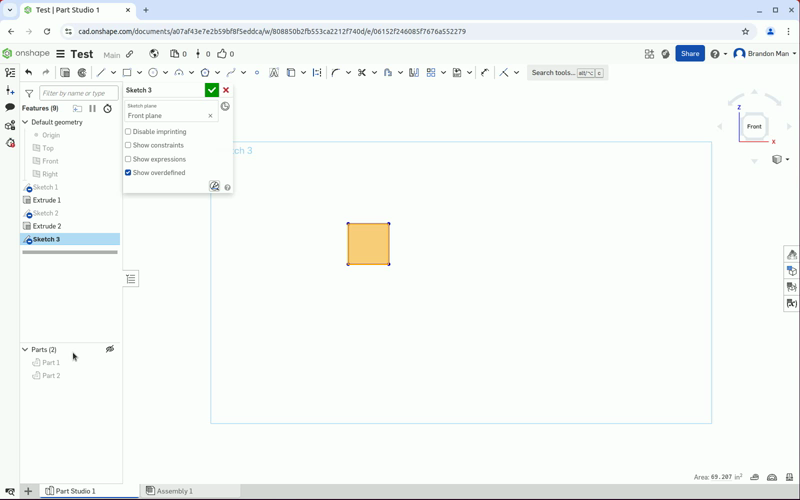
key(shift+e)
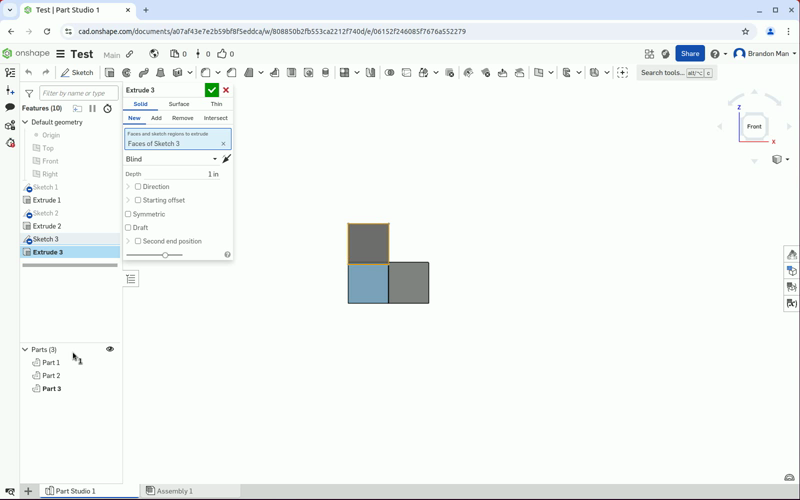
mouse_move(143, 106)
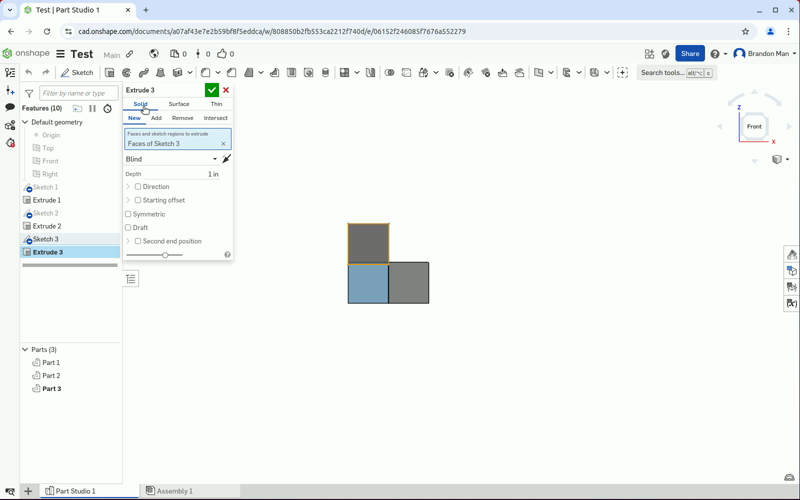
click(143, 106)
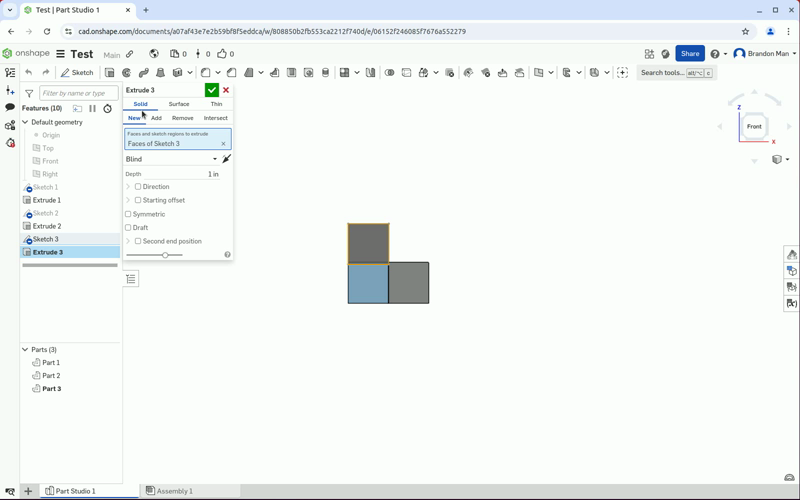
mouse_move(137, 120)
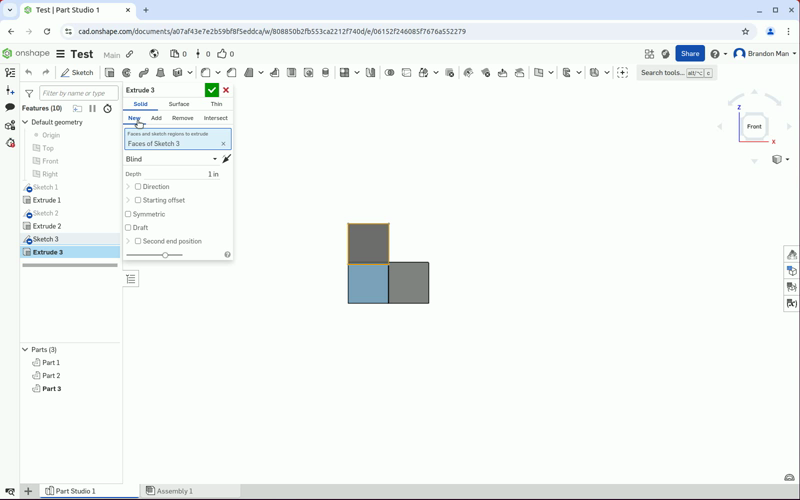
click(137, 120)
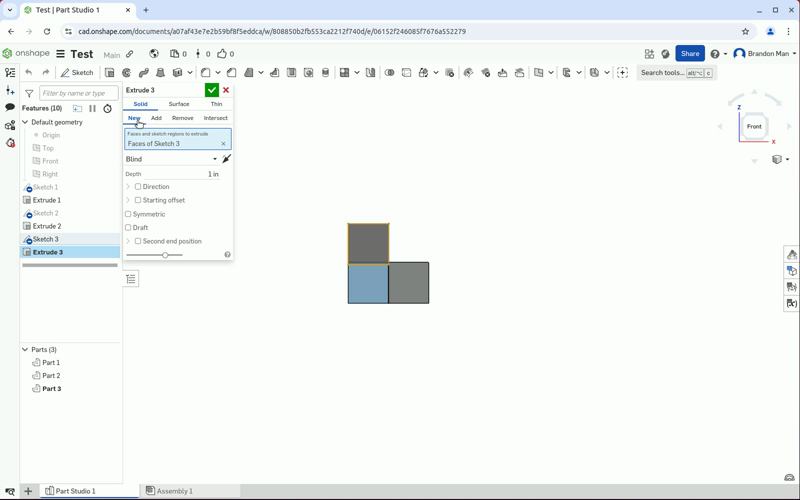
key(tab, 4)
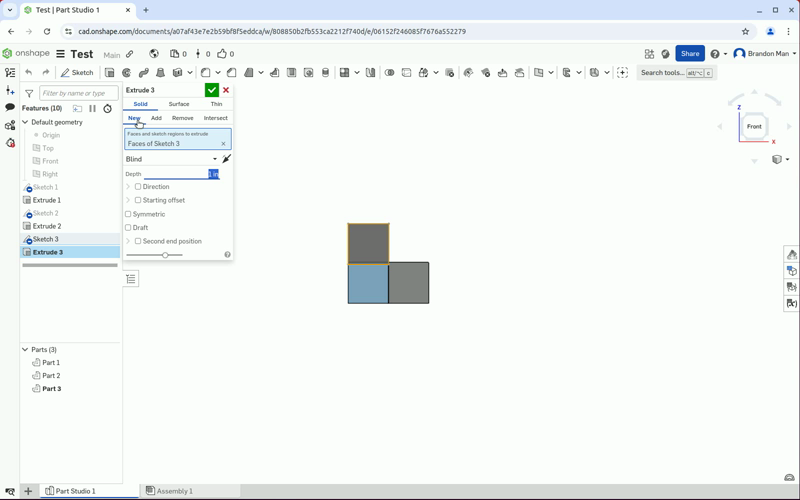
text(8.184)
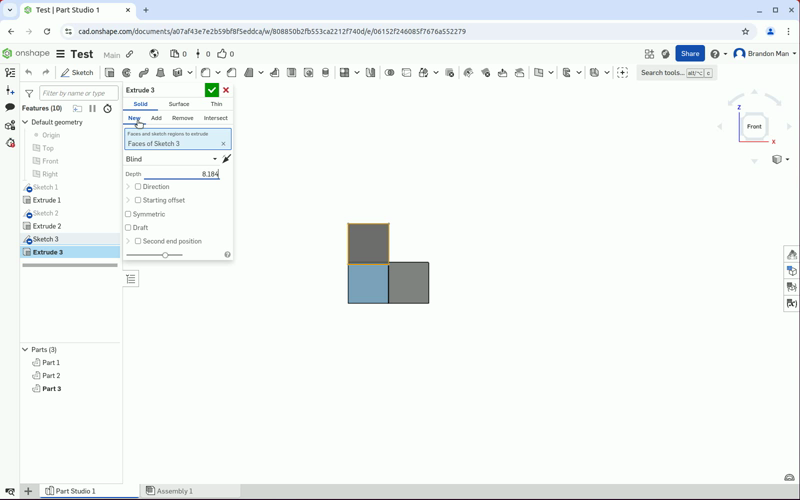
key(enter)
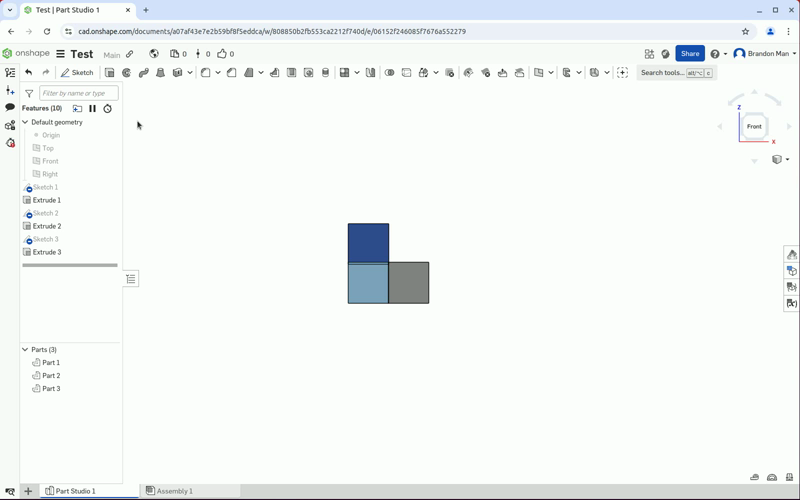
key(shift+h)
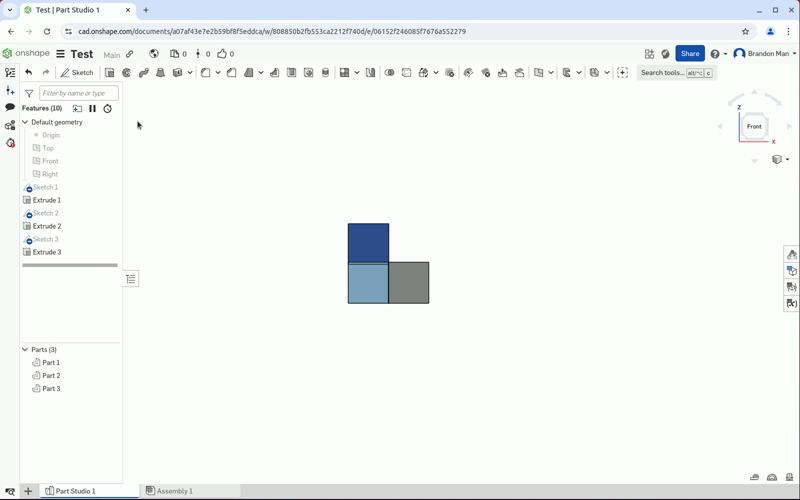
key(shift+h)
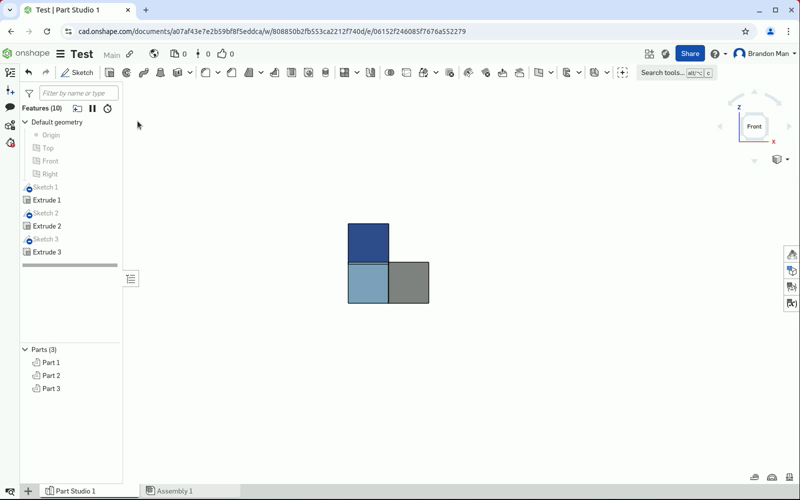
mouse_move(73, 189)
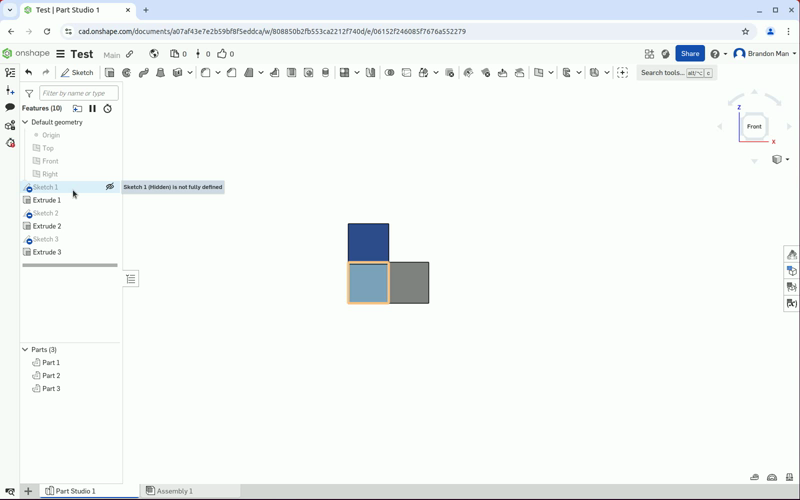
click(73, 189)
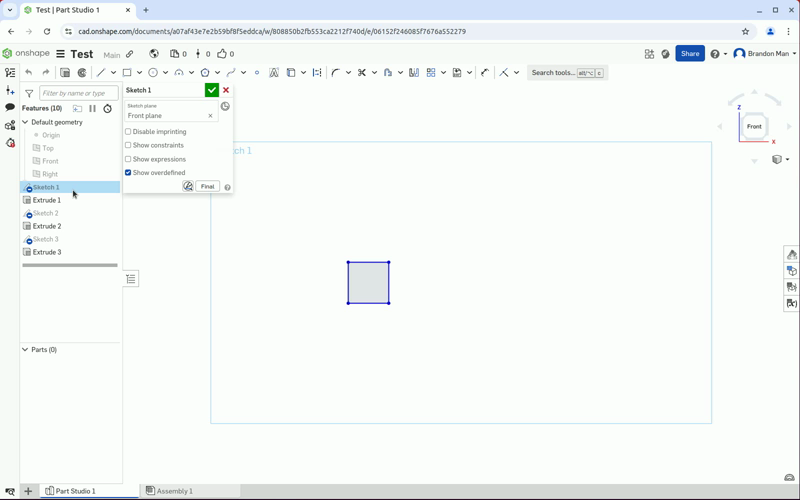
mouse_move(229, 92)
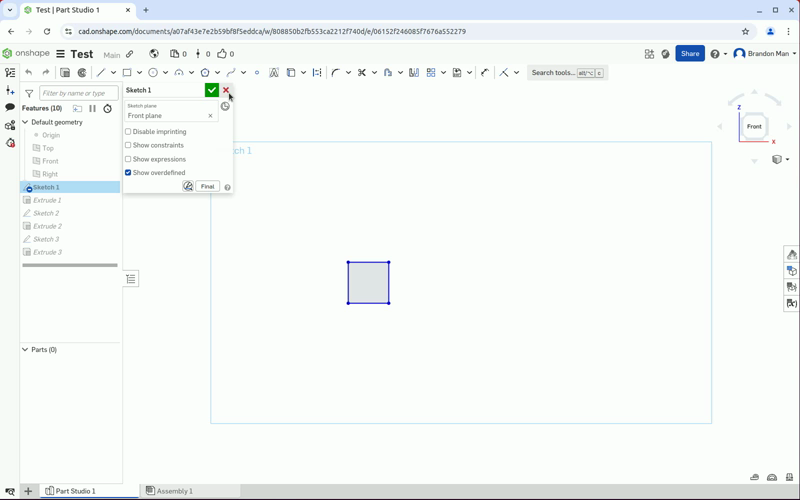
click(229, 92)
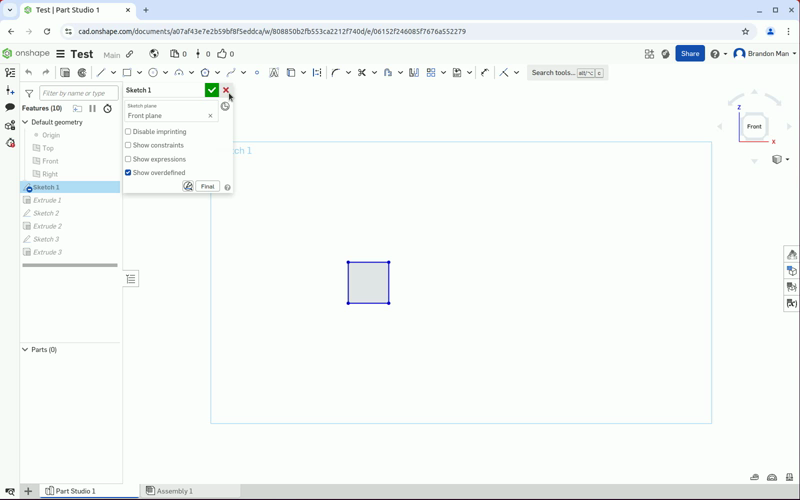
key(shift+s)
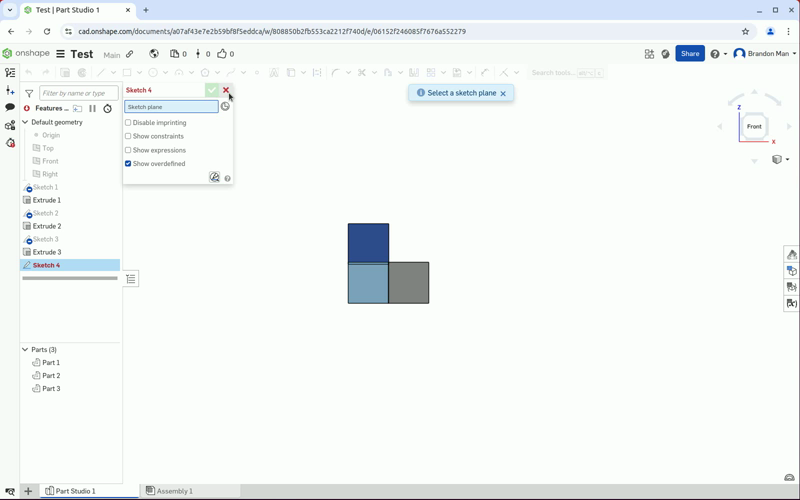
mouse_move(73, 163)
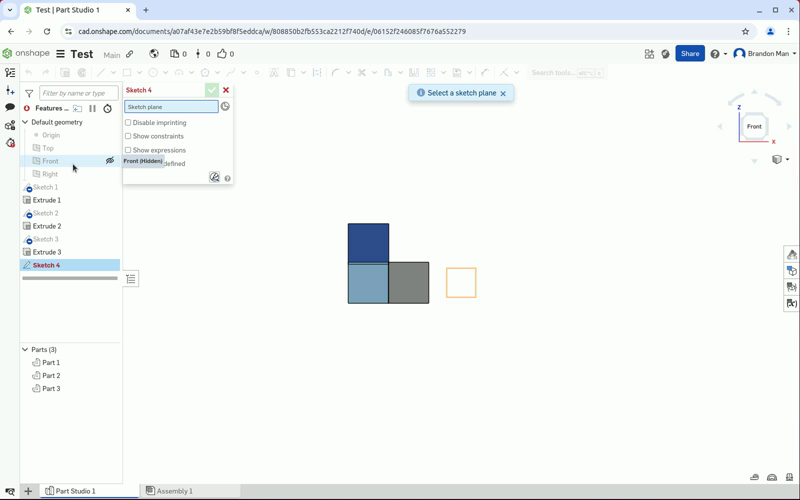
click(73, 163)
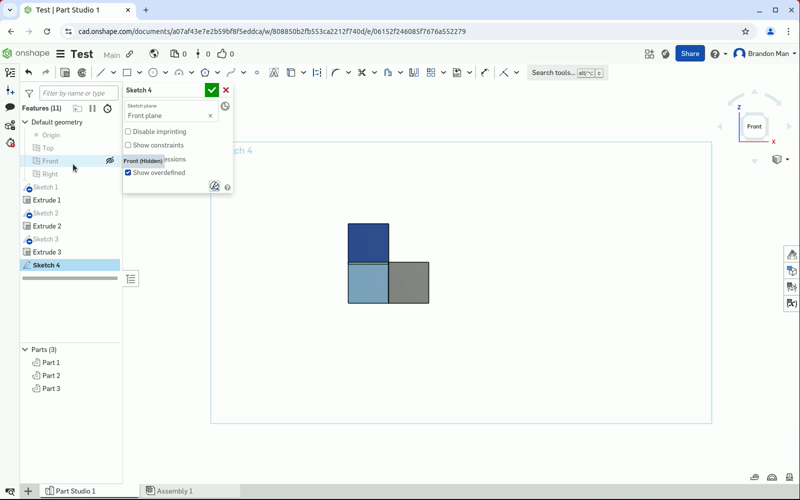
mouse_move(73, 352)
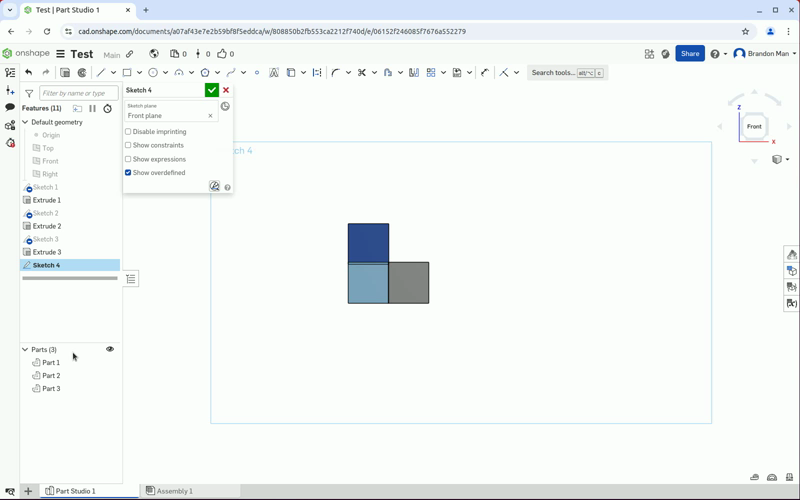
key(y)
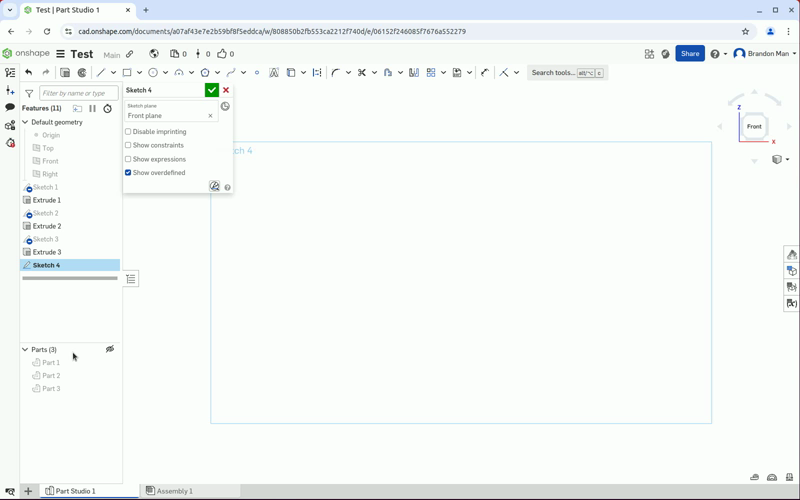
key(l)
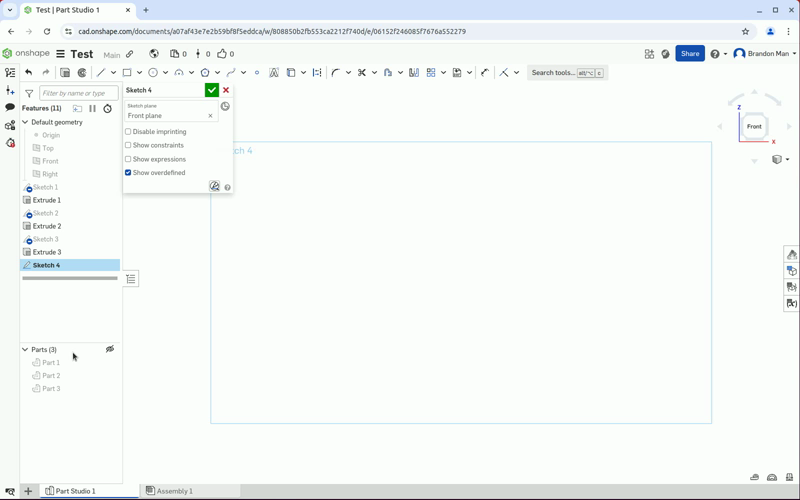
key_down(shift)
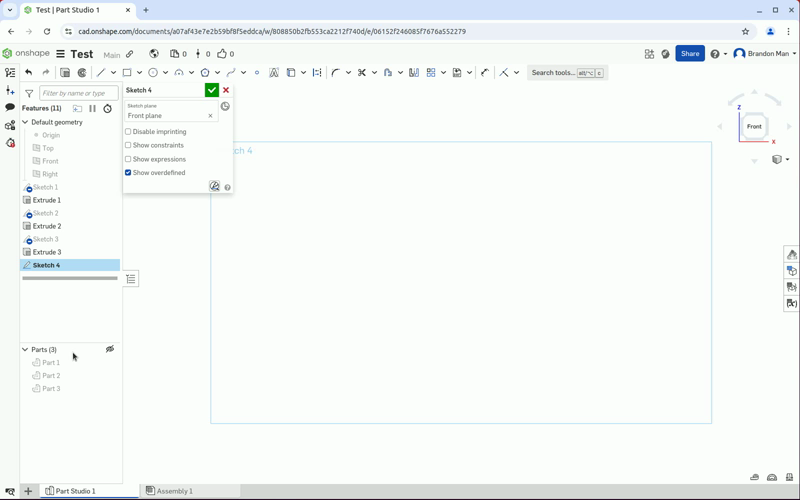
mouse_move(388, 264)
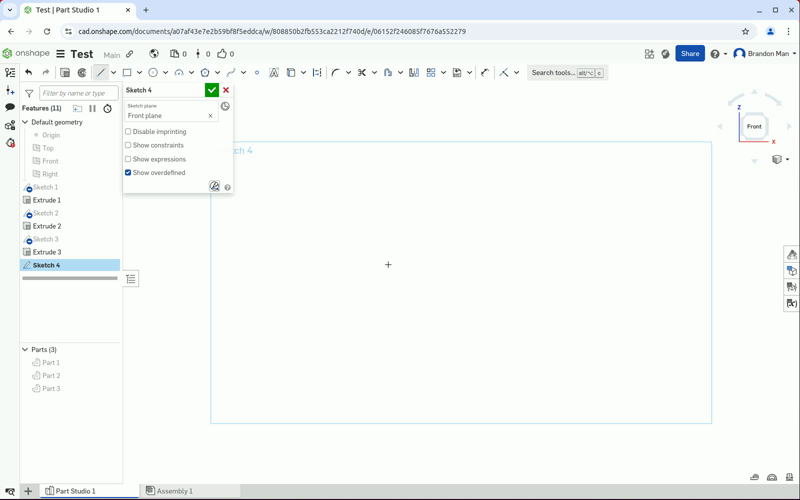
click(388, 264)
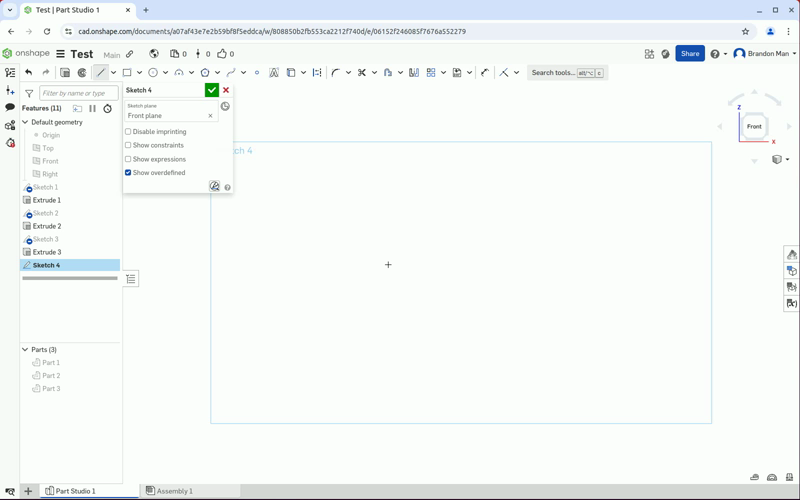
key_up(shift)
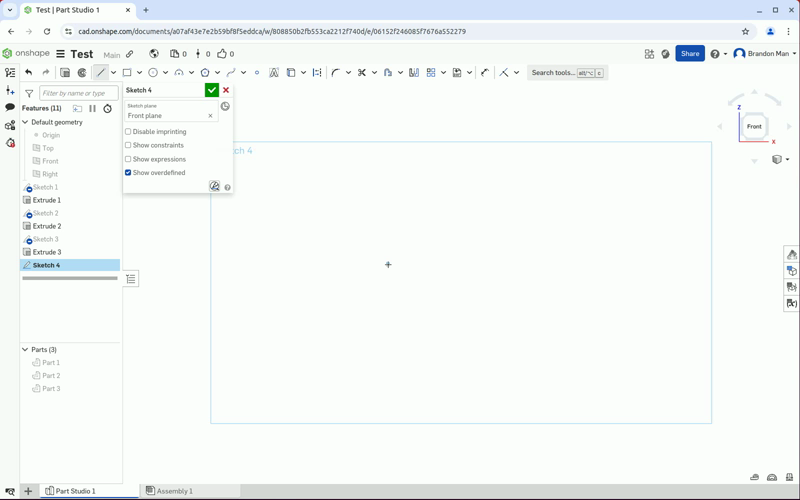
key_down(shift)
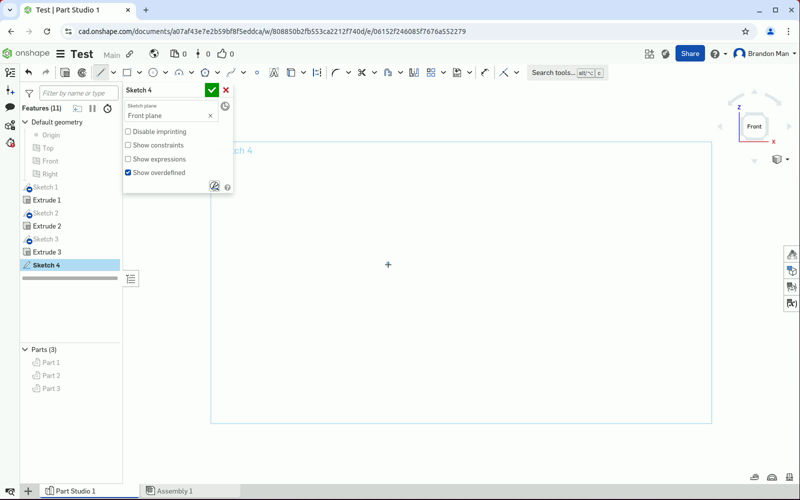
mouse_move(418, 264)
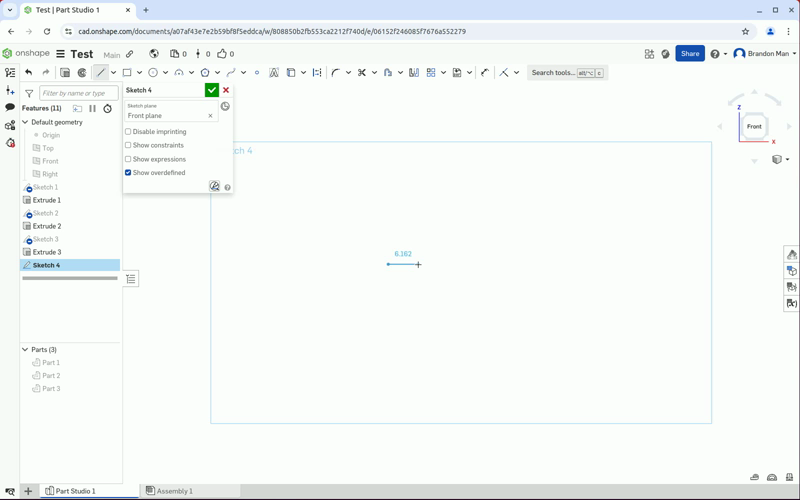
mouse_move(428, 264)
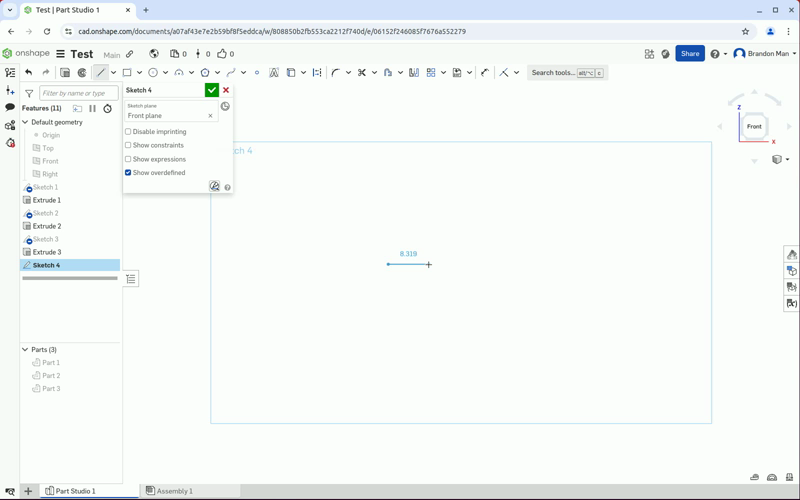
click(428, 264)
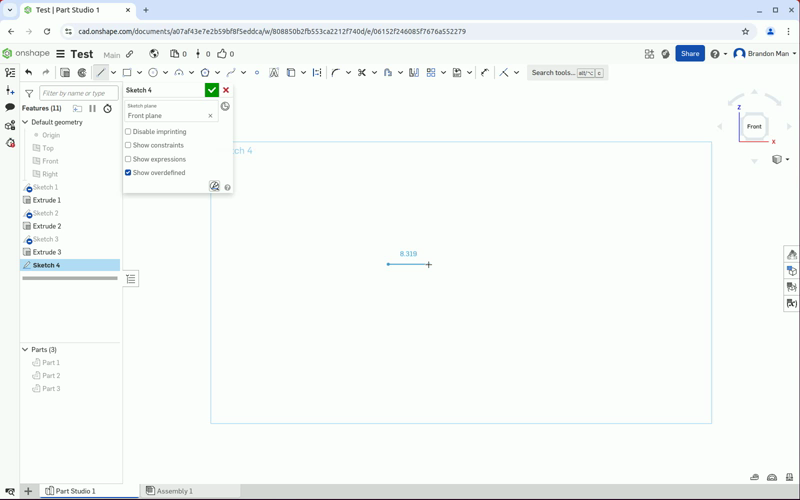
key_up(shift)
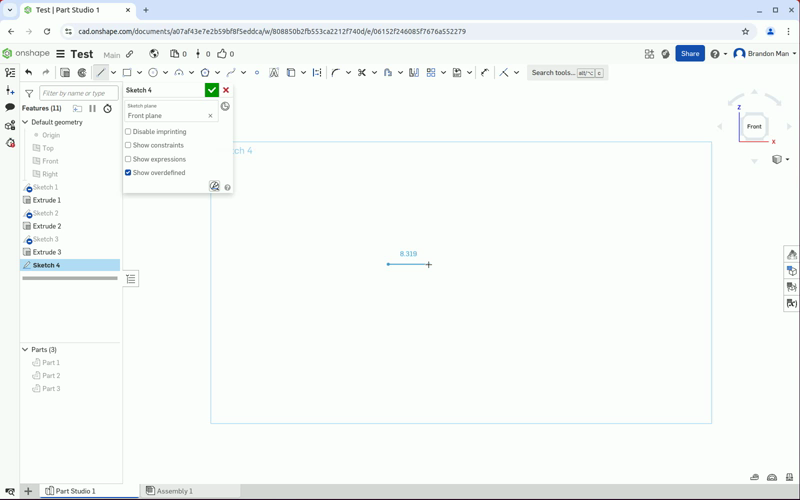
key_down(shift)
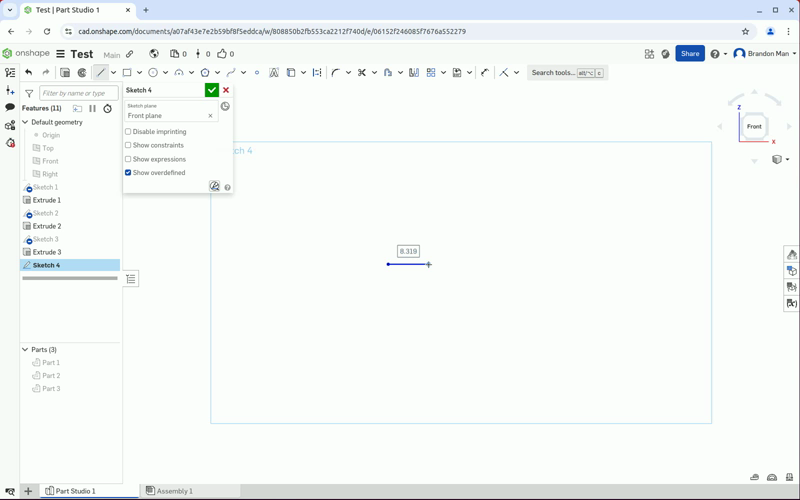
mouse_move(458, 264)
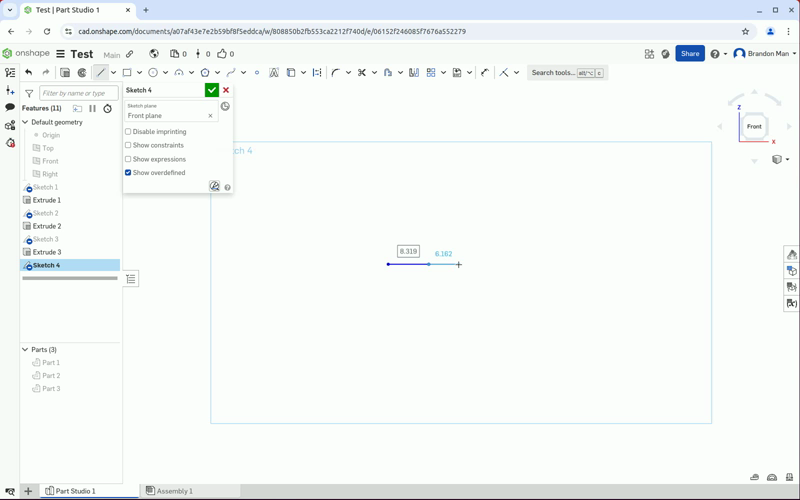
mouse_move(428, 223)
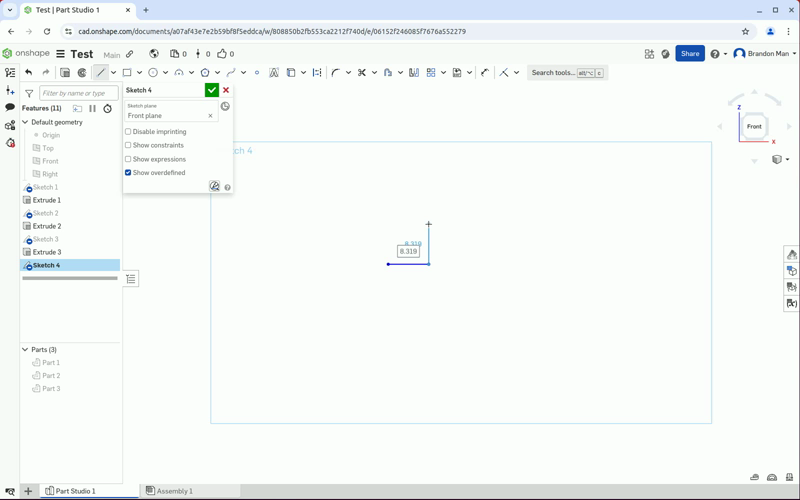
click(428, 223)
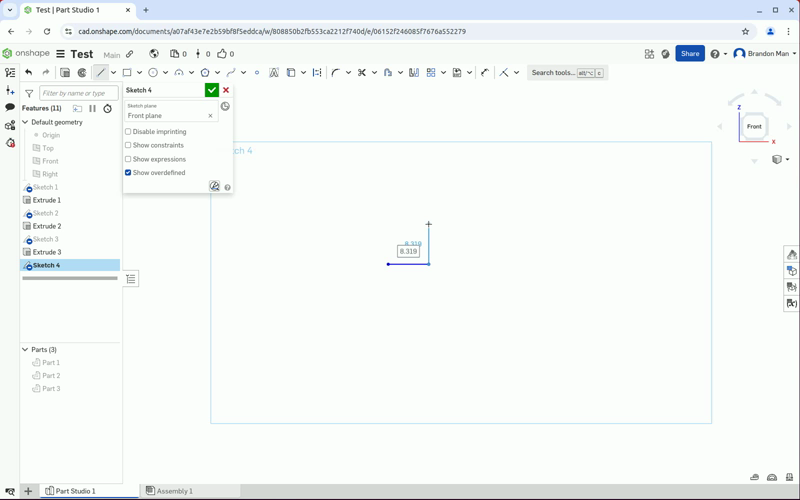
key_up(shift)
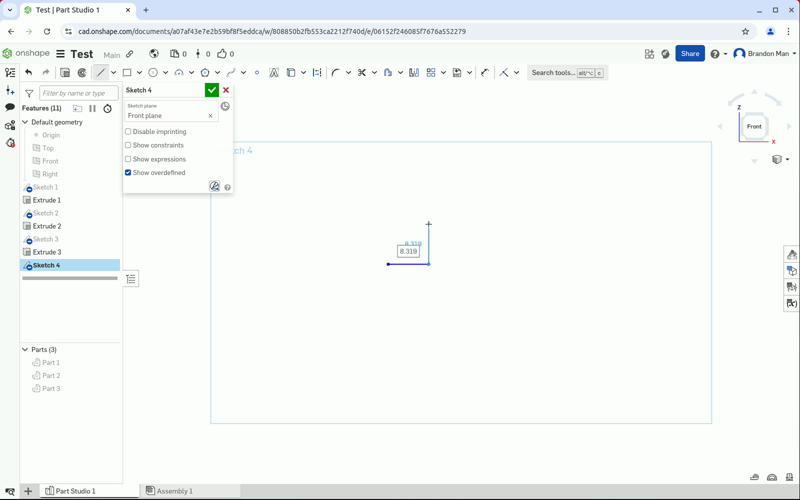
key_down(shift)
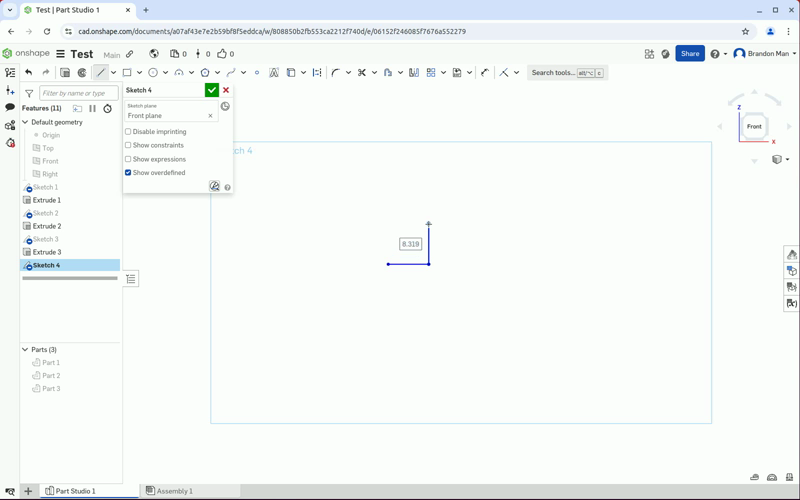
mouse_move(458, 223)
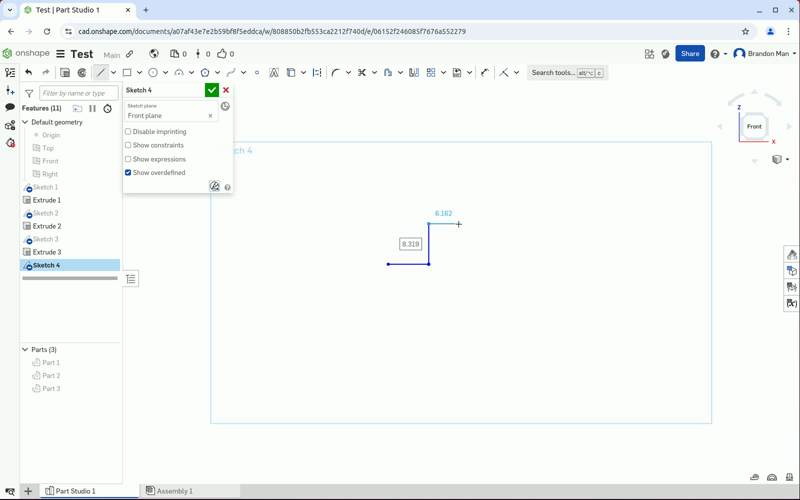
mouse_move(388, 223)
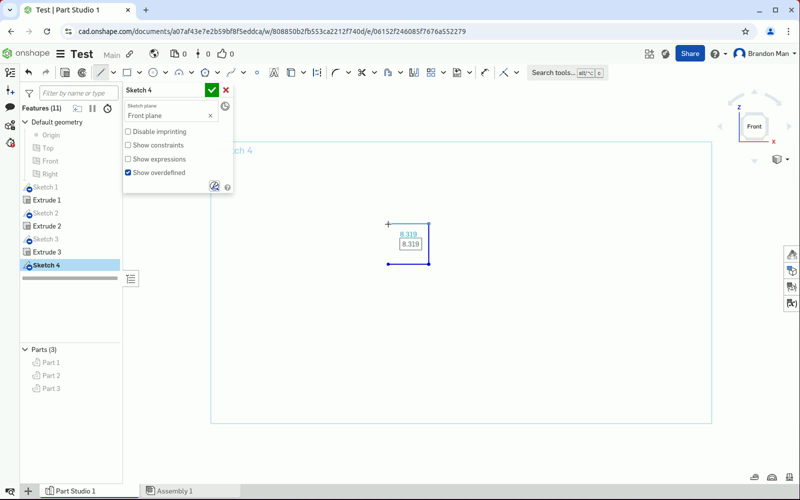
click(388, 223)
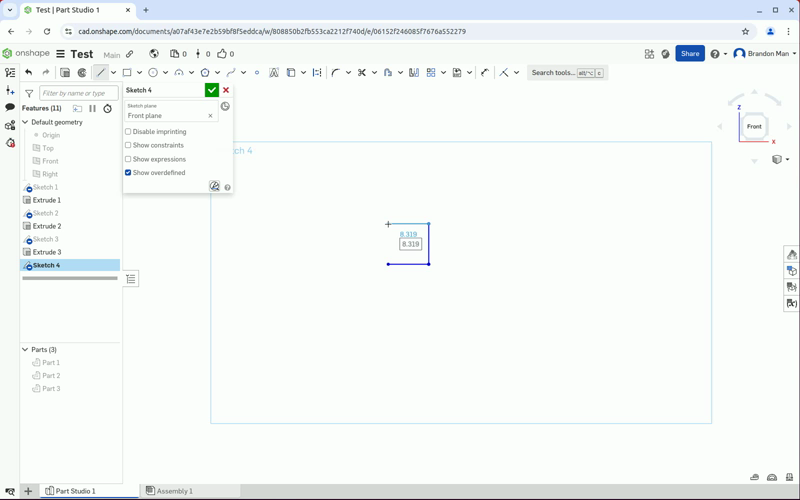
key_up(shift)
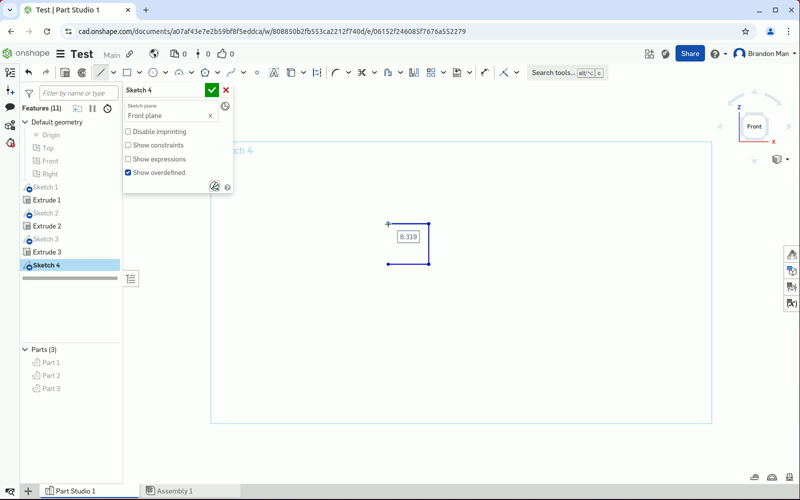
mouse_move(418, 223)
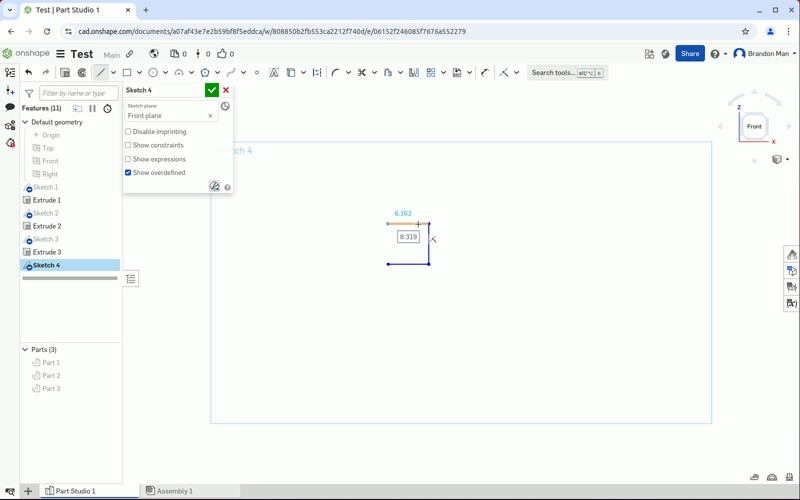
key_down(shift)
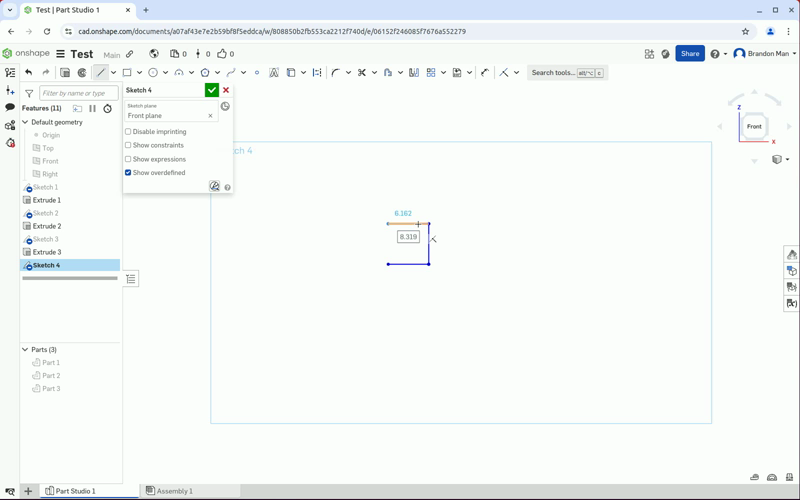
mouse_move(388, 264)
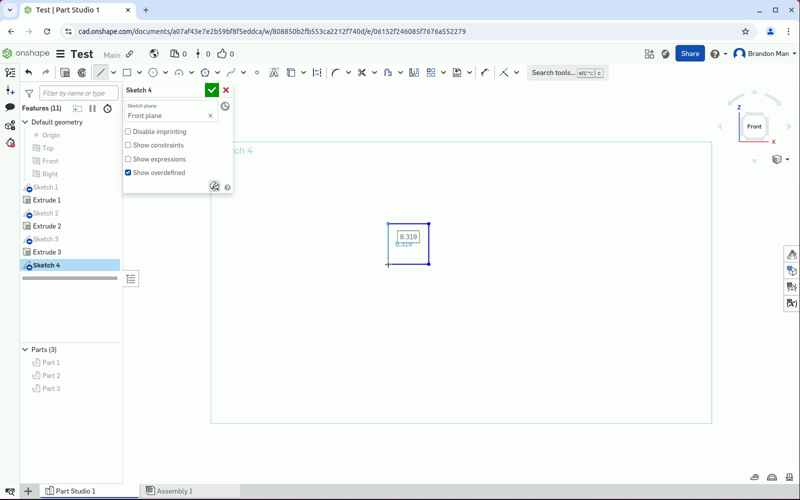
key_up(shift)
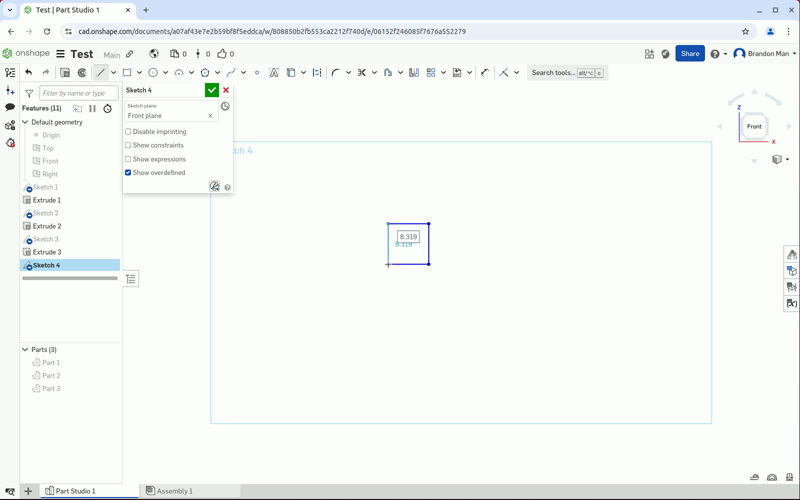
click(388, 264)
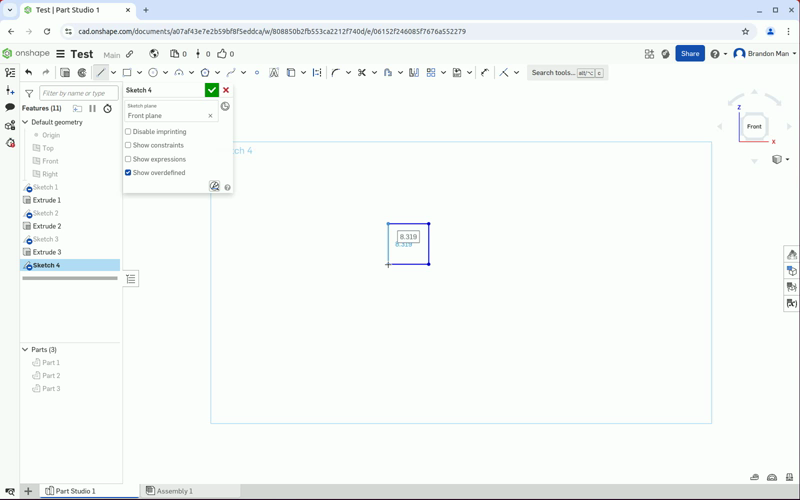
key(esc)
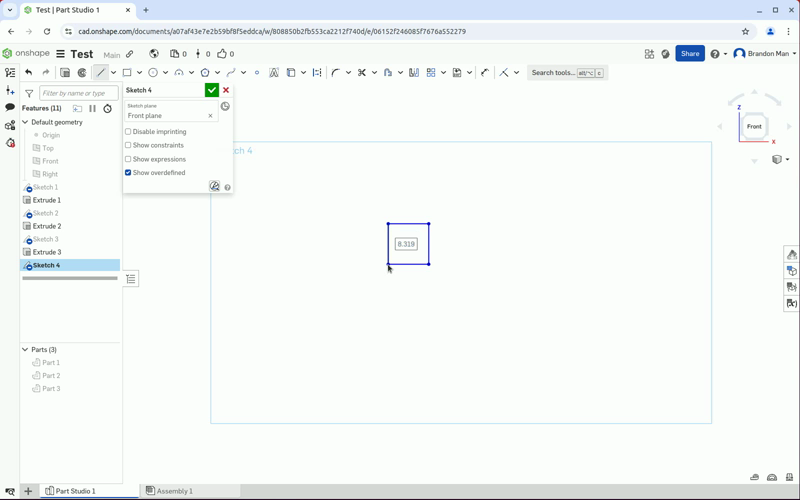
mouse_move(394, 235)
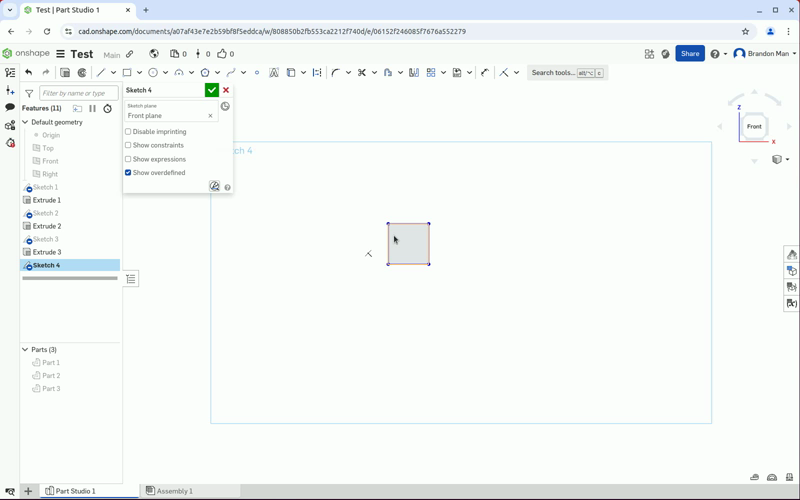
scroll(6)
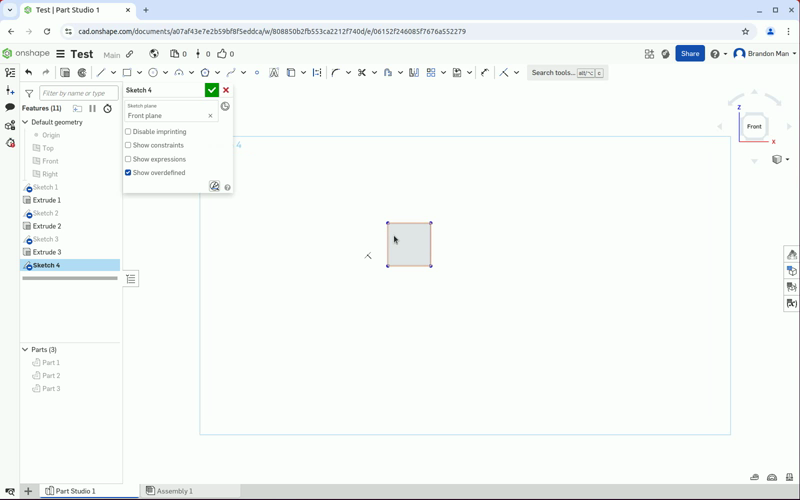
scroll(6)
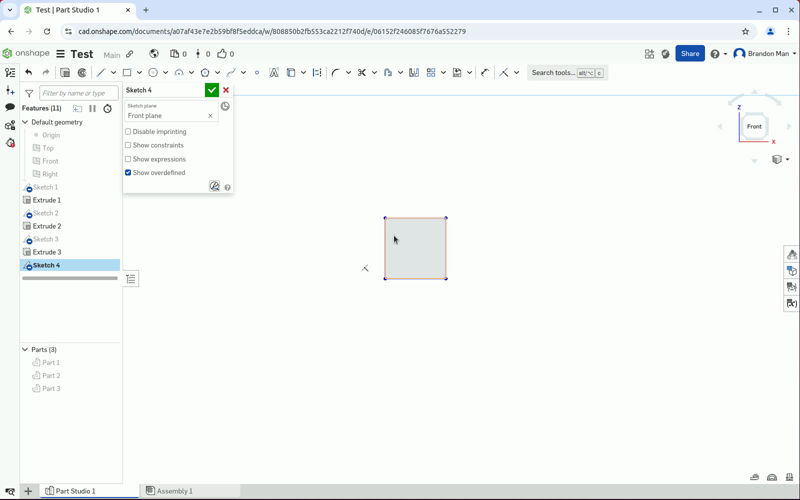
scroll(6)
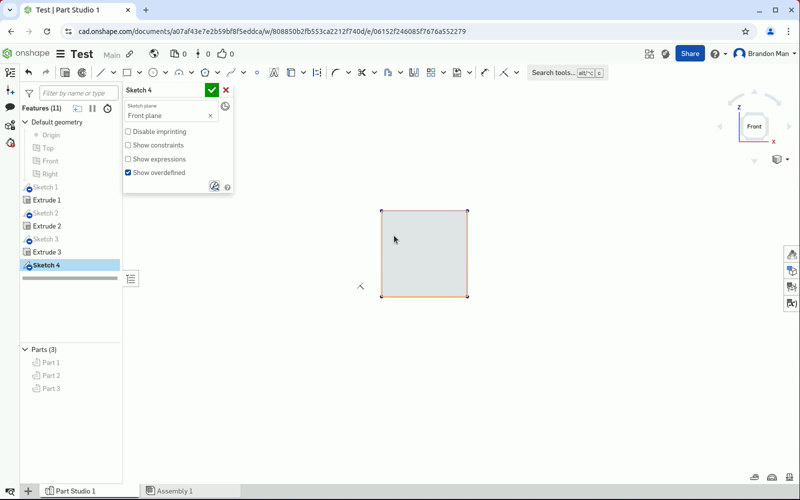
scroll(6)
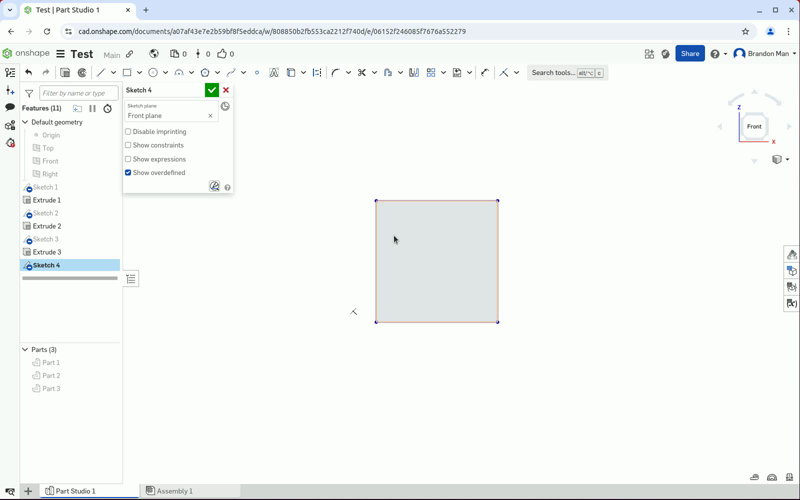
scroll(6)
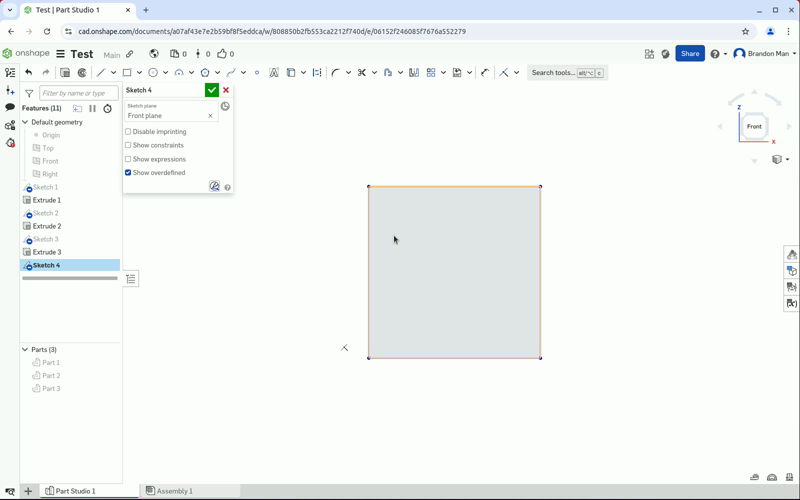
scroll(6)
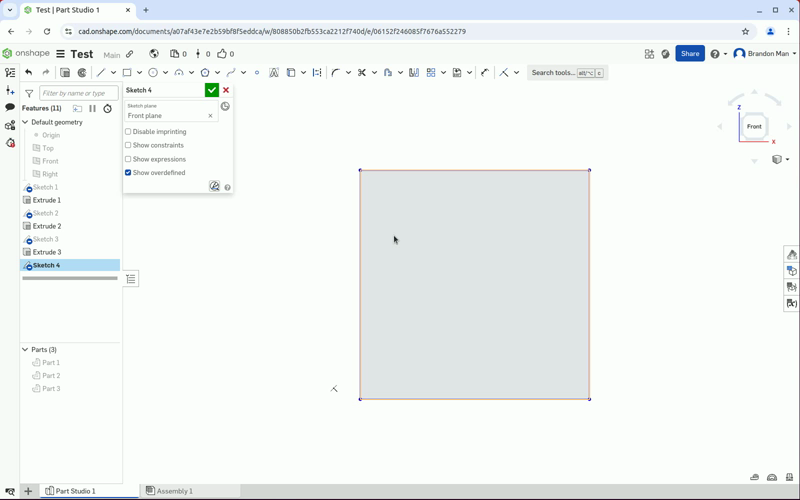
scroll(6)
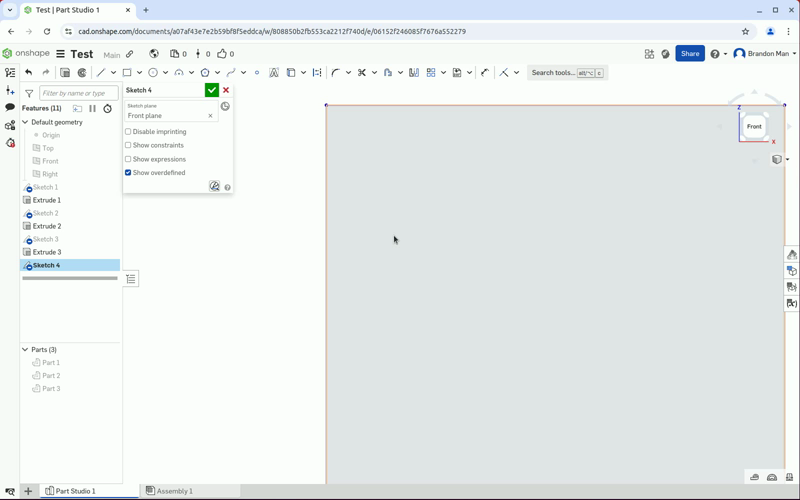
click(394, 235)
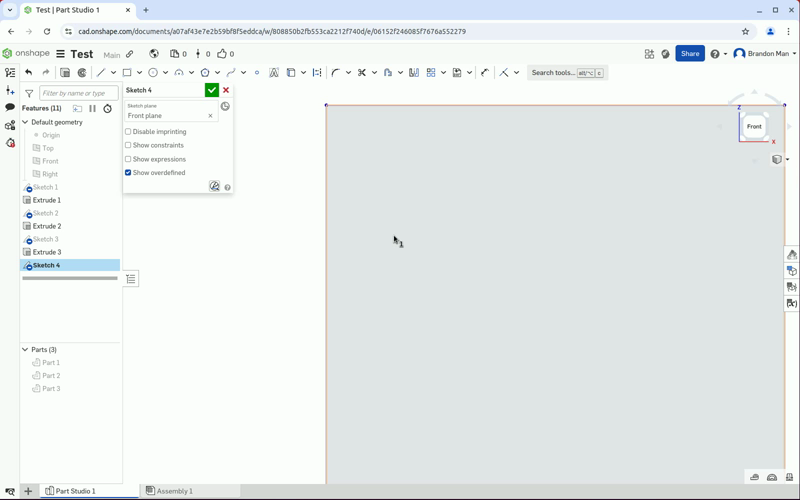
scroll(-6)
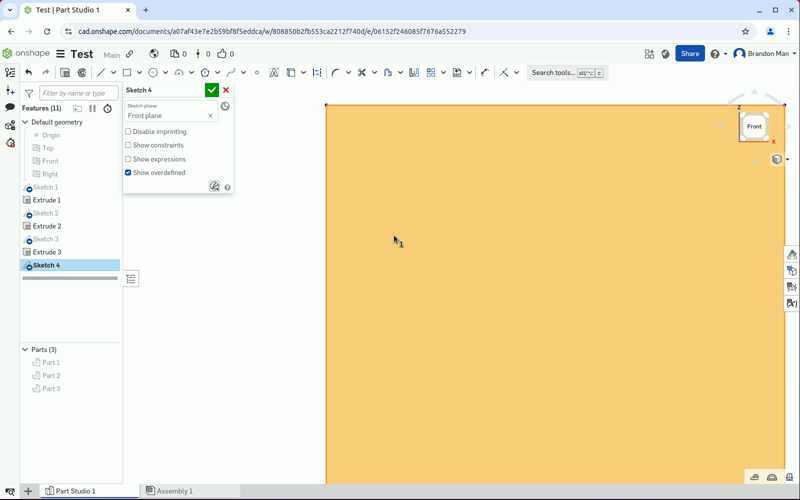
scroll(-6)
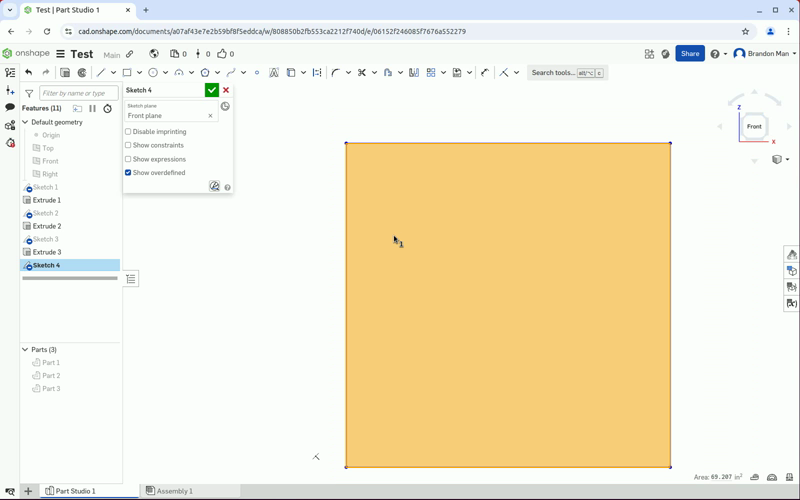
scroll(-6)
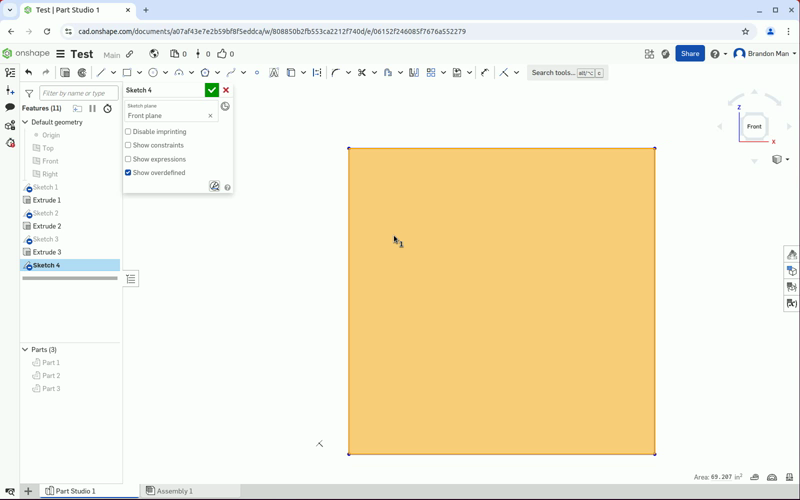
scroll(-6)
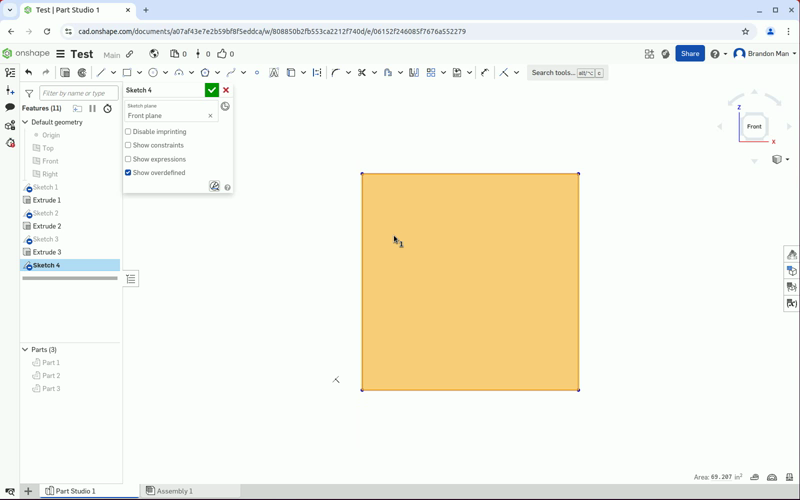
scroll(-6)
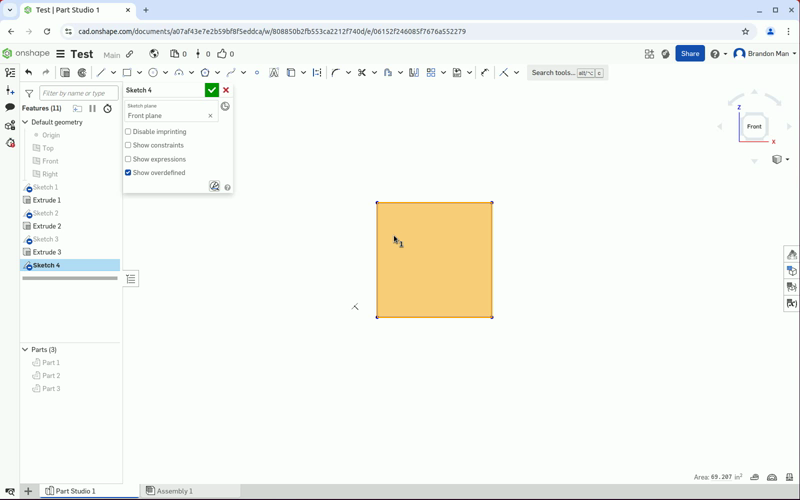
scroll(-6)
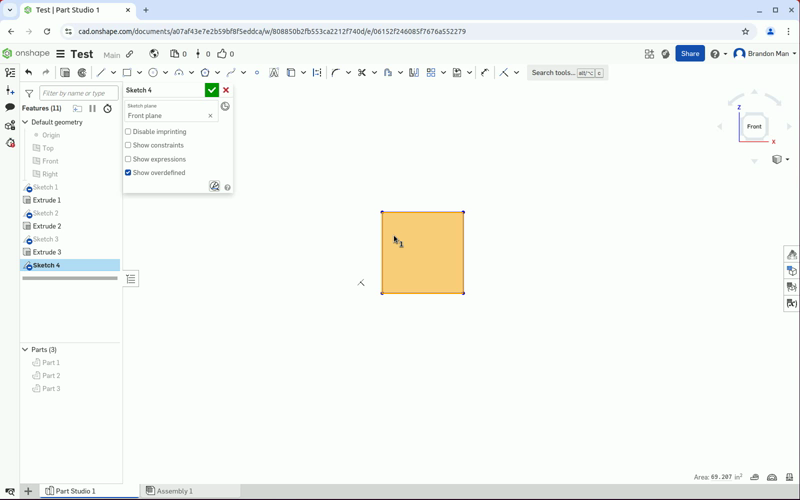
scroll(-6)
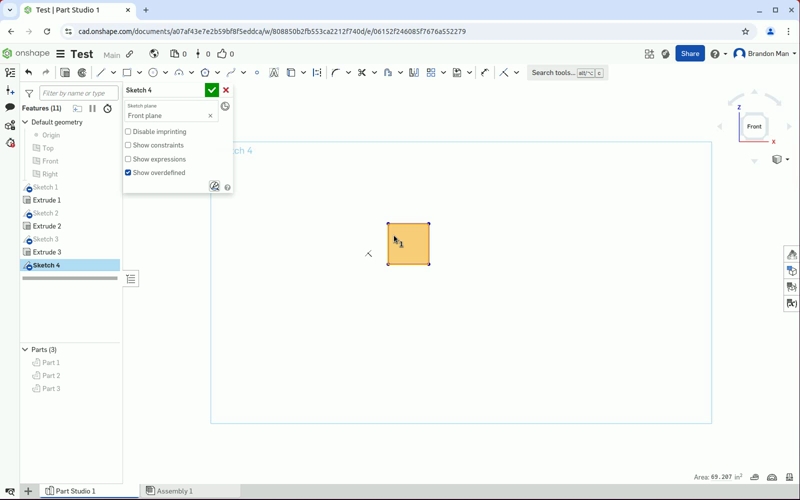
mouse_move(73, 352)
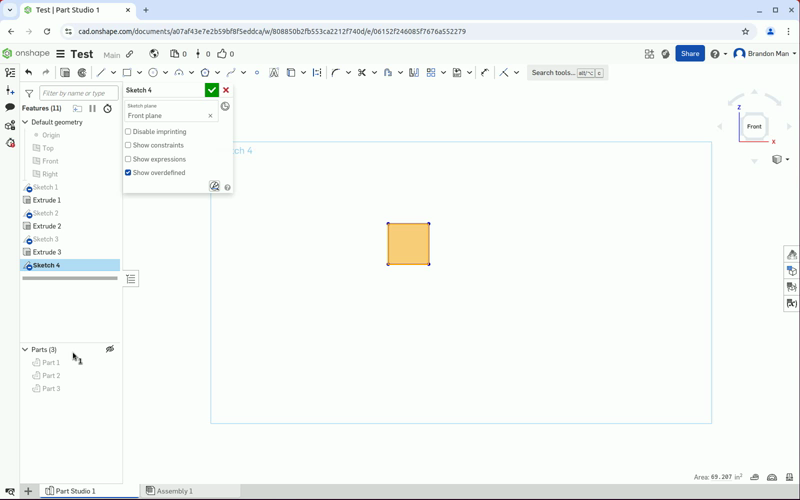
key(shift+y)
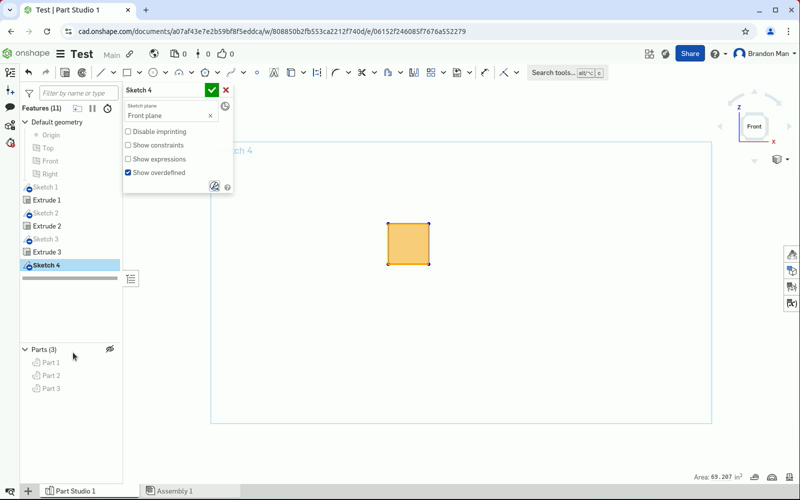
key(shift+e)
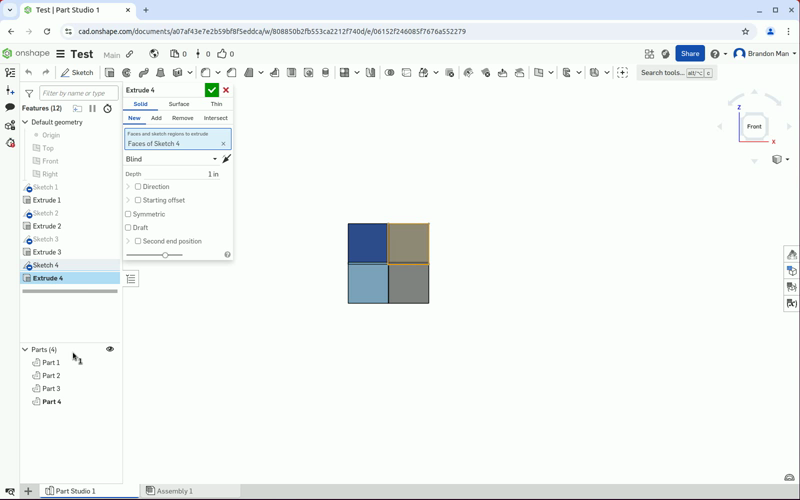
mouse_move(143, 106)
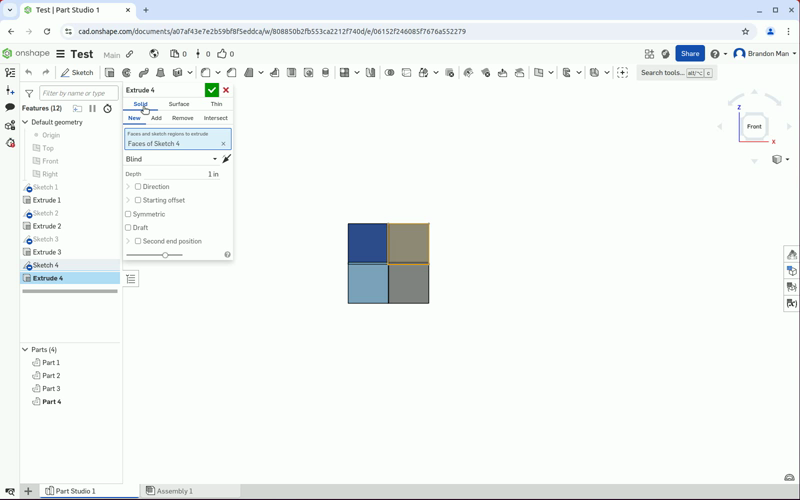
click(143, 106)
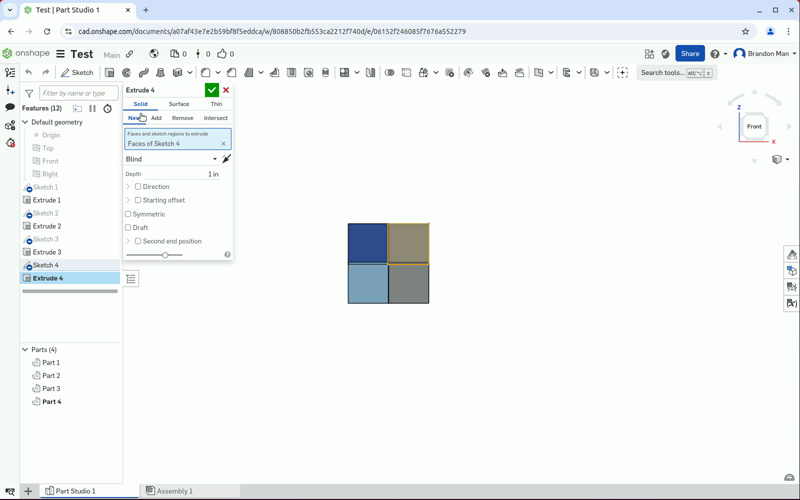
mouse_move(137, 120)
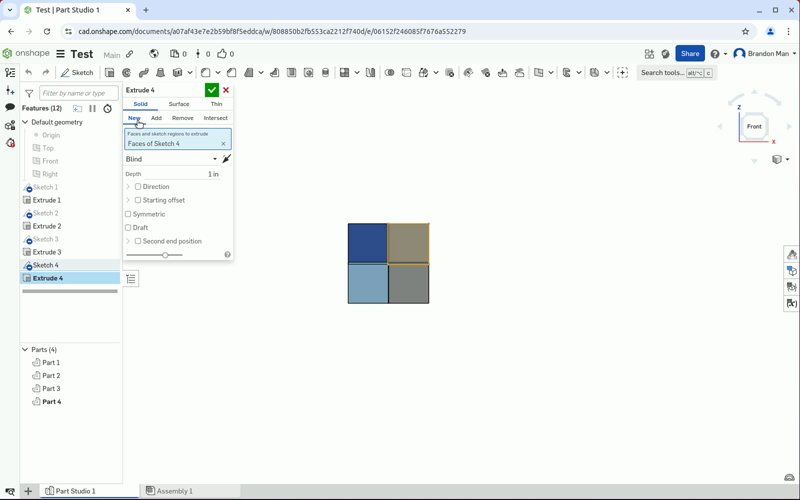
click(137, 120)
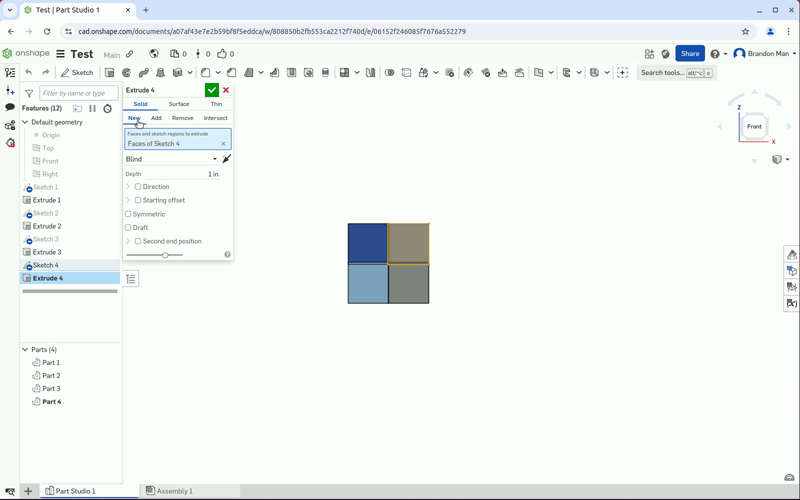
key(tab, 4)
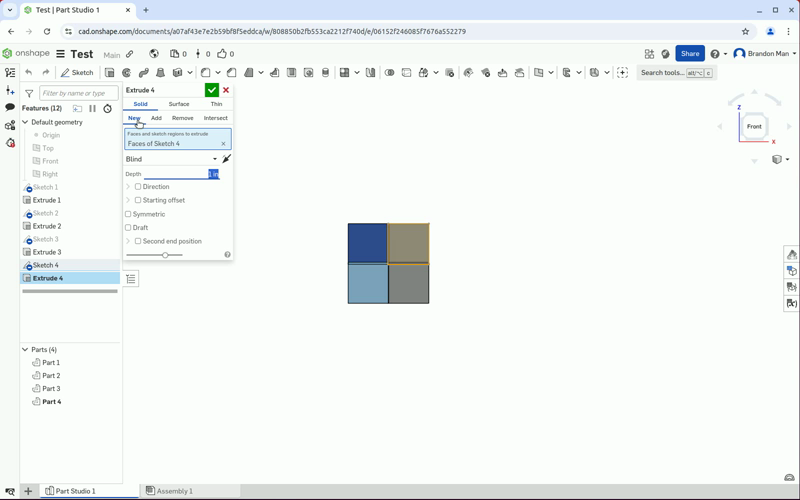
text(8.184)
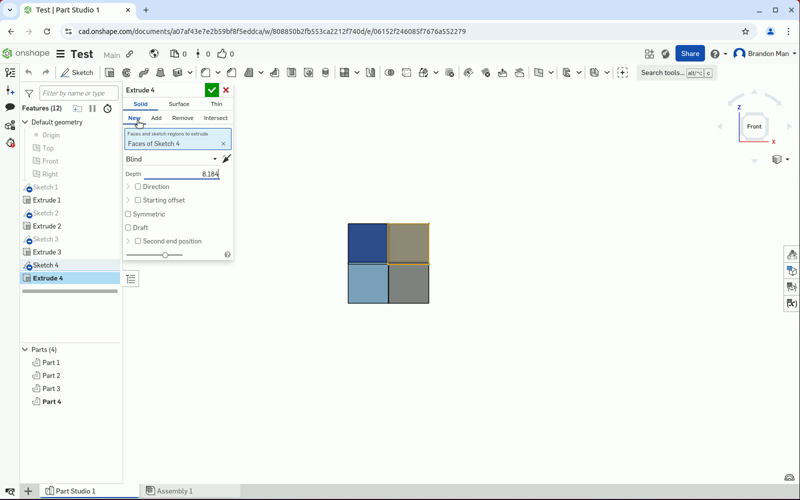
key(enter)
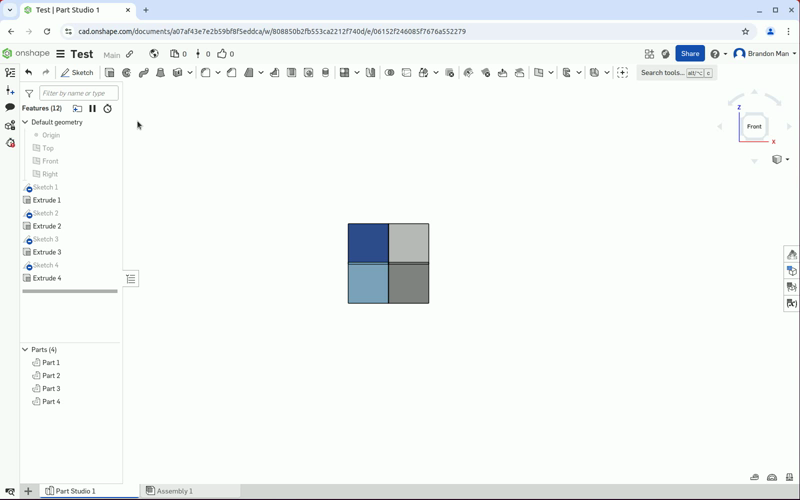
key(shift+h)
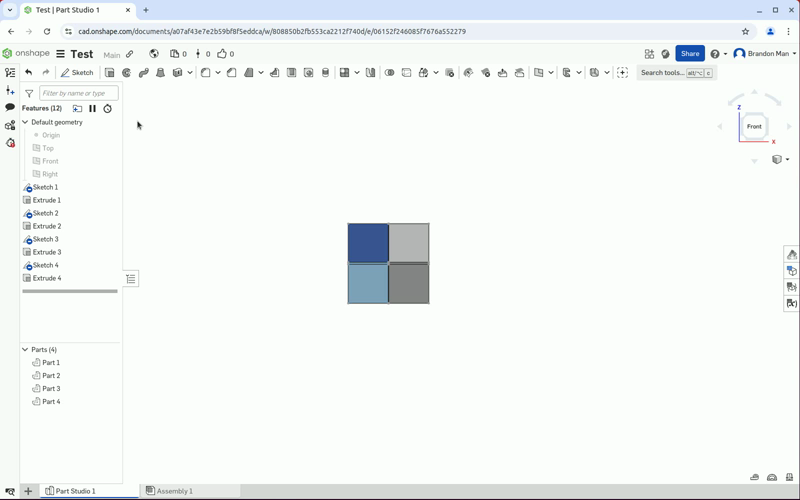
key(shift+h)
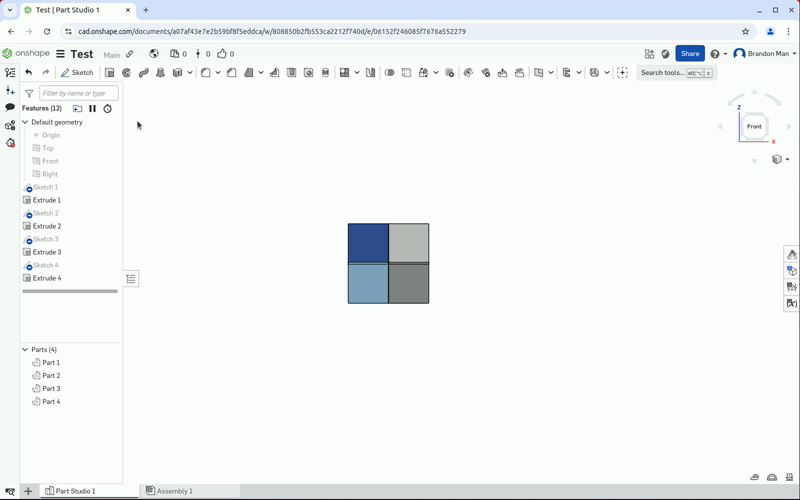
mouse_move(73, 189)
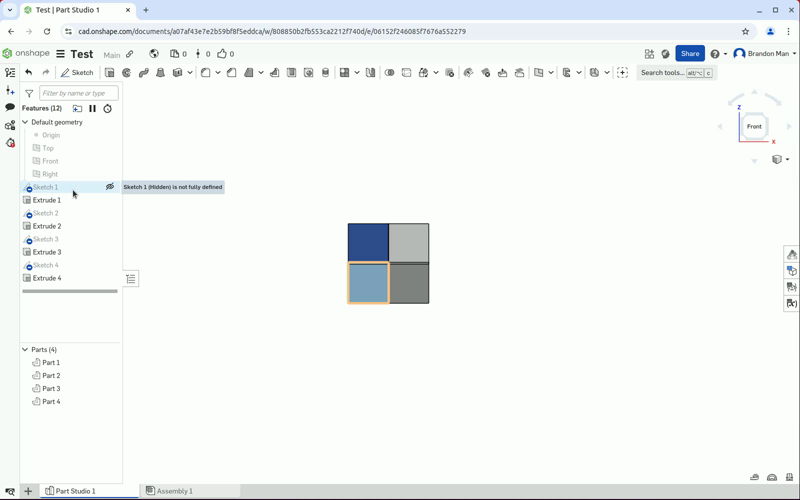
click(73, 189)
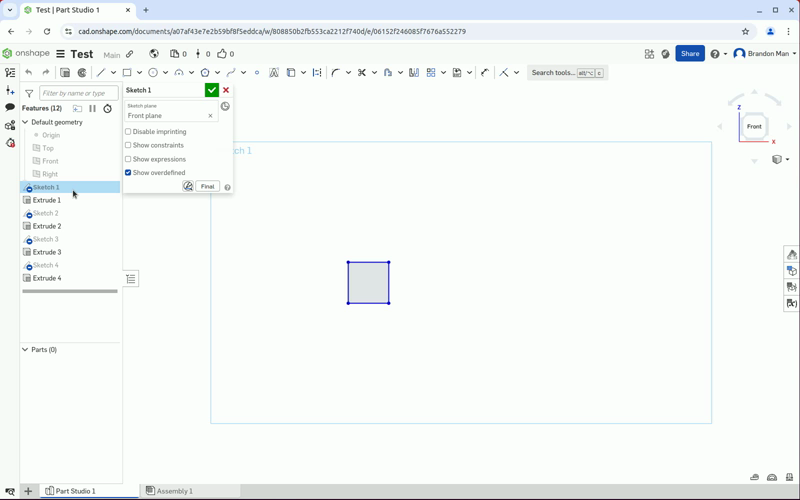
mouse_move(229, 92)
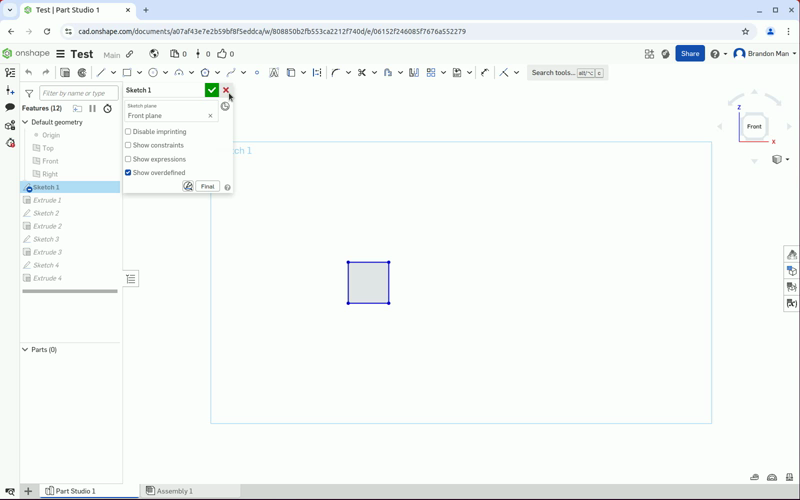
click(229, 92)
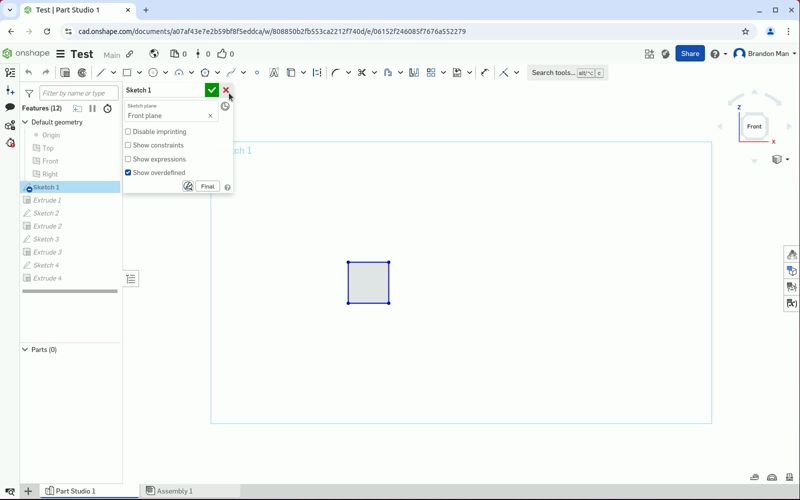
key(shift+s)
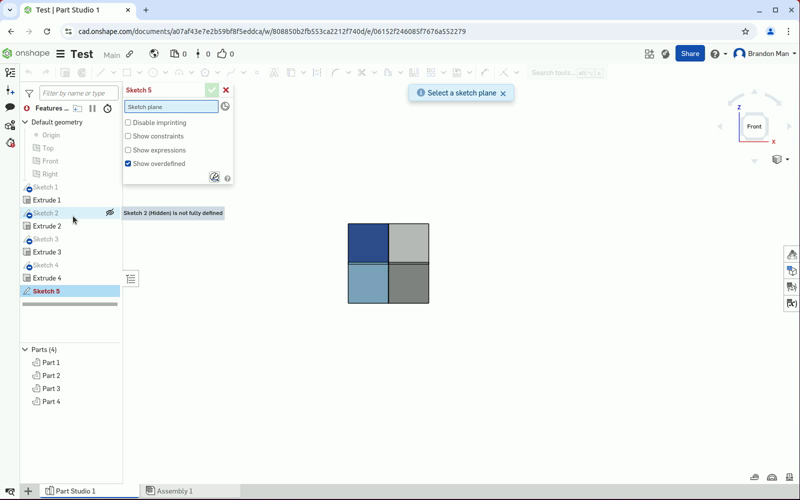
scroll(3)
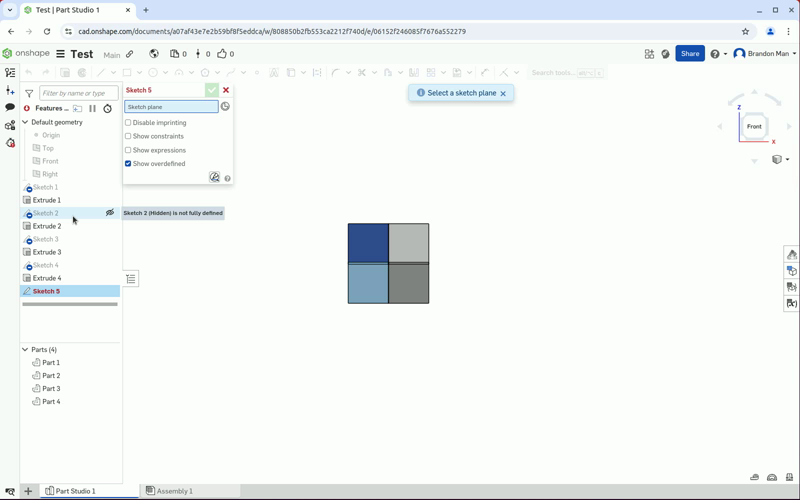
mouse_move(73, 163)
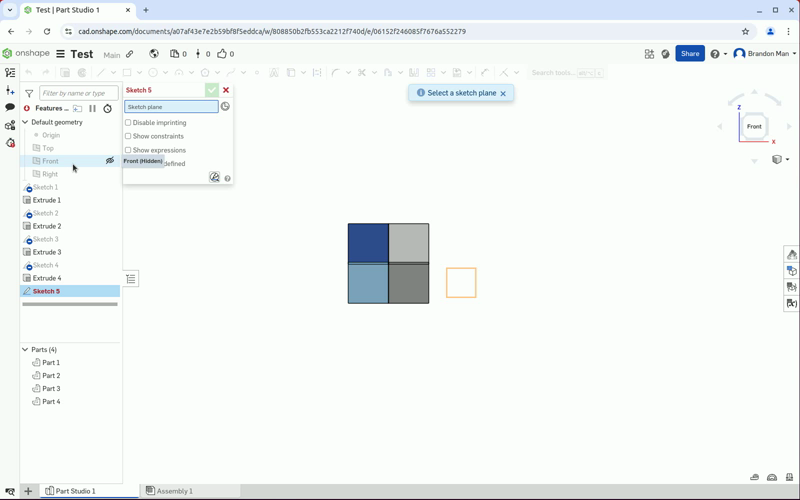
click(73, 163)
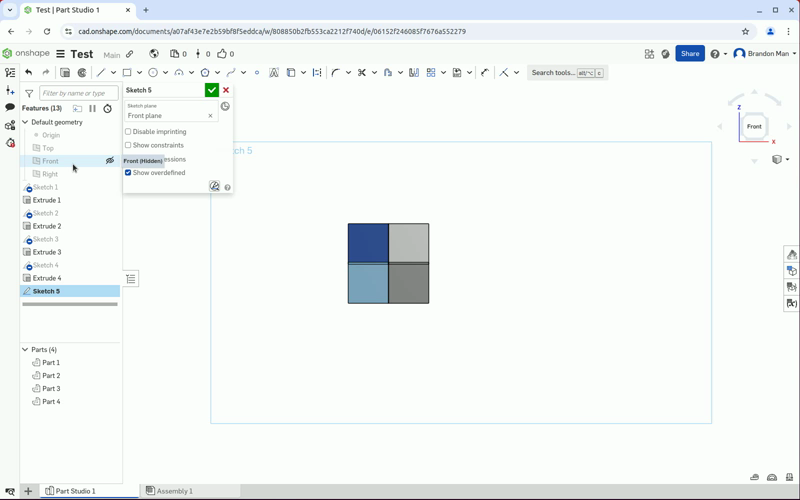
mouse_move(73, 352)
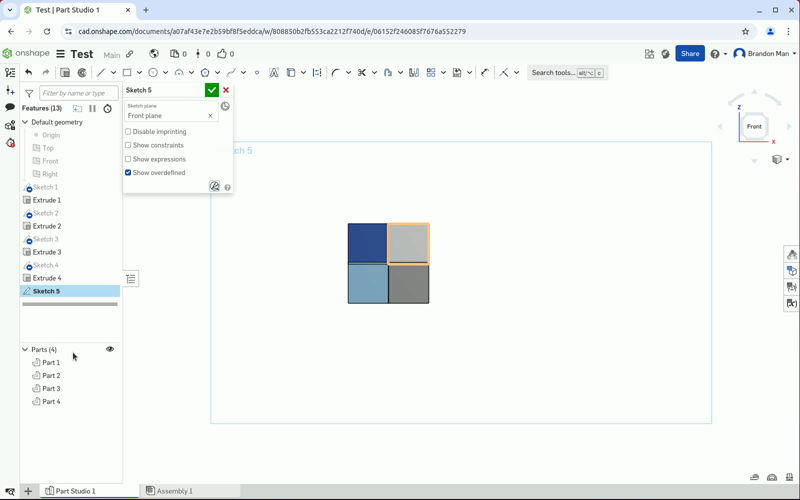
key(y)
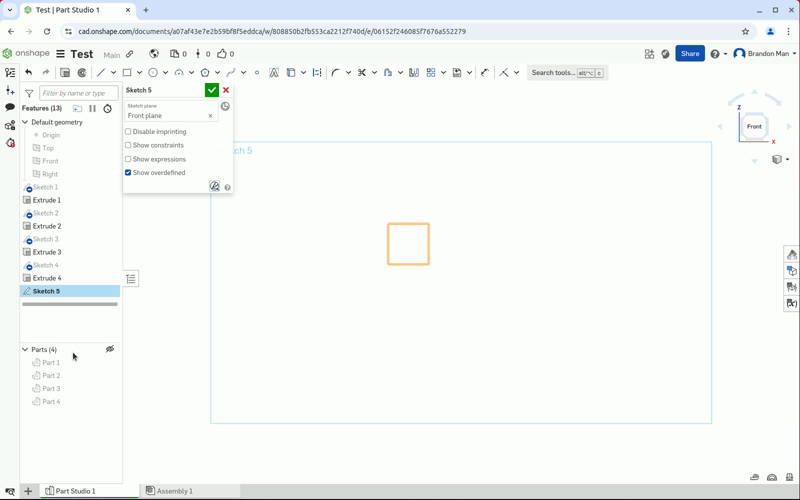
key(l)
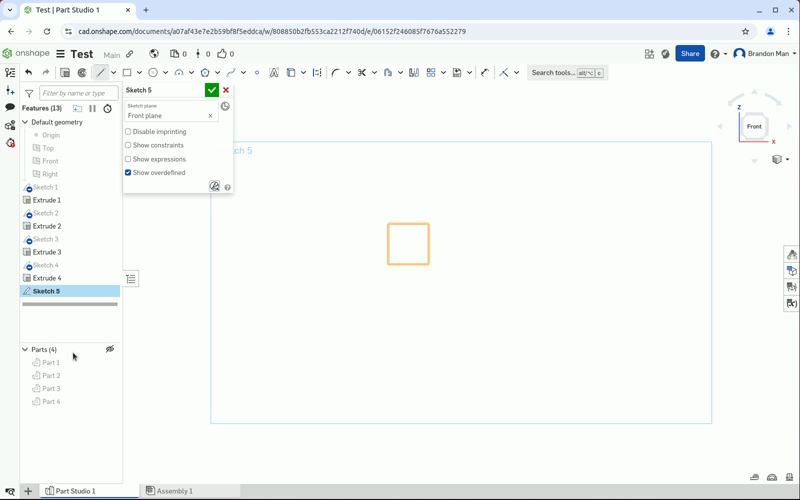
key_down(shift)
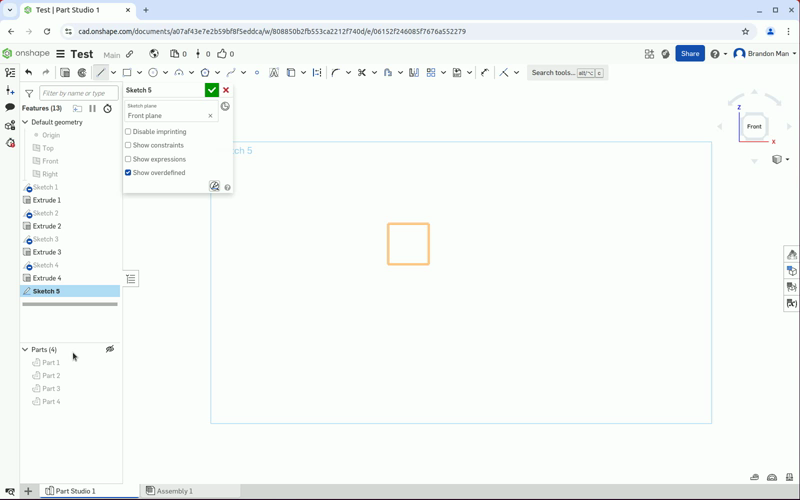
mouse_move(348, 224)
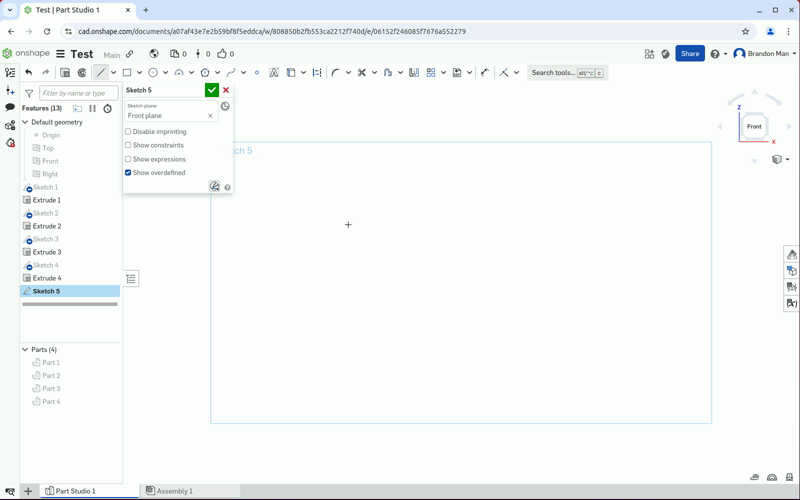
click(348, 224)
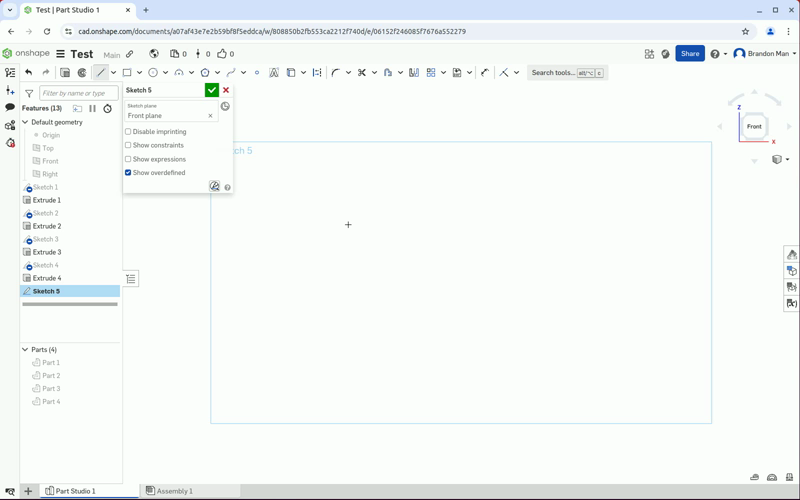
key_up(shift)
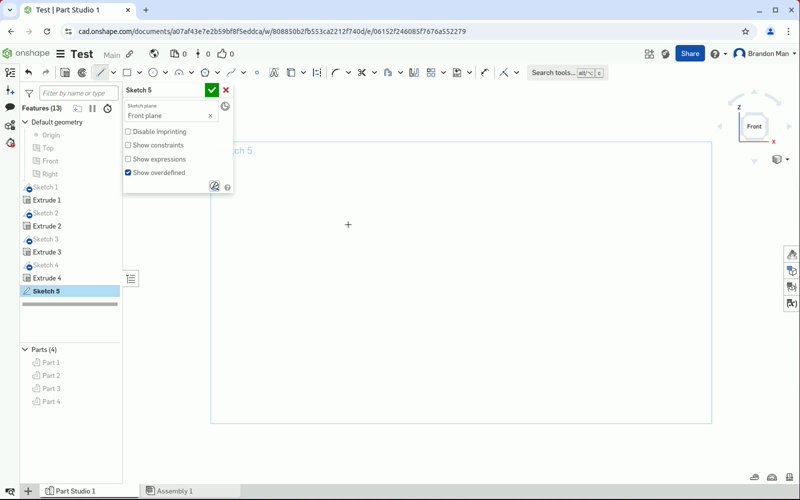
key_down(shift)
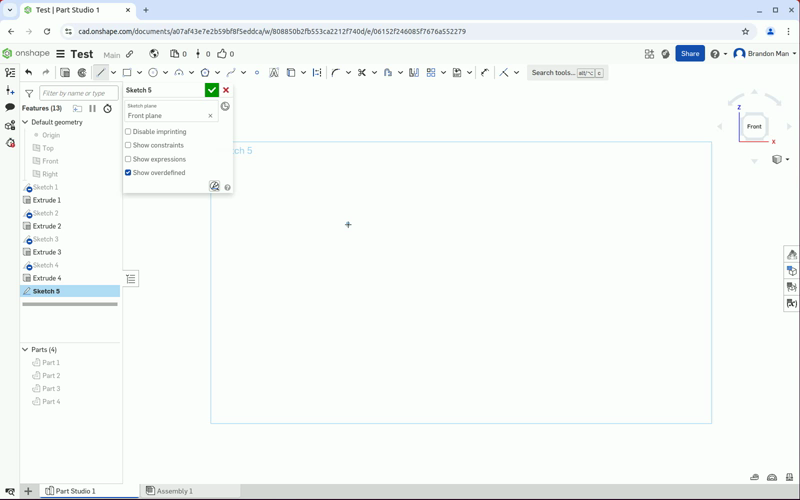
mouse_move(378, 224)
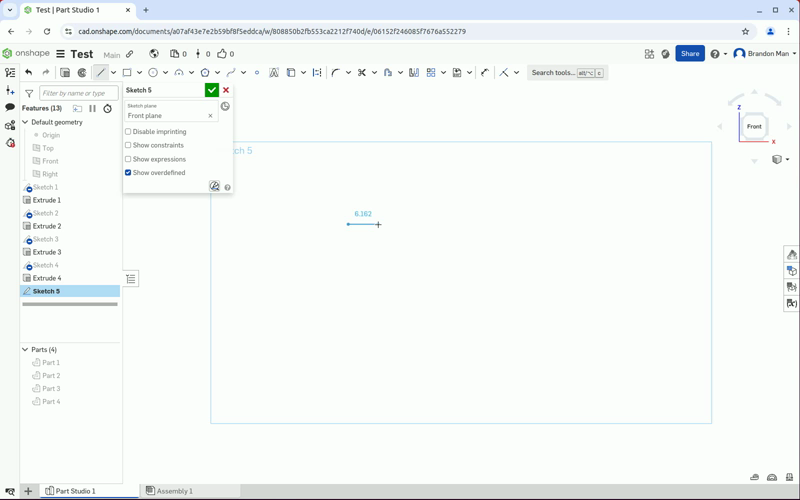
mouse_move(388, 224)
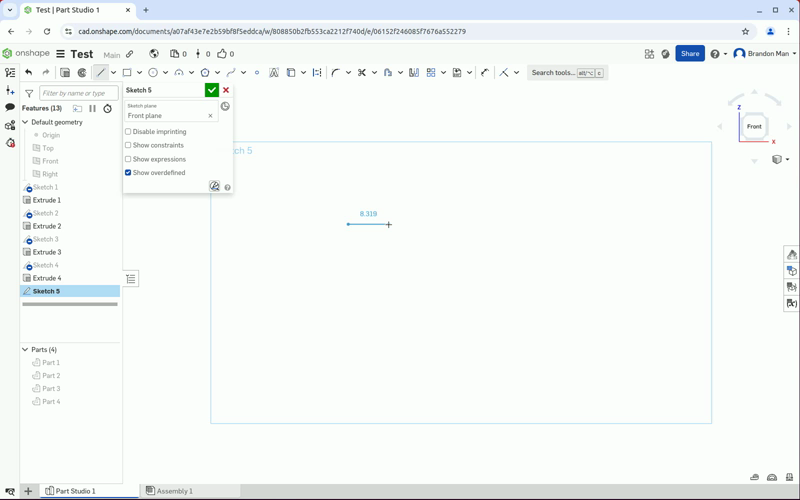
click(388, 224)
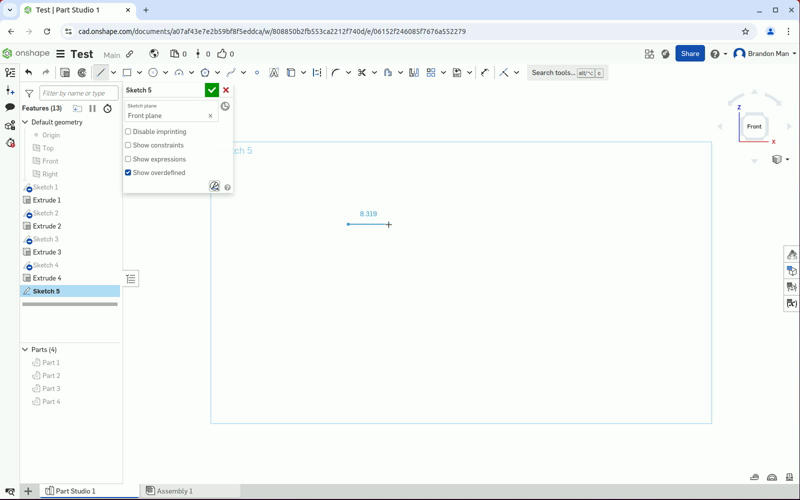
key_up(shift)
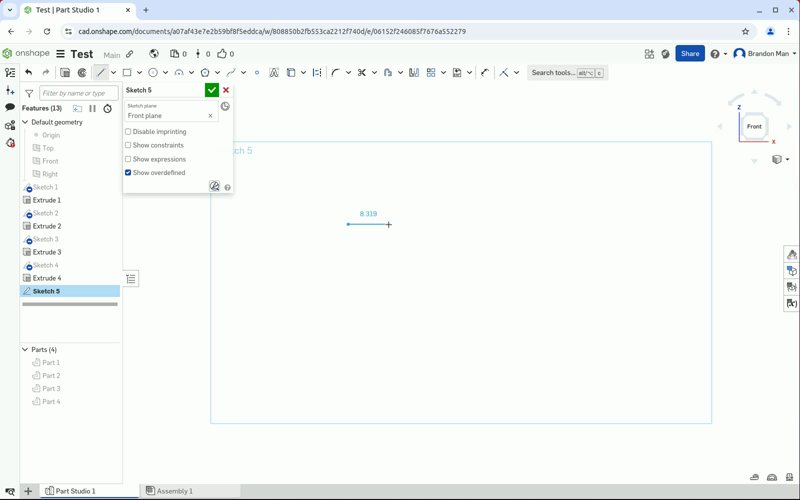
key_down(shift)
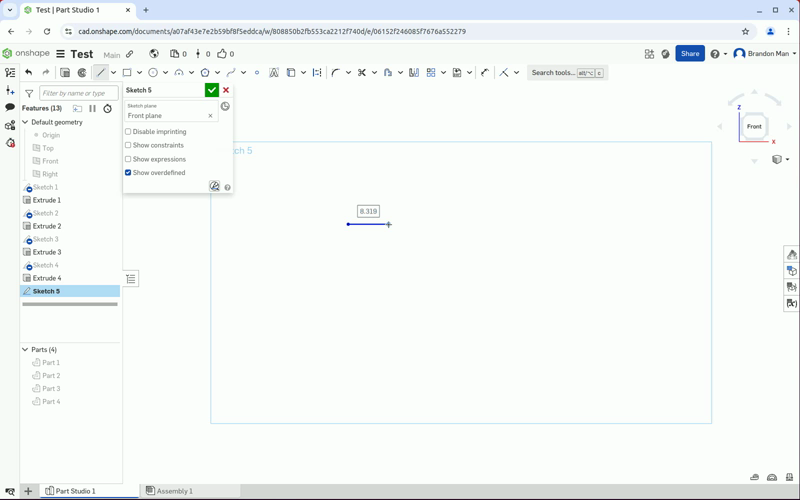
mouse_move(418, 224)
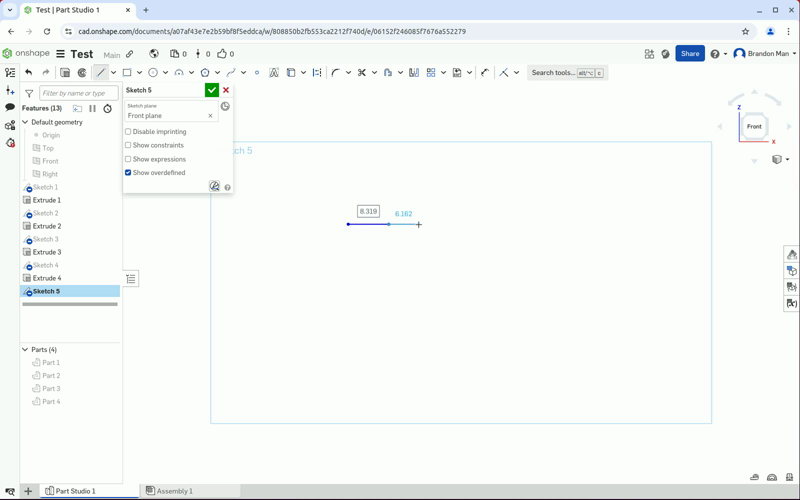
mouse_move(388, 183)
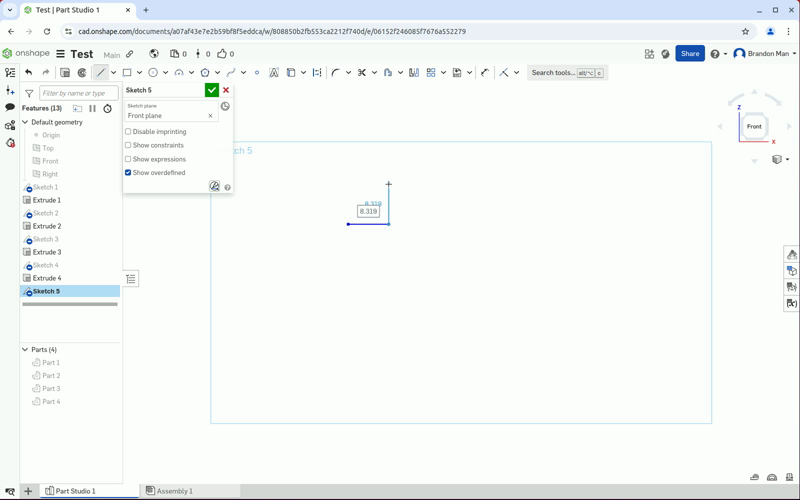
click(388, 183)
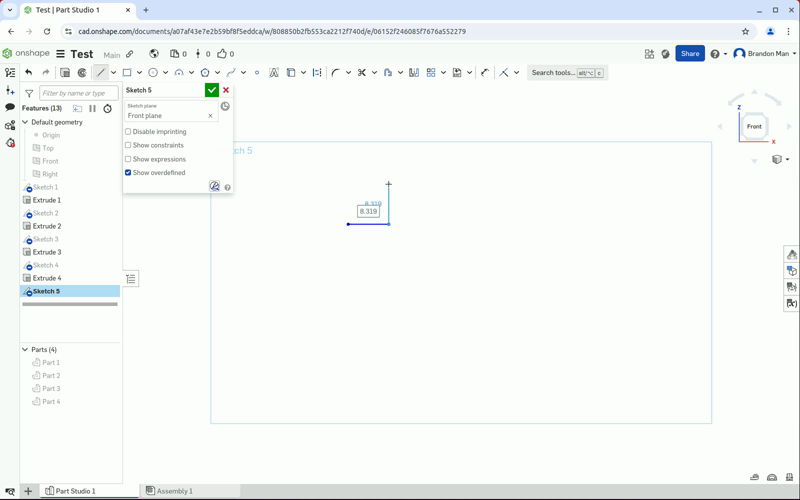
key_up(shift)
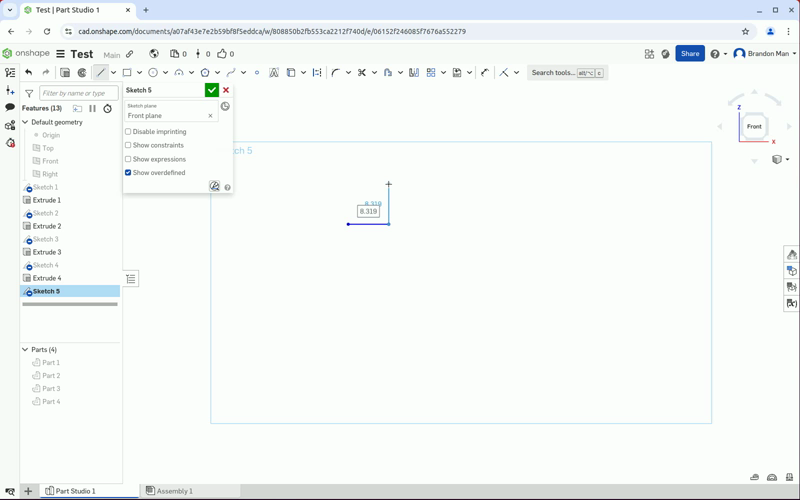
key_down(shift)
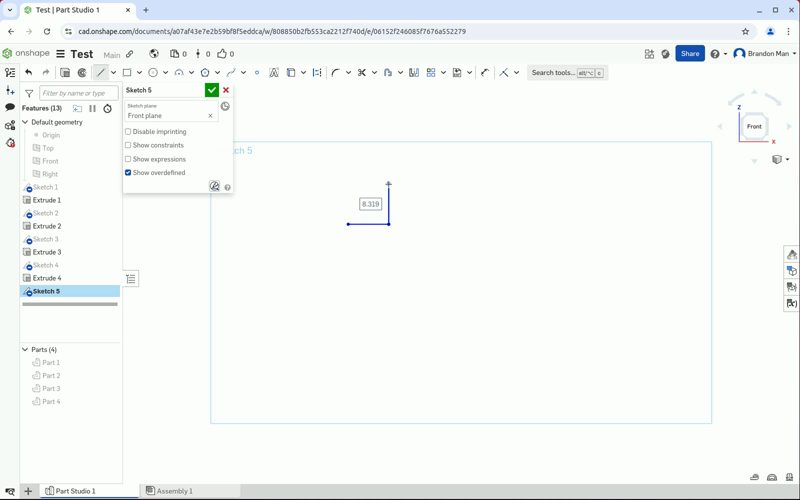
mouse_move(418, 183)
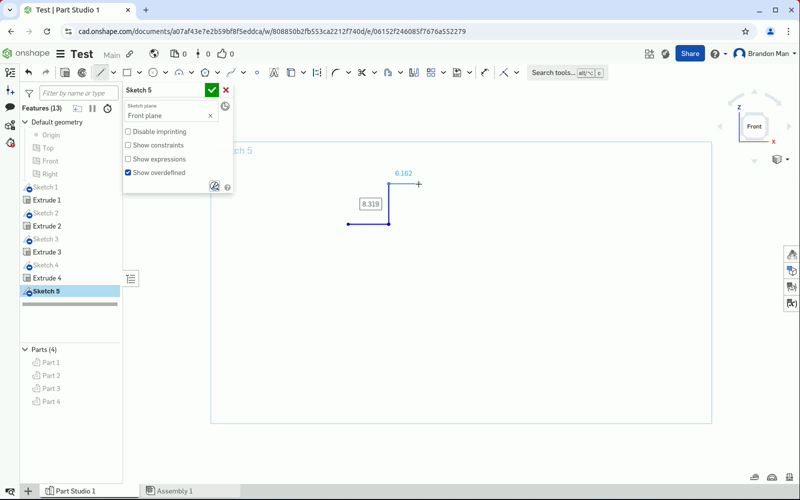
mouse_move(348, 183)
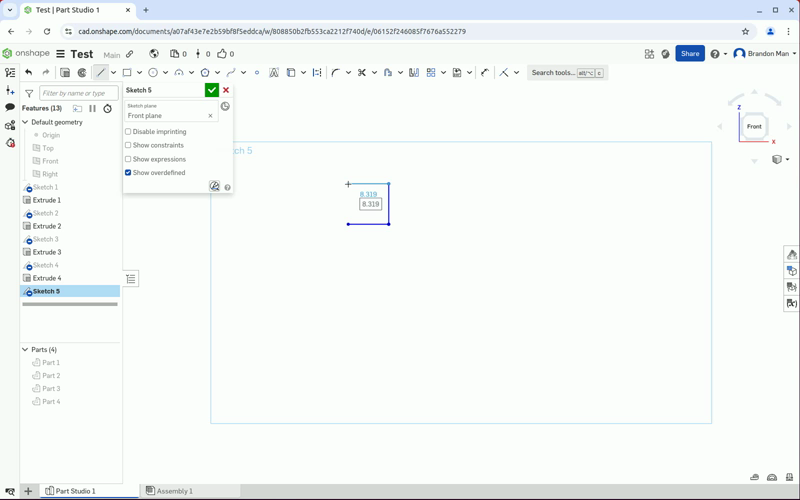
click(348, 183)
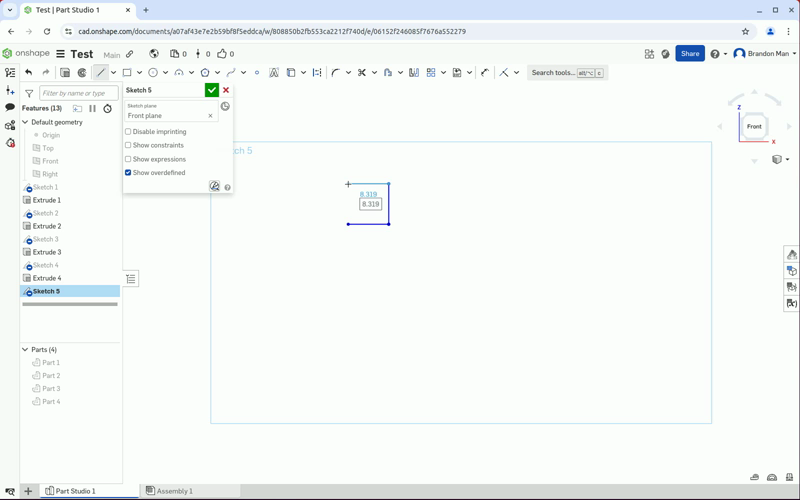
key_up(shift)
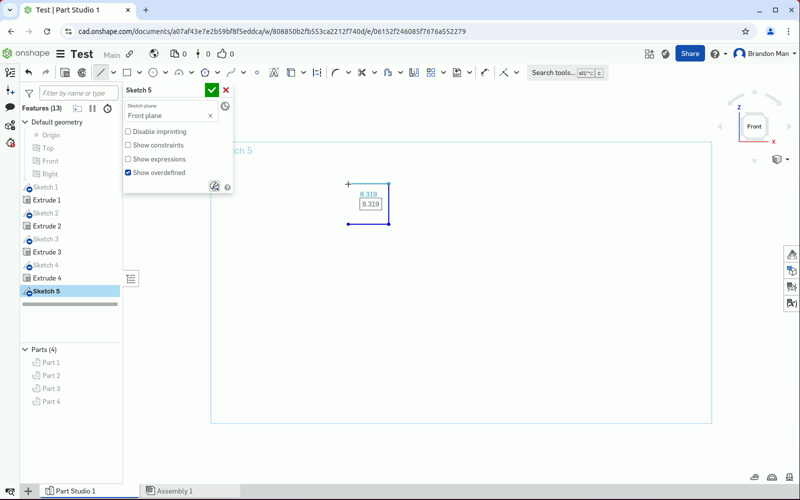
mouse_move(378, 183)
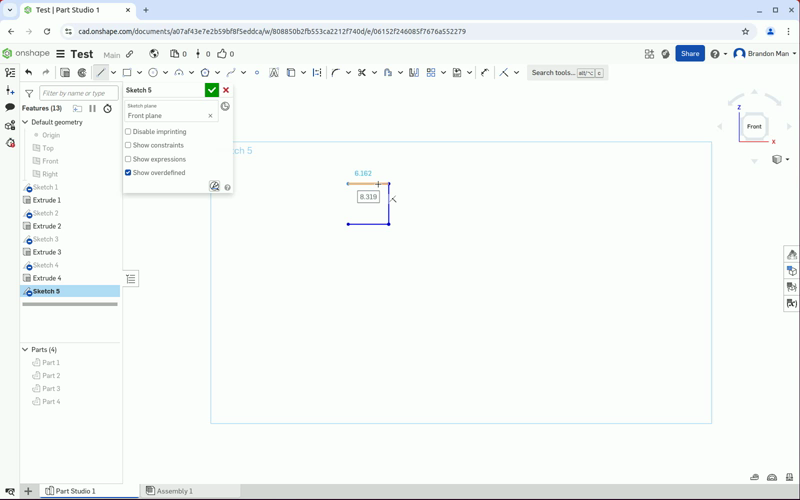
key_down(shift)
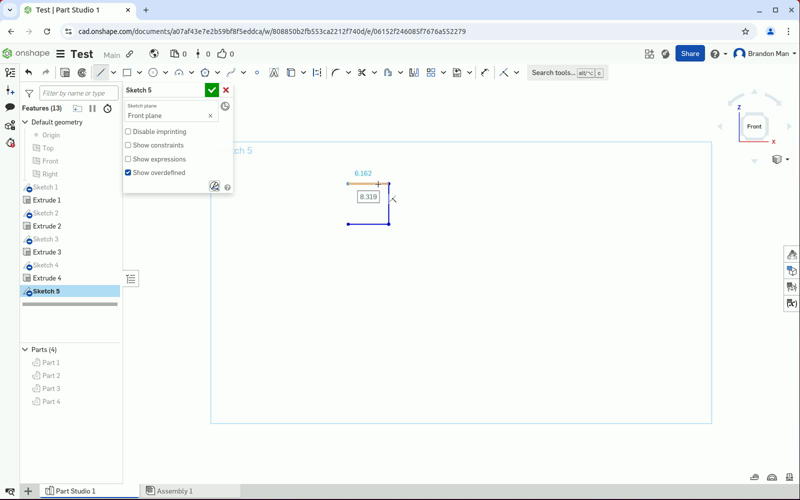
mouse_move(348, 224)
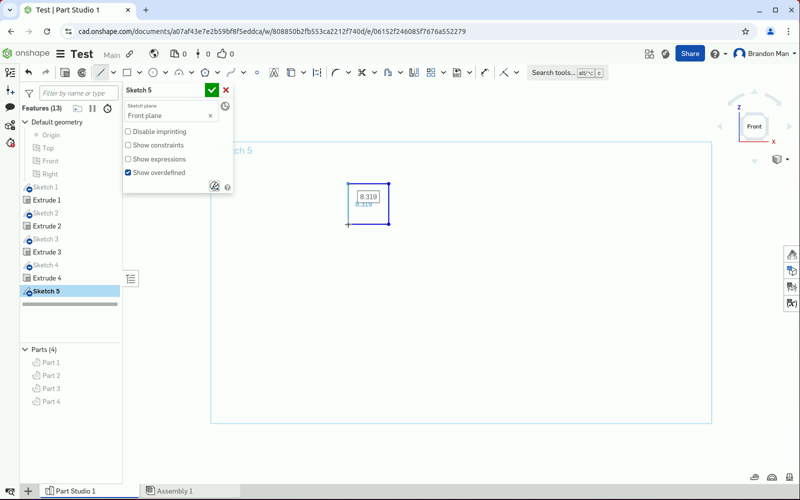
key_up(shift)
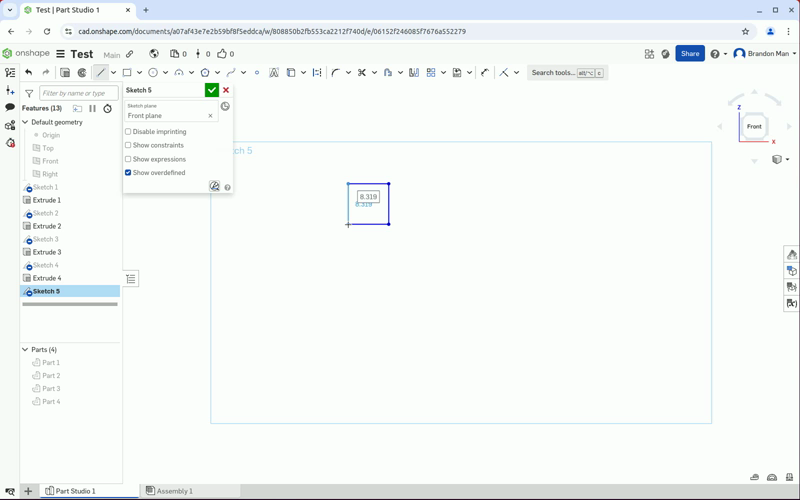
click(348, 224)
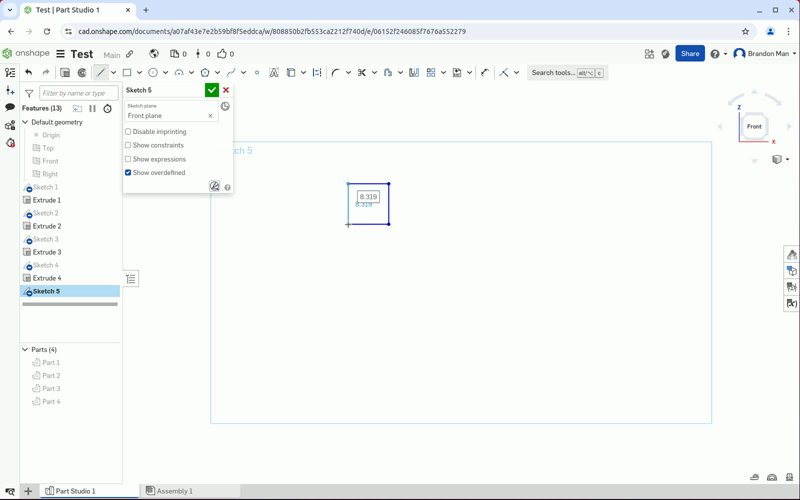
key(esc)
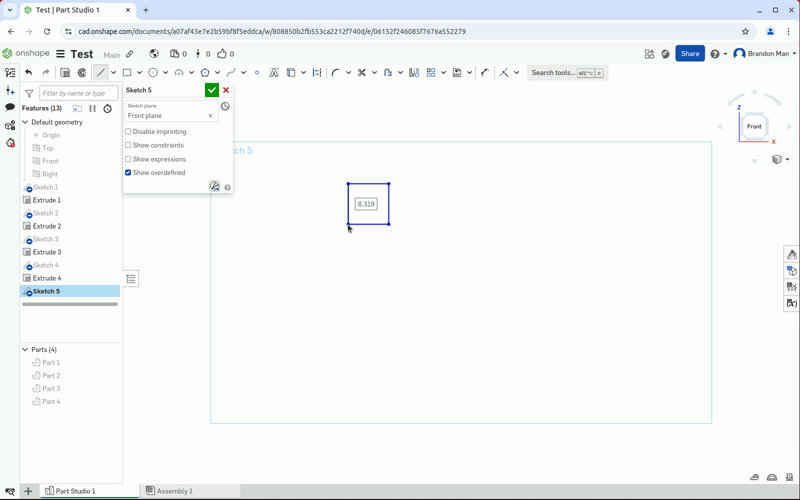
mouse_move(380, 219)
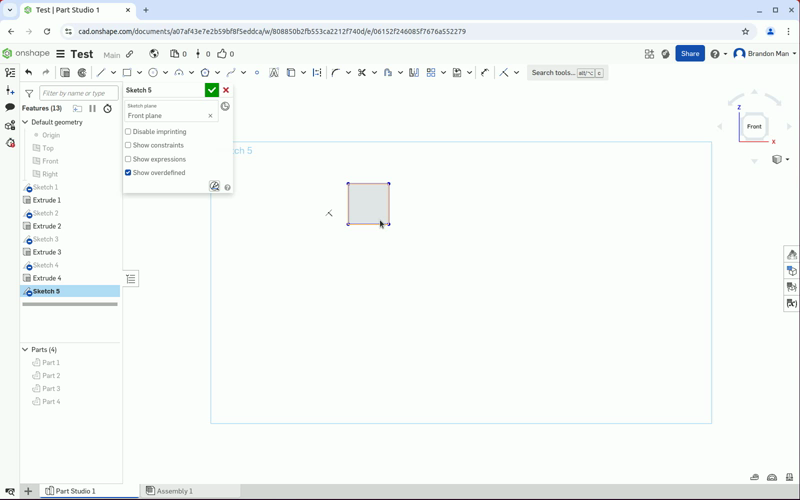
scroll(6)
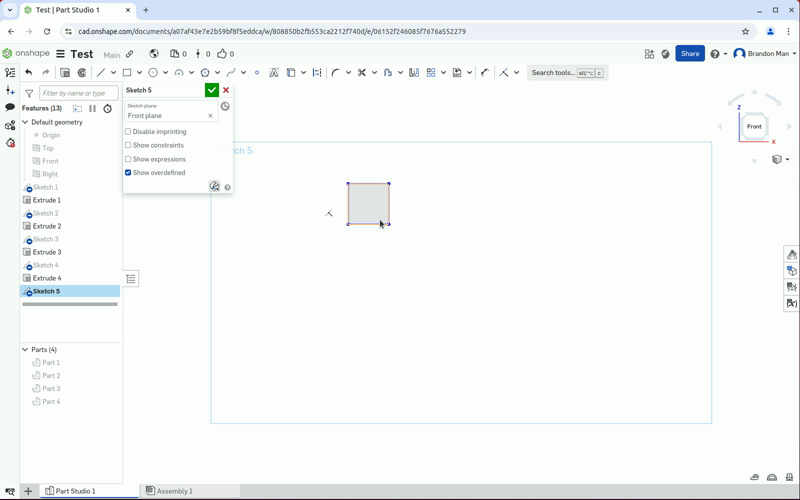
scroll(6)
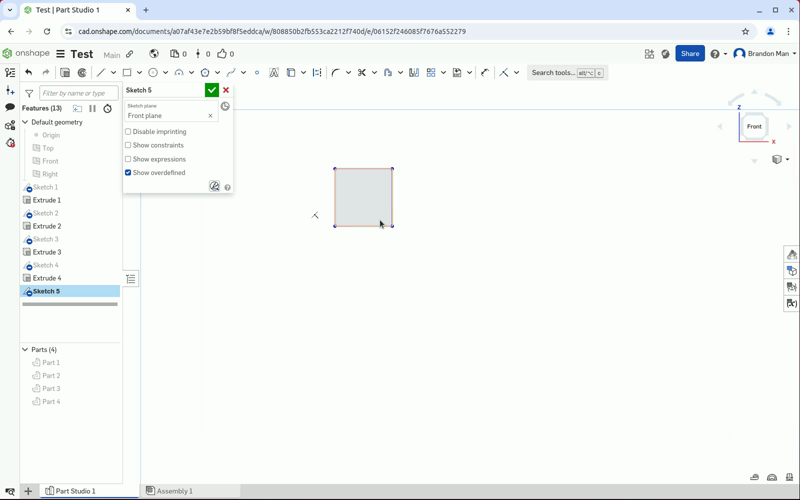
scroll(6)
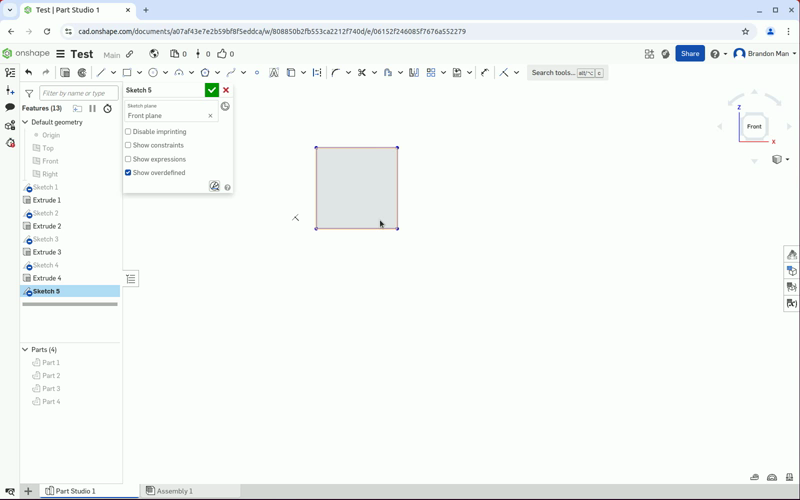
scroll(6)
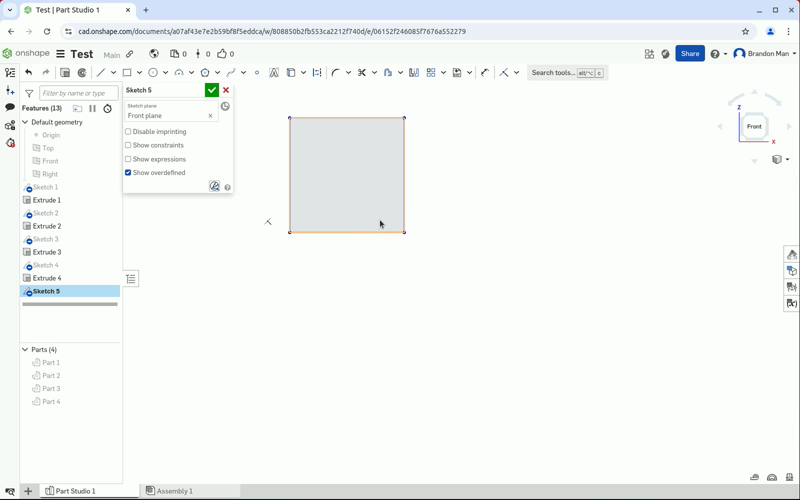
scroll(6)
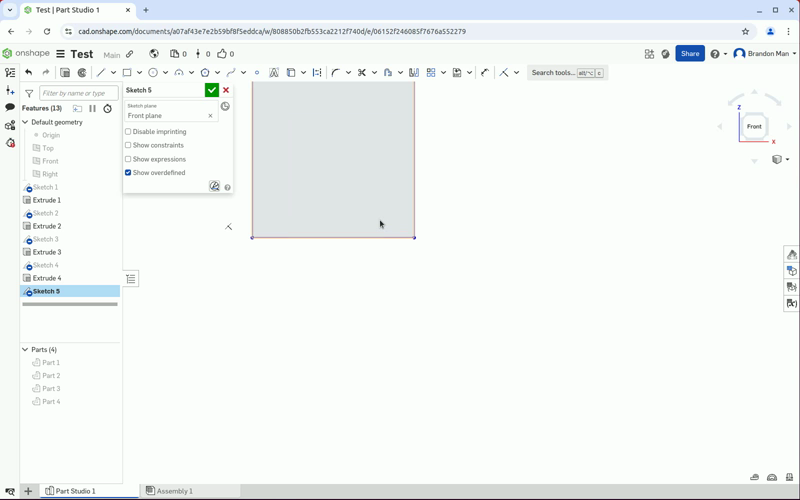
scroll(6)
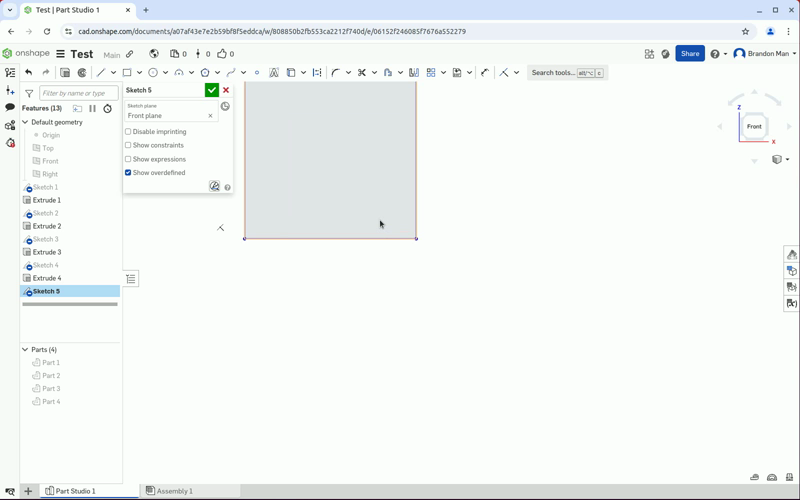
scroll(6)
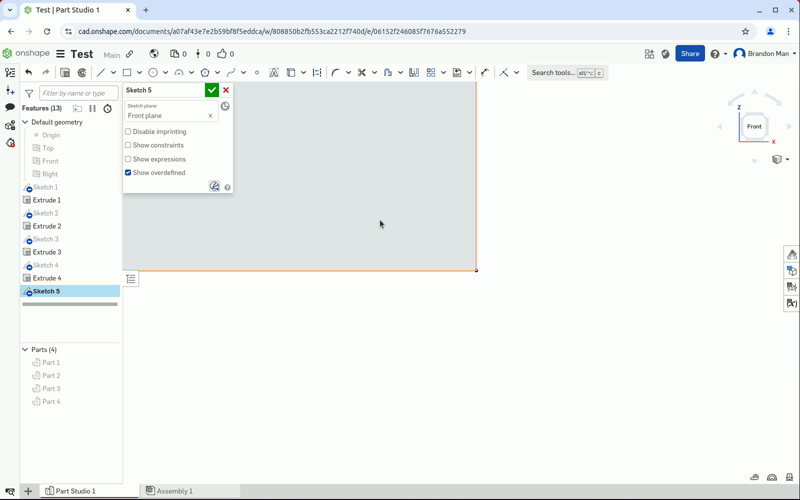
click(380, 219)
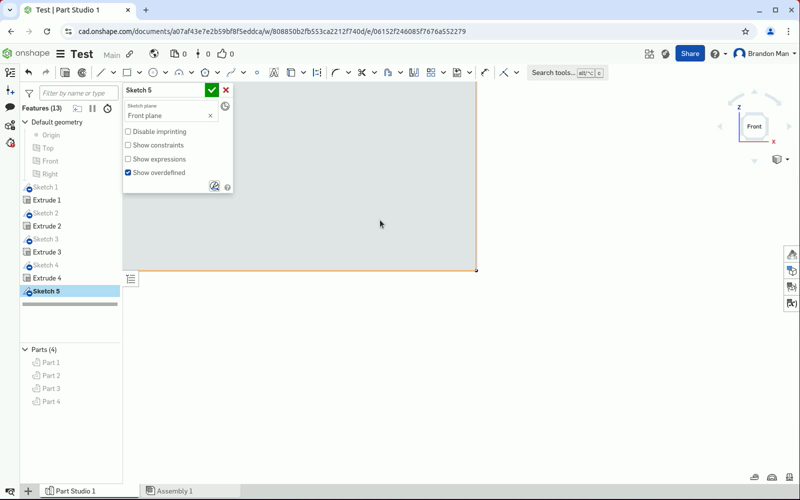
scroll(-6)
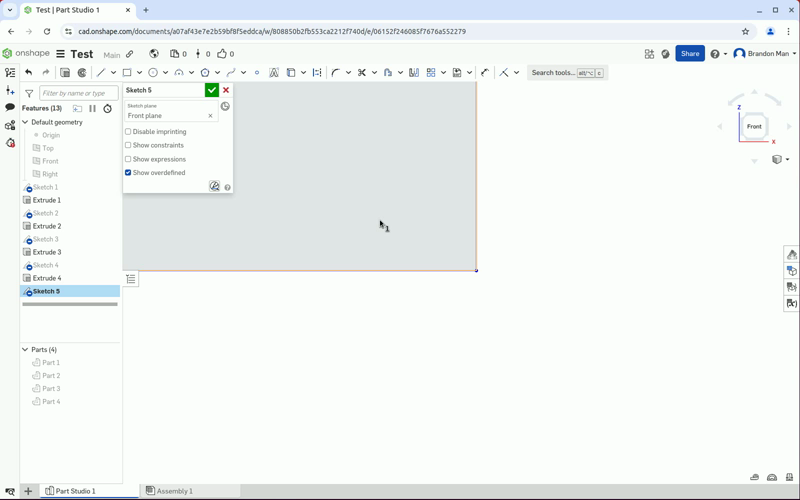
scroll(-6)
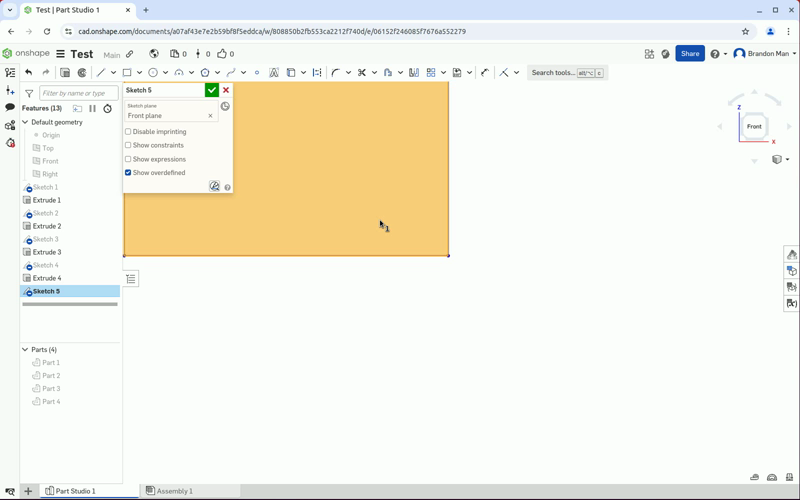
scroll(-6)
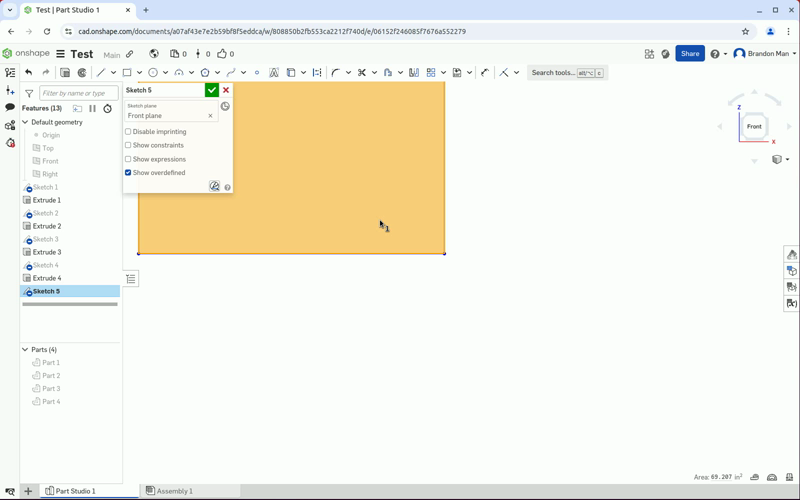
scroll(-6)
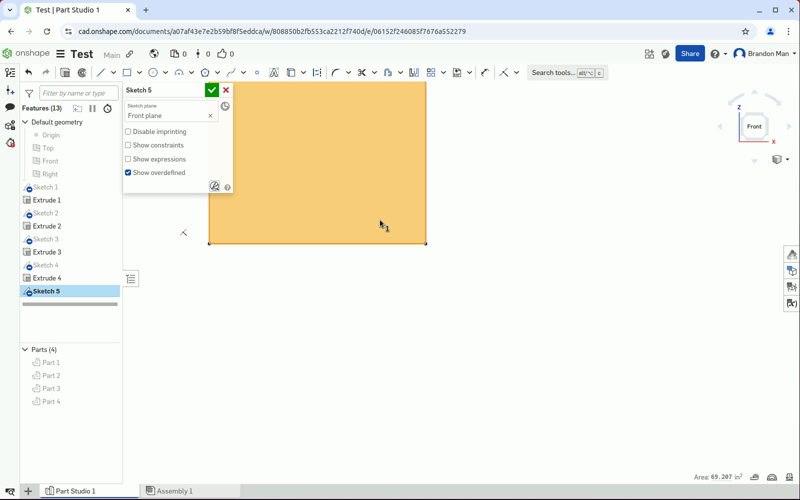
scroll(-6)
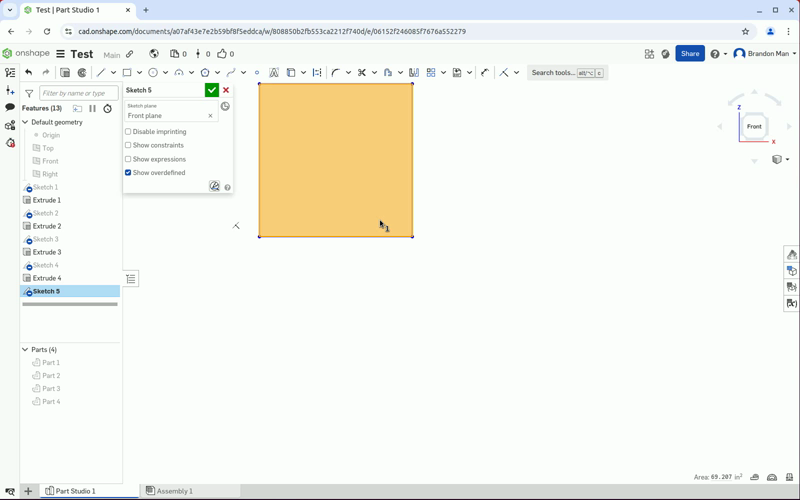
scroll(-6)
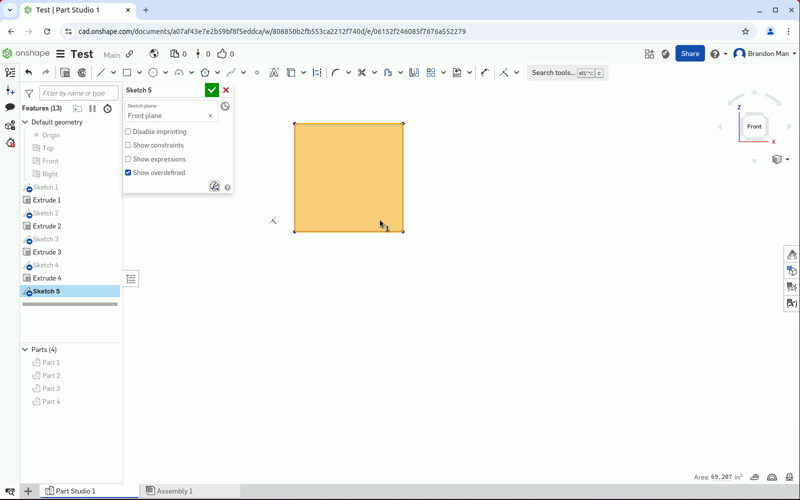
scroll(-6)
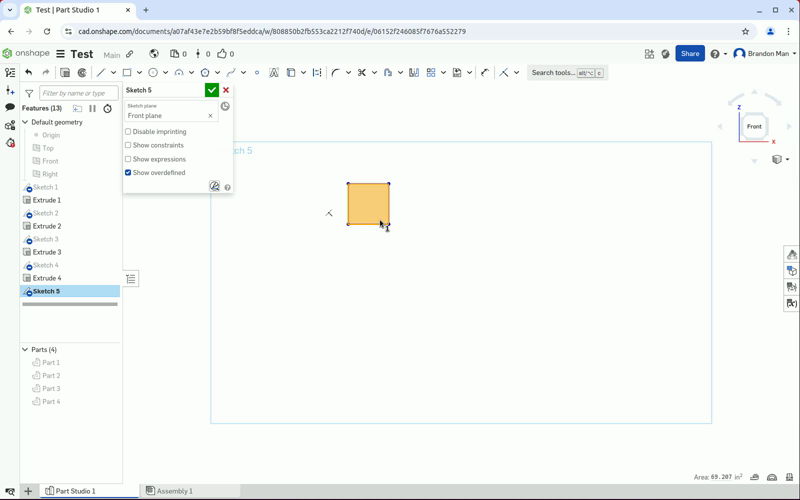
mouse_move(73, 352)
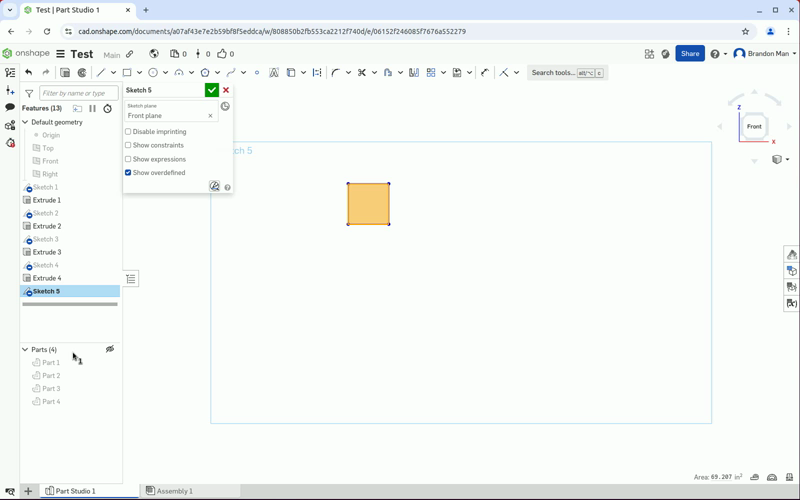
key(shift+y)
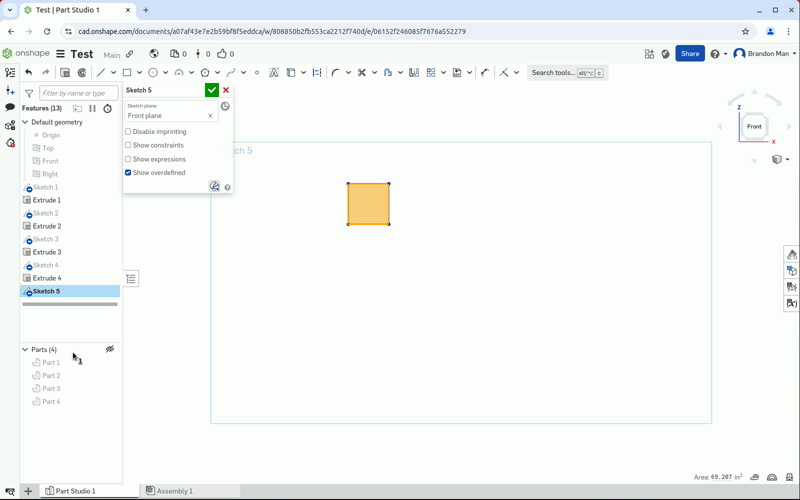
key(shift+e)
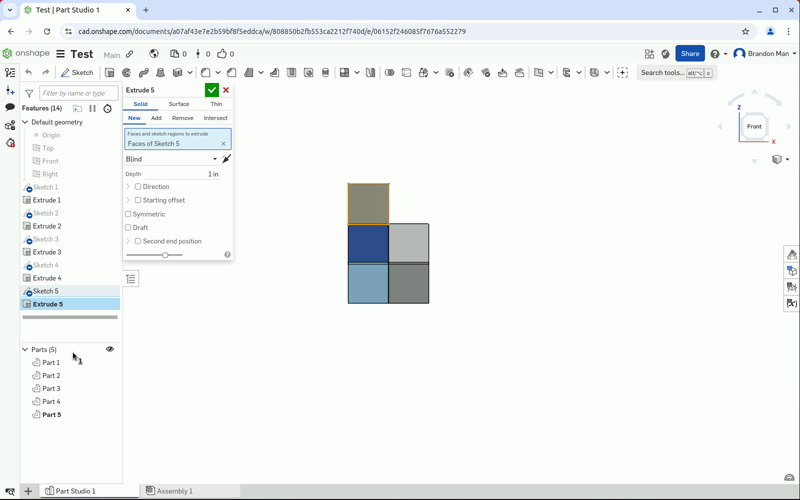
mouse_move(143, 106)
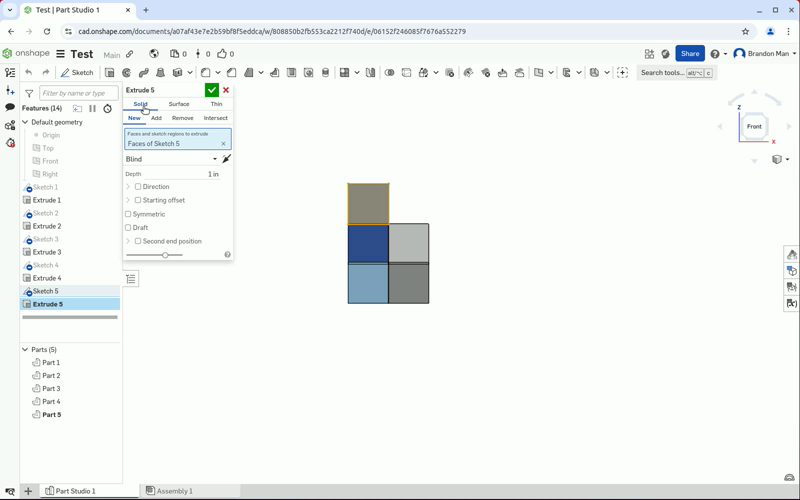
click(143, 106)
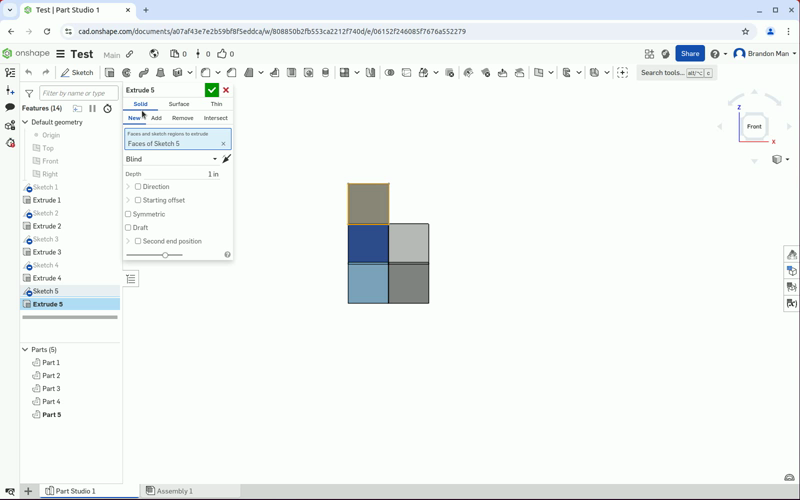
mouse_move(137, 120)
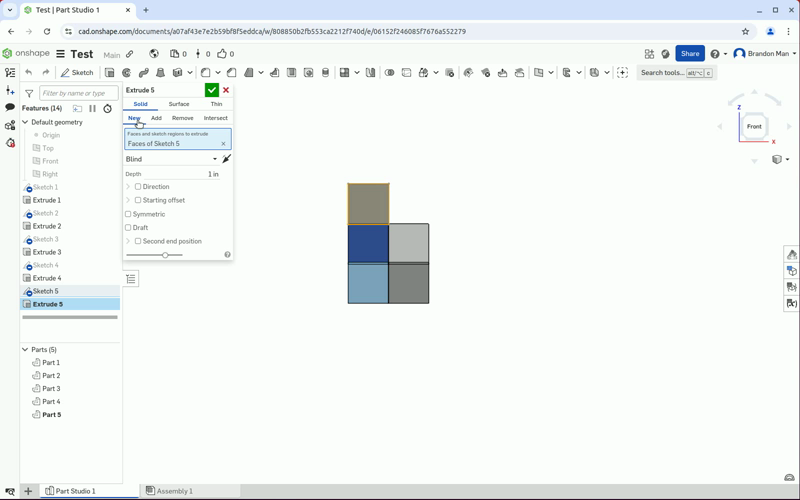
click(137, 120)
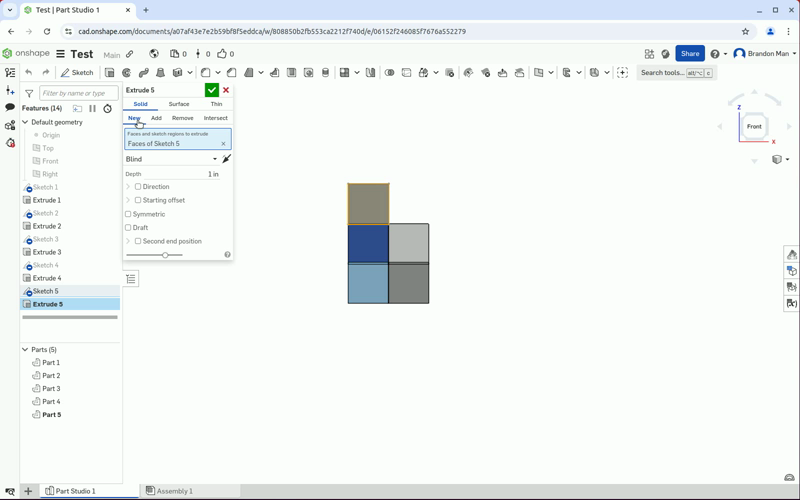
key(tab, 4)
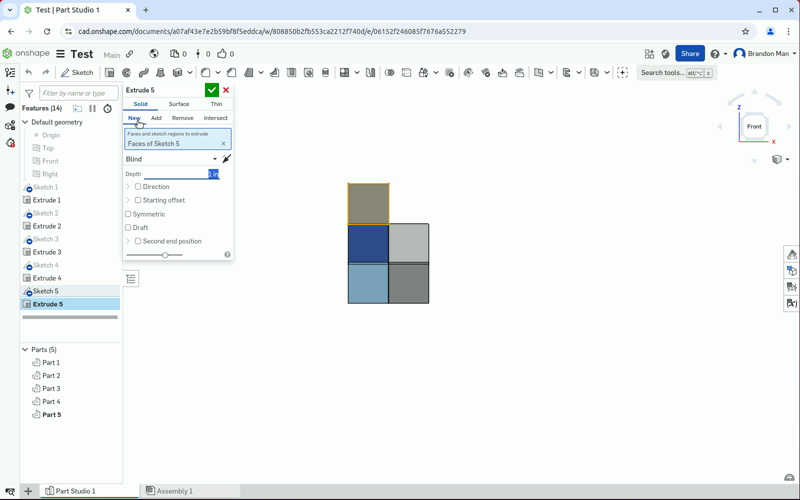
text(8.184)
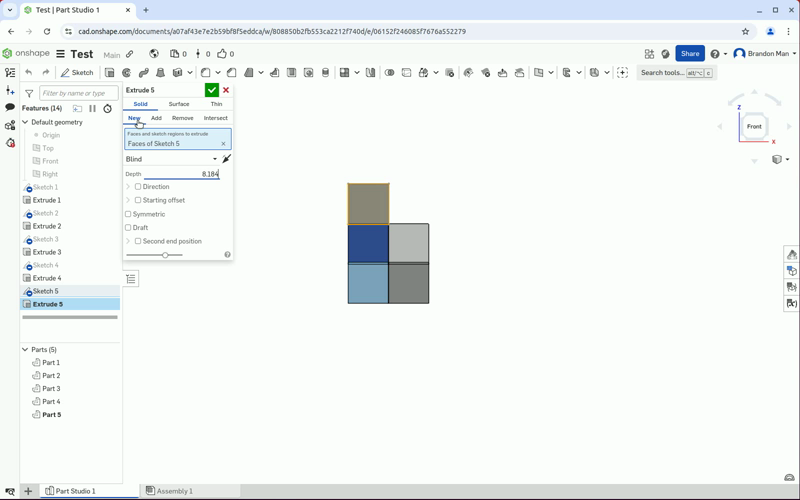
key(enter)
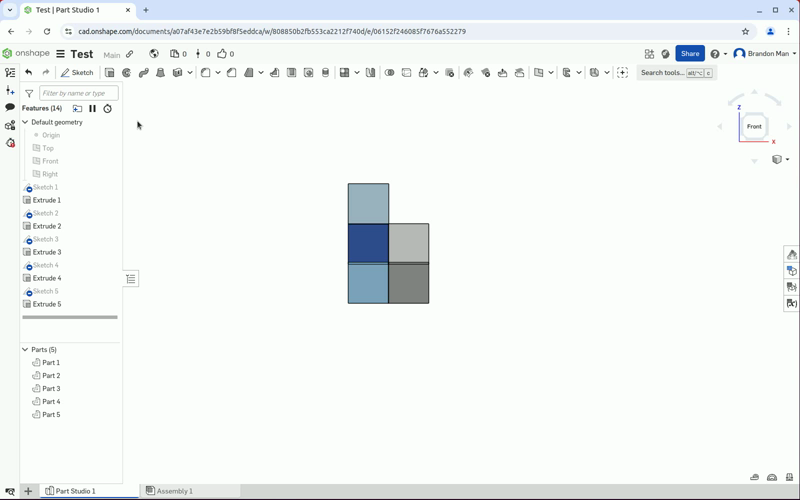
key(shift+h)
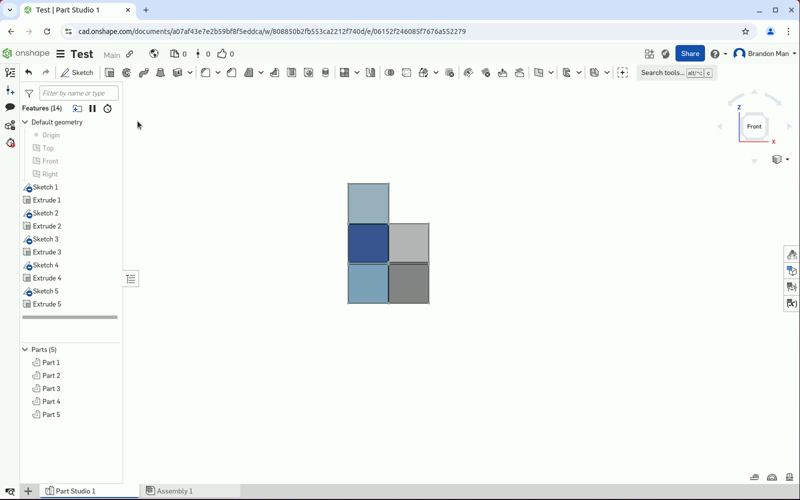
key(shift+h)
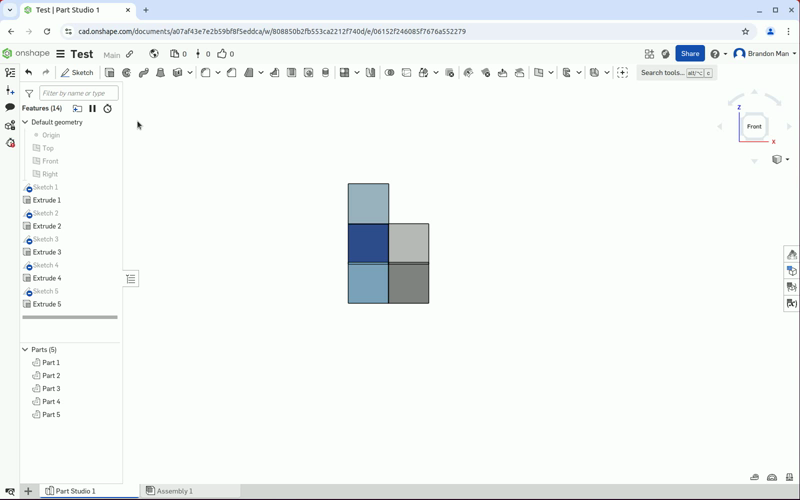
mouse_move(73, 189)
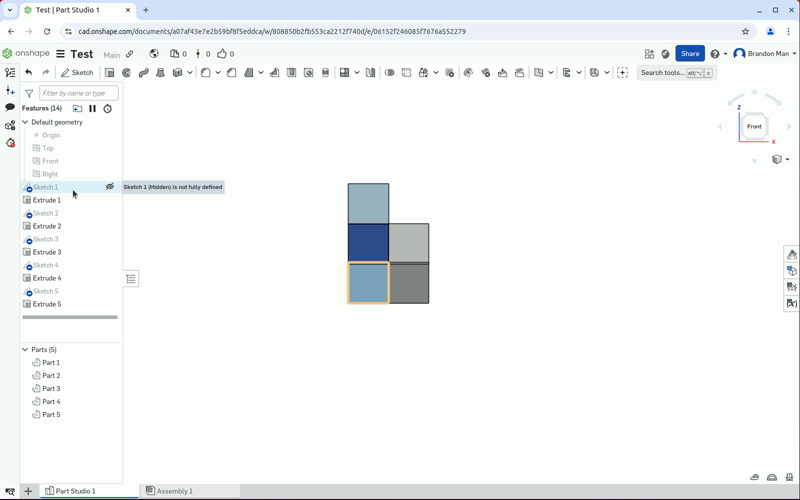
click(73, 189)
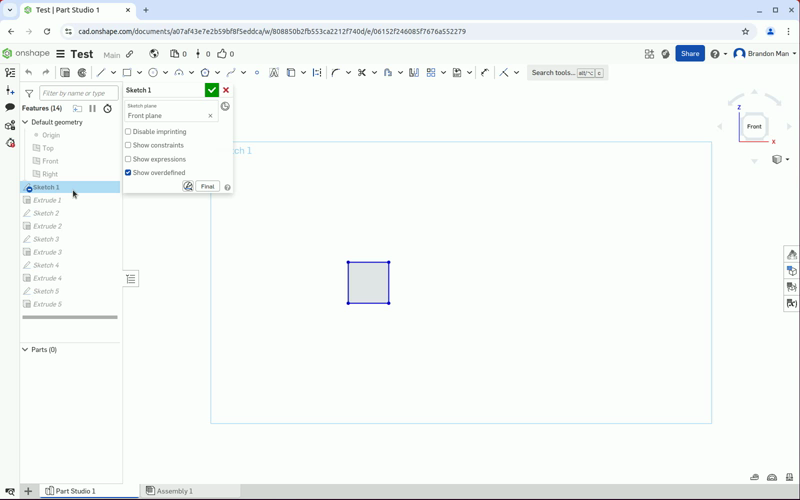
mouse_move(229, 92)
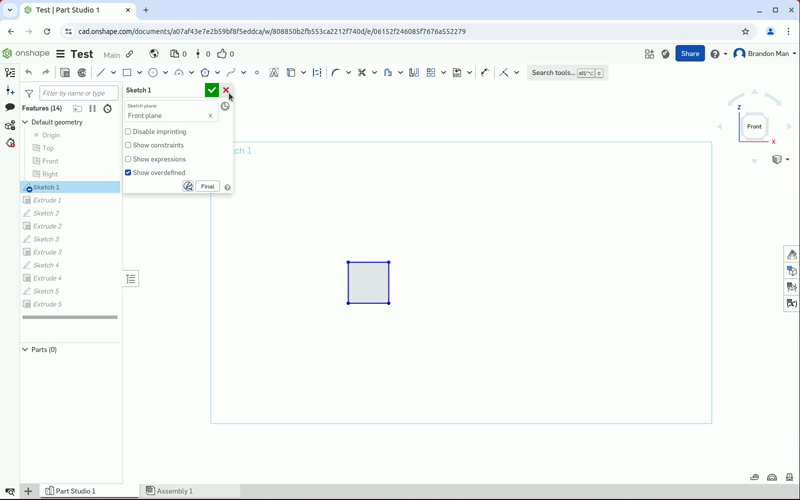
click(229, 92)
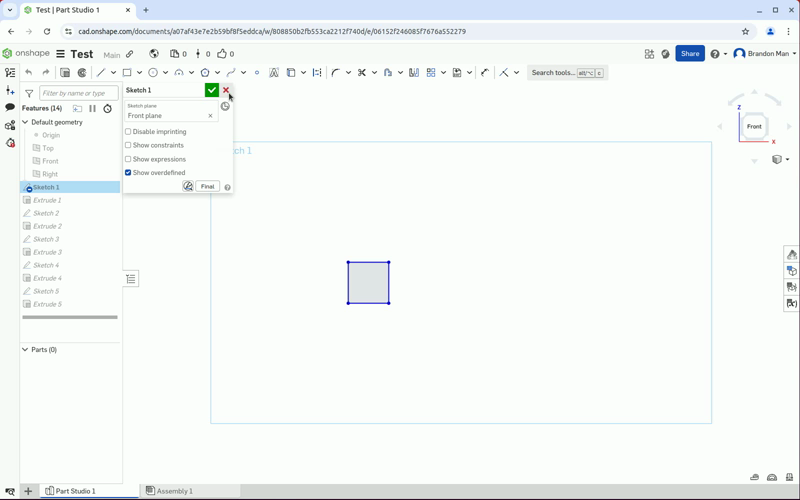
key(shift+s)
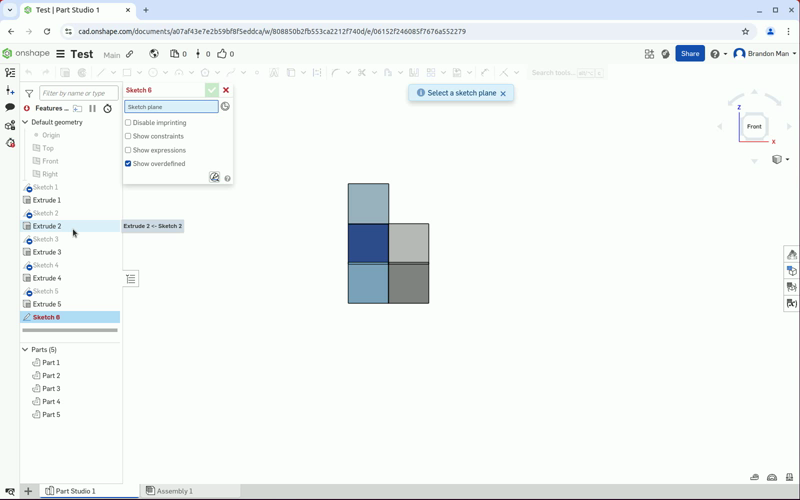
scroll(3)
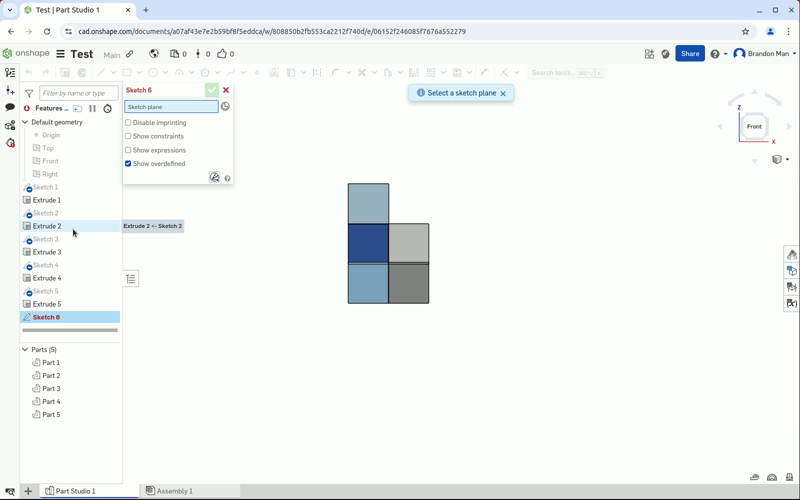
mouse_move(73, 163)
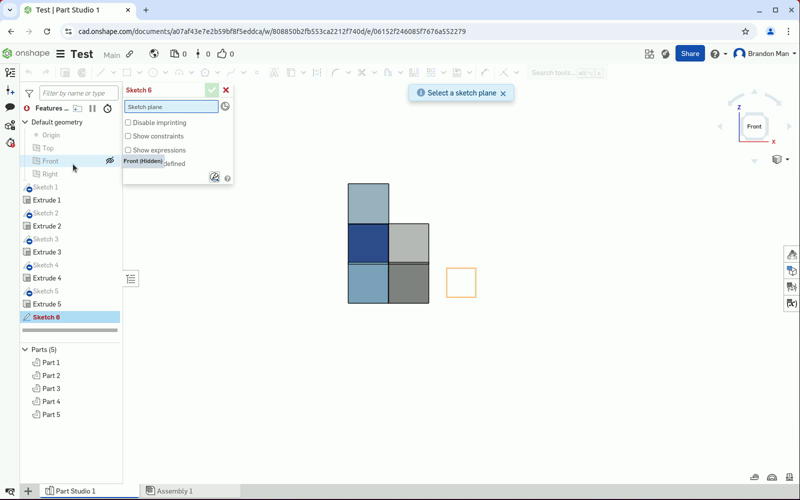
click(73, 163)
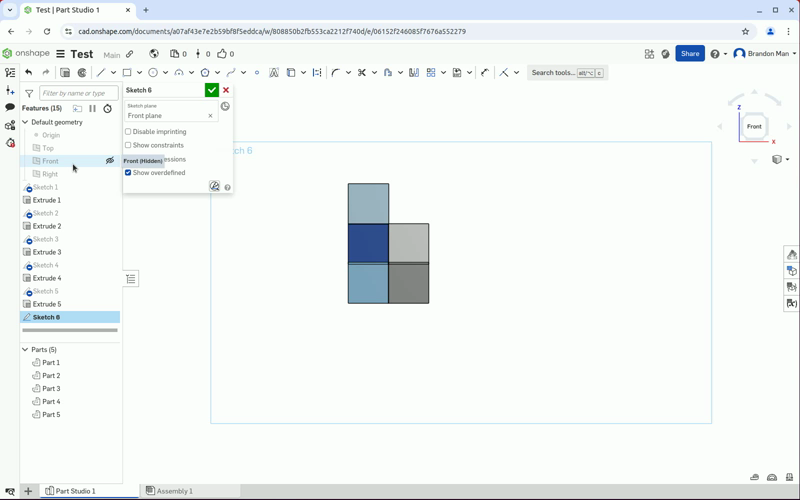
mouse_move(73, 352)
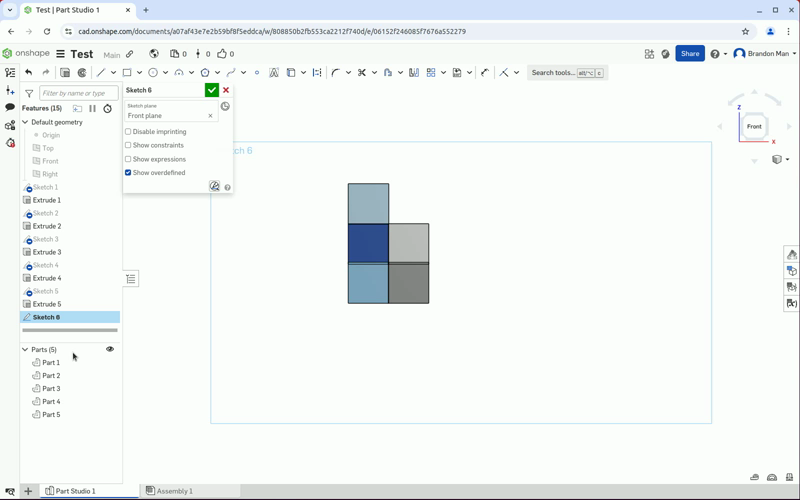
key(y)
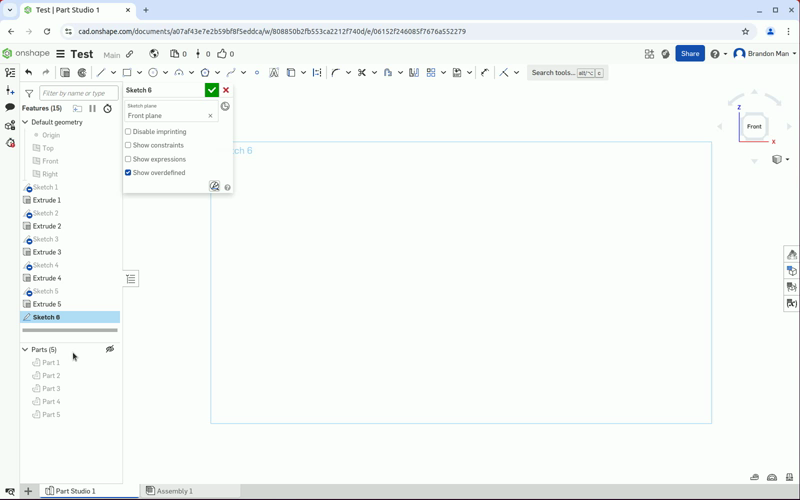
key(l)
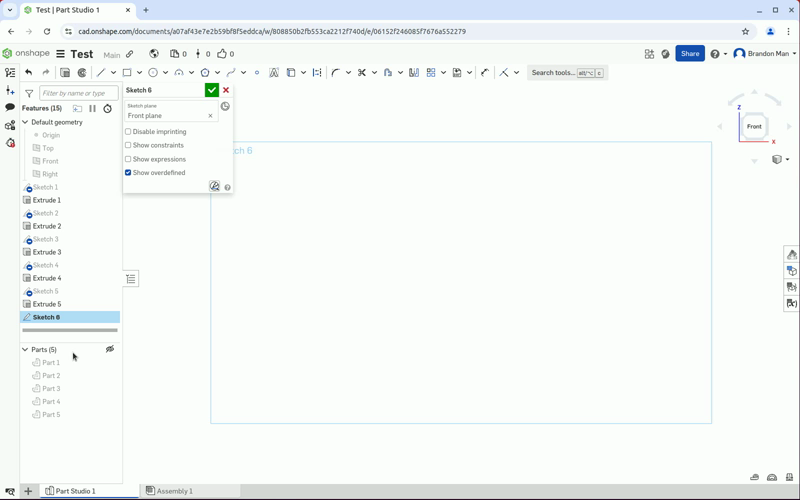
key_down(shift)
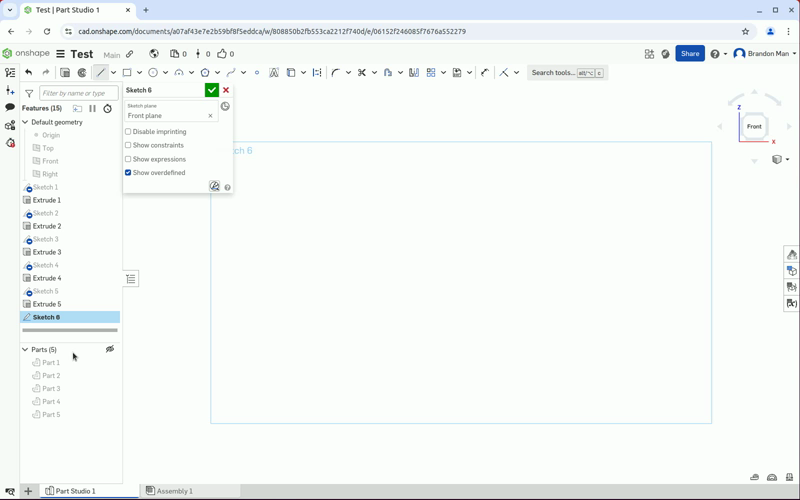
mouse_move(388, 224)
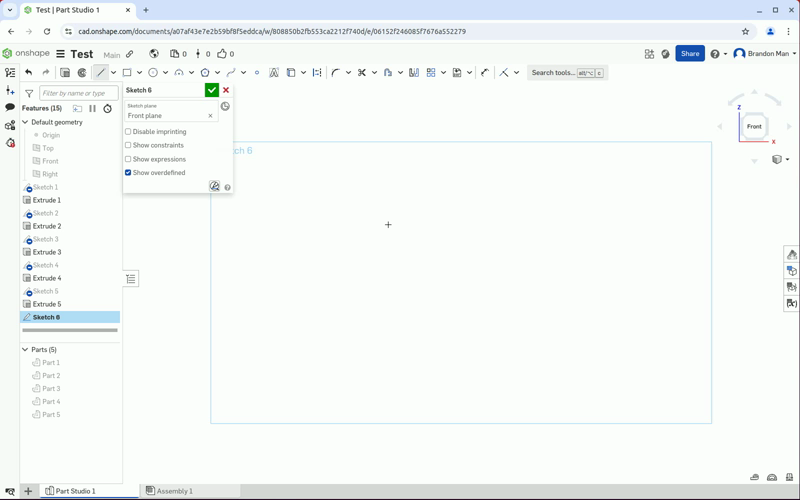
click(388, 224)
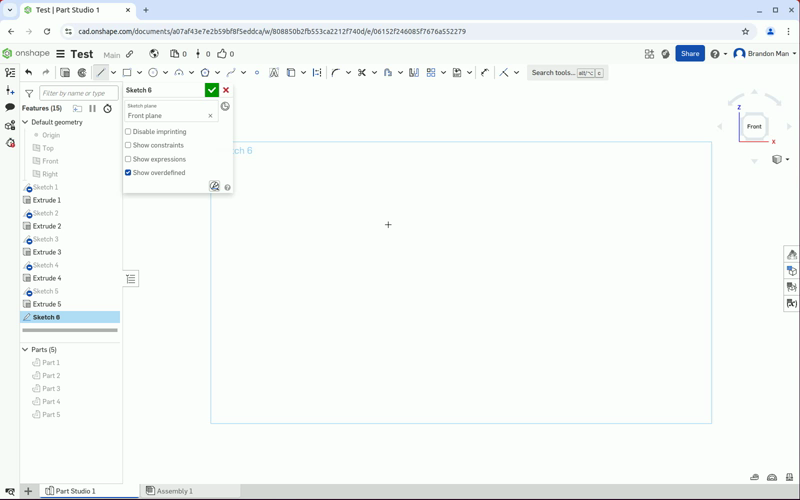
key_up(shift)
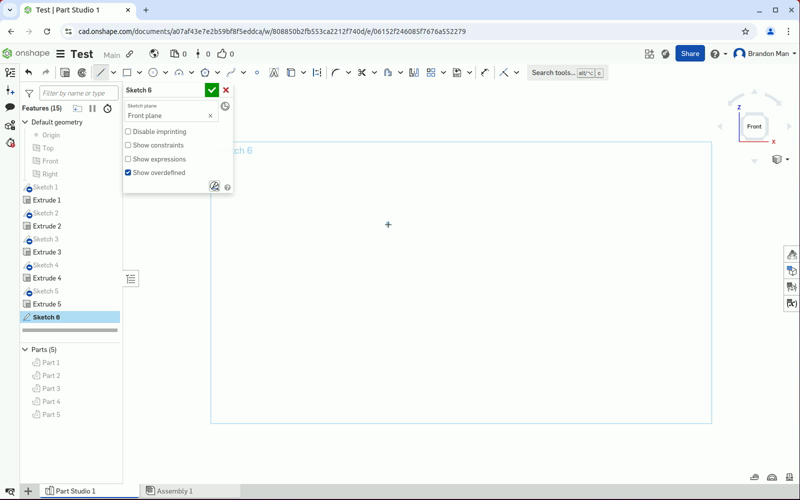
key_down(shift)
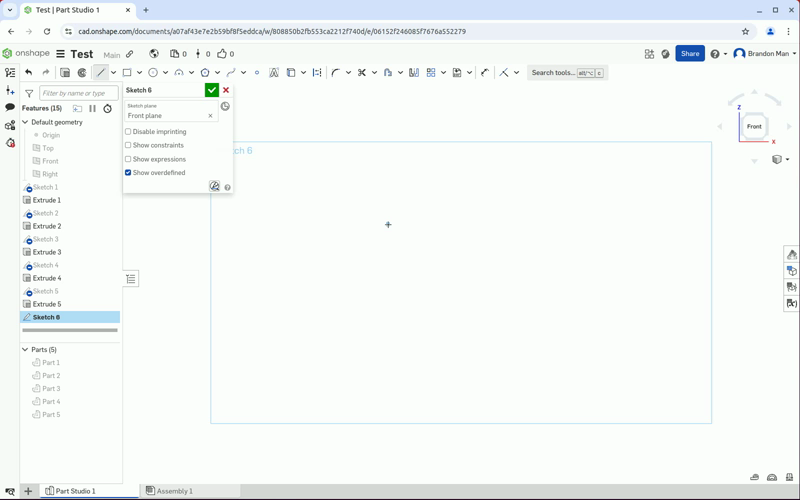
mouse_move(418, 224)
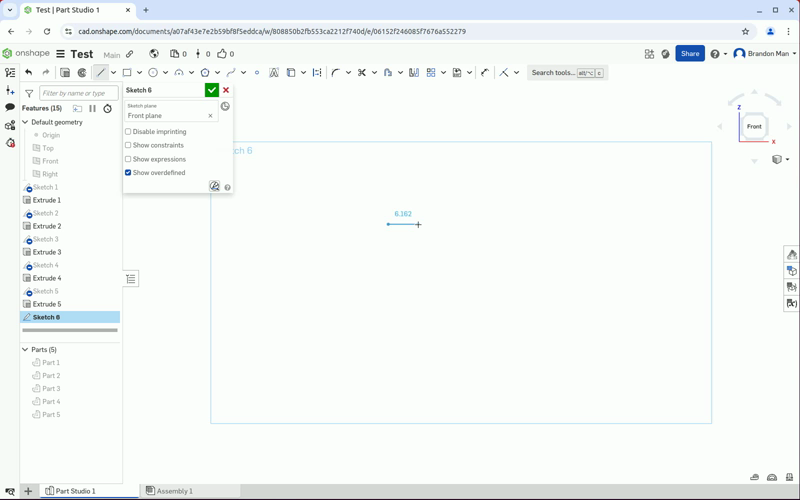
mouse_move(428, 224)
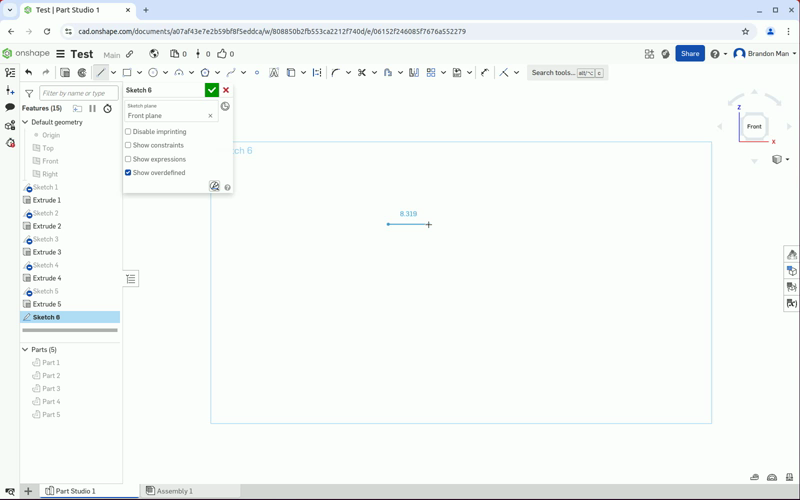
click(428, 224)
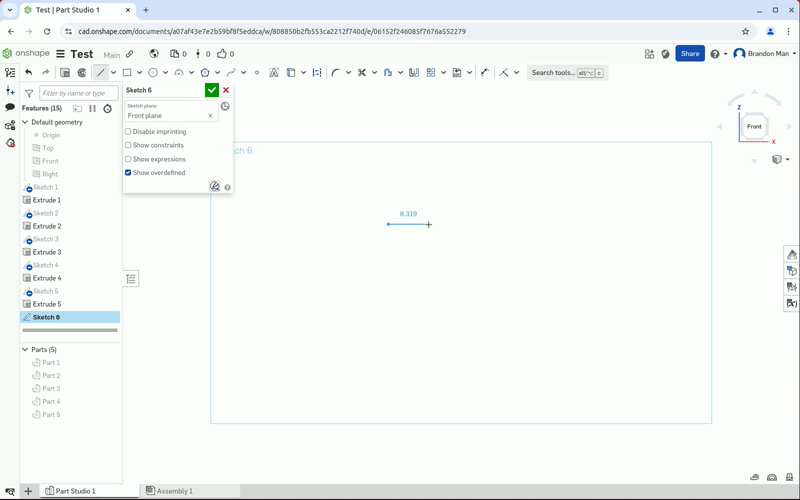
key_up(shift)
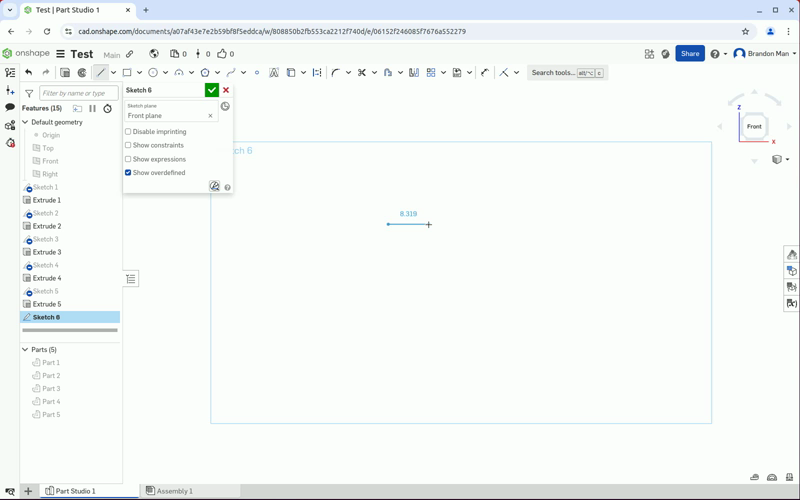
key_down(shift)
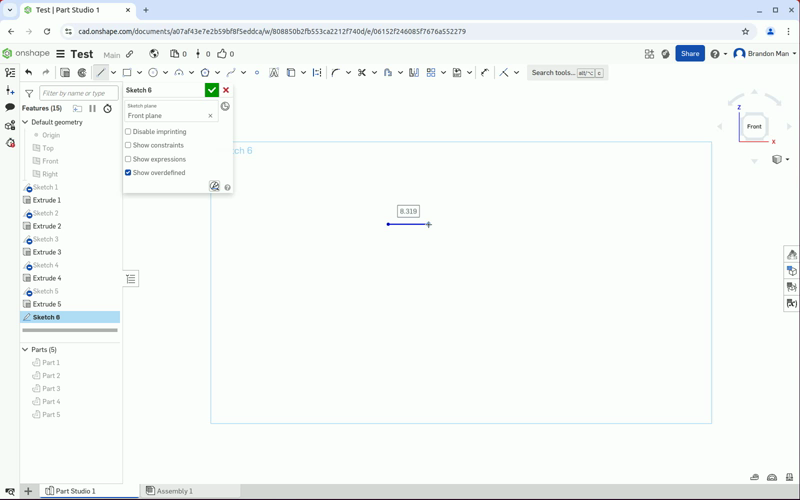
mouse_move(458, 224)
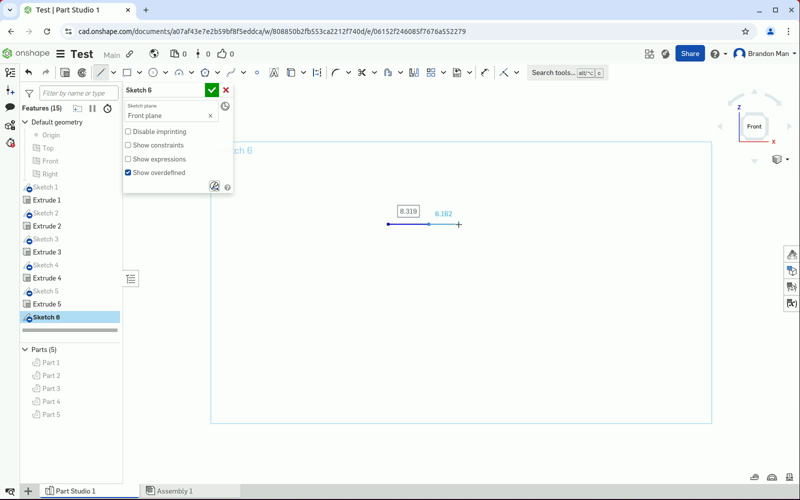
mouse_move(428, 183)
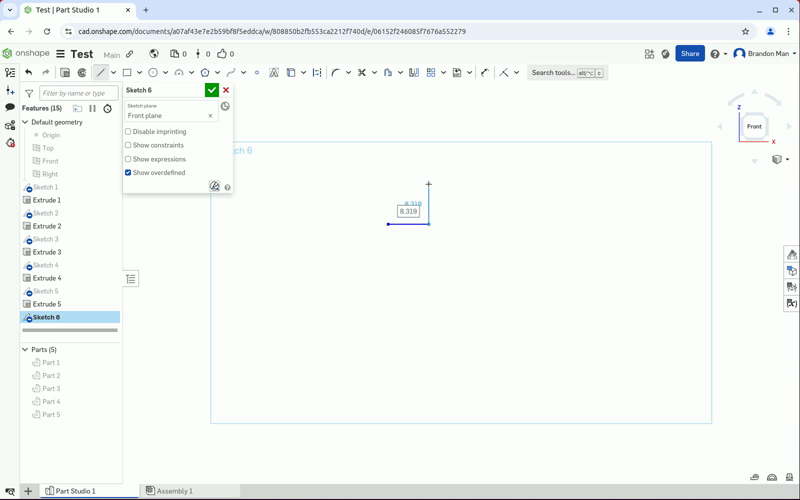
click(428, 183)
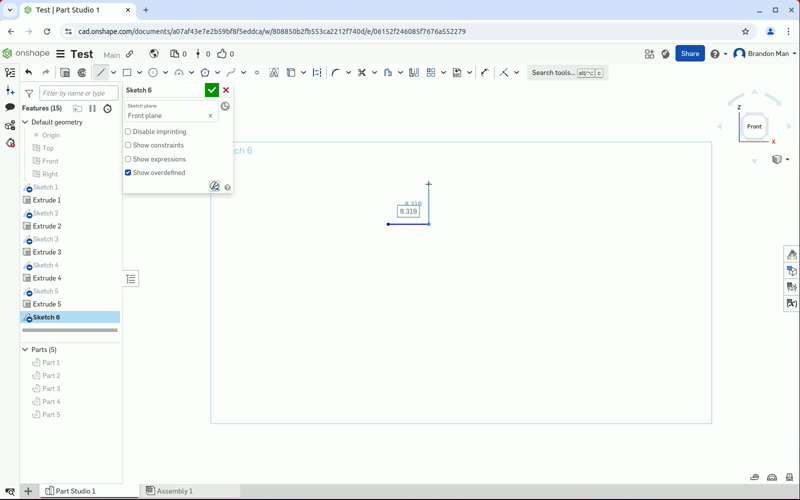
key_up(shift)
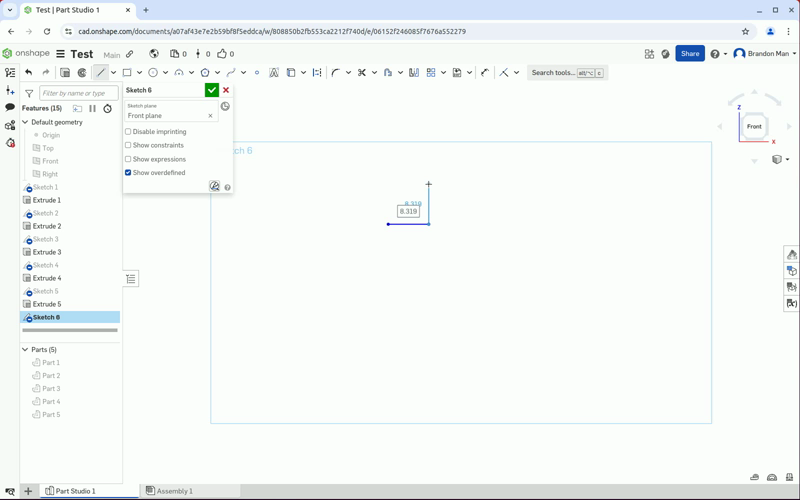
key_down(shift)
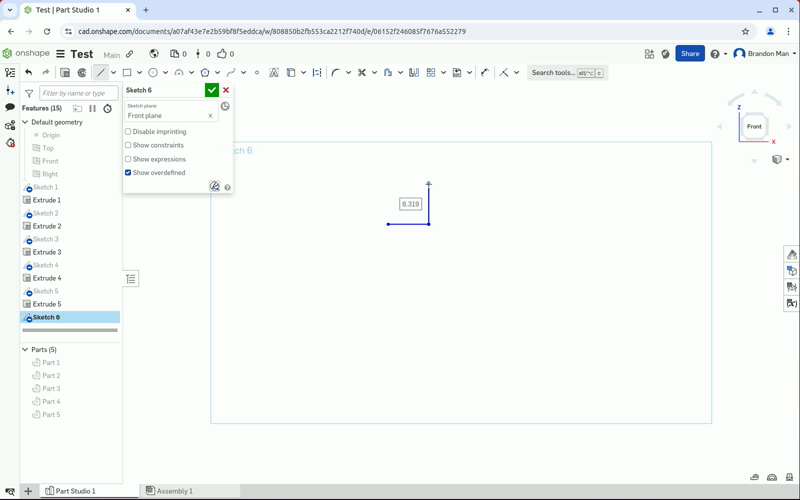
mouse_move(458, 183)
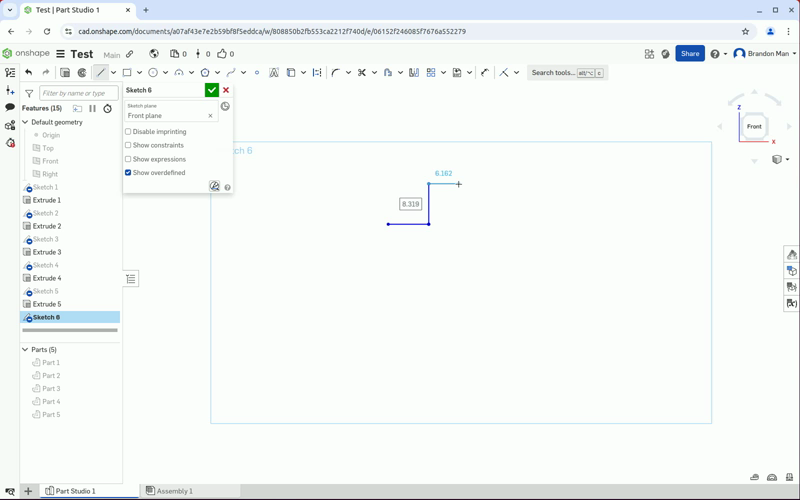
mouse_move(388, 183)
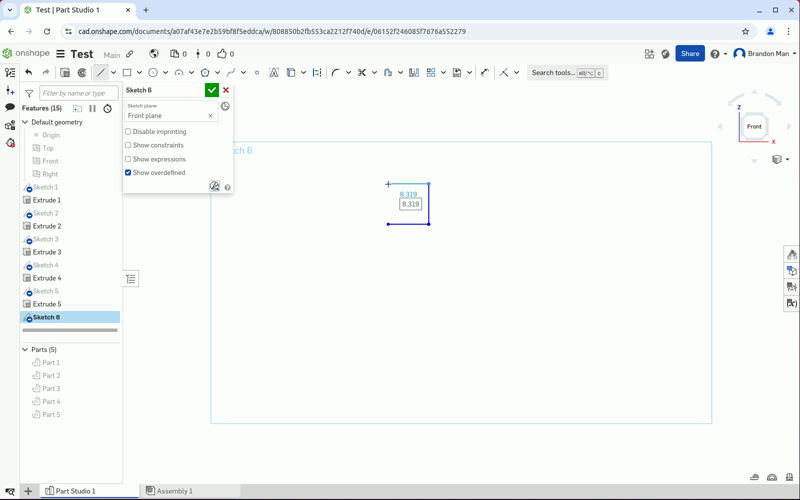
click(388, 183)
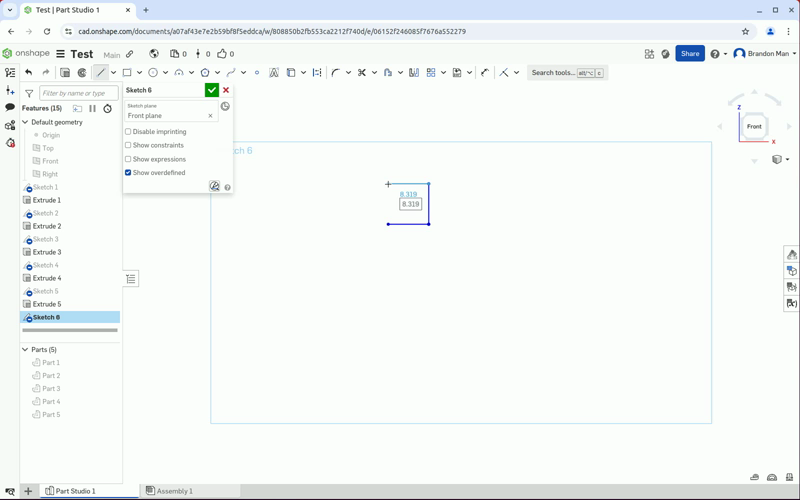
key_up(shift)
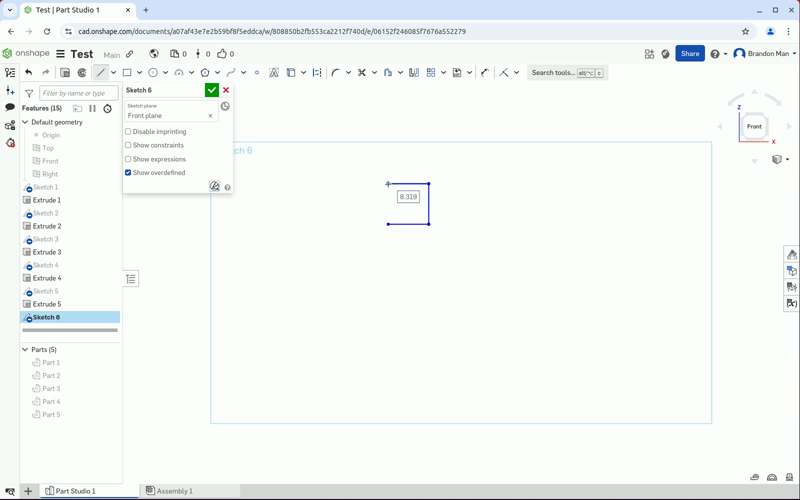
mouse_move(418, 183)
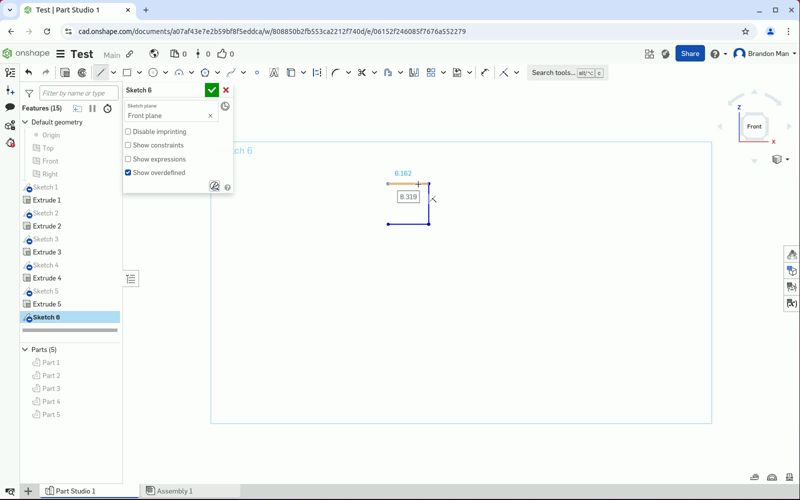
key_down(shift)
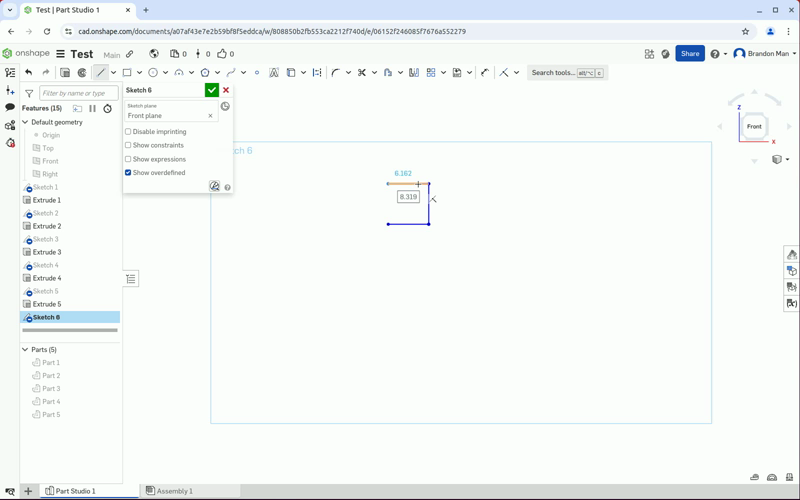
mouse_move(388, 224)
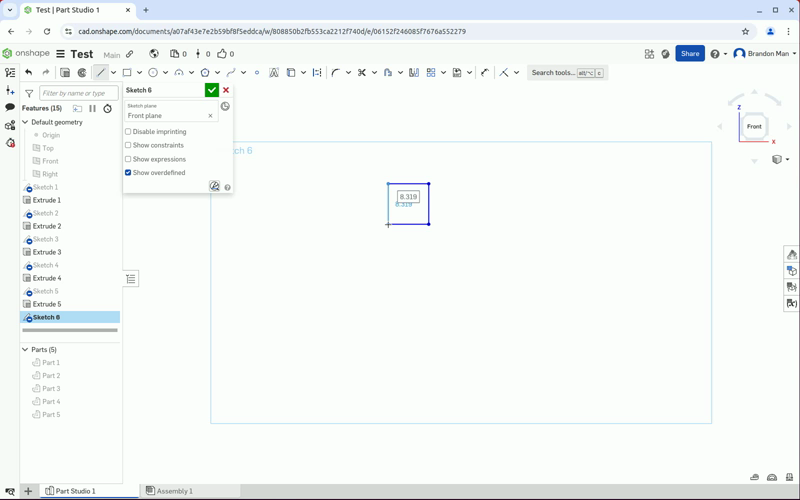
key_up(shift)
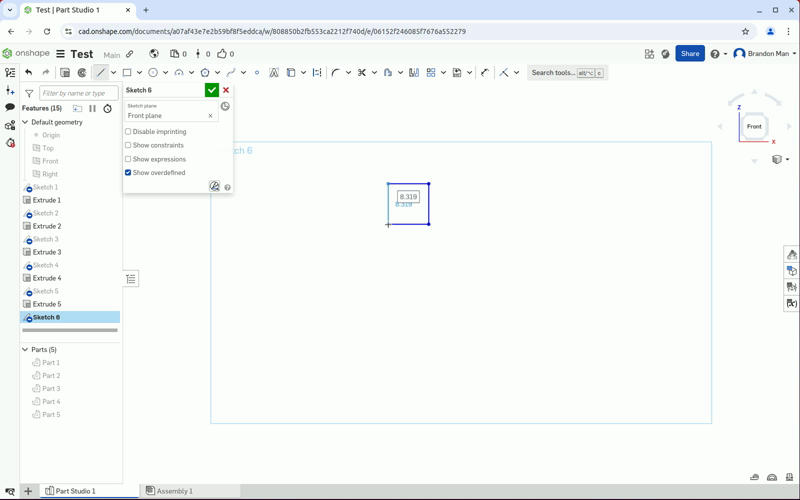
click(388, 224)
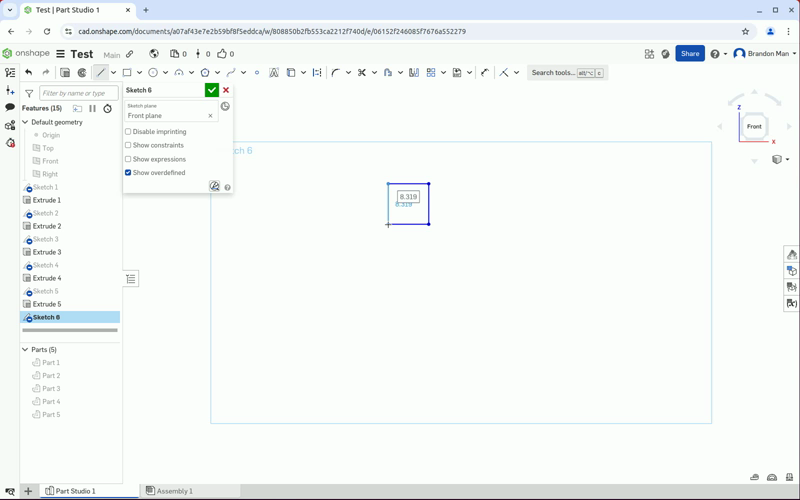
key(esc)
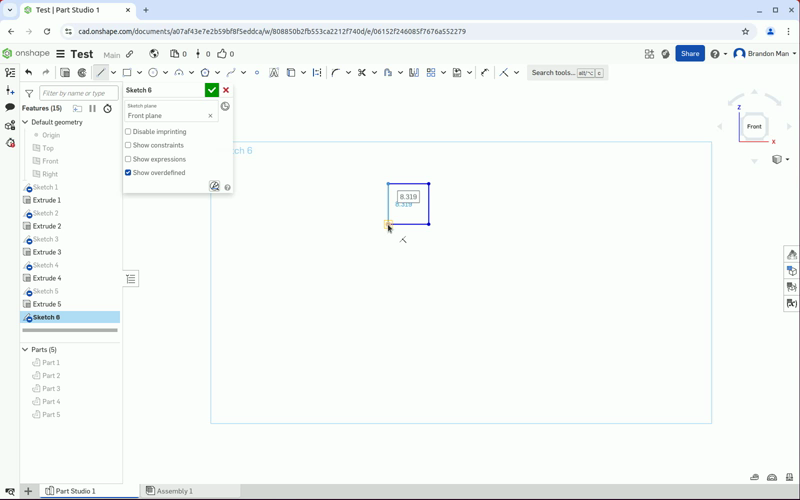
mouse_move(404, 208)
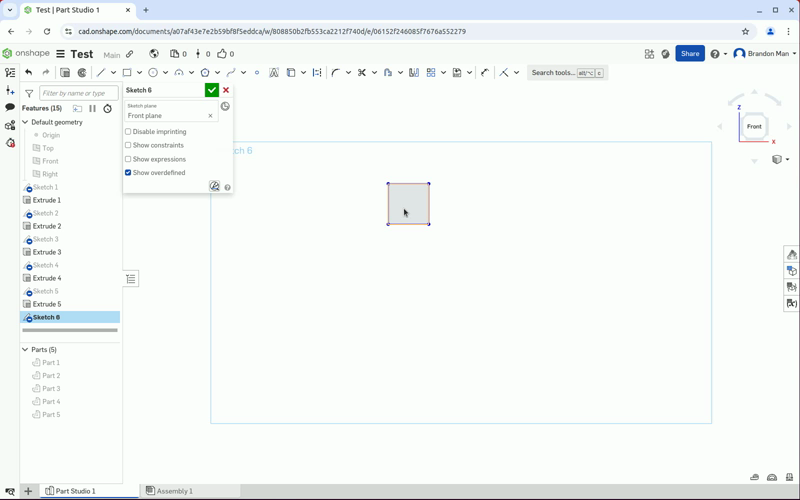
scroll(6)
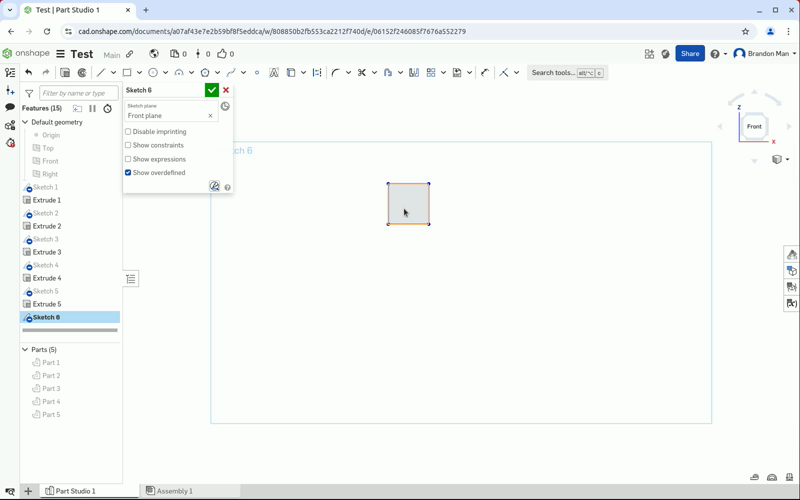
scroll(6)
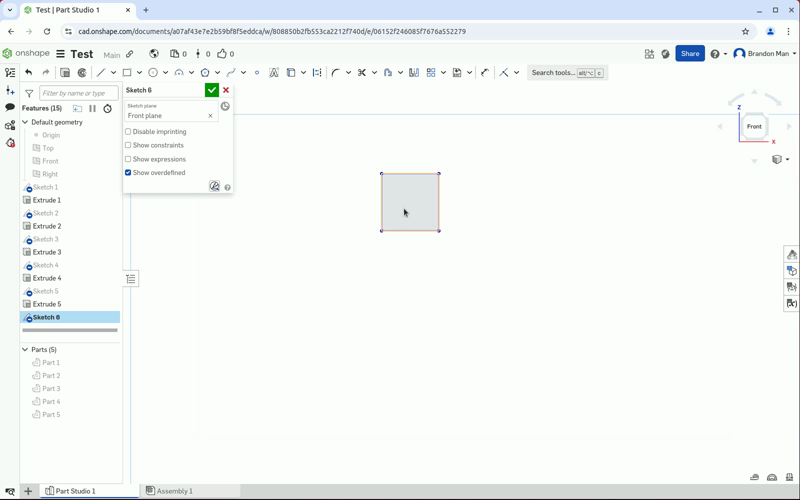
scroll(6)
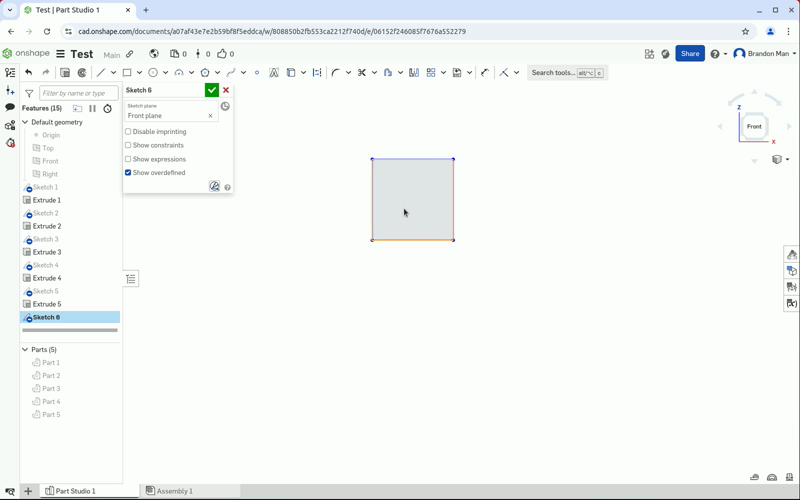
scroll(6)
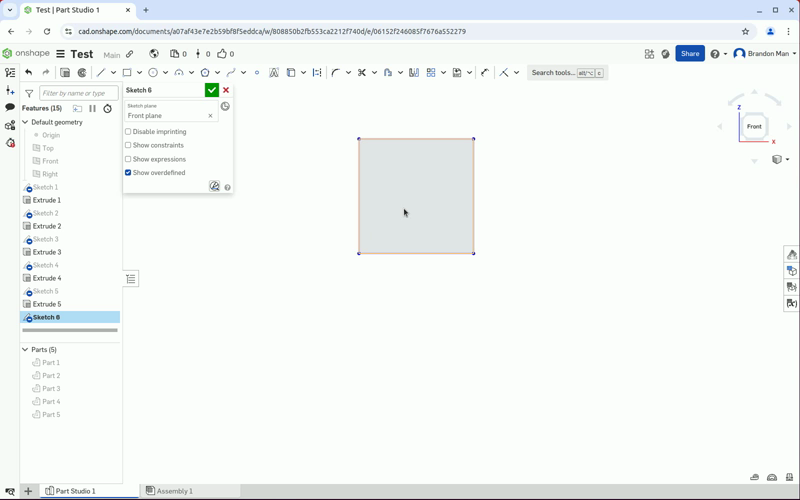
scroll(6)
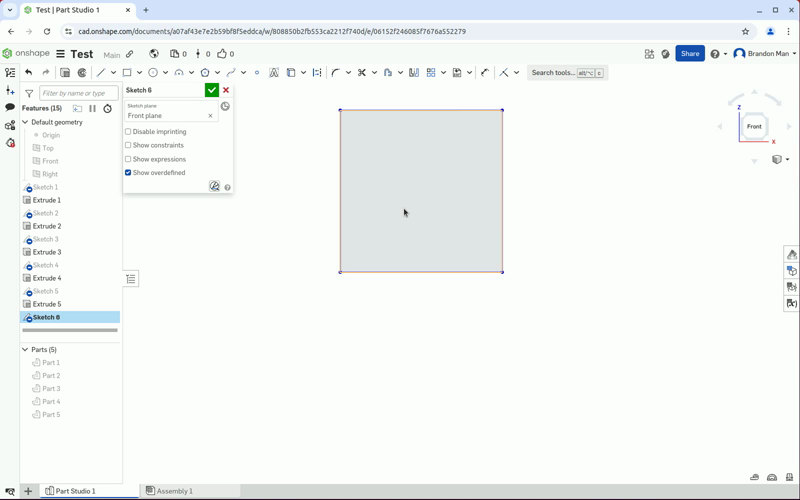
scroll(6)
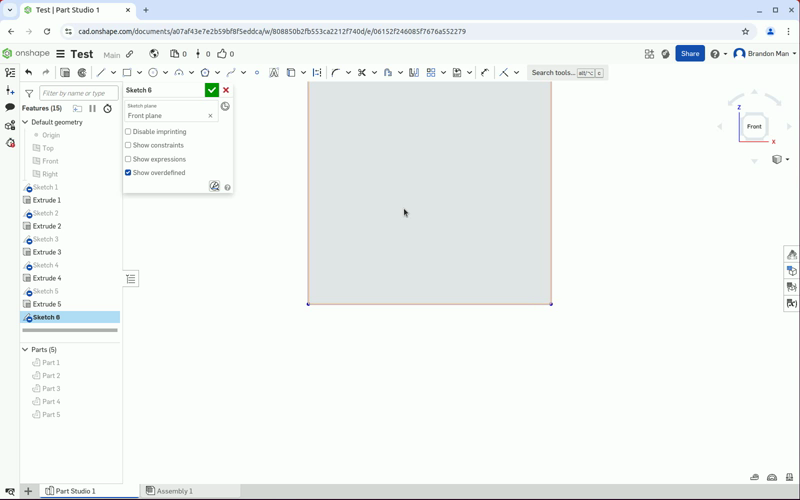
scroll(6)
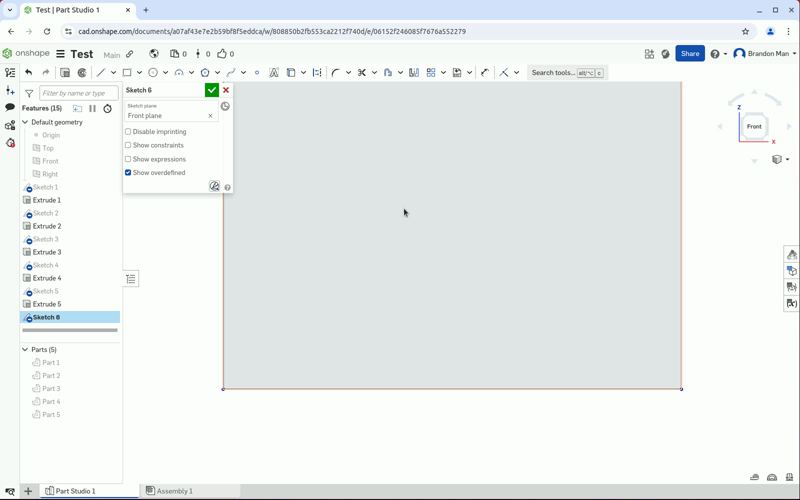
click(404, 208)
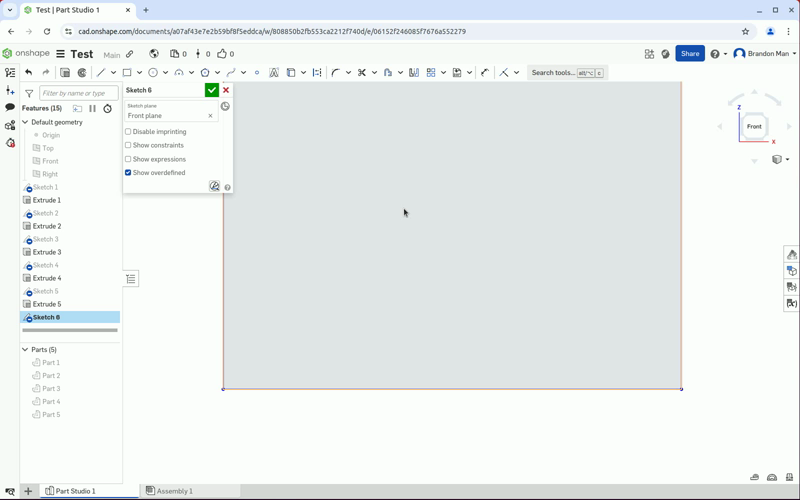
scroll(-6)
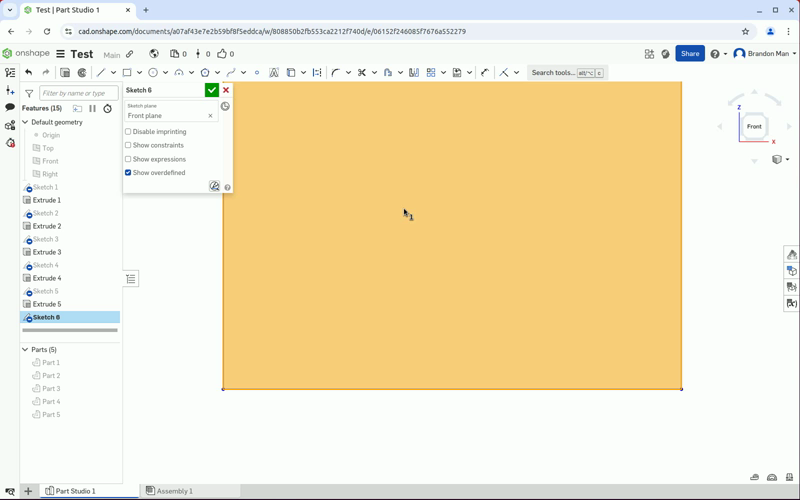
scroll(-6)
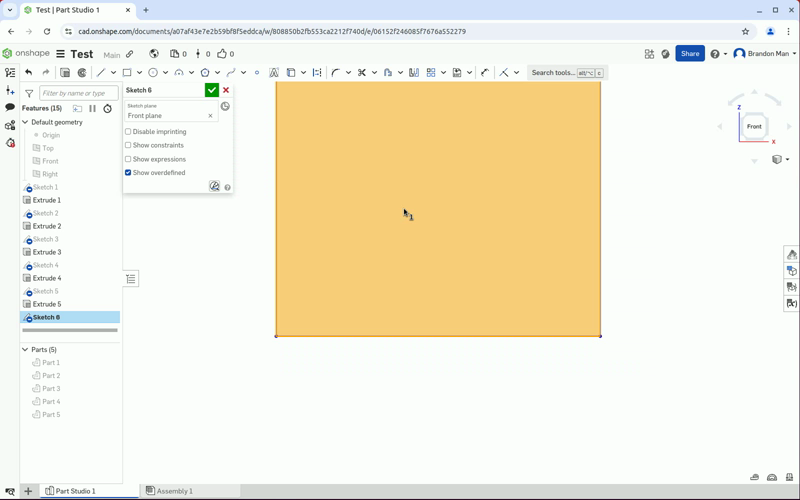
scroll(-6)
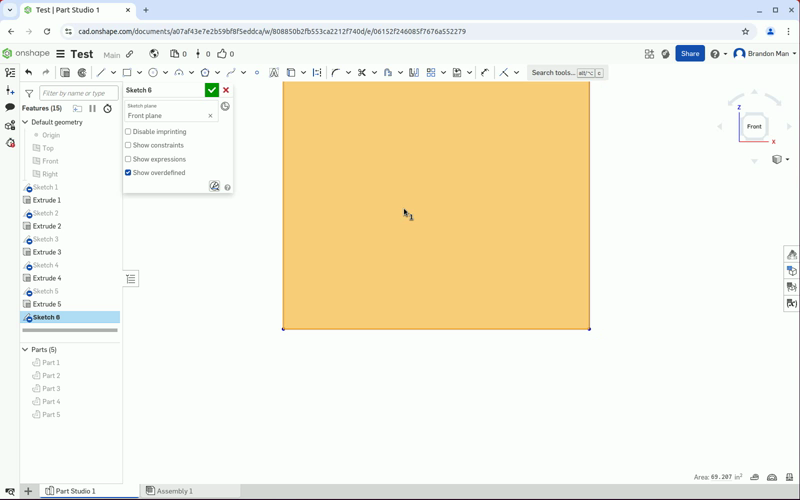
scroll(-6)
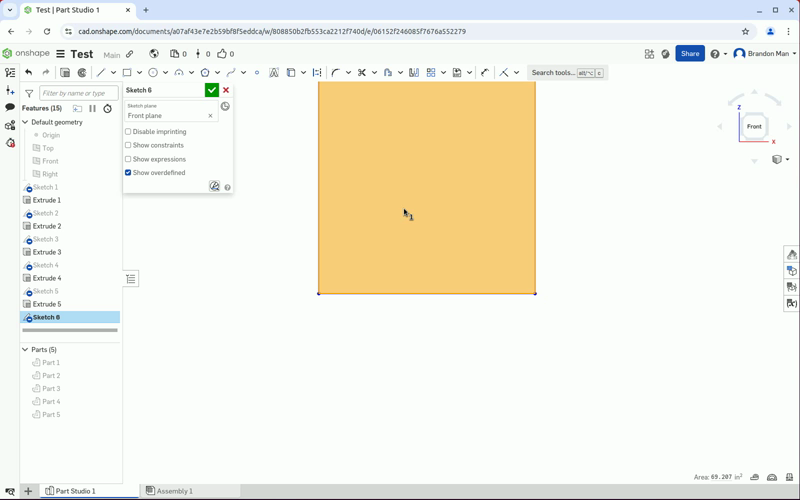
scroll(-6)
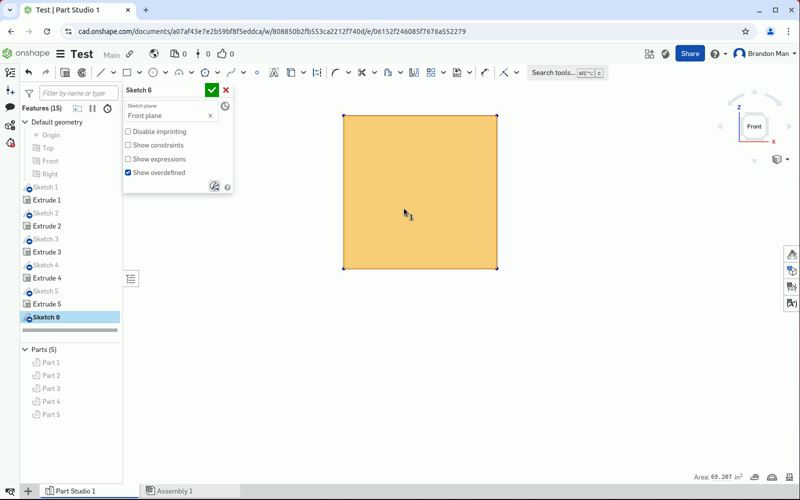
scroll(-6)
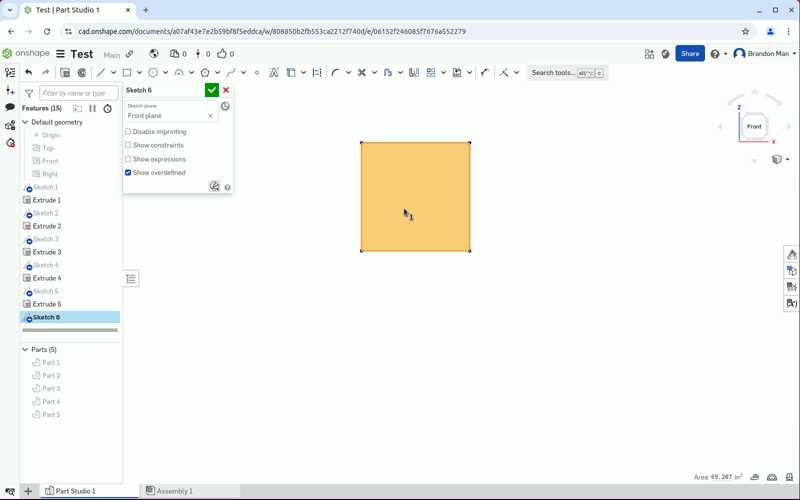
scroll(-6)
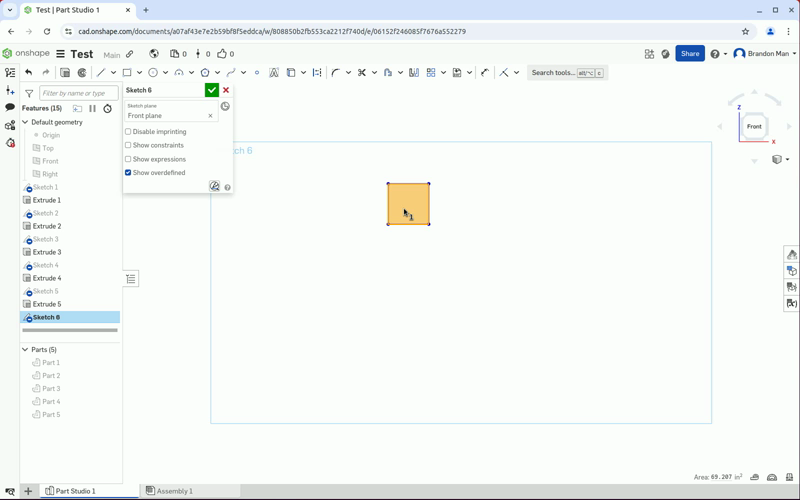
mouse_move(73, 352)
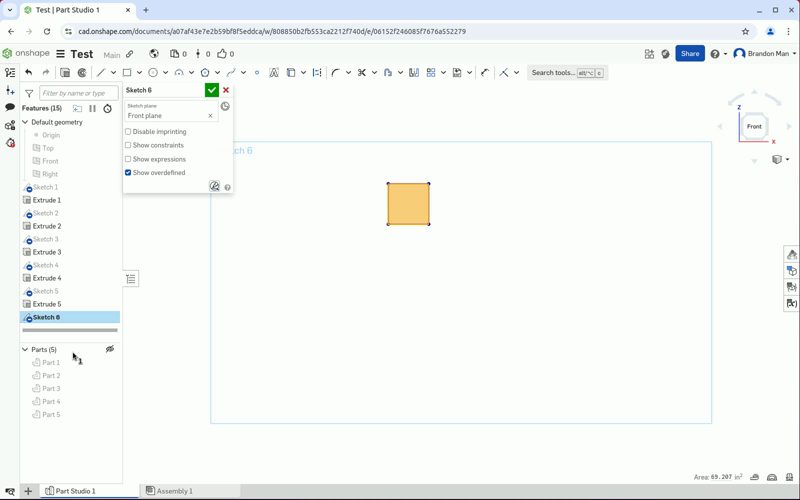
key(shift+y)
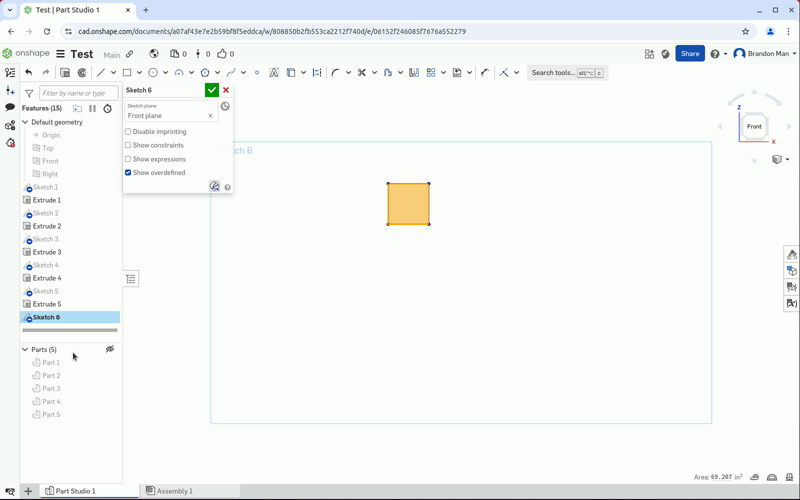
key(shift+e)
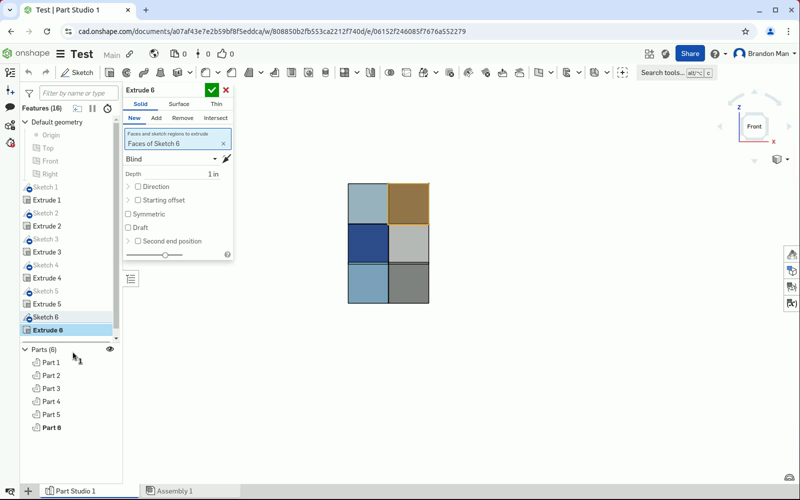
mouse_move(143, 106)
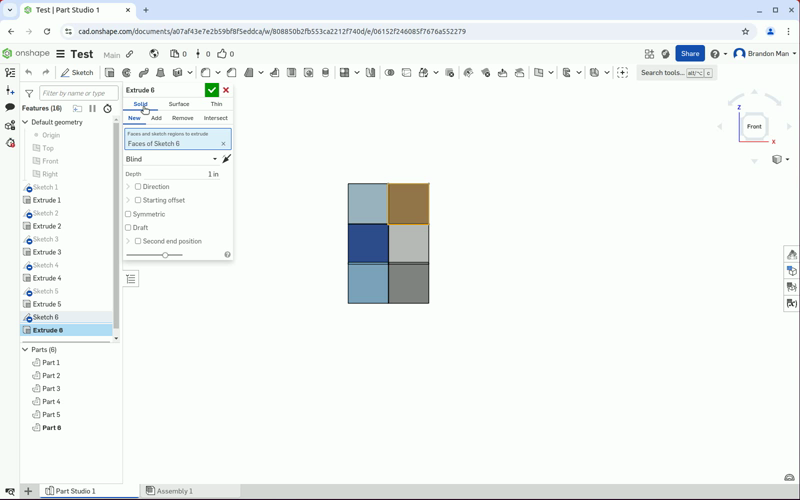
click(143, 106)
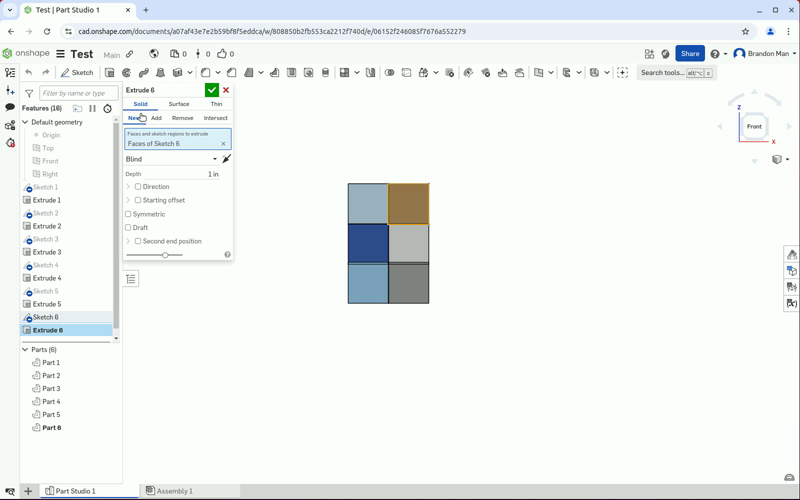
mouse_move(137, 120)
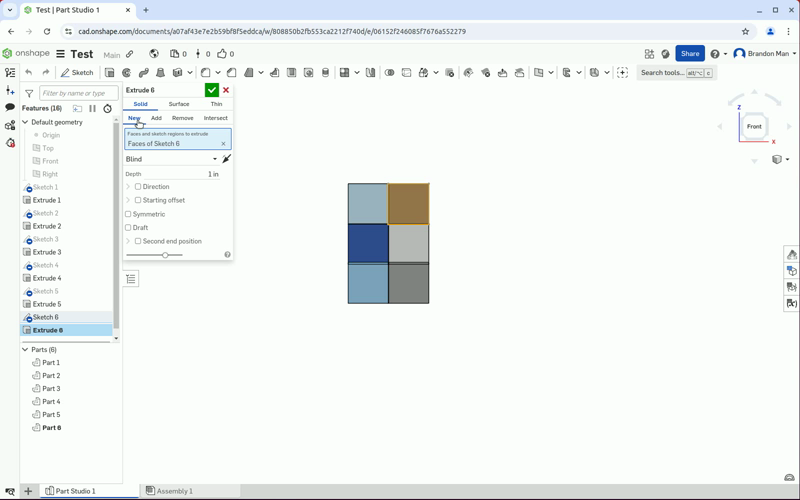
click(137, 120)
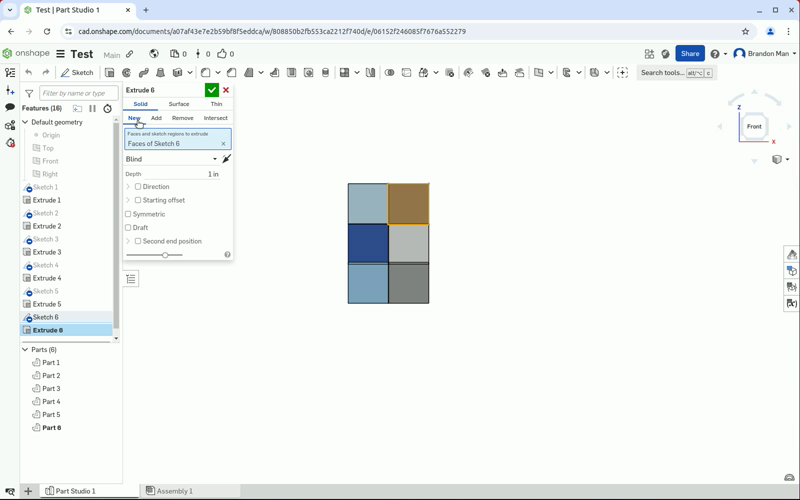
key(tab, 4)
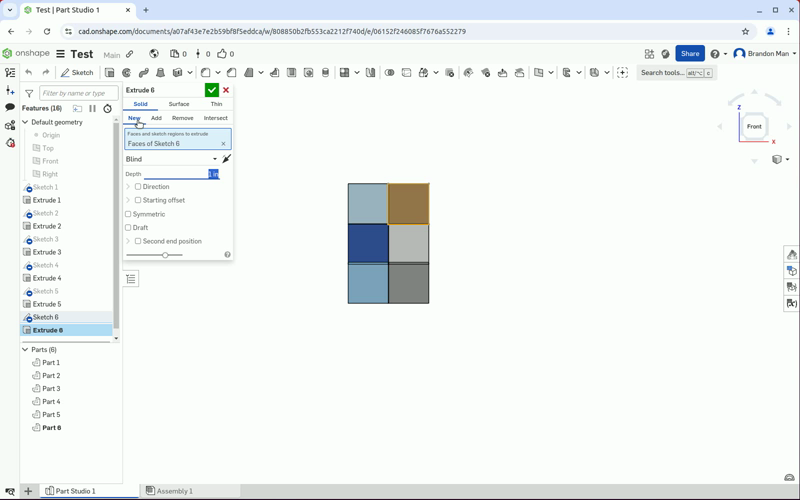
text(8.184)
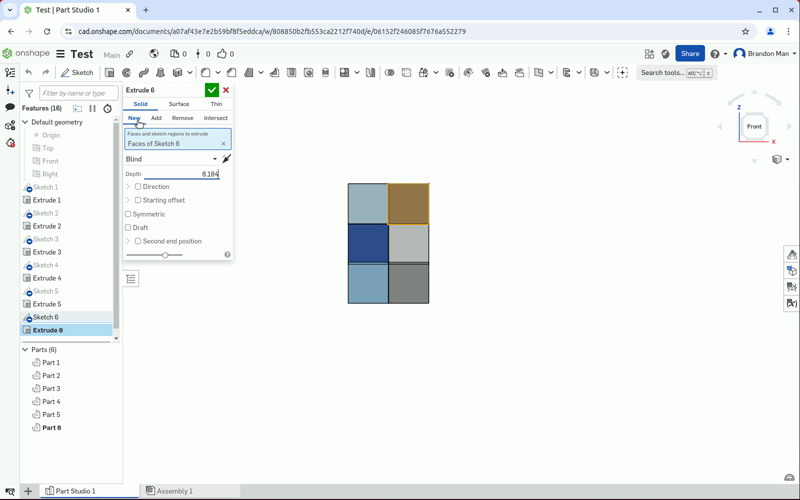
key(enter)
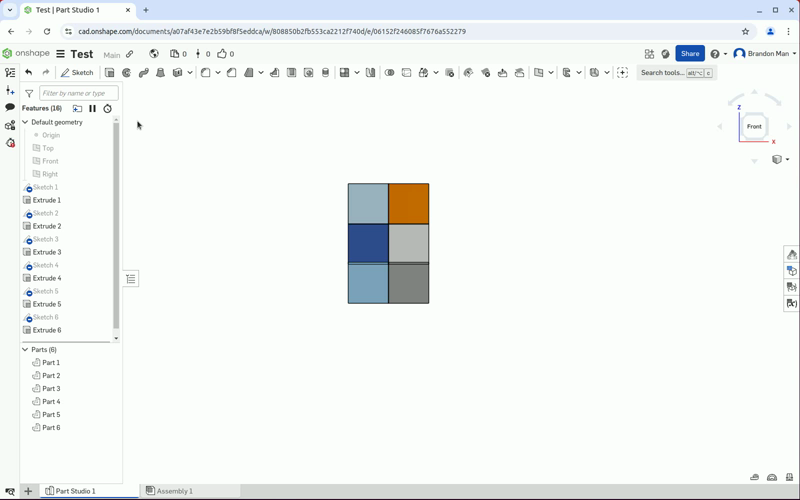
key(shift+h)
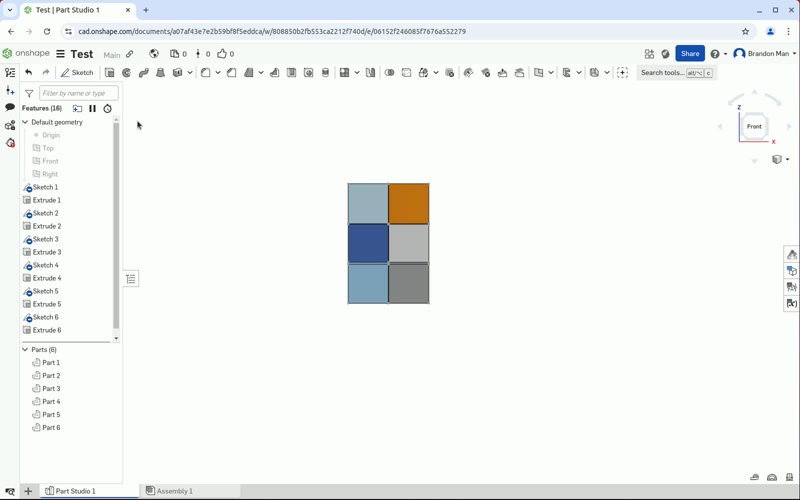
key(shift+h)
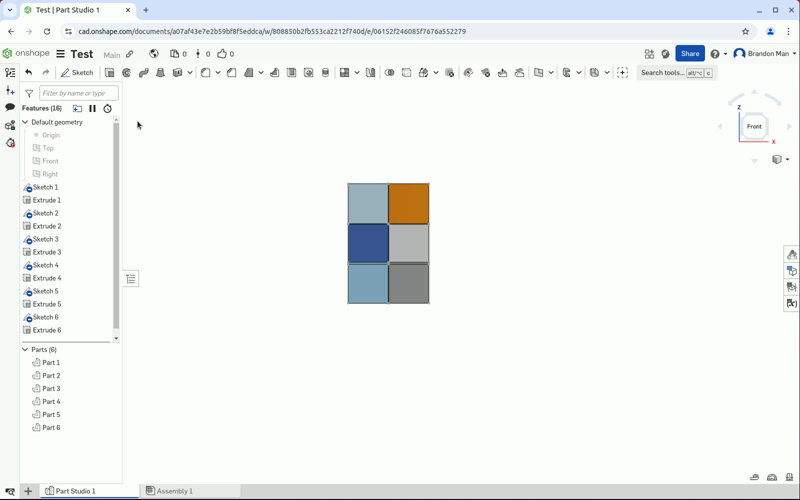
key(shift+7)
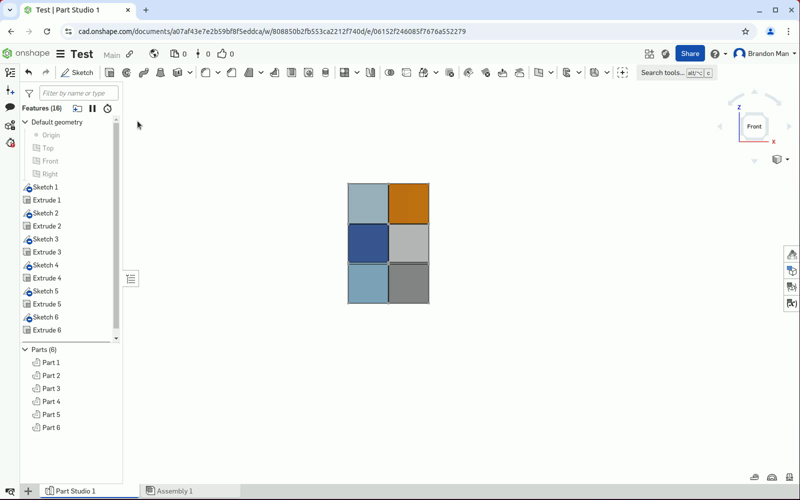
key(left, 2)
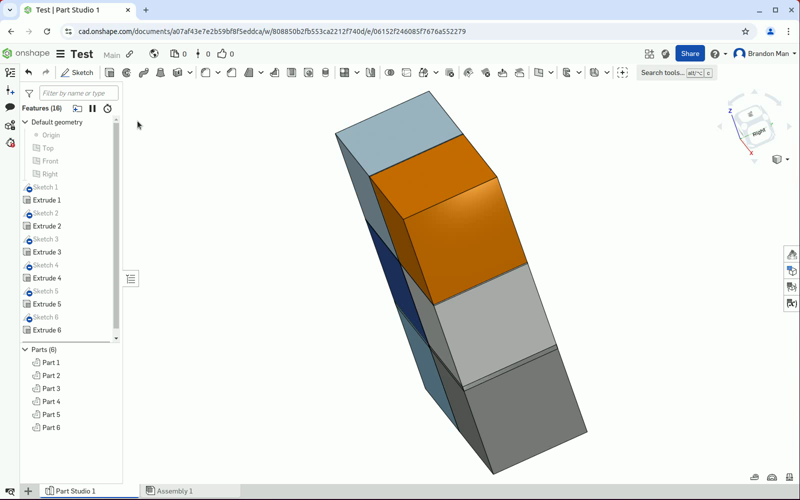
key(down, 2)
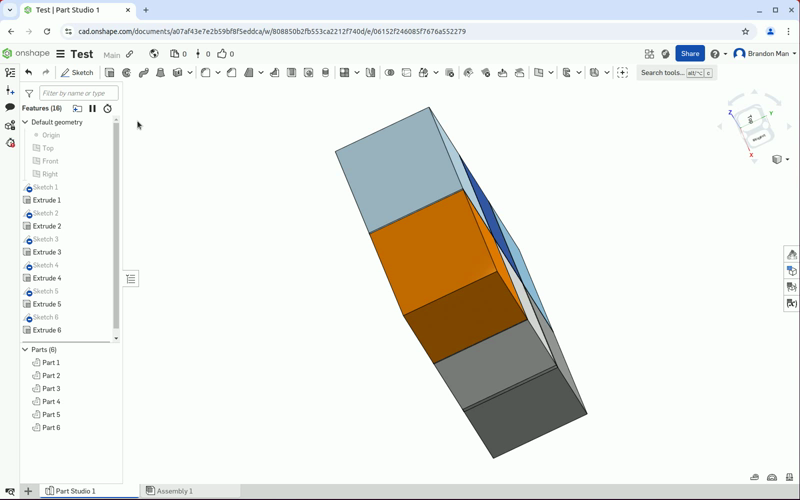
key(up, 2)
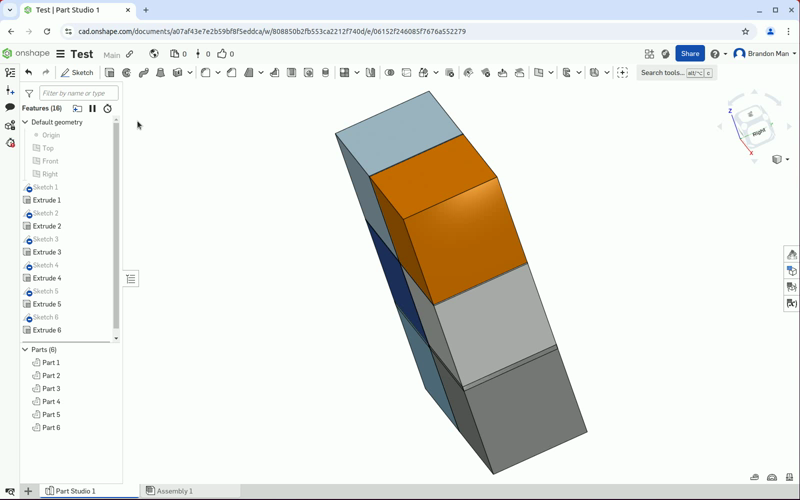
key(right, 2)
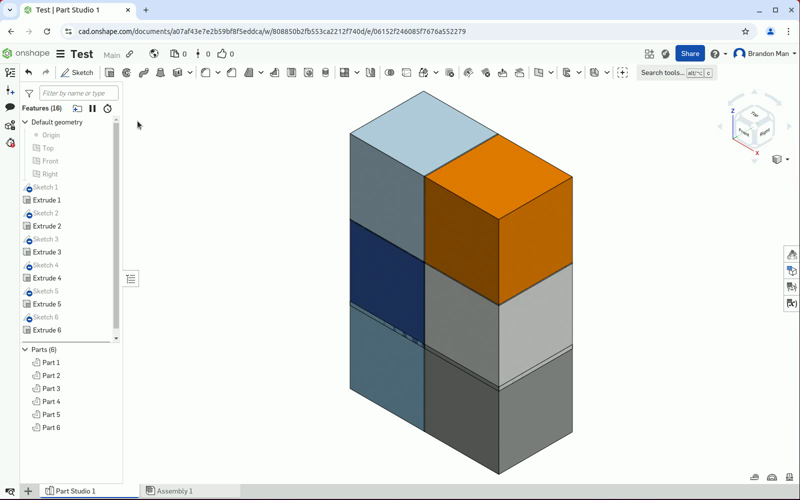
mouse_move(69, 189)
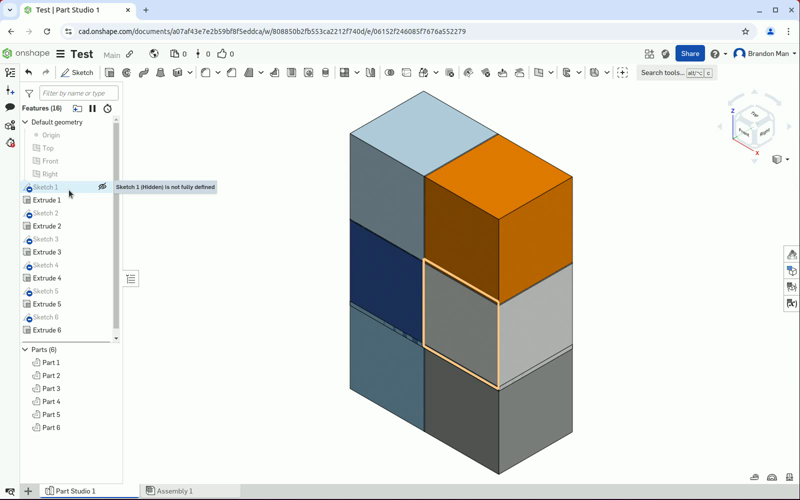
click(69, 189)